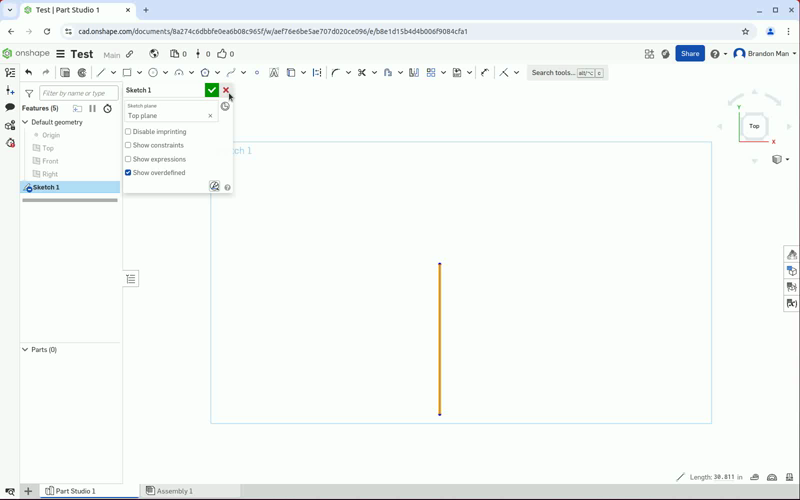
key(shift+h)
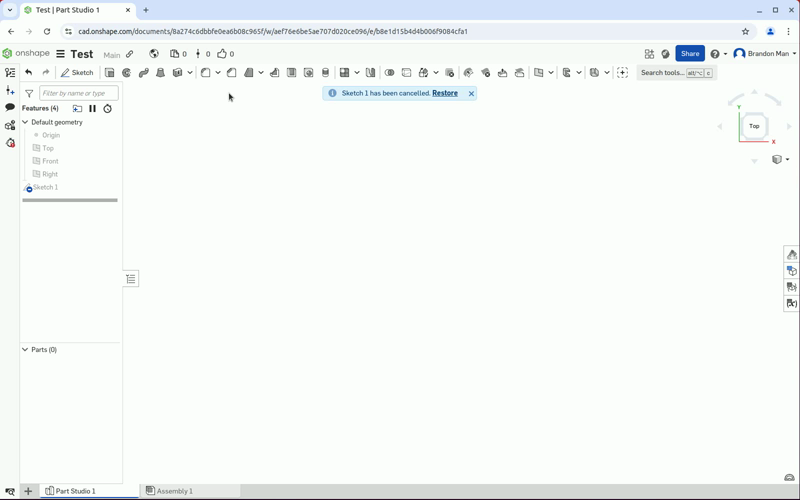
mouse_move(73, 352)
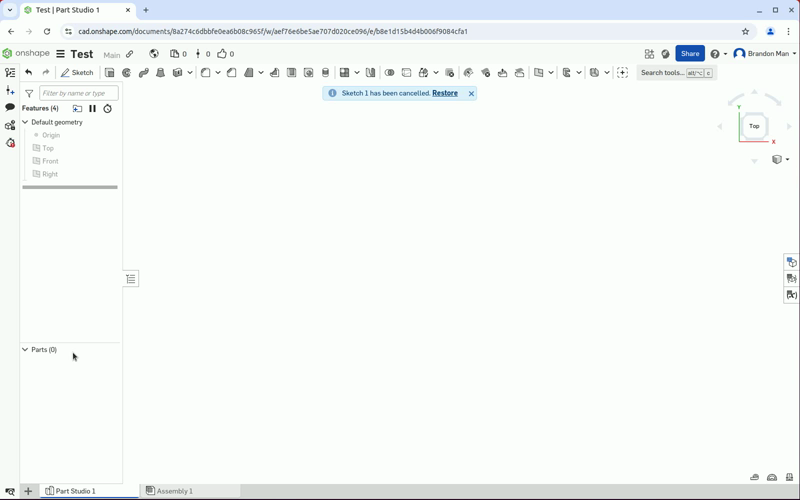
key(y)
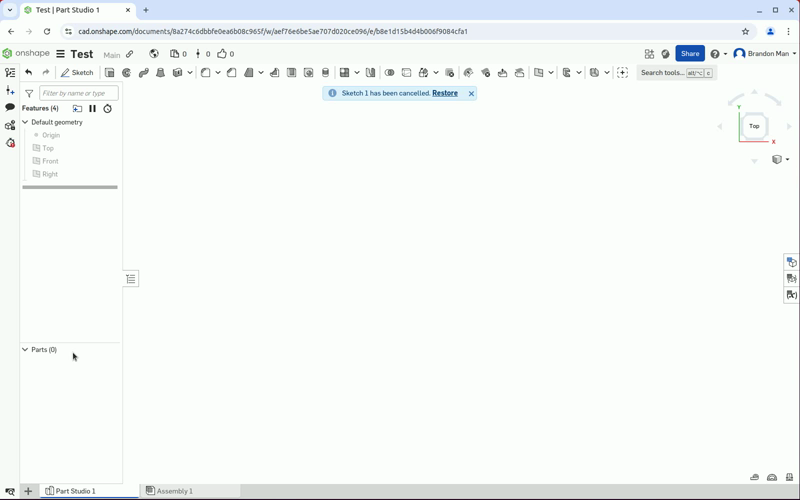
key(shift+p)
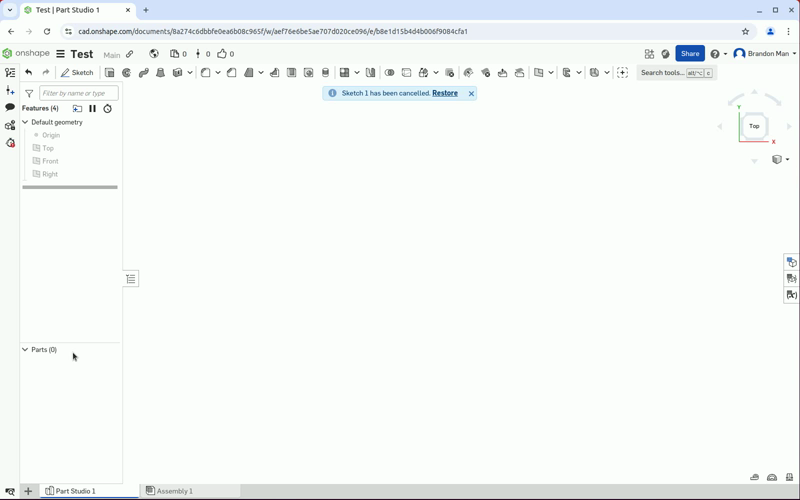
key(space)
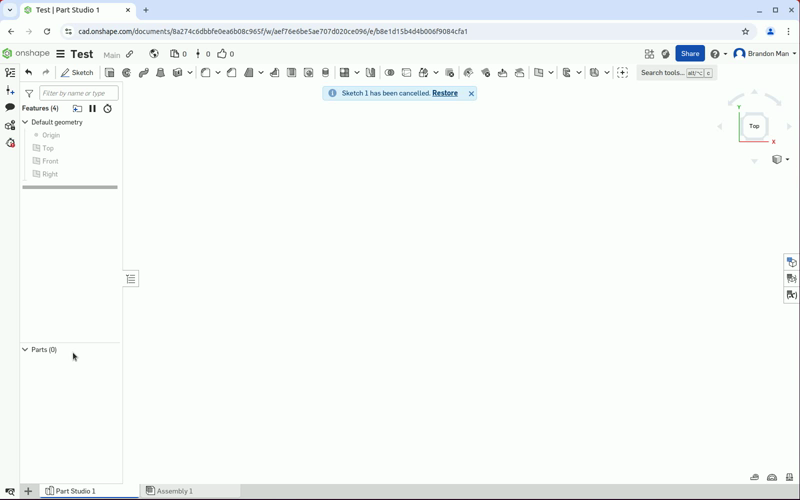
key_down(shift)
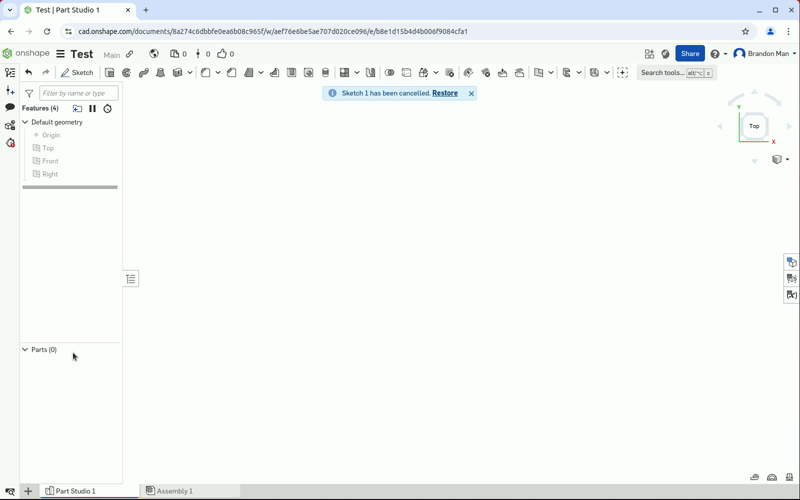
key(up)
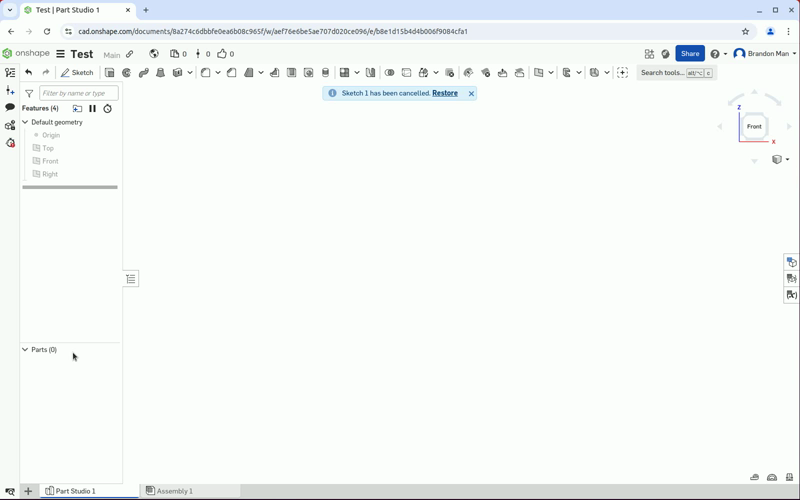
key_up(shift)
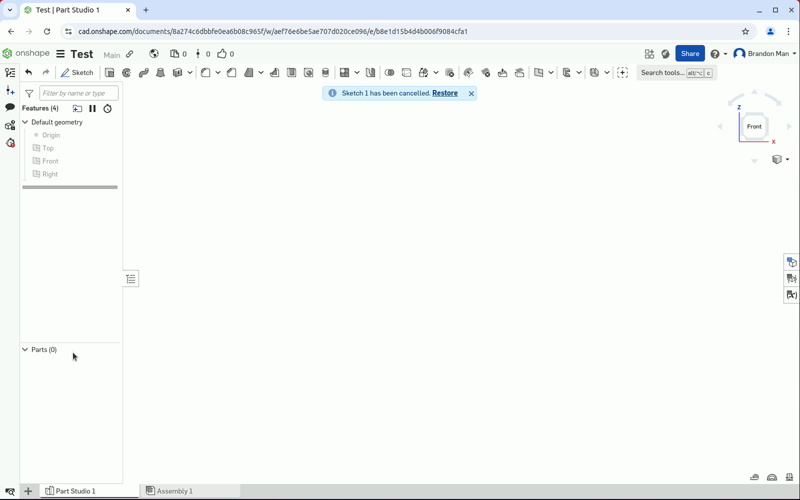
mouse_move(73, 352)
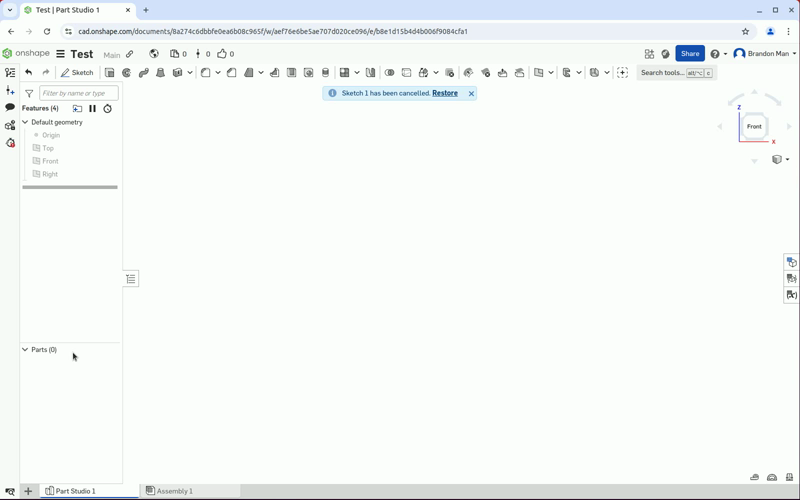
key(shift+y)
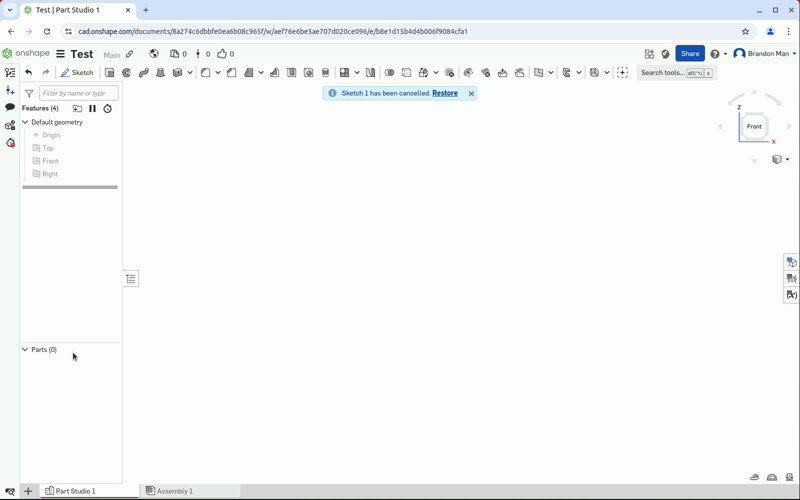
key(shift+s)
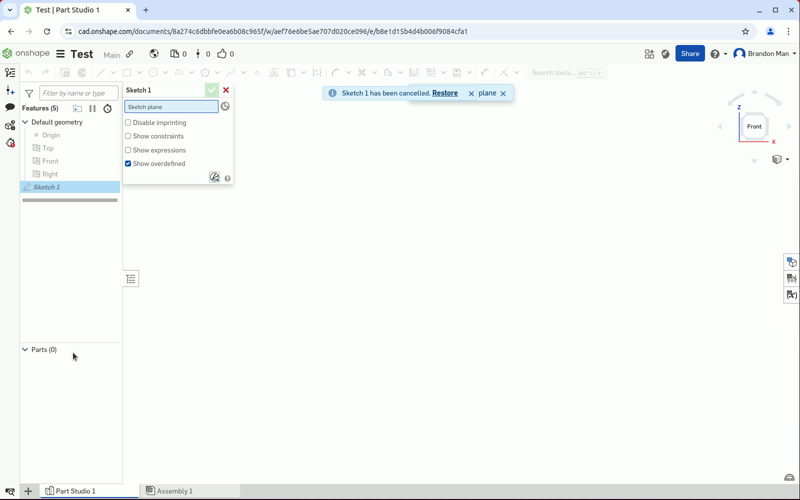
mouse_move(73, 163)
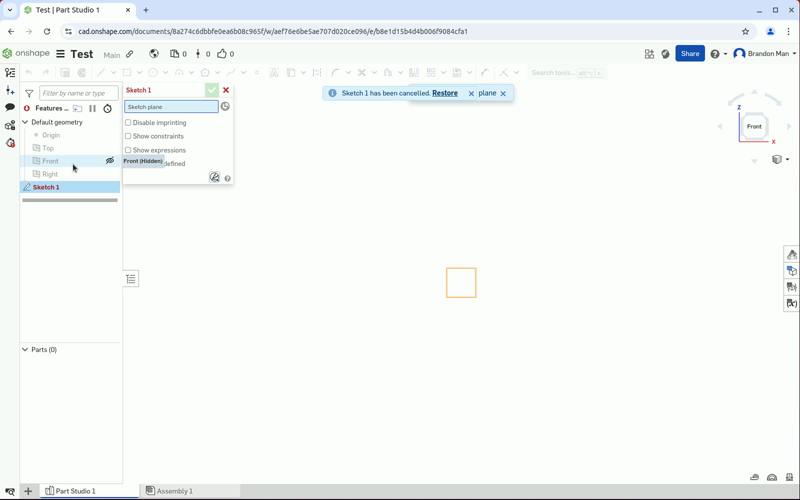
click(73, 163)
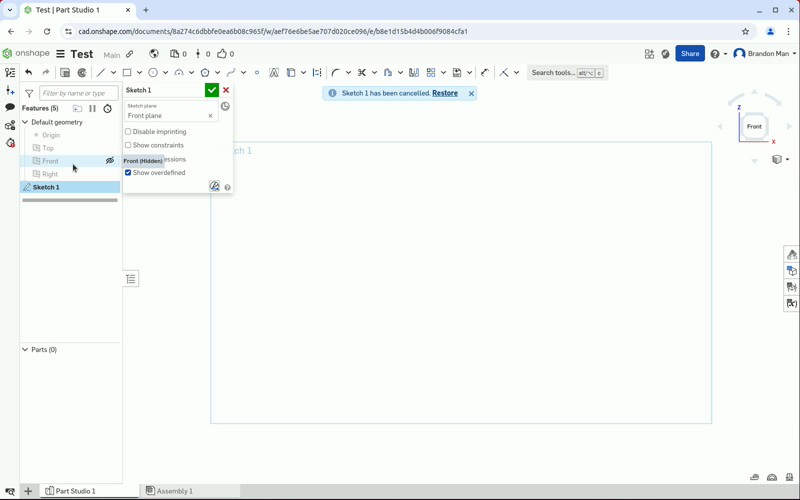
mouse_move(73, 352)
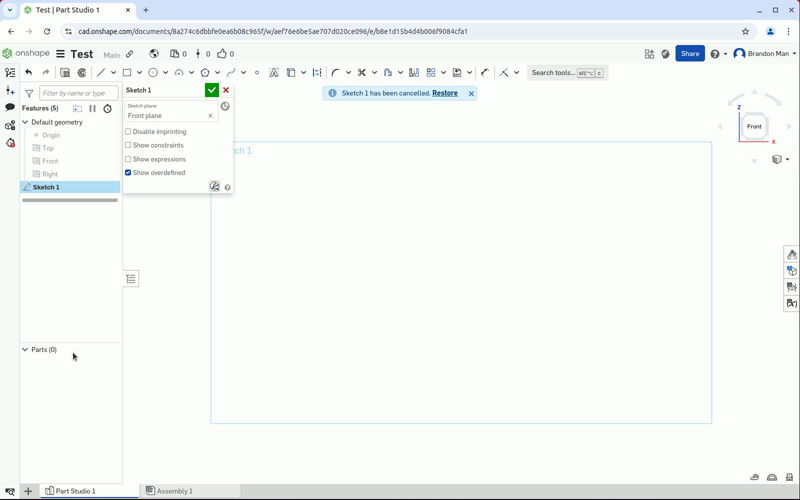
key(y)
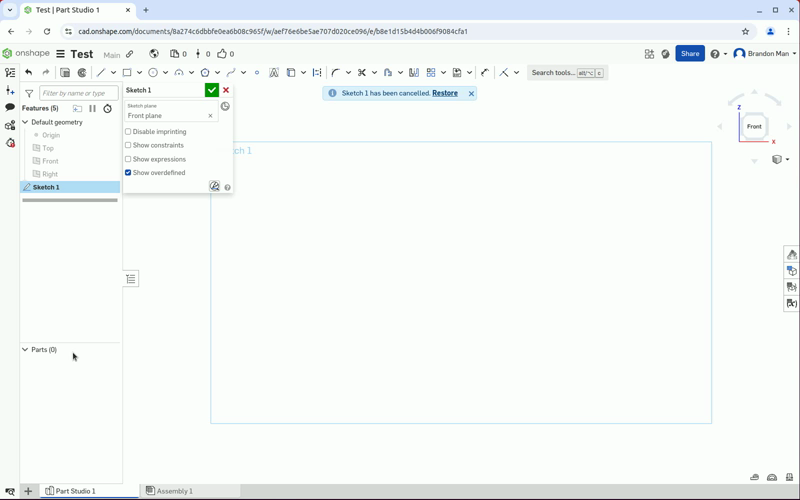
key(l)
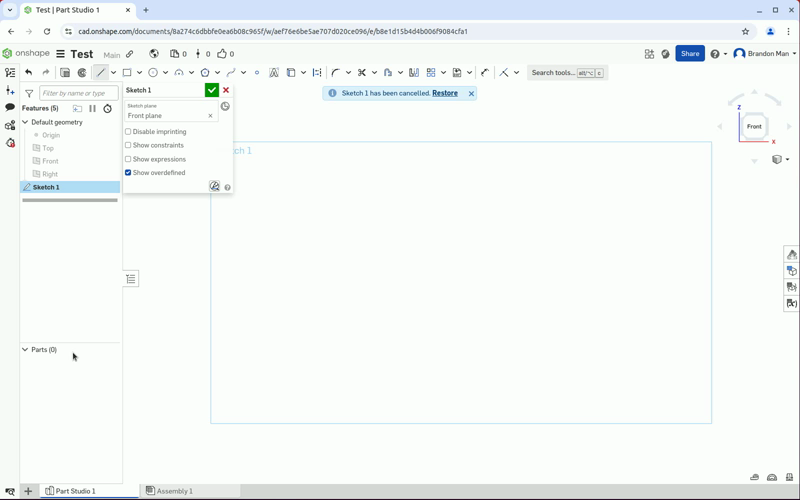
key_down(shift)
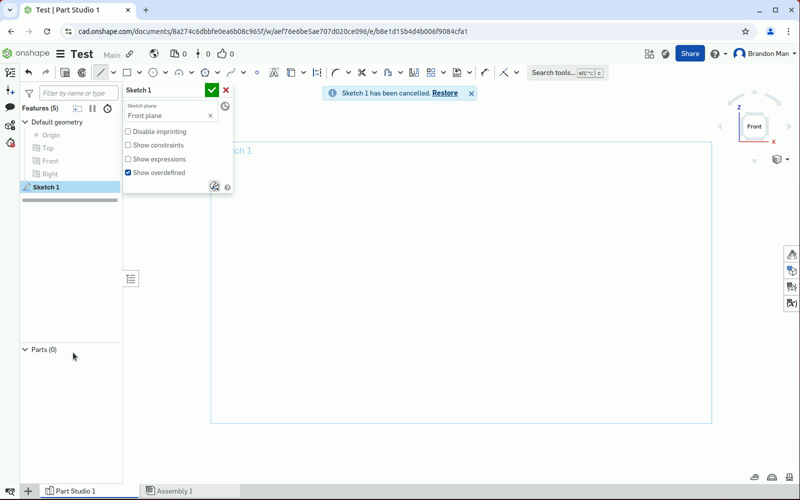
mouse_move(411, 244)
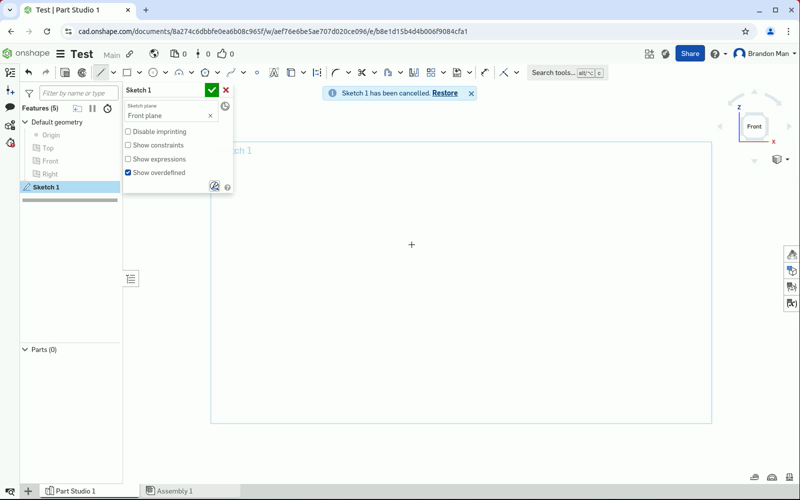
click(411, 244)
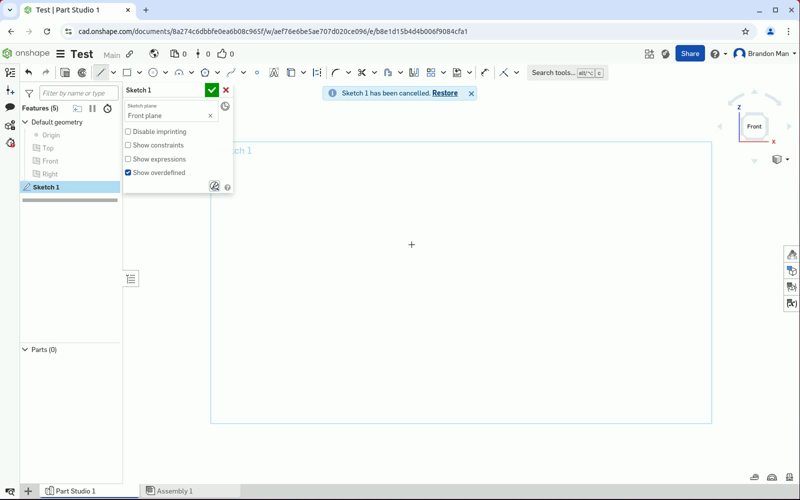
key_up(shift)
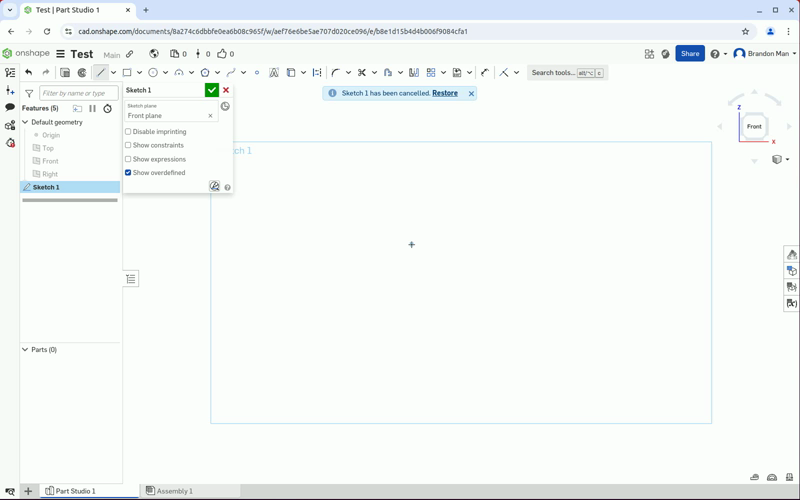
key_down(shift)
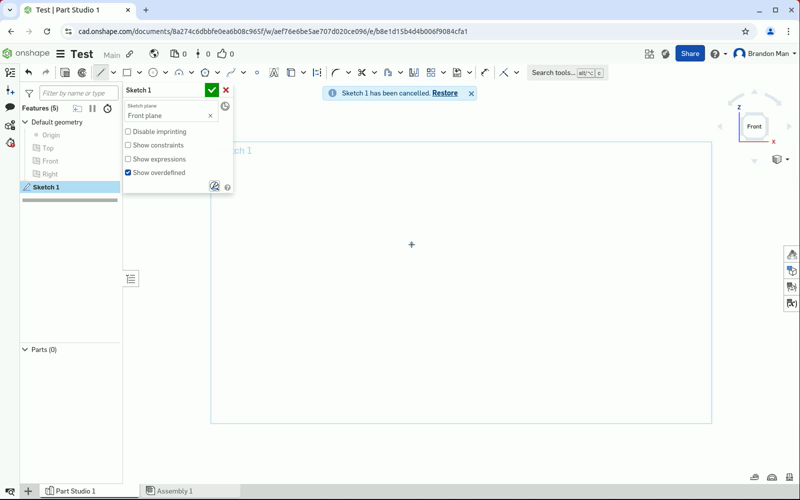
mouse_move(441, 244)
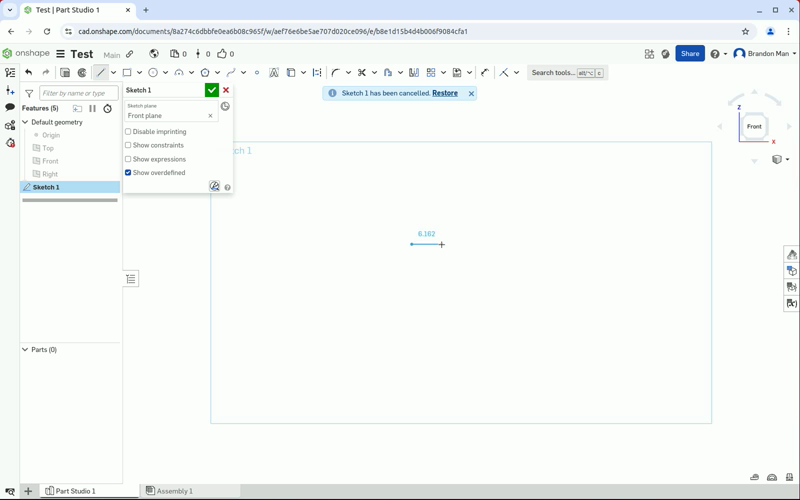
mouse_move(427, 244)
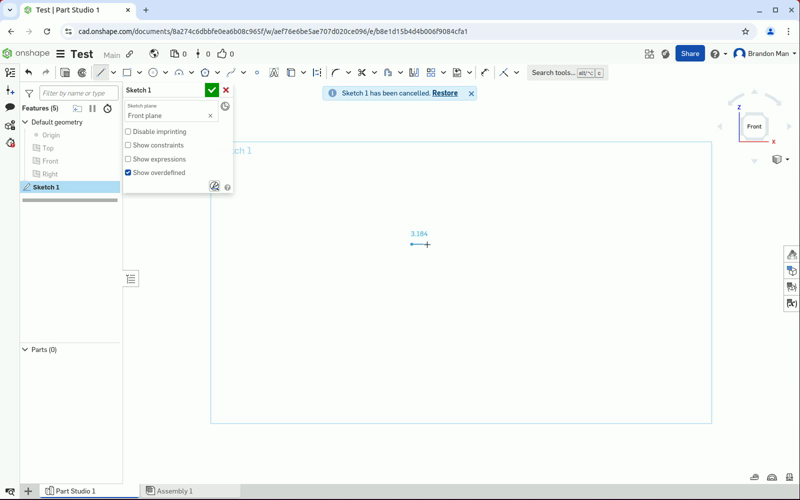
click(427, 244)
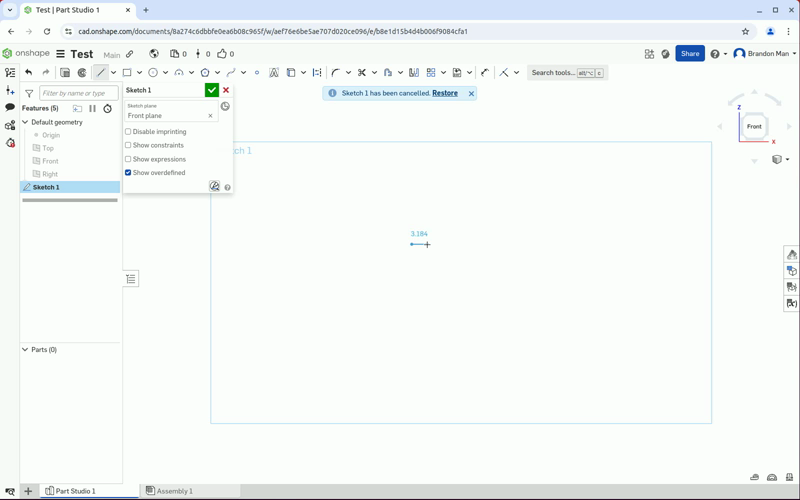
key_up(shift)
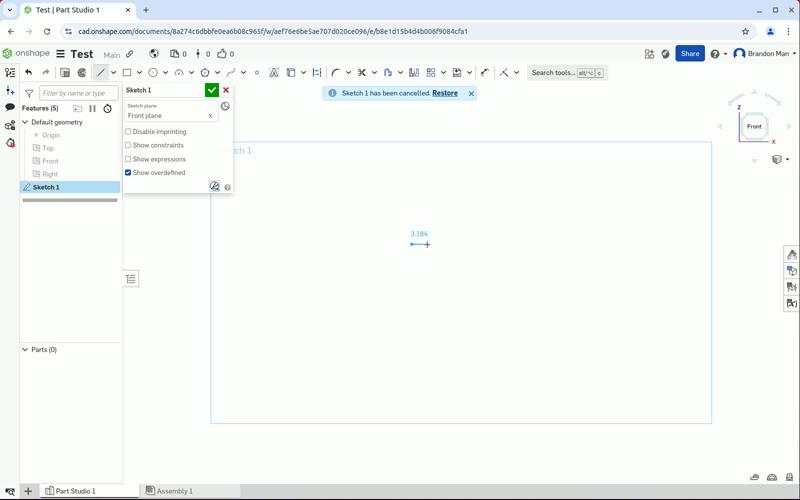
key_down(shift)
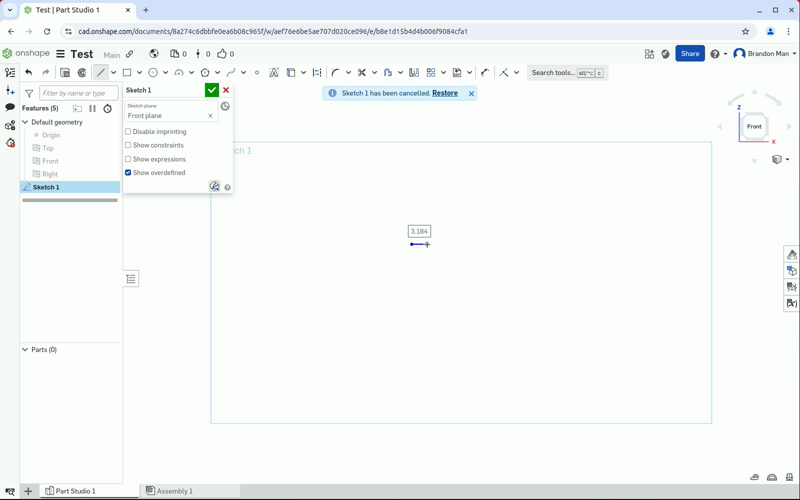
mouse_move(457, 244)
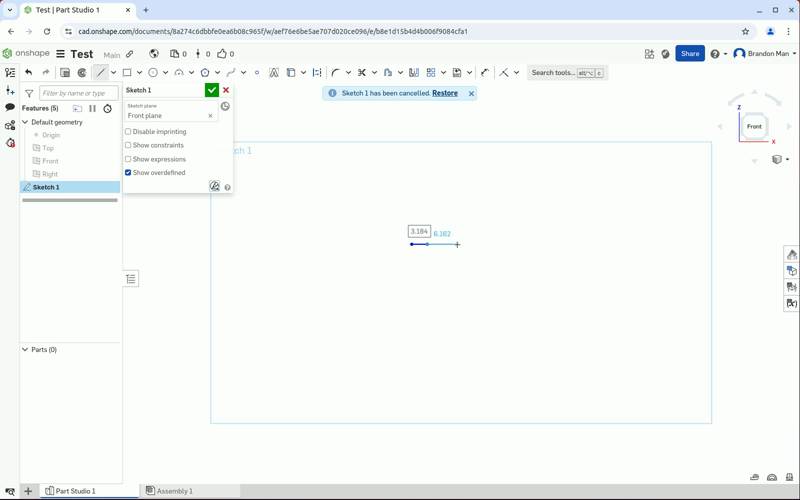
mouse_move(427, 207)
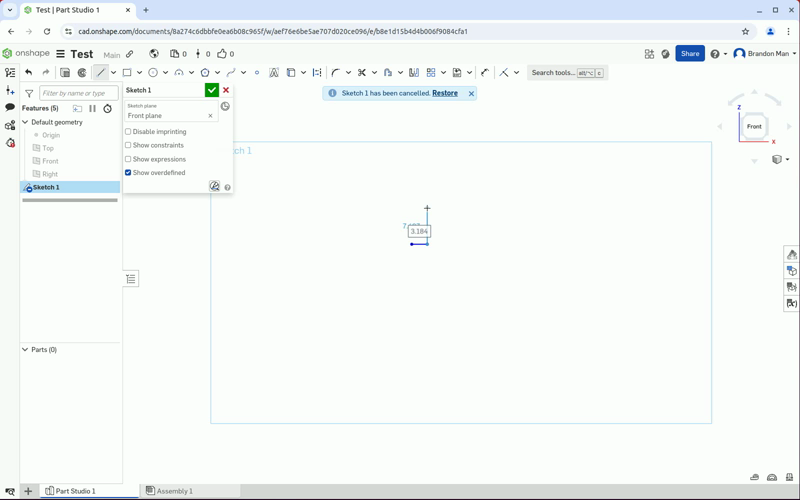
click(427, 207)
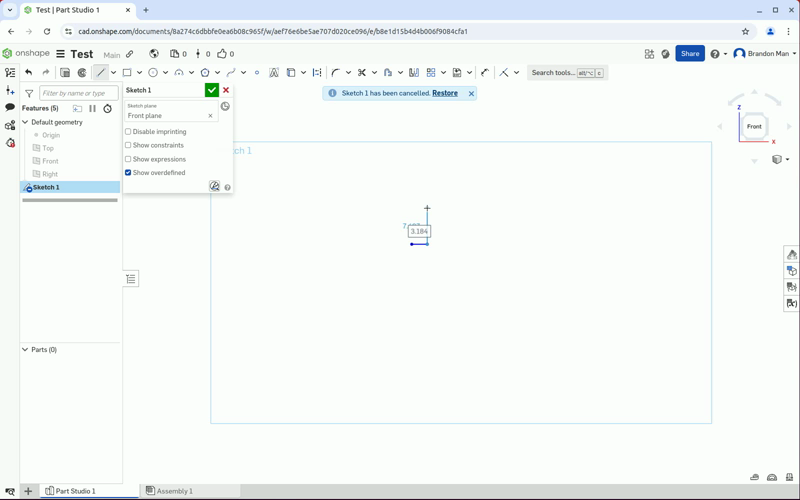
key_up(shift)
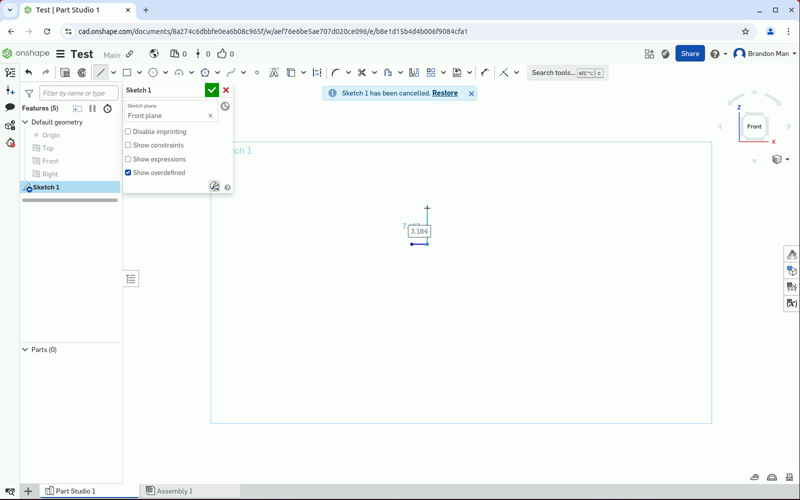
key_down(shift)
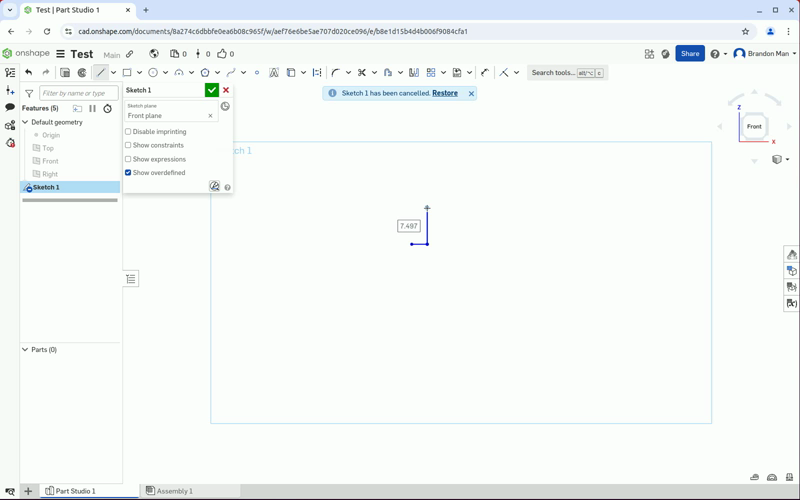
mouse_move(495, 207)
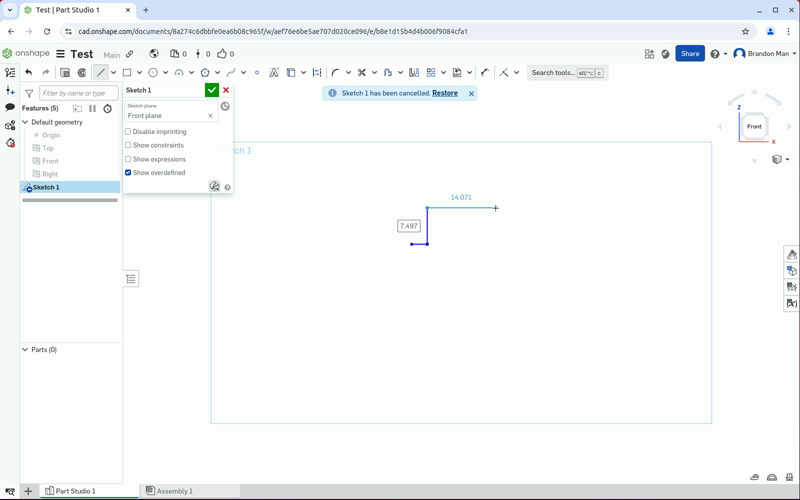
click(495, 207)
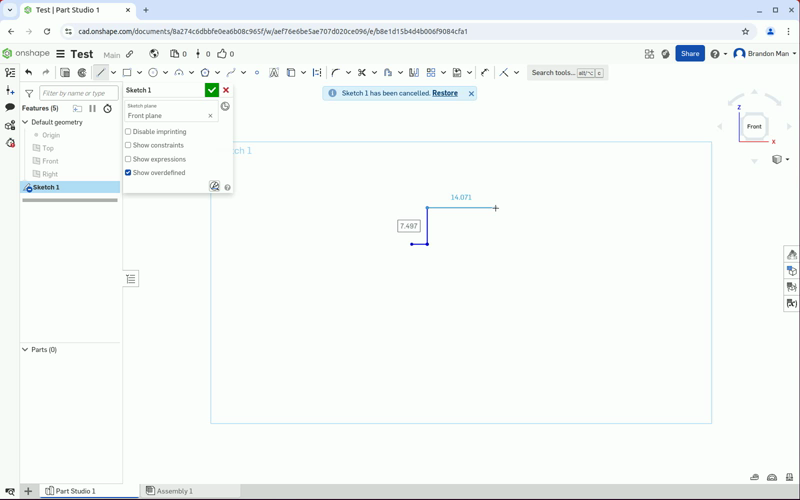
key_up(shift)
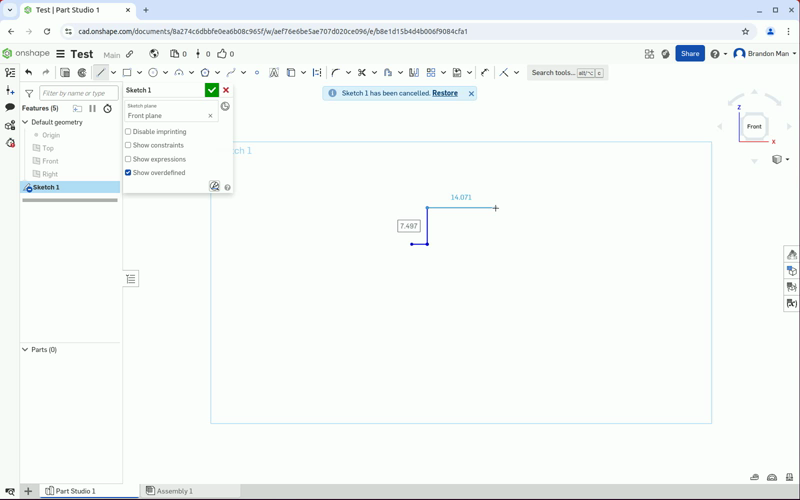
key_down(shift)
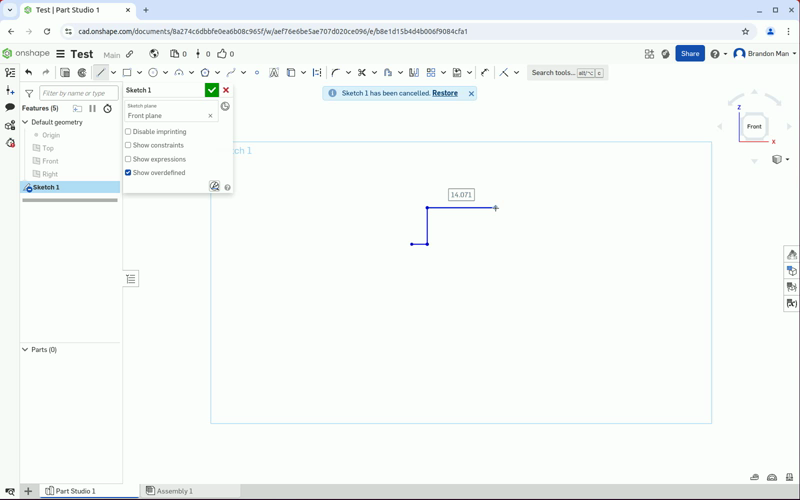
mouse_move(525, 207)
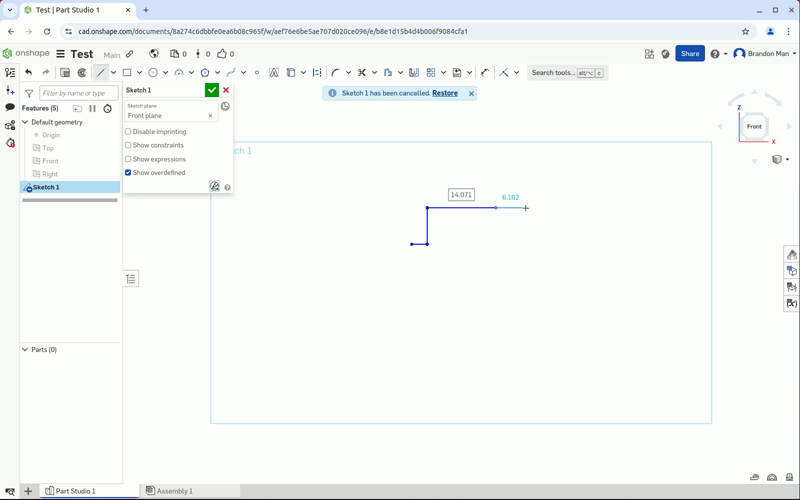
mouse_move(495, 244)
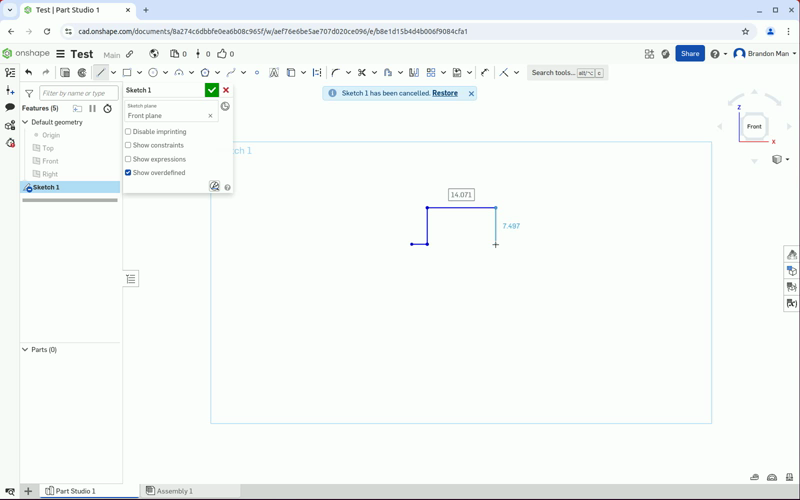
click(495, 244)
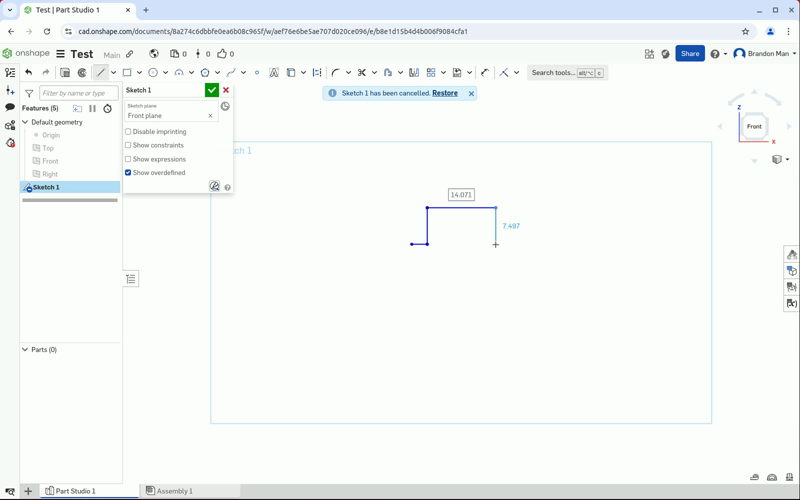
key_up(shift)
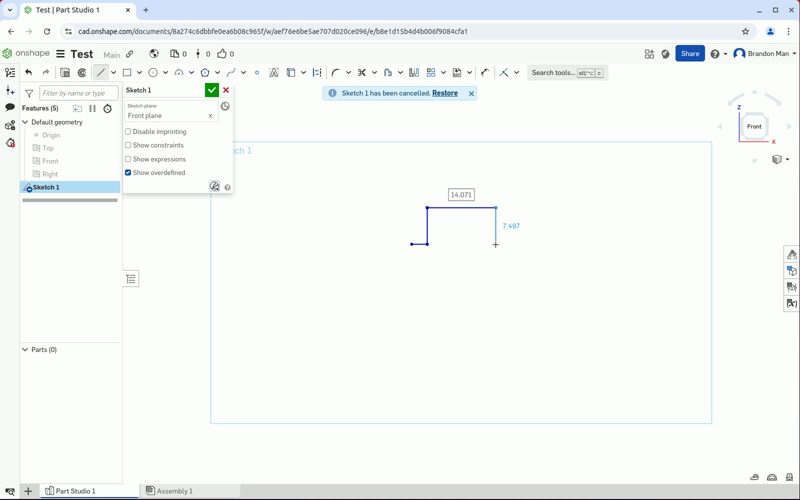
key_down(shift)
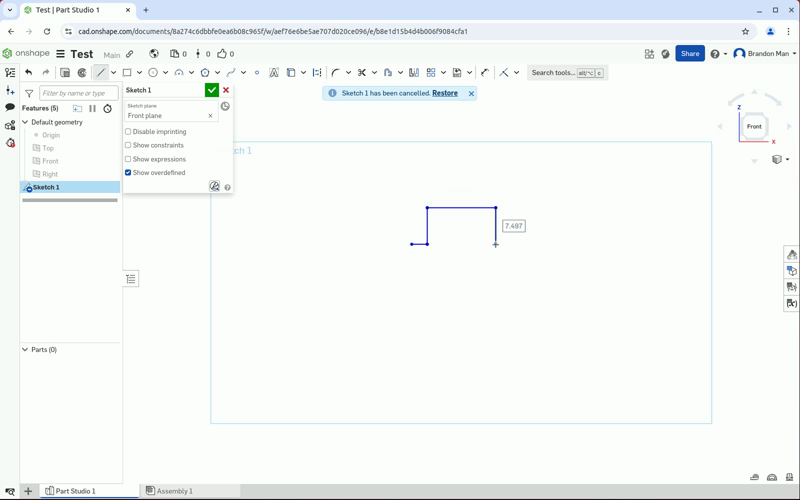
mouse_move(525, 244)
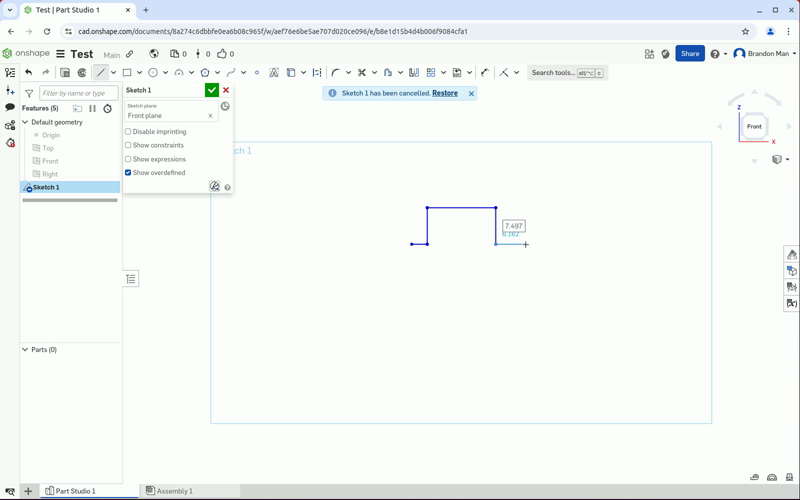
mouse_move(511, 244)
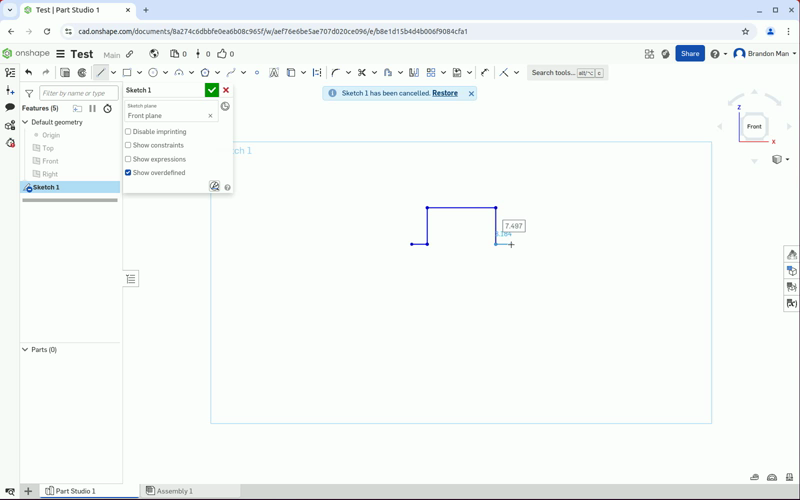
click(511, 244)
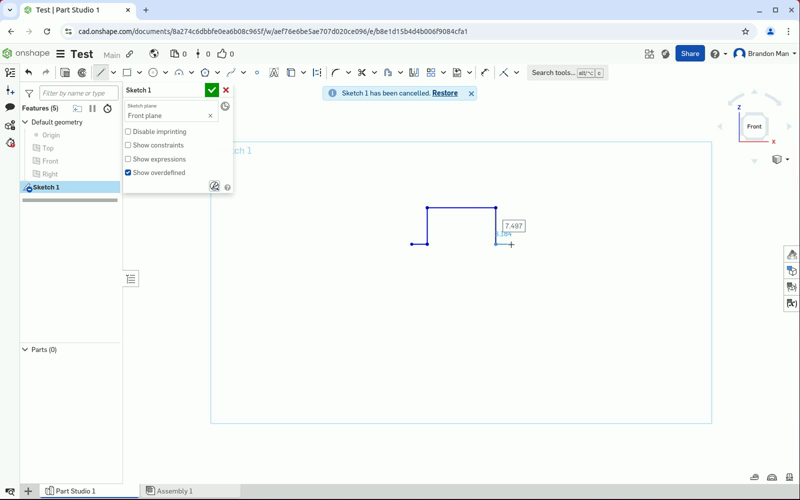
key_up(shift)
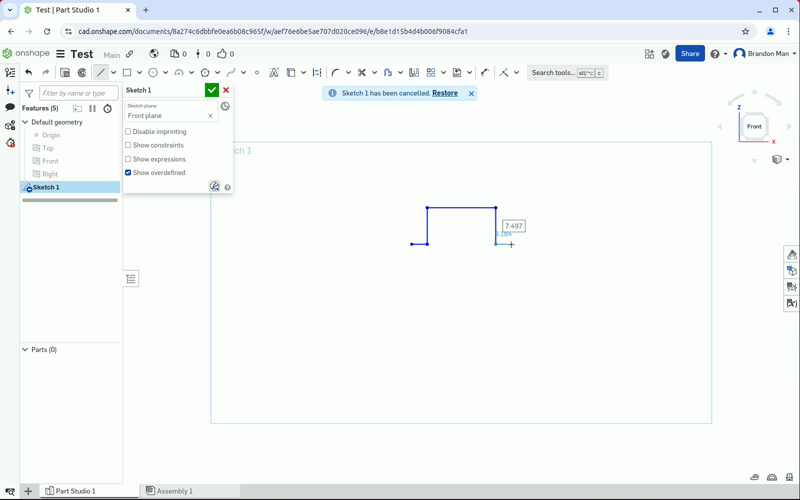
key_down(shift)
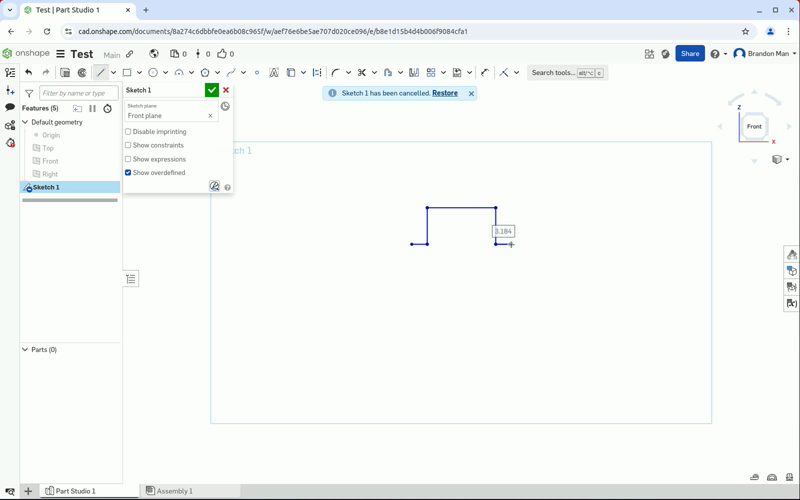
mouse_move(541, 244)
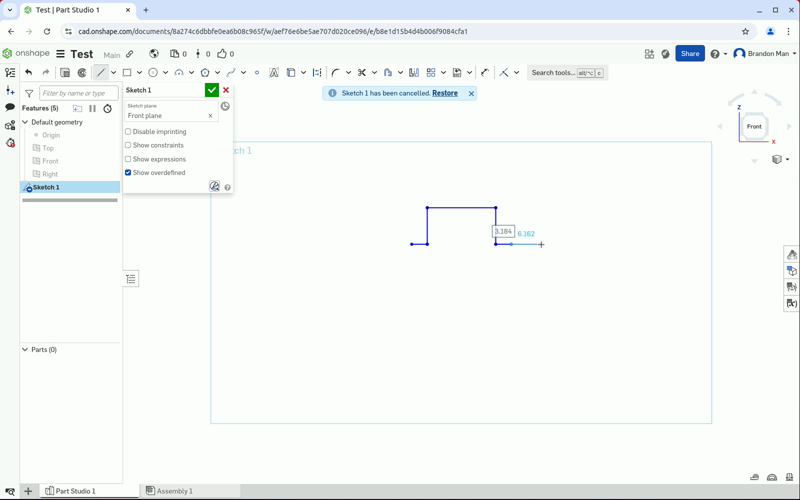
mouse_move(511, 188)
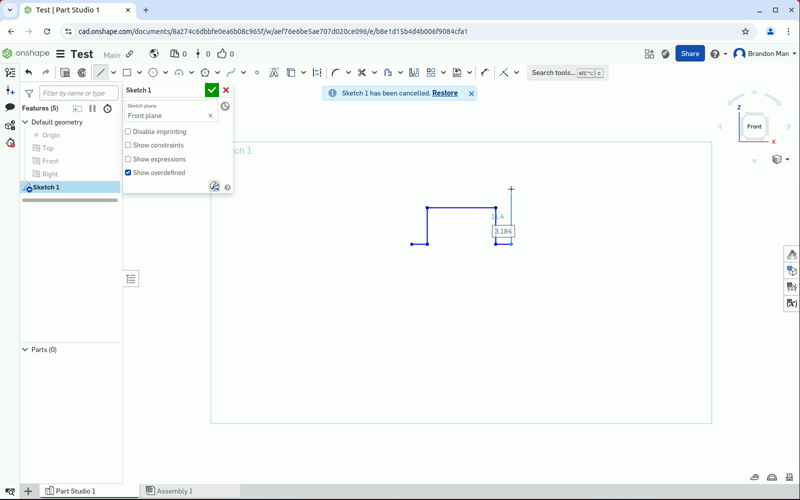
click(511, 188)
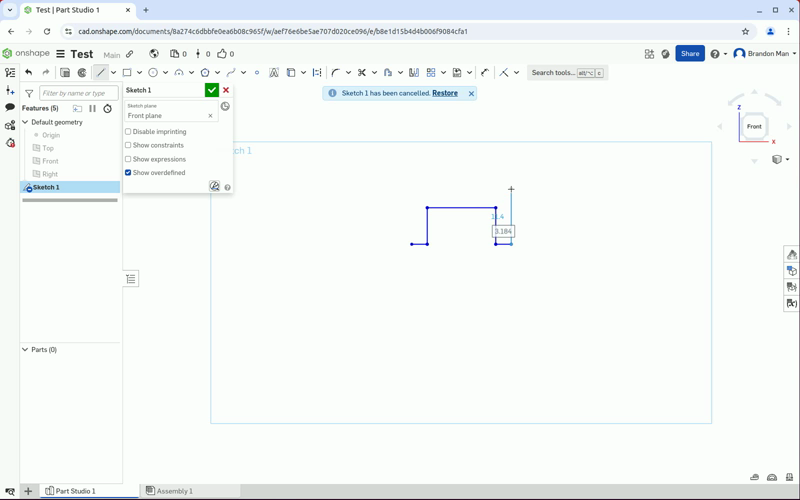
key_up(shift)
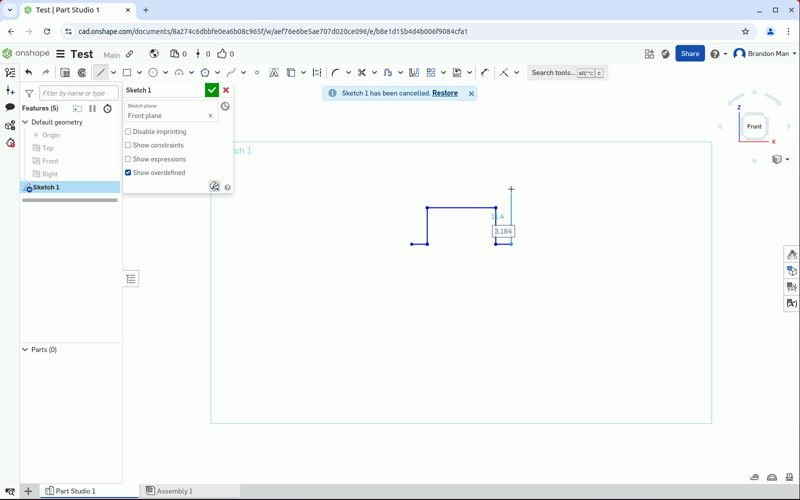
key_down(shift)
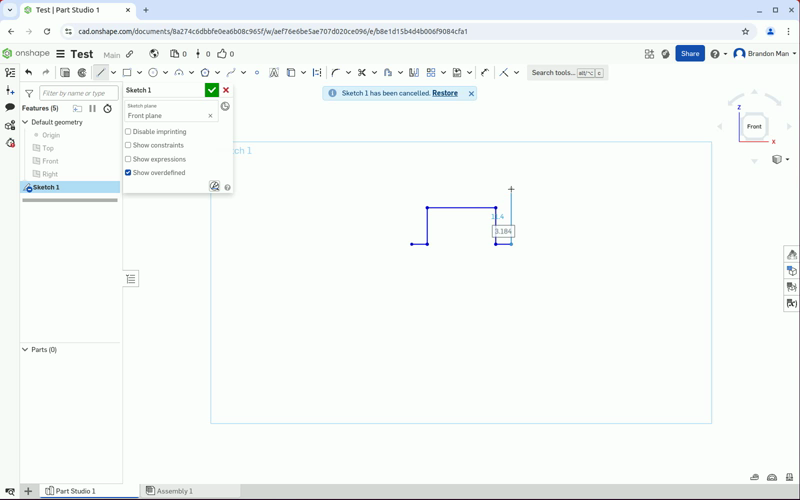
mouse_move(411, 188)
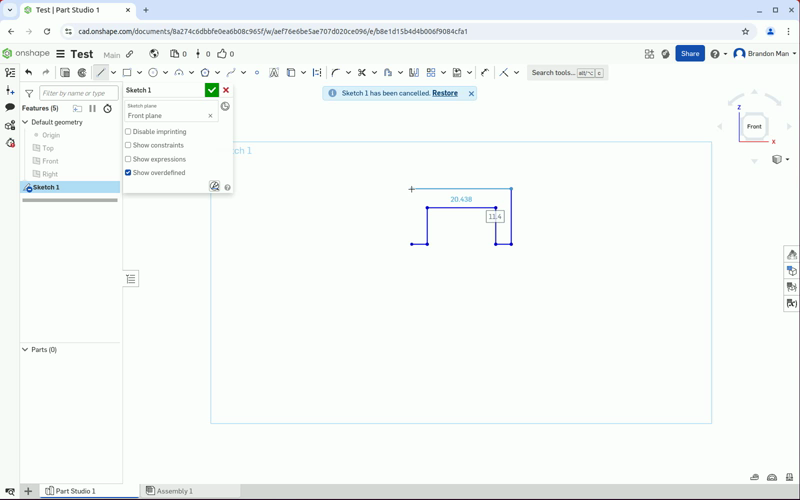
click(411, 188)
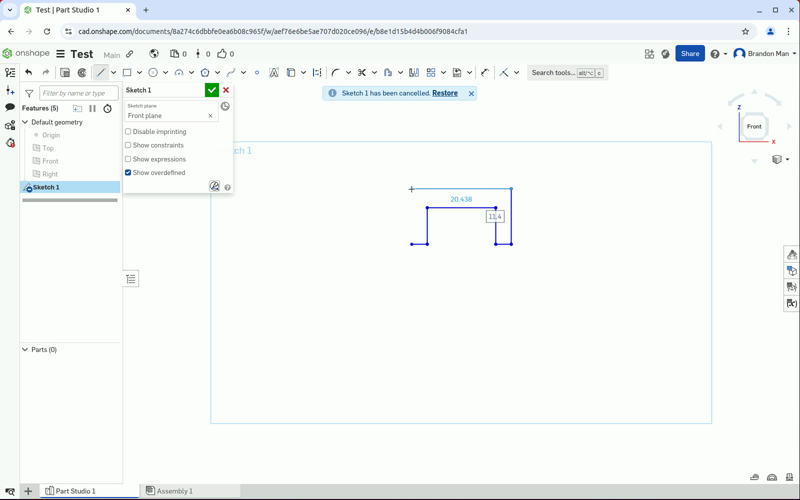
key_up(shift)
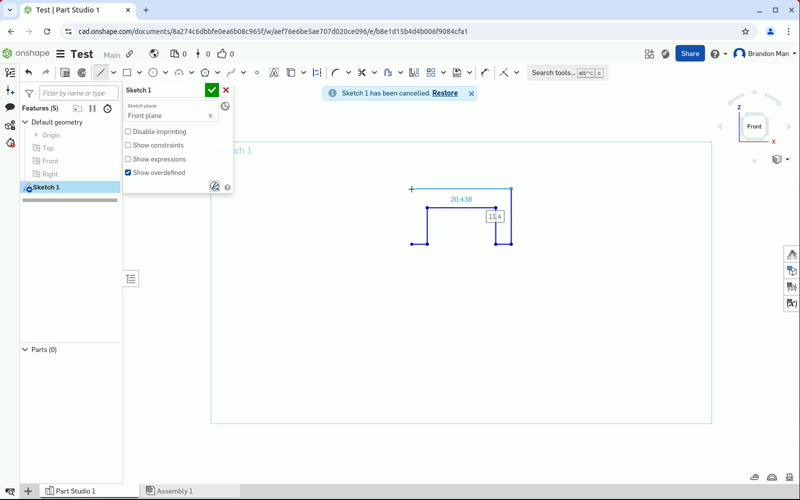
mouse_move(441, 188)
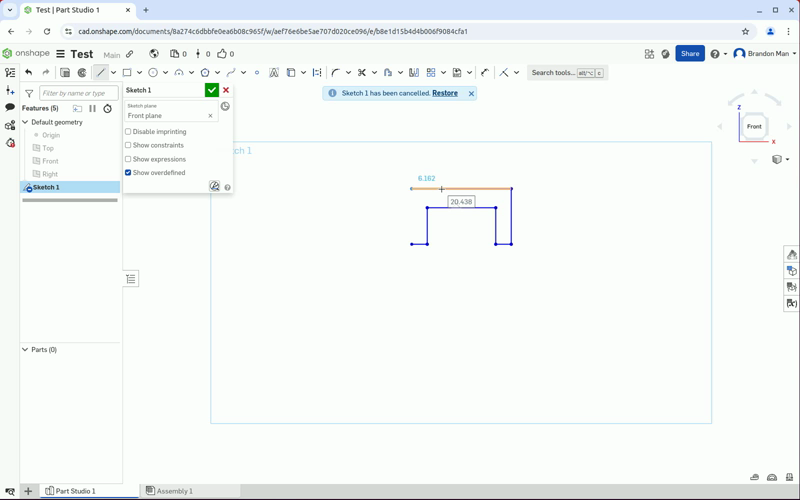
key_down(shift)
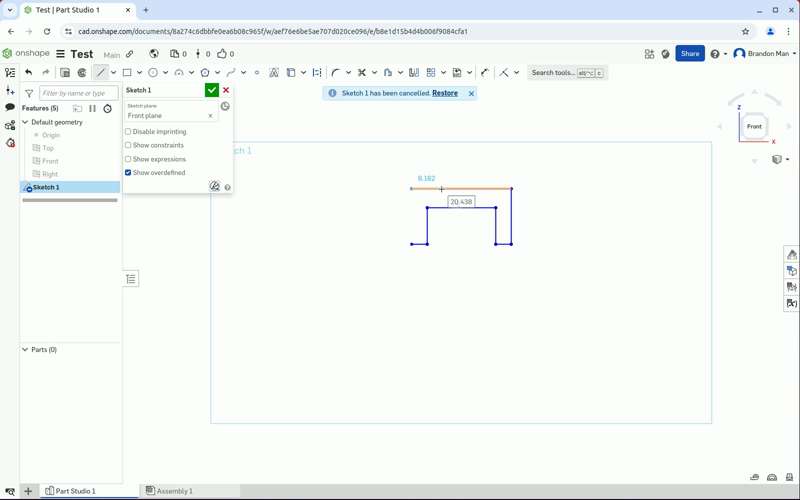
mouse_move(411, 244)
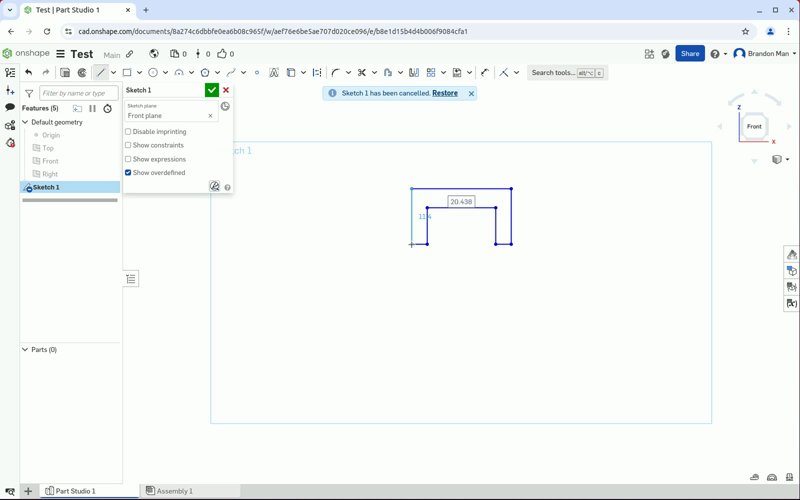
key_up(shift)
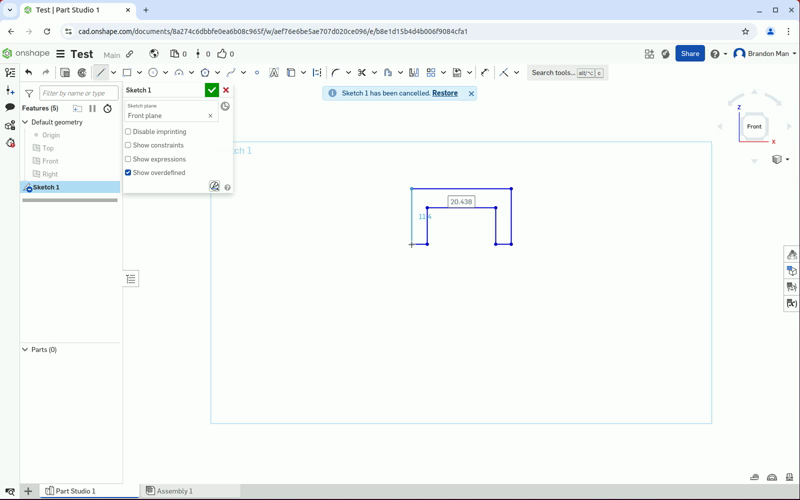
click(411, 244)
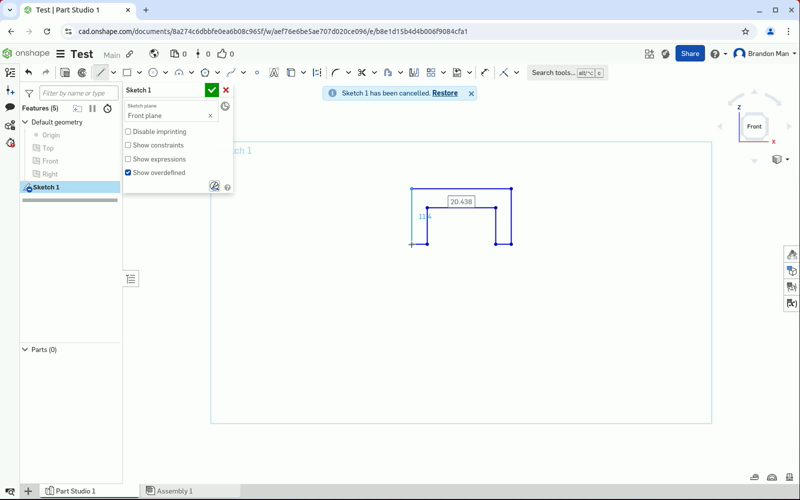
key(esc)
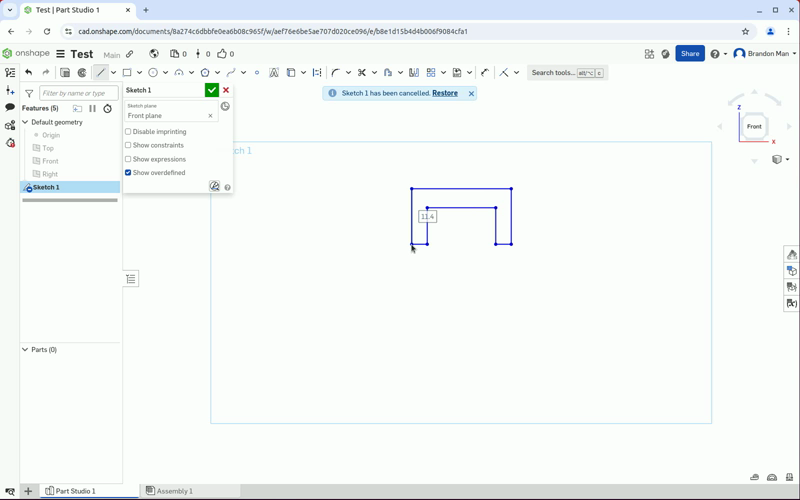
mouse_move(479, 190)
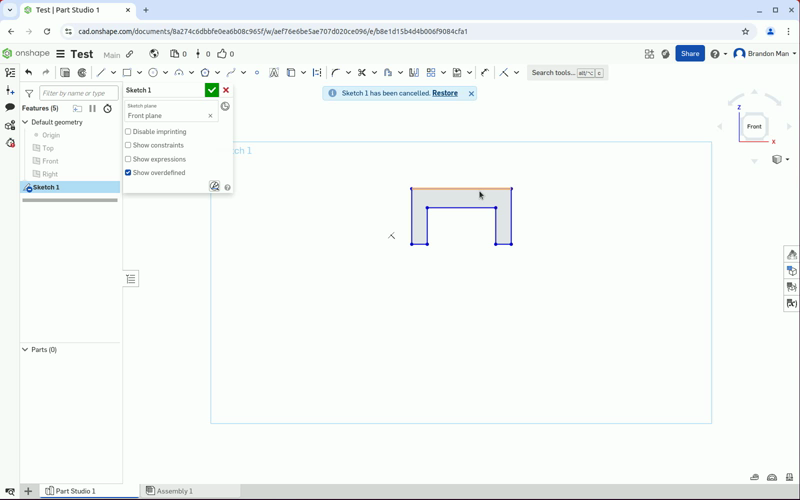
click(479, 190)
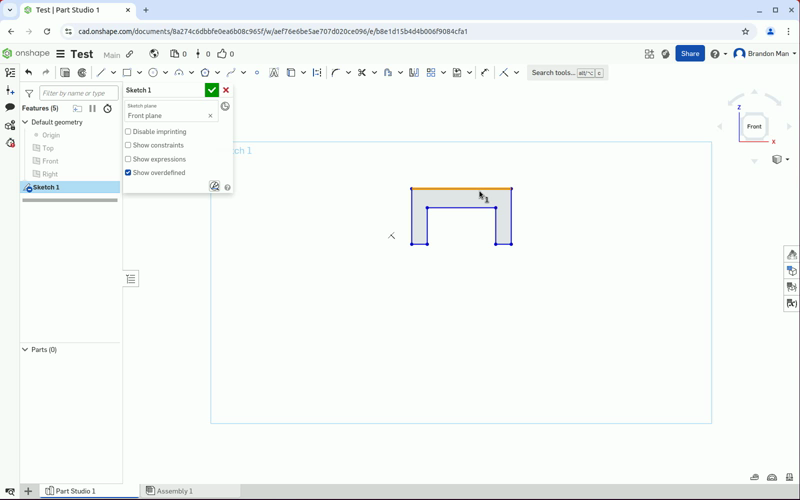
mouse_move(73, 352)
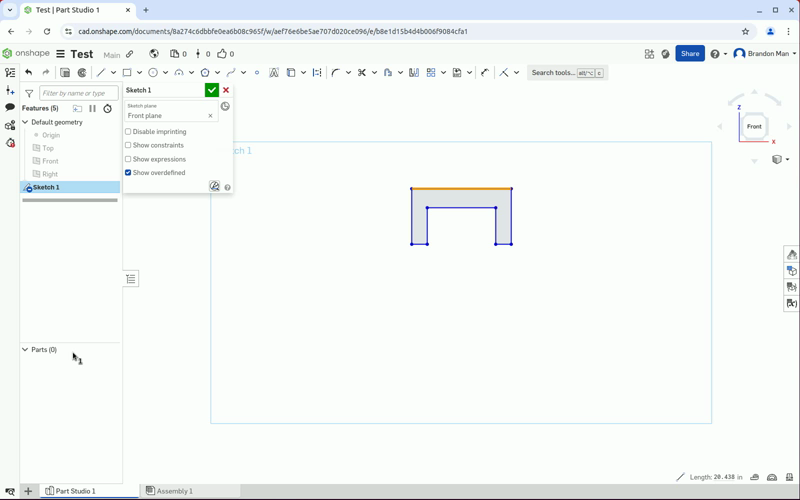
key(shift+y)
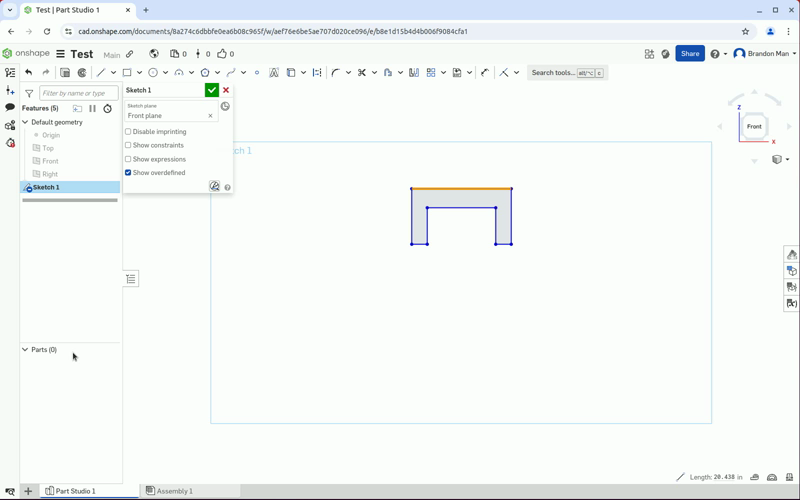
key(shift+e)
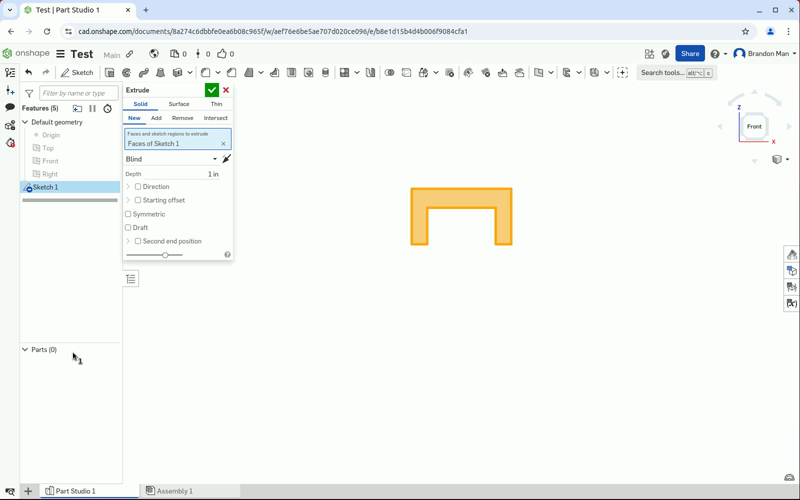
mouse_move(143, 106)
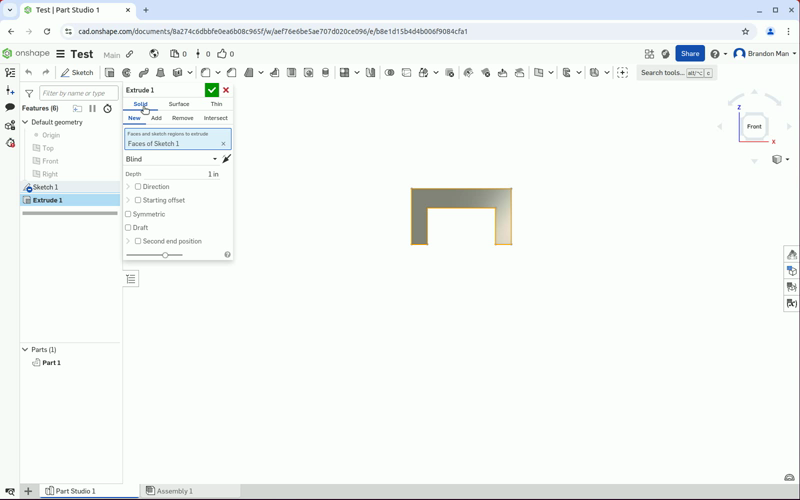
click(143, 106)
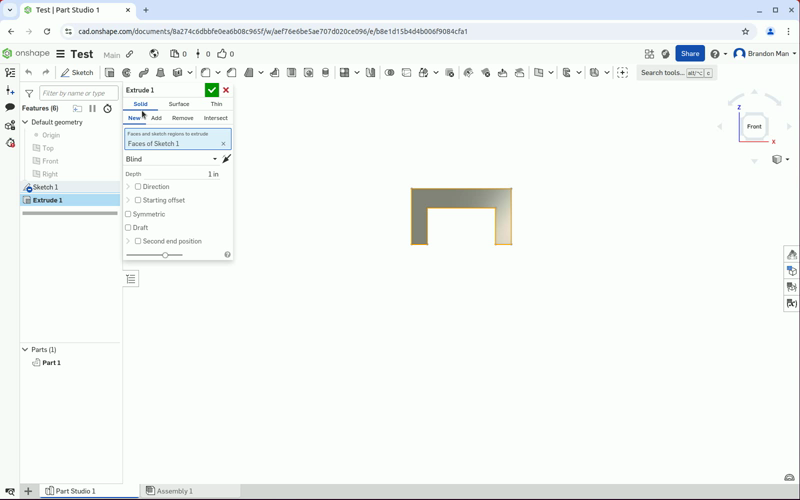
mouse_move(137, 120)
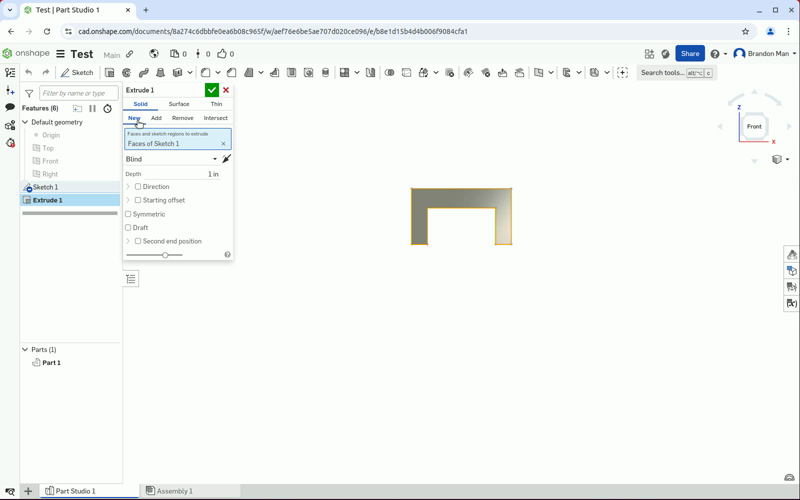
click(137, 120)
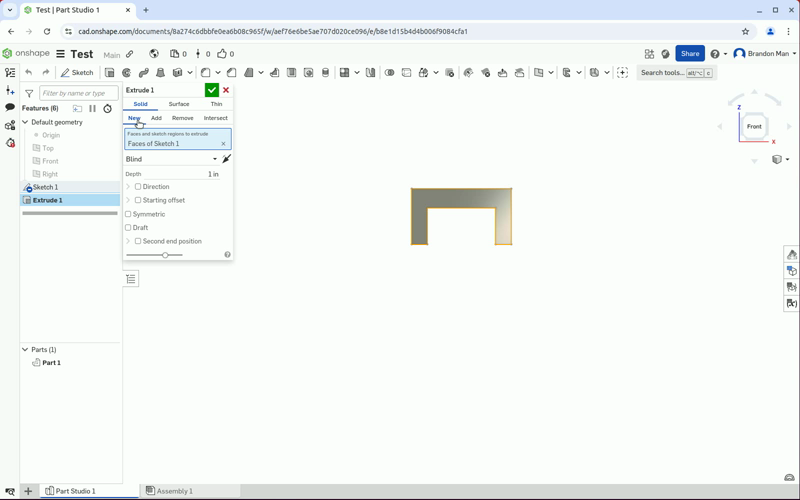
key(tab, 4)
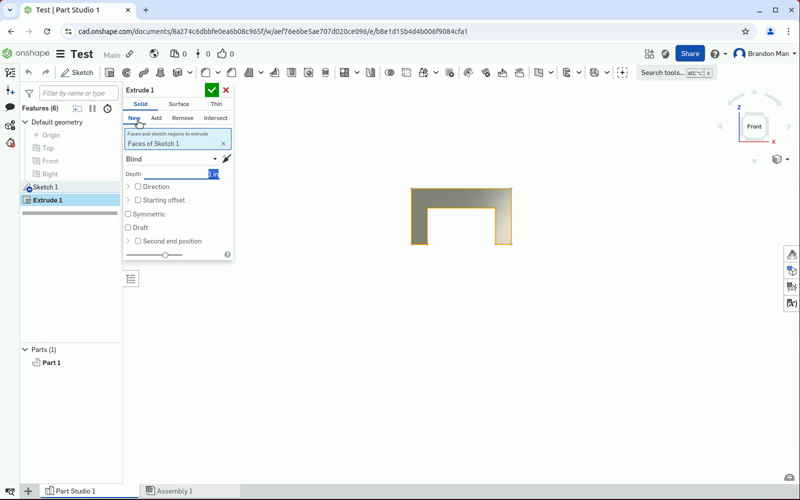
text(23.108)
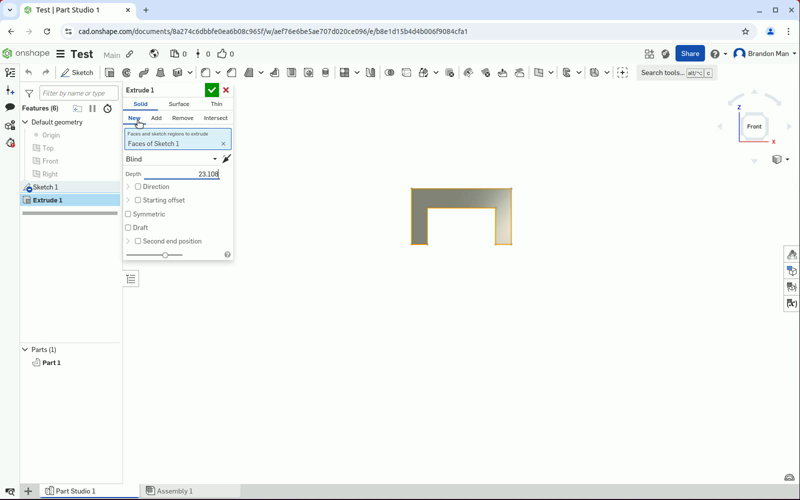
key(enter)
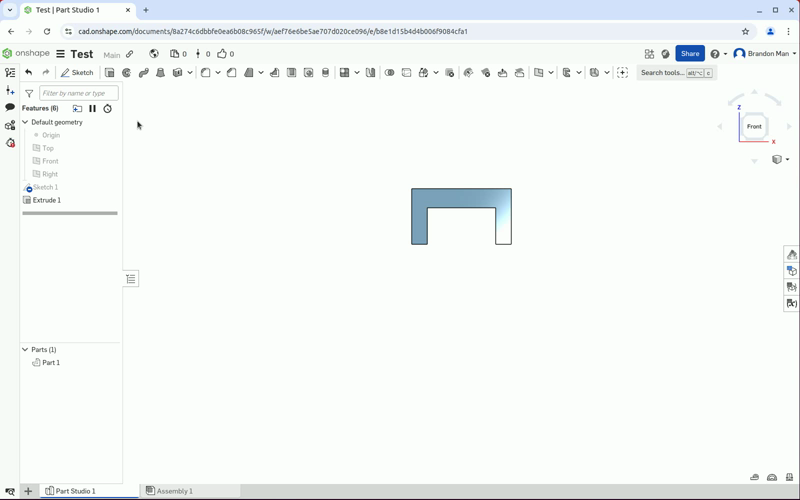
key(shift+h)
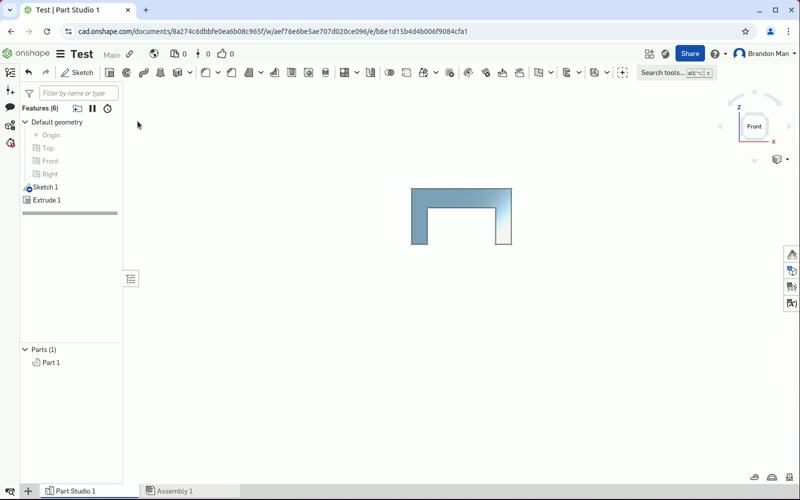
key(shift+h)
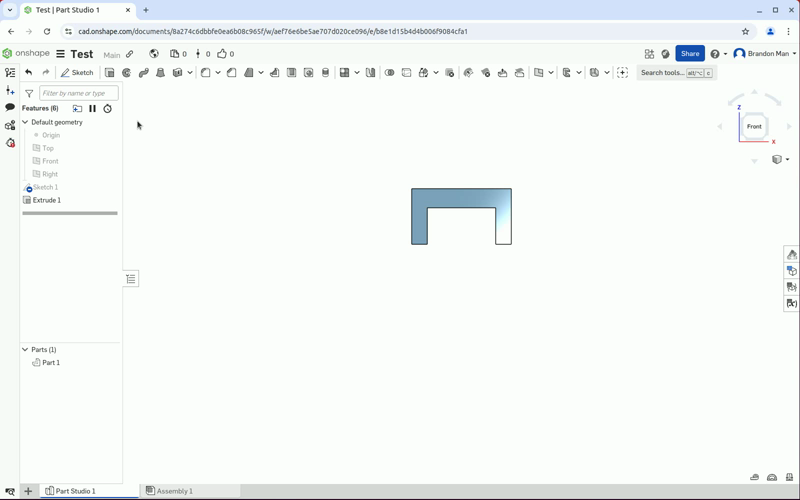
mouse_move(73, 189)
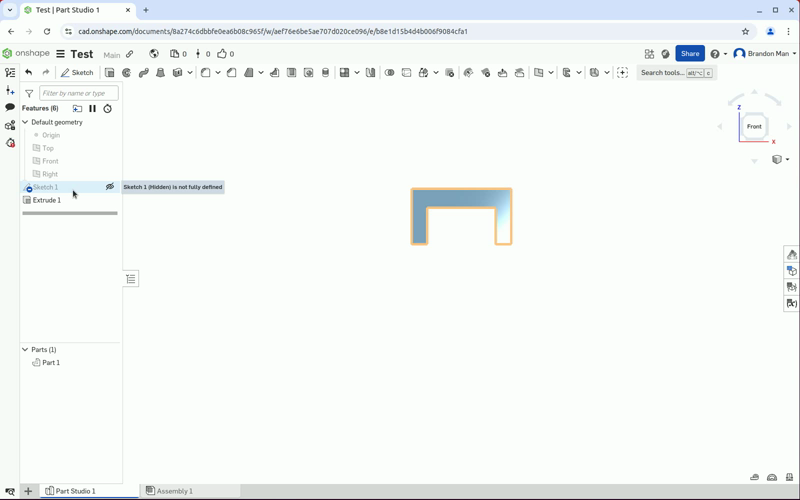
click(73, 189)
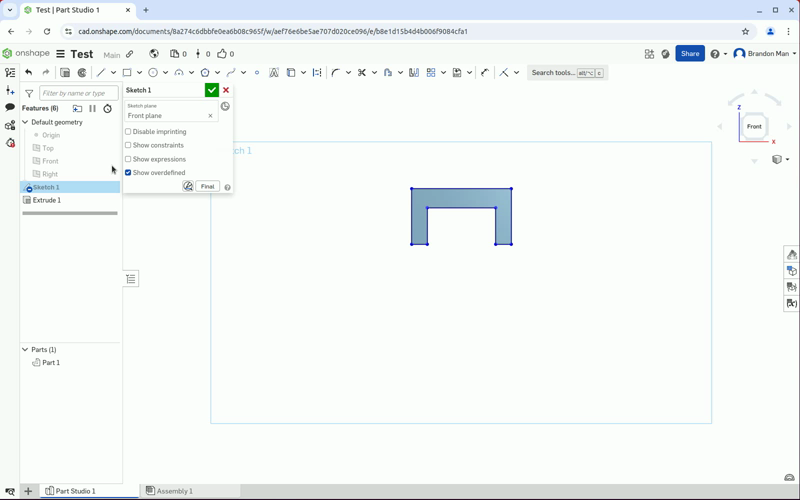
mouse_move(229, 92)
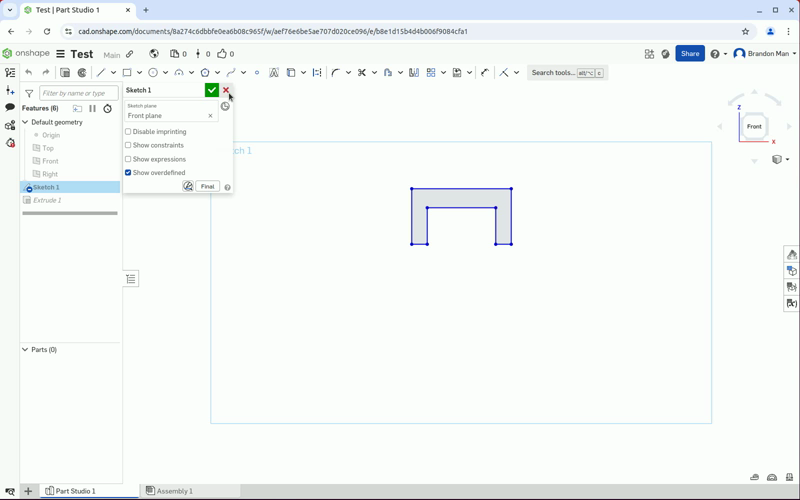
click(229, 92)
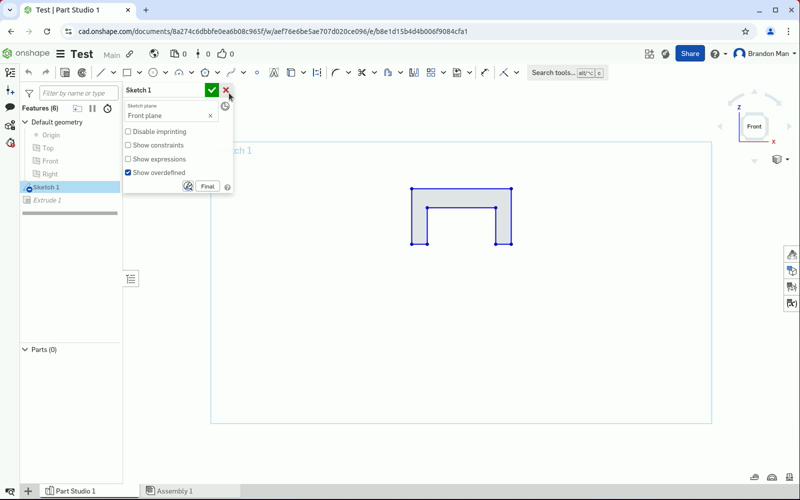
key(shift+s)
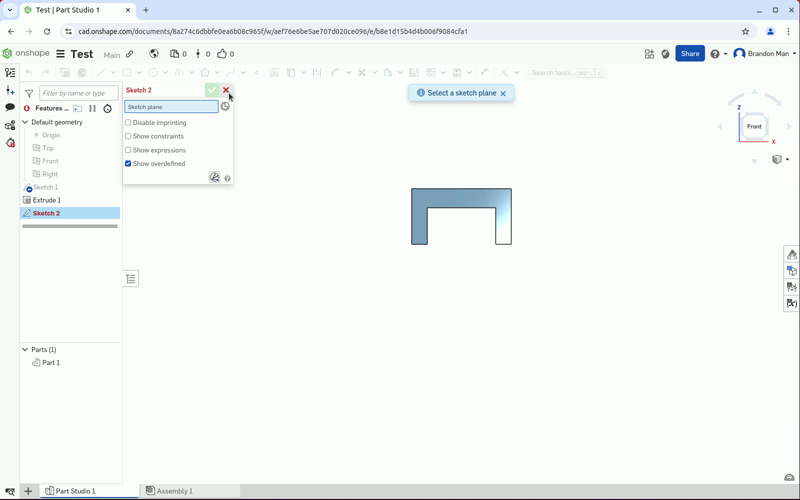
mouse_move(73, 163)
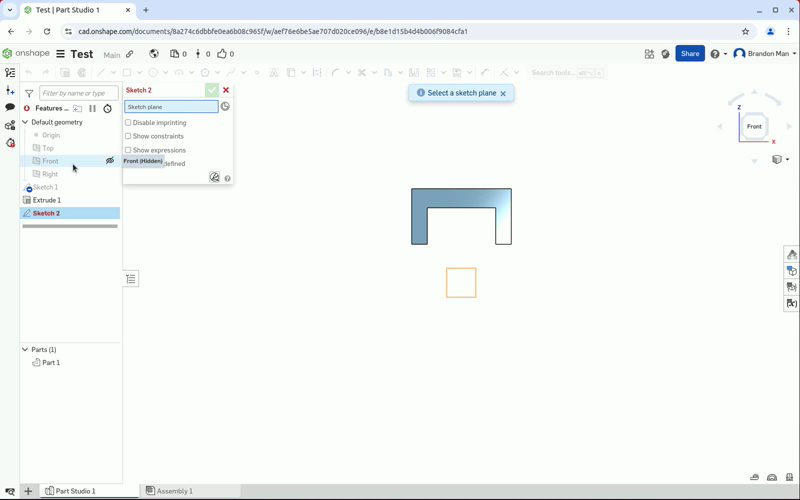
click(73, 163)
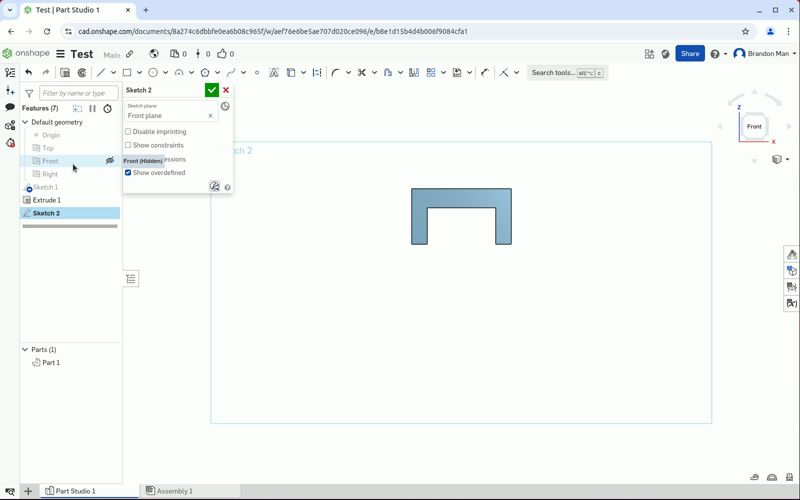
mouse_move(73, 352)
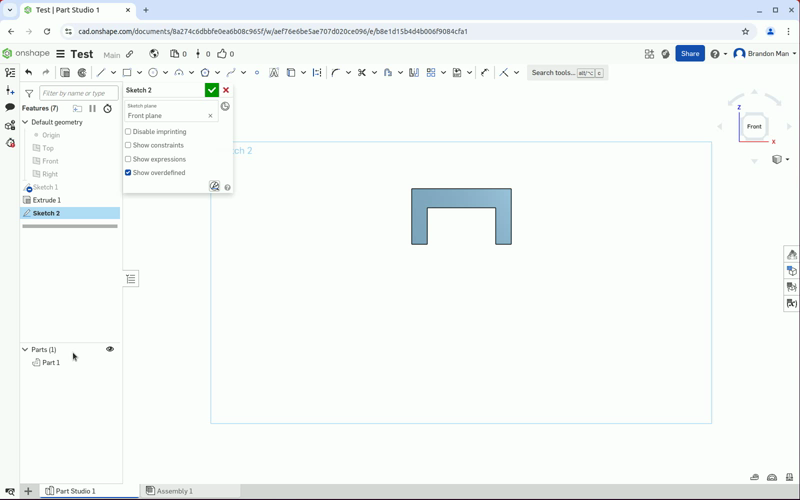
key(y)
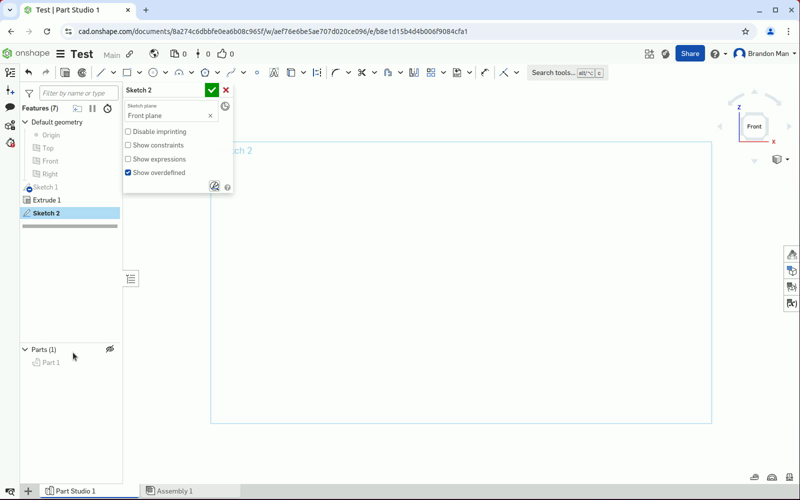
key(l)
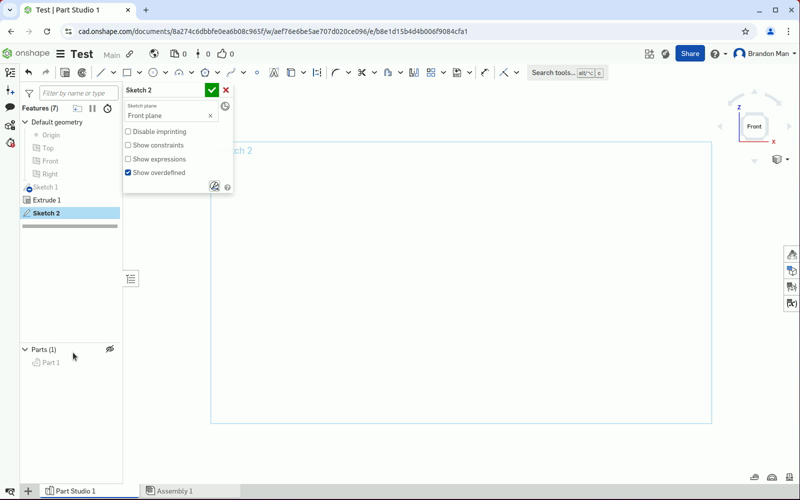
key_down(shift)
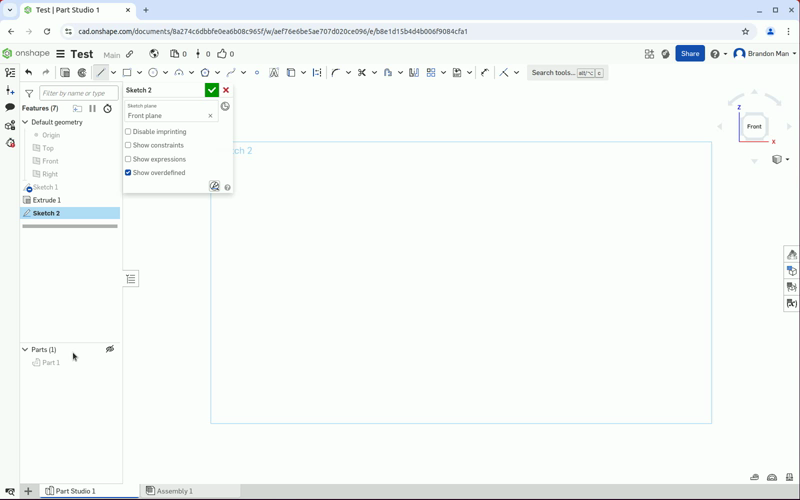
mouse_move(411, 376)
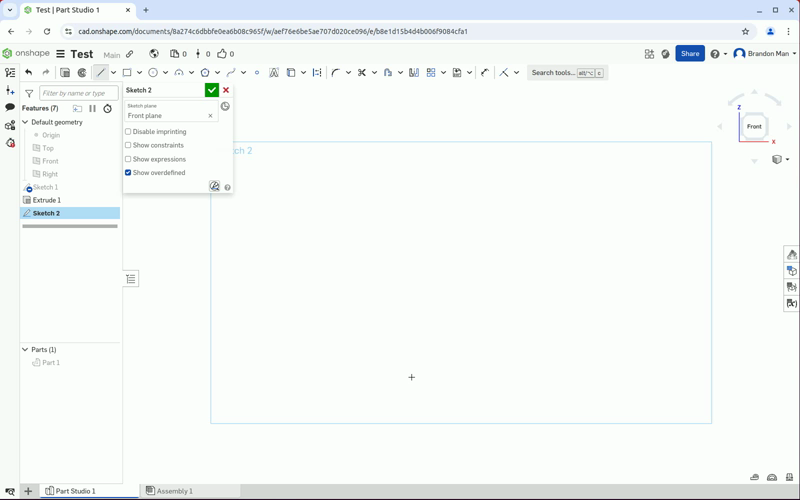
click(411, 376)
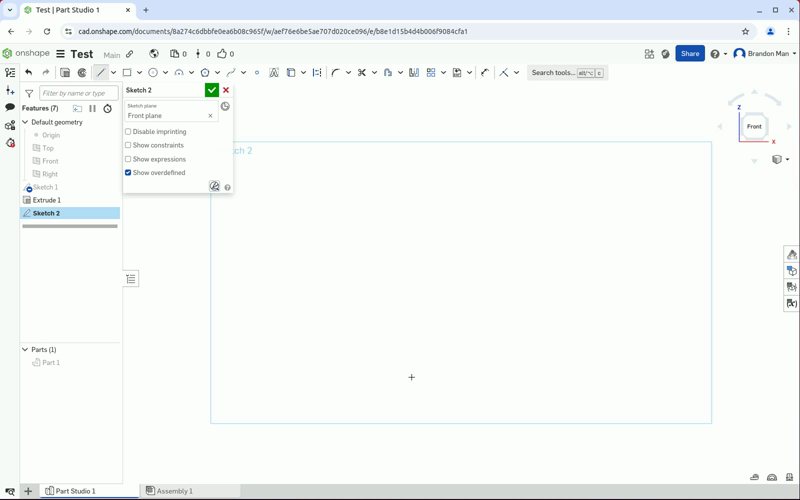
key_up(shift)
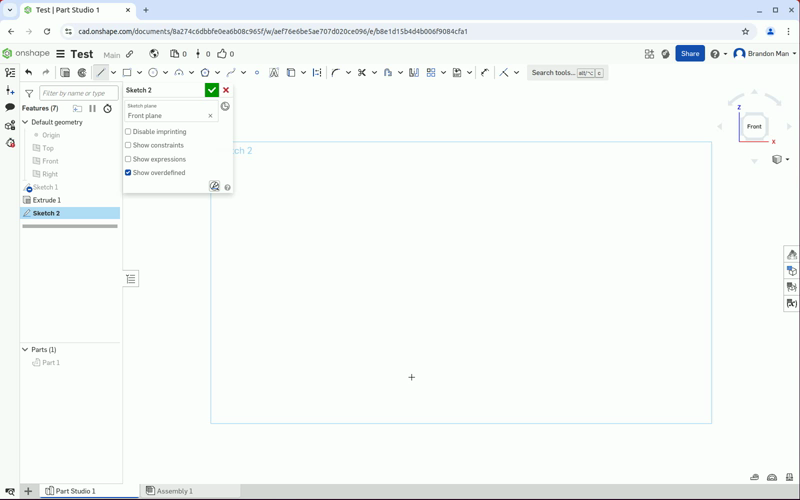
key_down(shift)
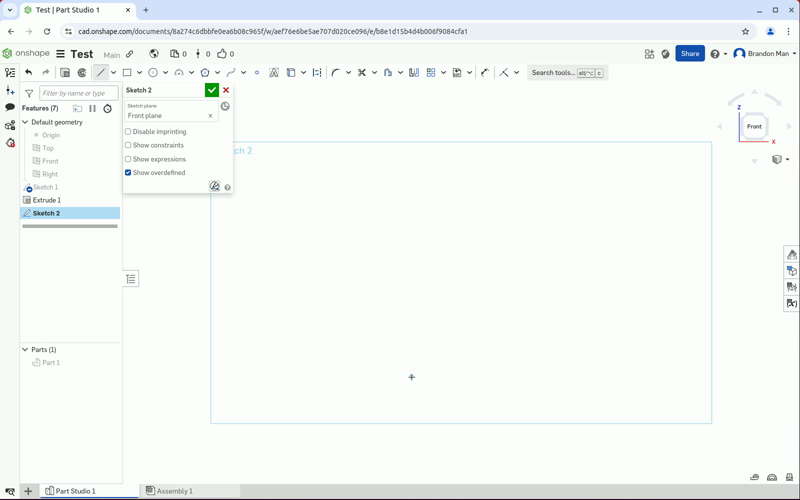
mouse_move(511, 376)
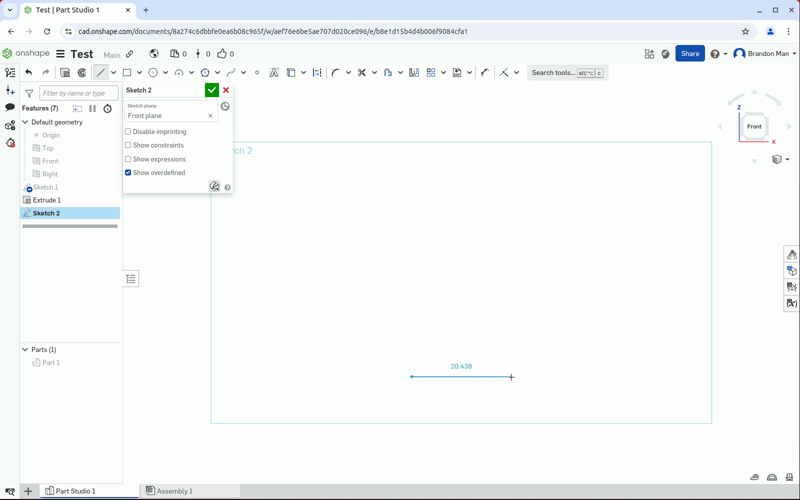
click(511, 376)
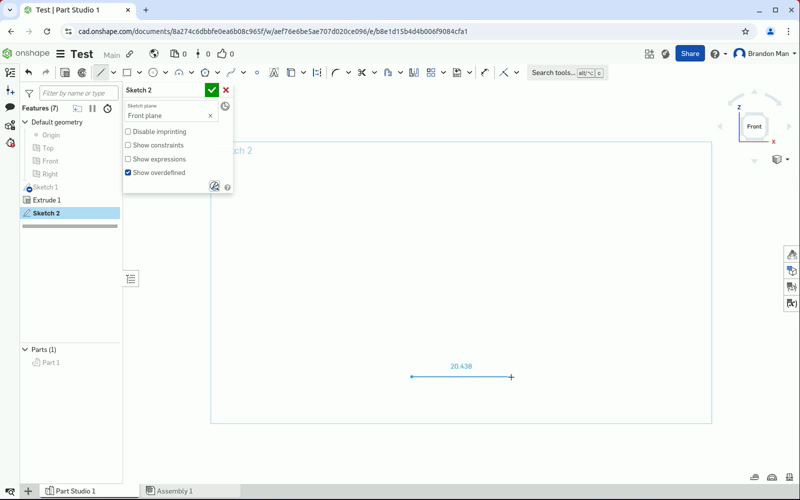
key_up(shift)
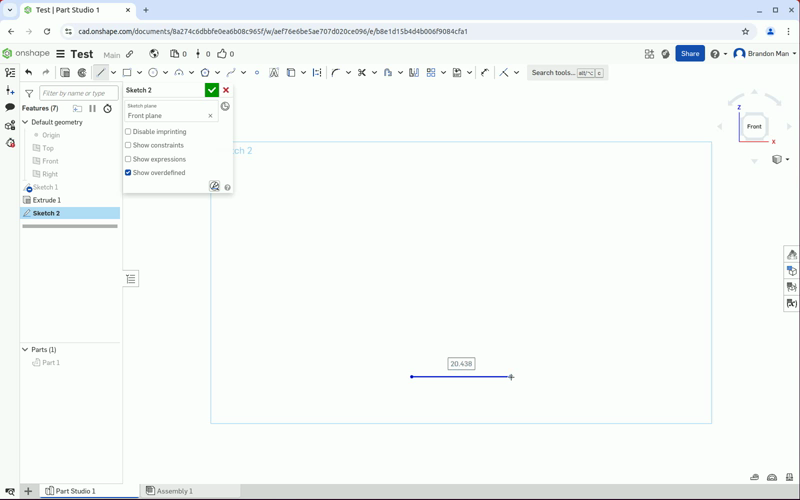
key_down(shift)
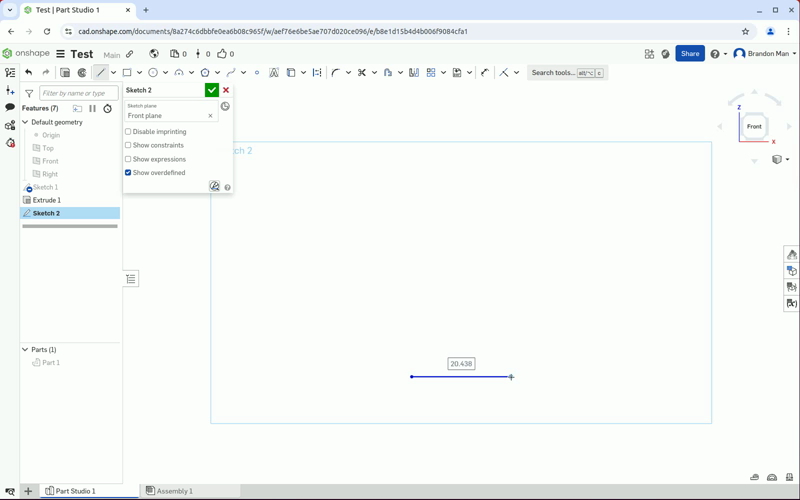
mouse_move(541, 376)
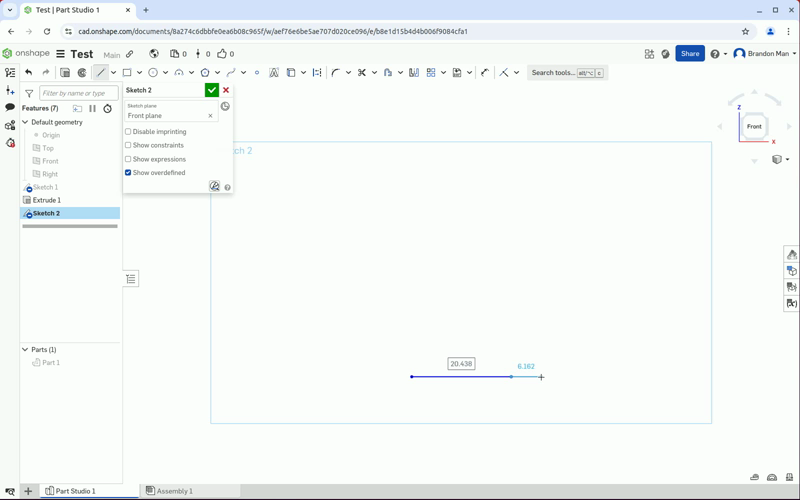
mouse_move(511, 321)
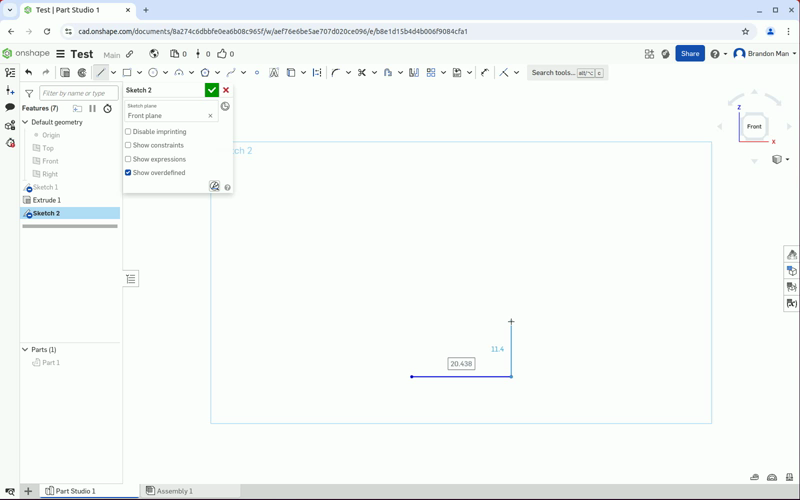
click(511, 321)
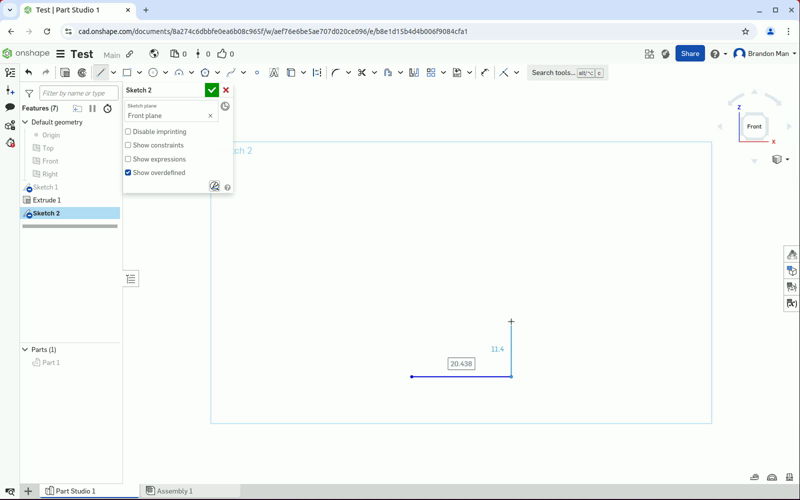
key_up(shift)
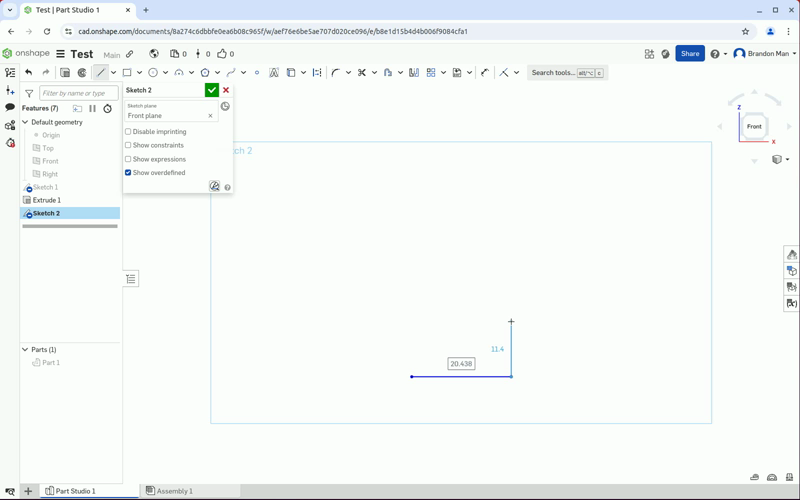
key_down(shift)
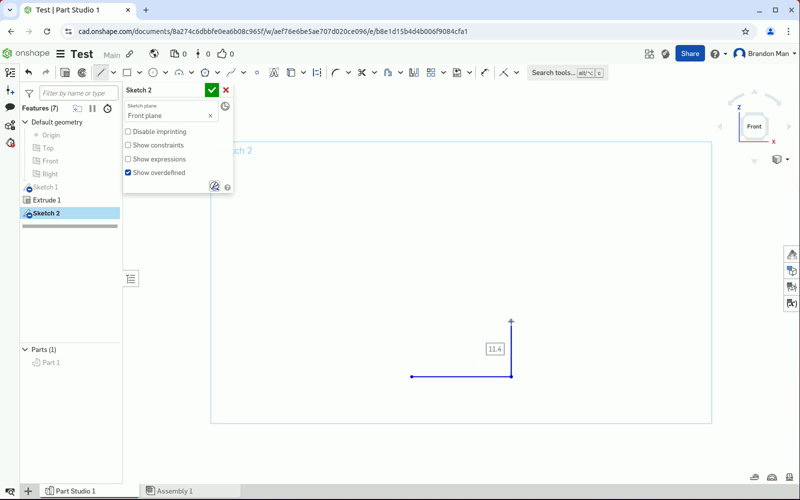
mouse_move(541, 321)
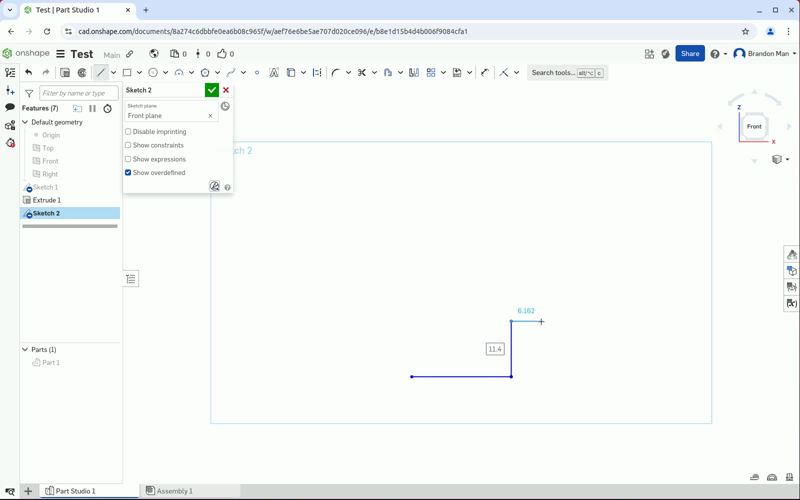
mouse_move(495, 321)
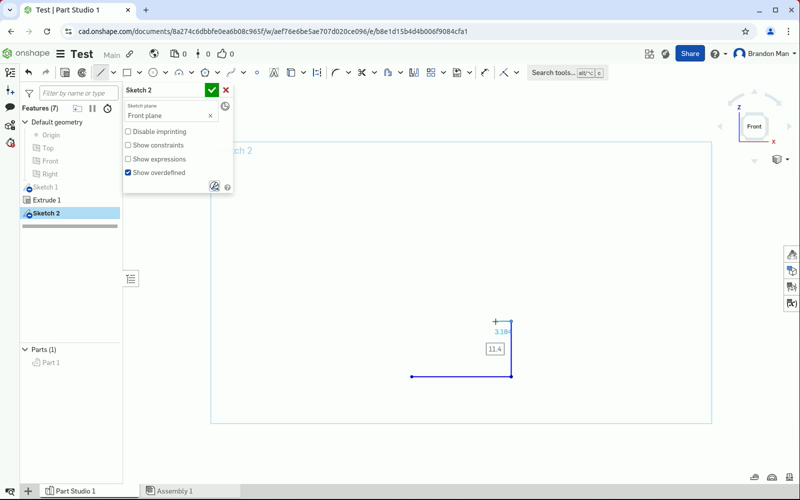
click(495, 321)
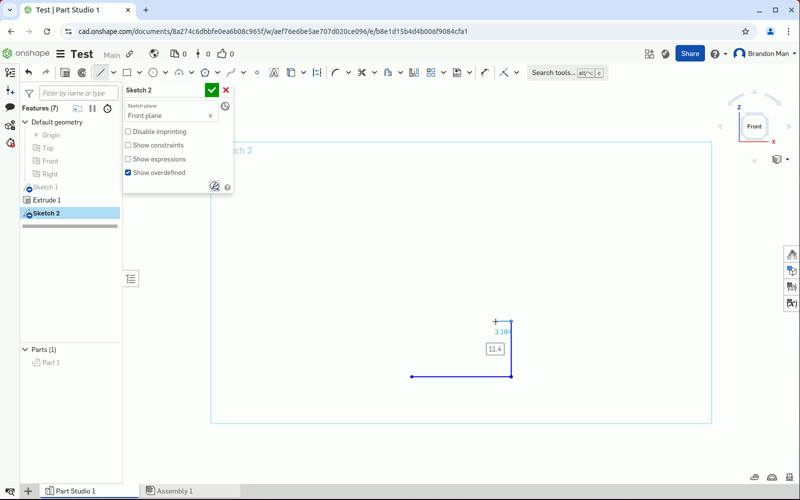
key_up(shift)
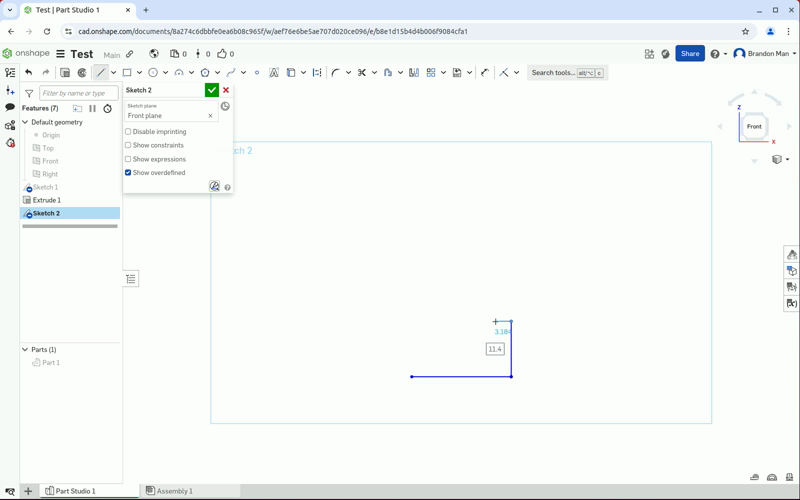
key_down(shift)
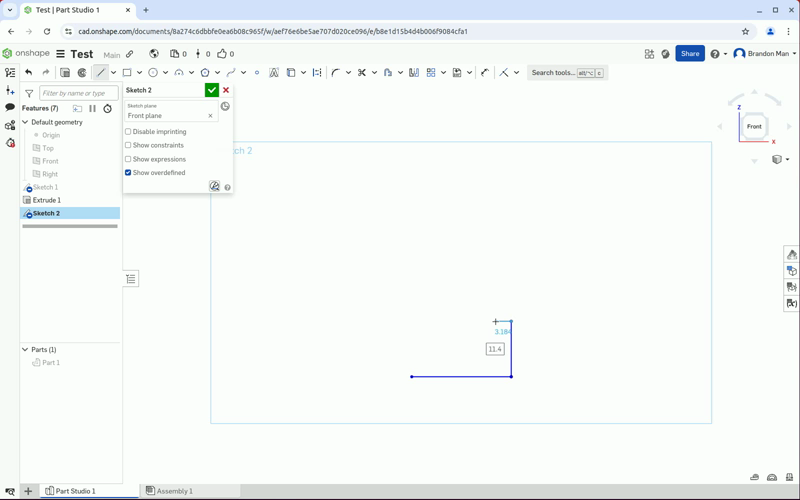
mouse_move(525, 321)
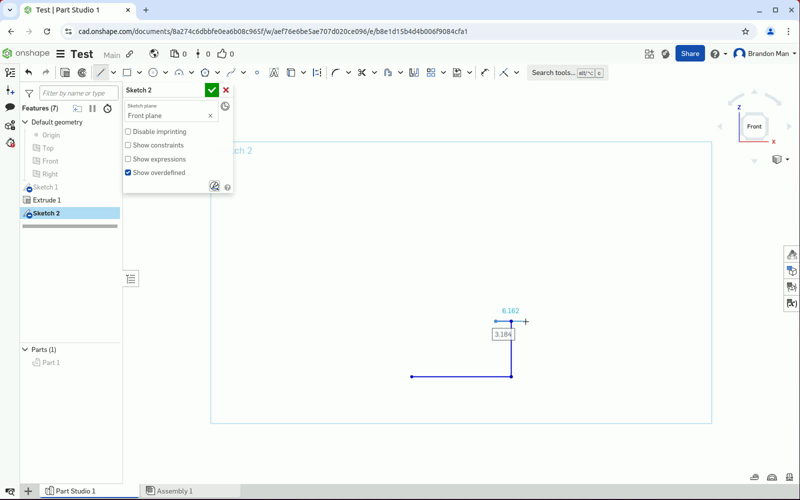
mouse_move(495, 357)
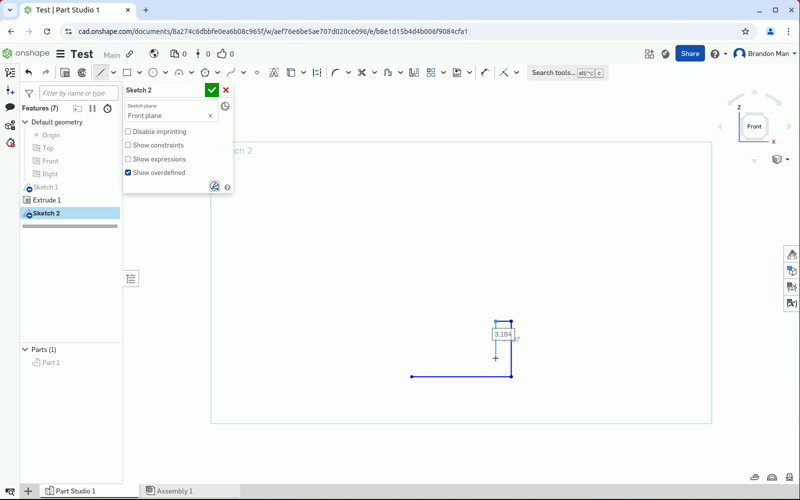
click(495, 357)
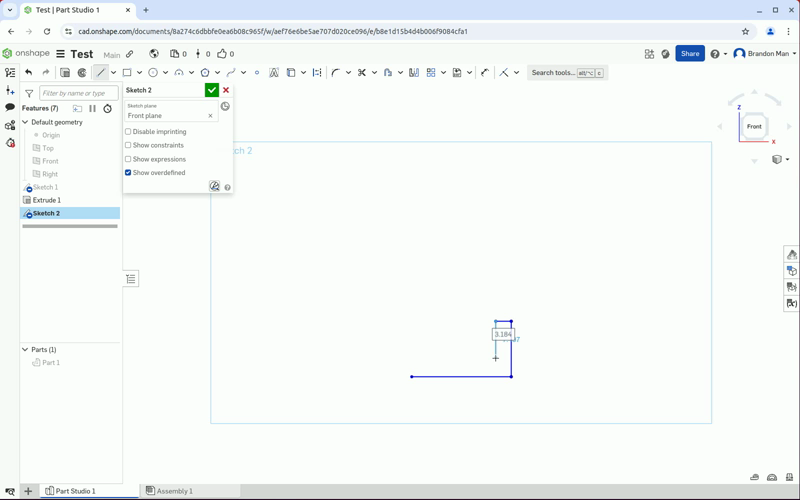
key_up(shift)
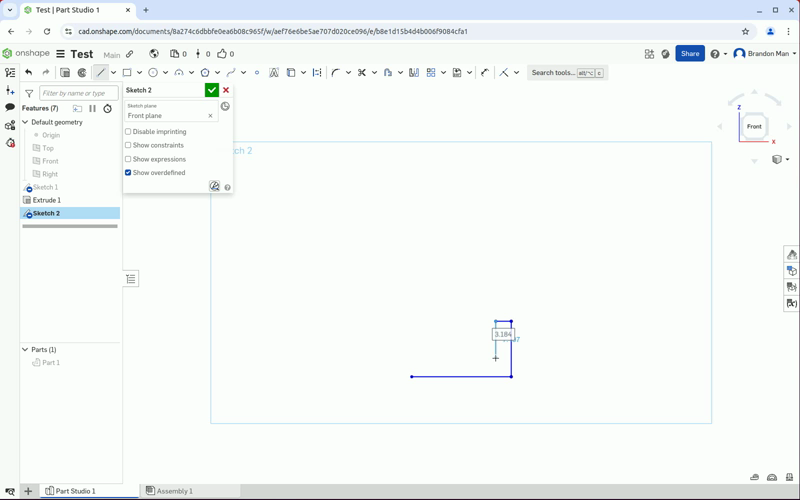
key_down(shift)
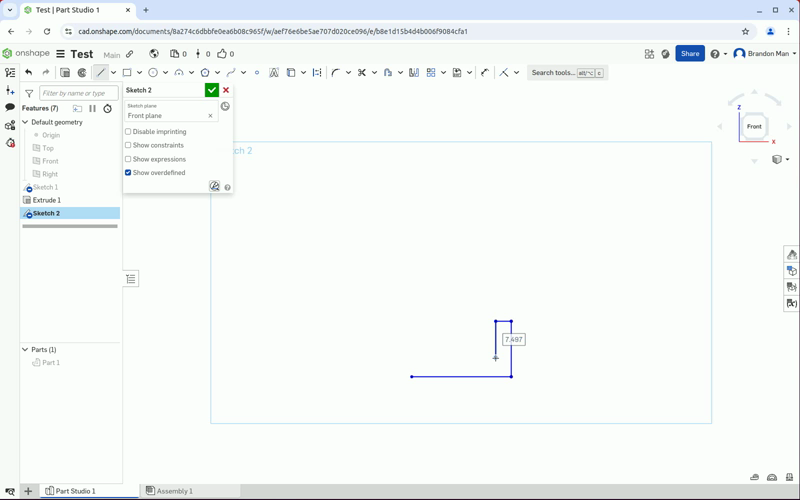
mouse_move(427, 357)
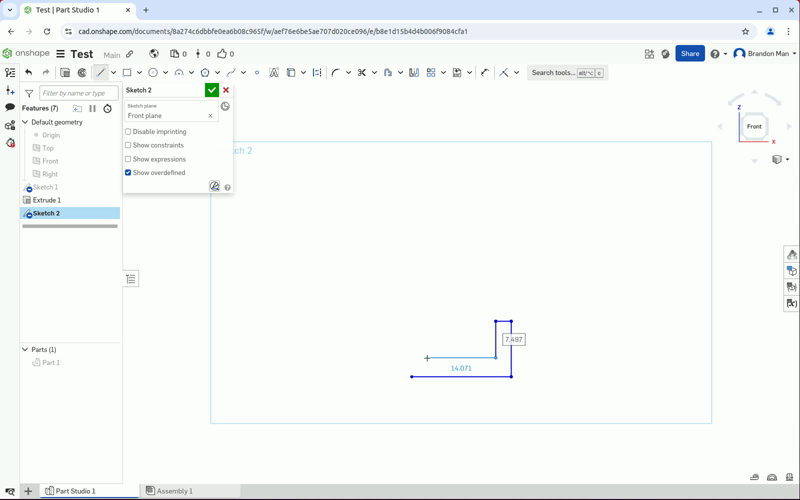
click(427, 357)
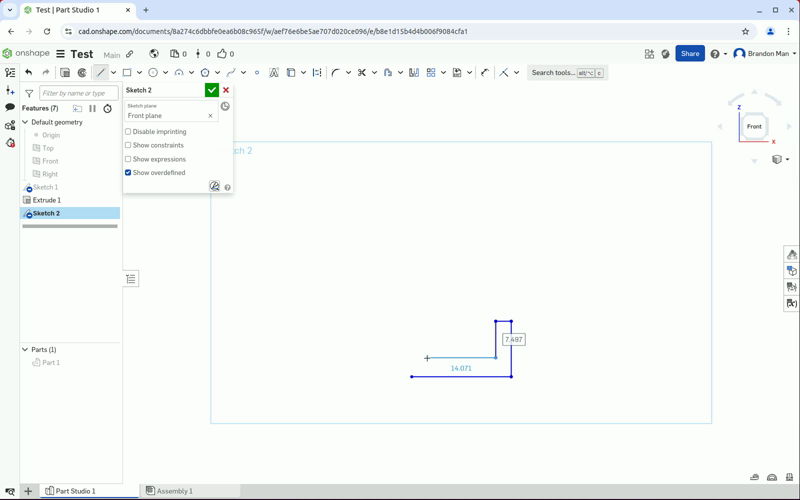
key_up(shift)
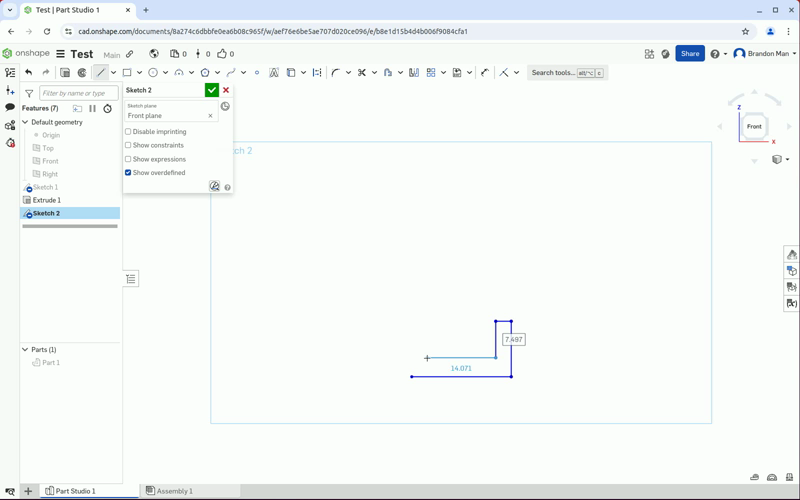
key_down(shift)
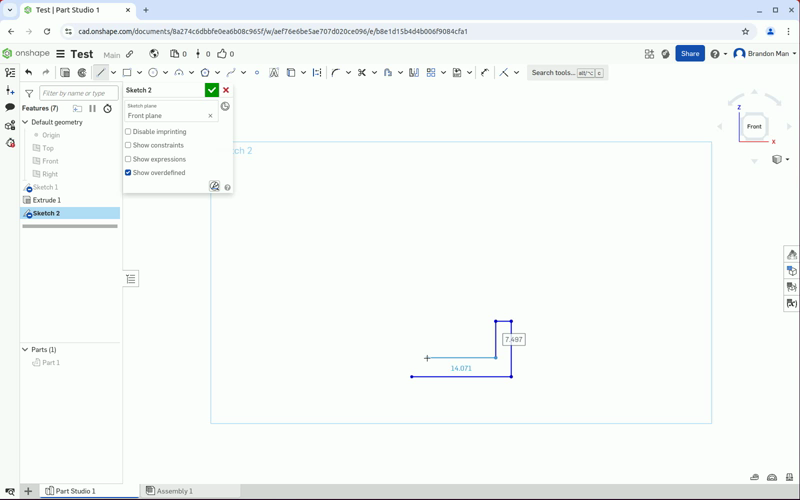
mouse_move(457, 357)
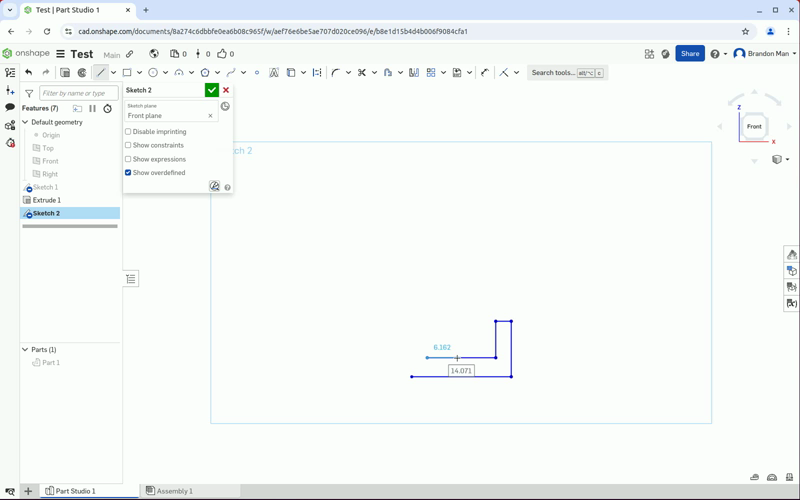
mouse_move(427, 321)
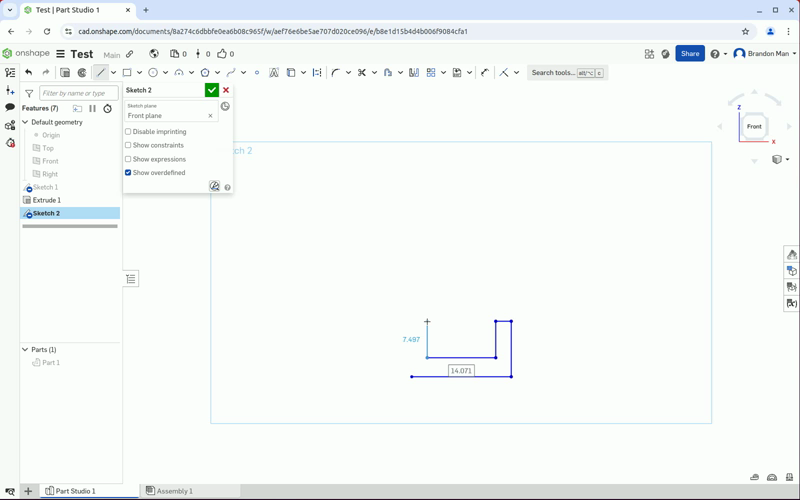
click(427, 321)
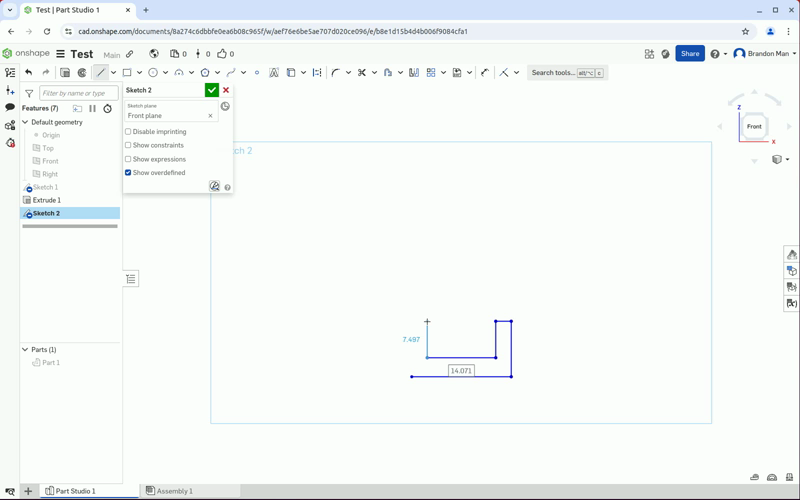
key_up(shift)
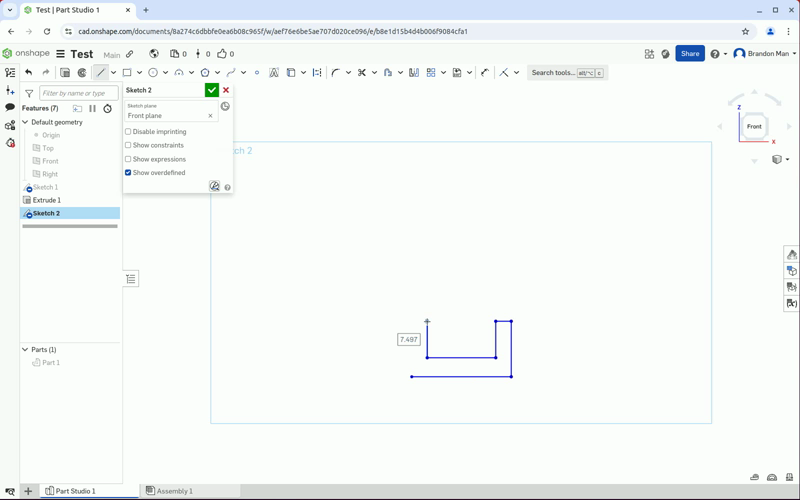
key_down(shift)
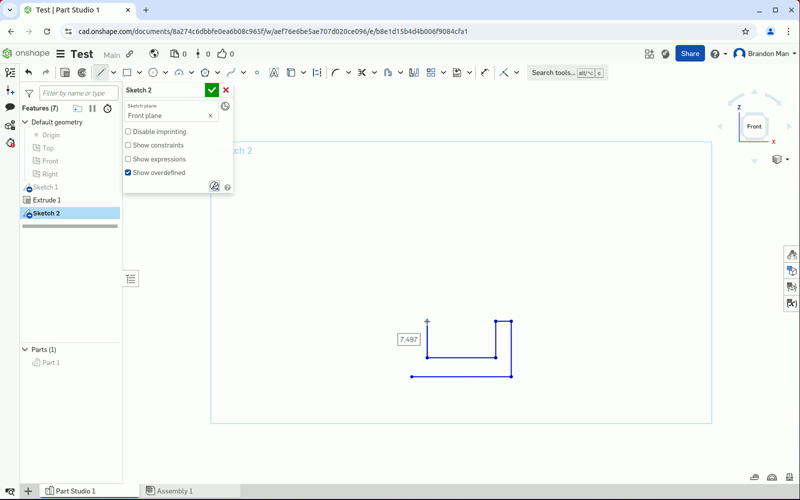
mouse_move(457, 321)
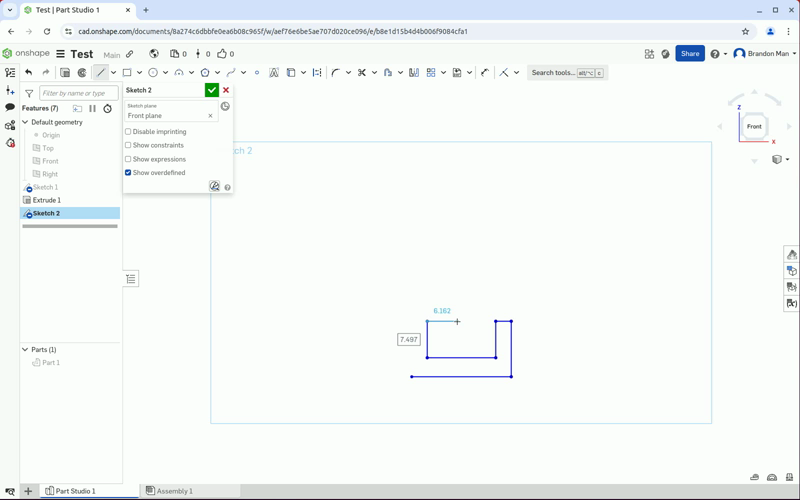
mouse_move(411, 321)
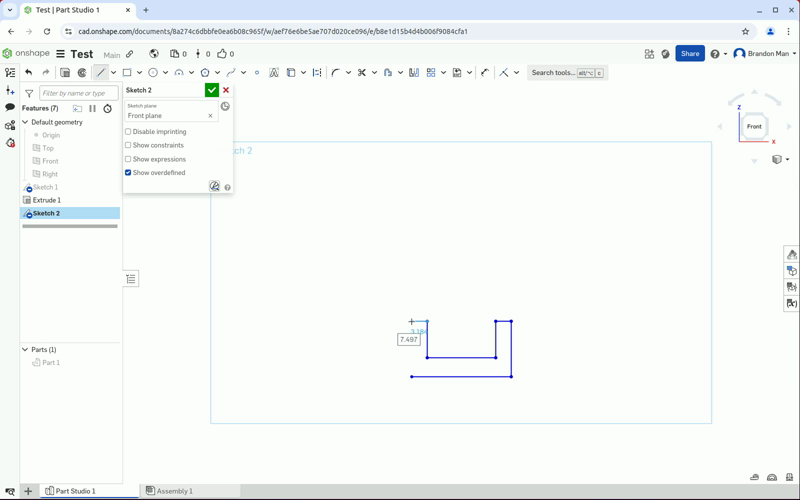
click(411, 321)
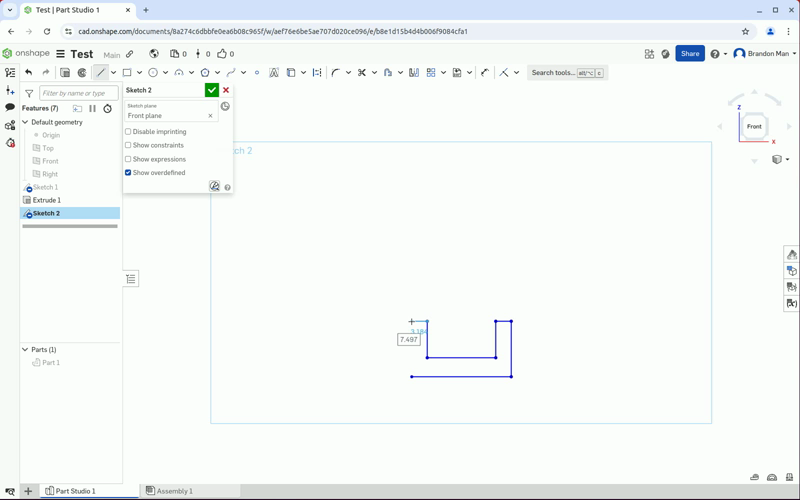
key_up(shift)
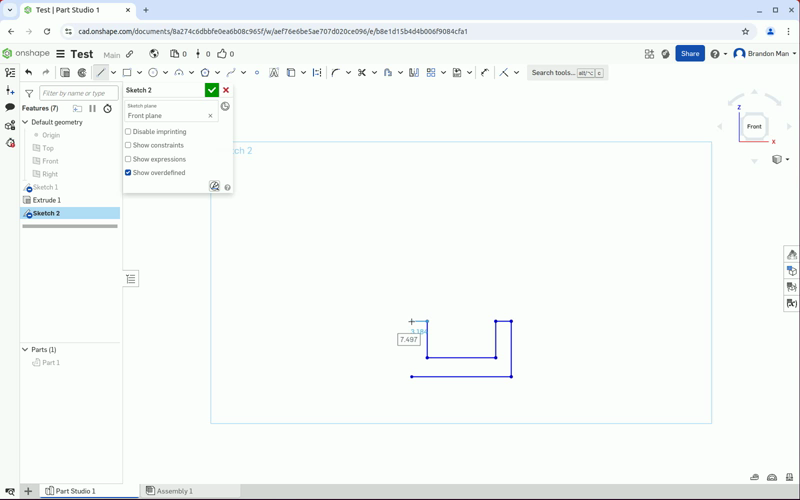
mouse_move(441, 321)
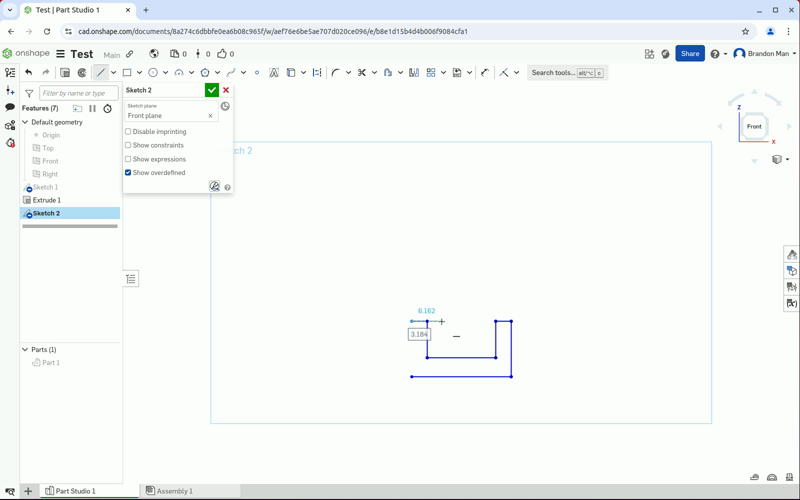
key_down(shift)
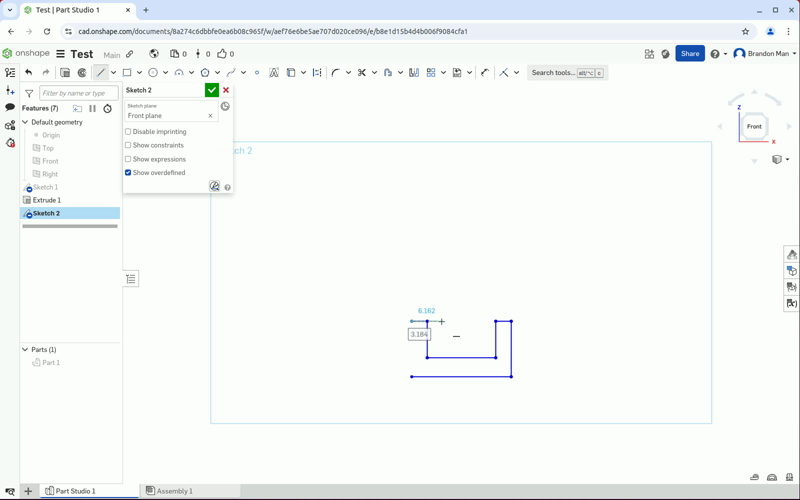
mouse_move(411, 376)
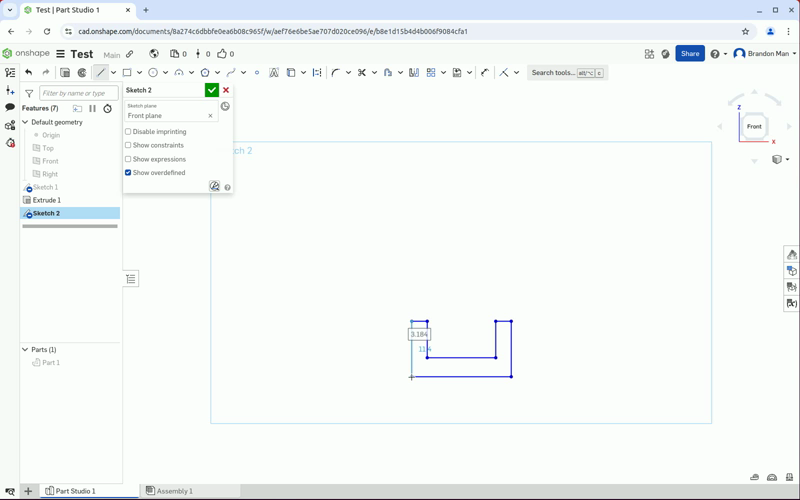
key_up(shift)
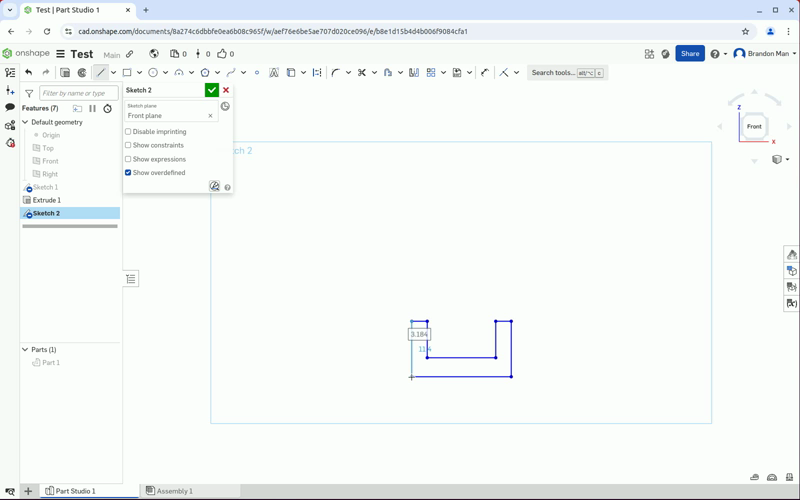
click(411, 376)
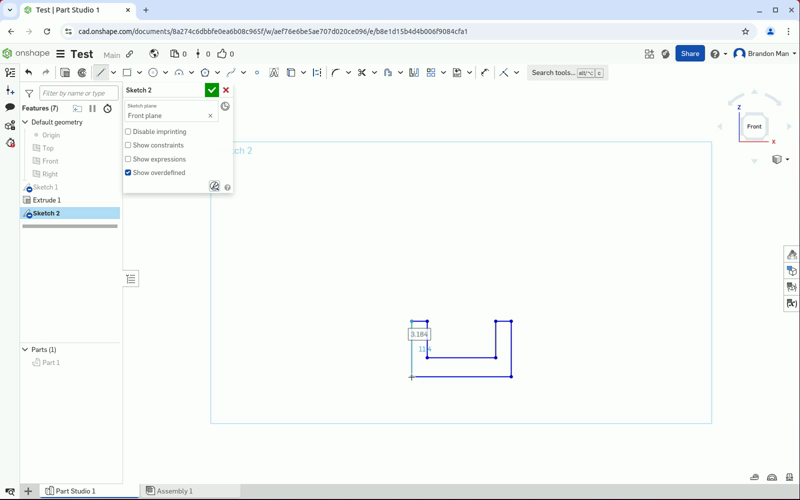
key(esc)
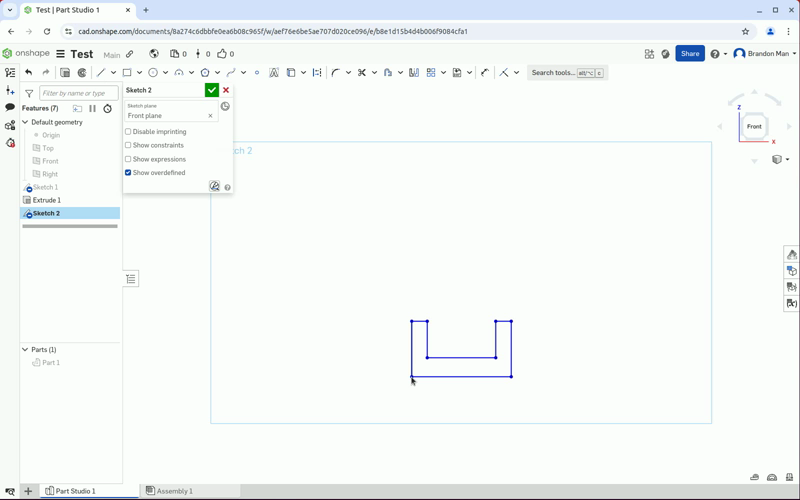
mouse_move(492, 364)
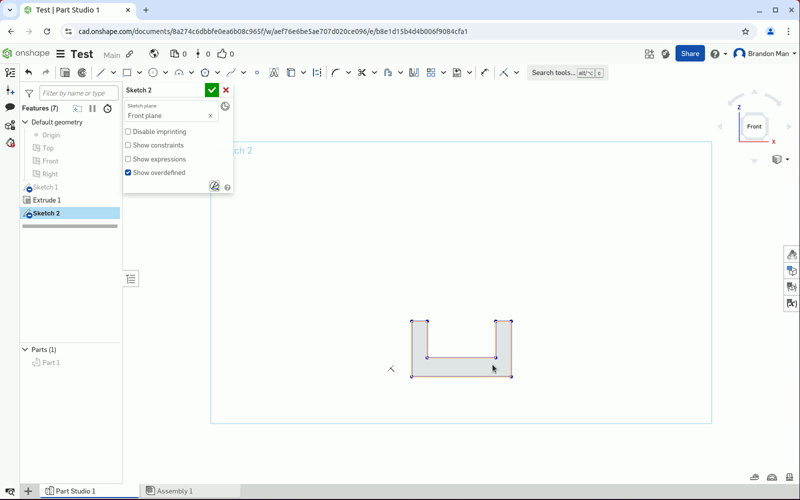
click(492, 364)
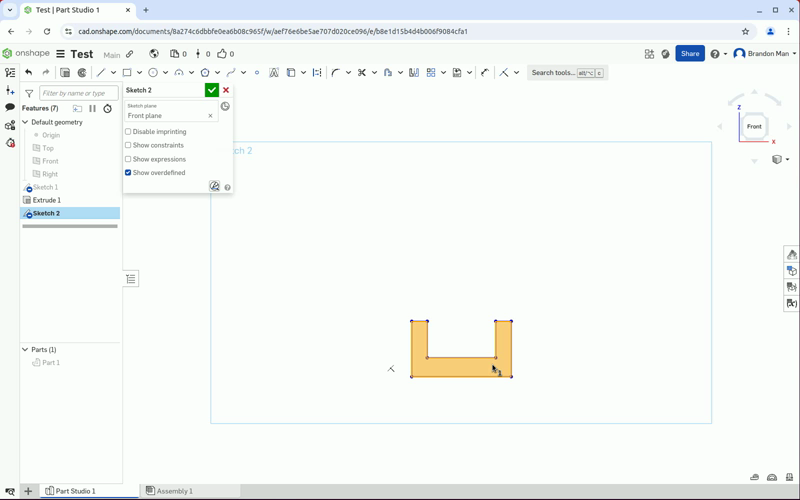
mouse_move(73, 352)
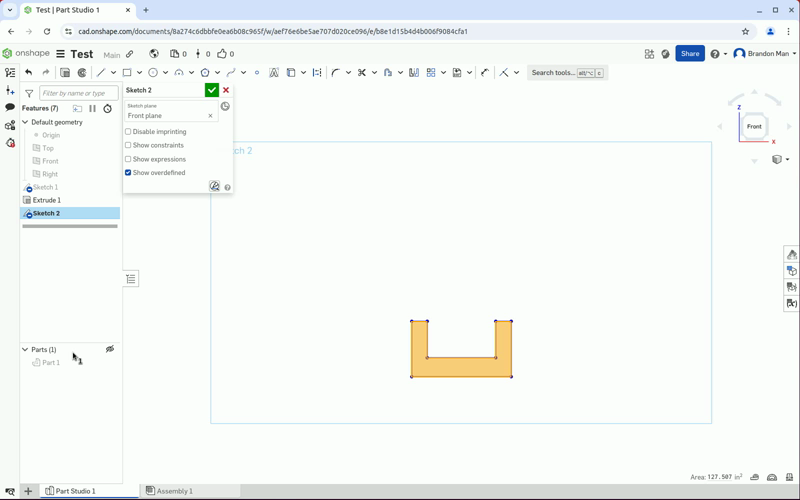
key(shift+y)
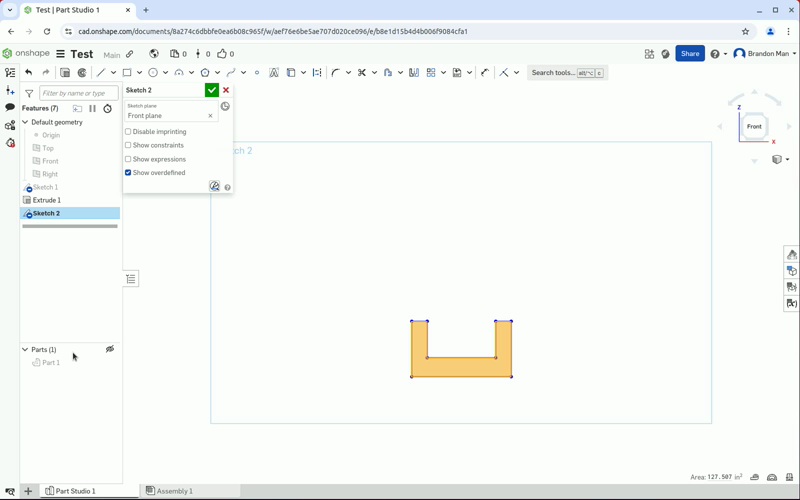
key(shift+e)
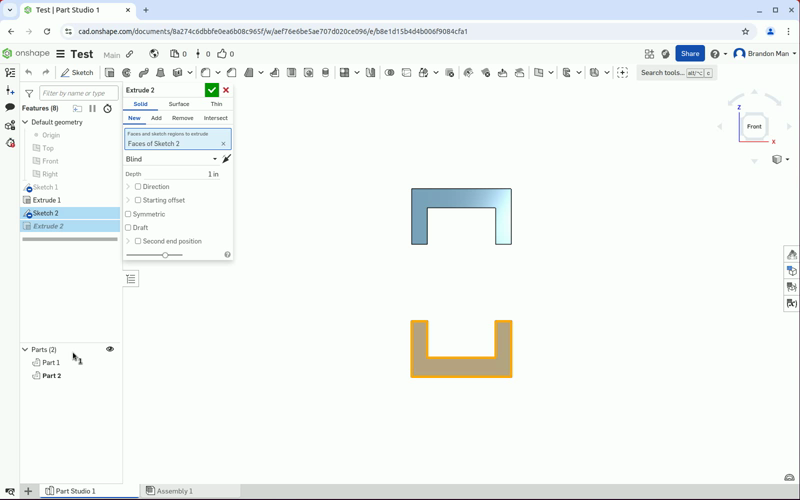
mouse_move(143, 106)
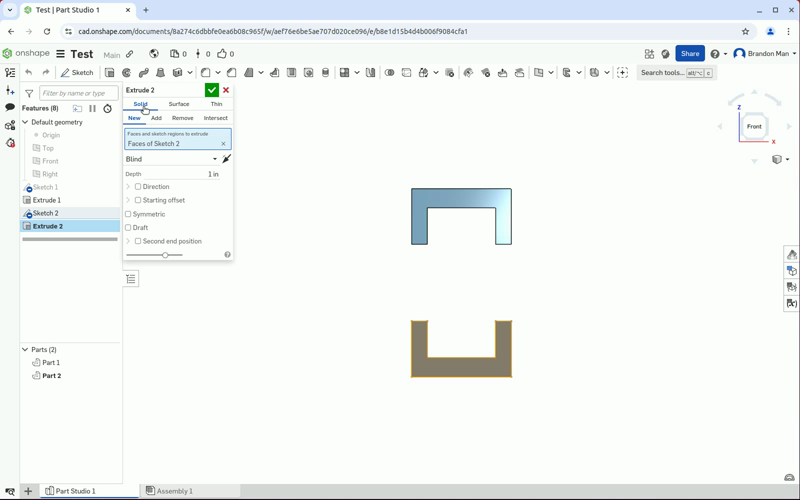
click(143, 106)
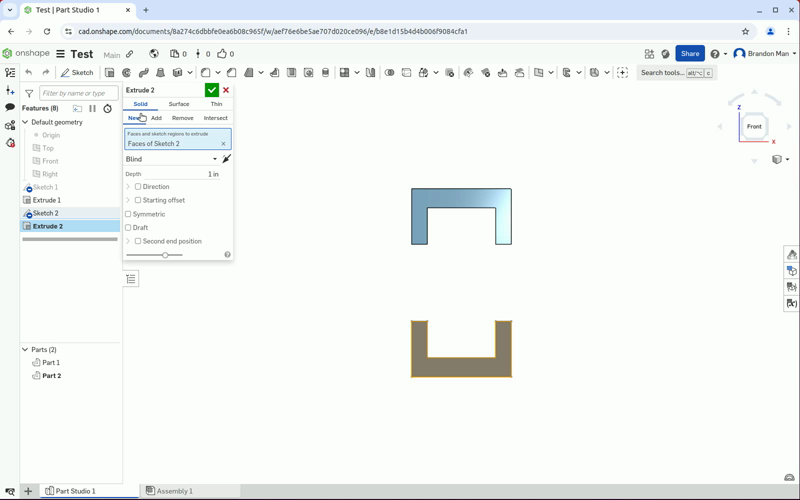
mouse_move(137, 120)
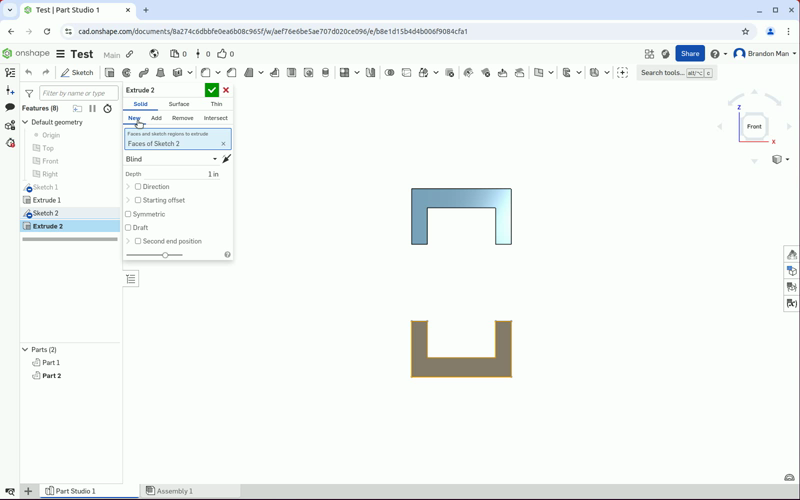
click(137, 120)
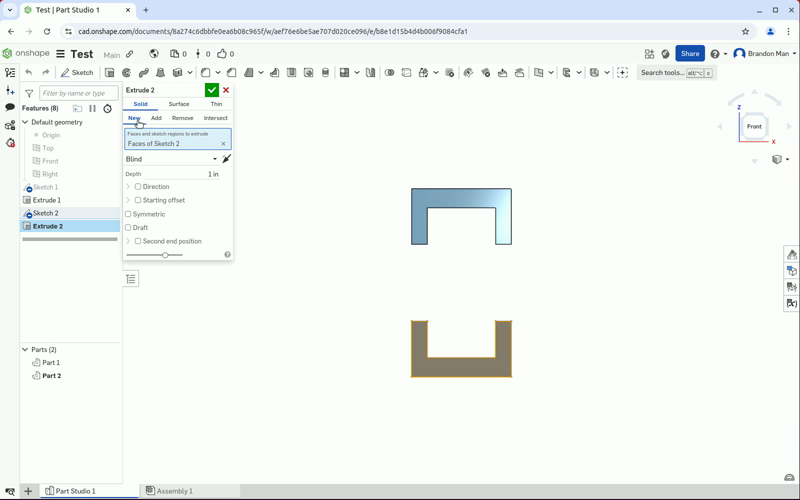
key(tab, 4)
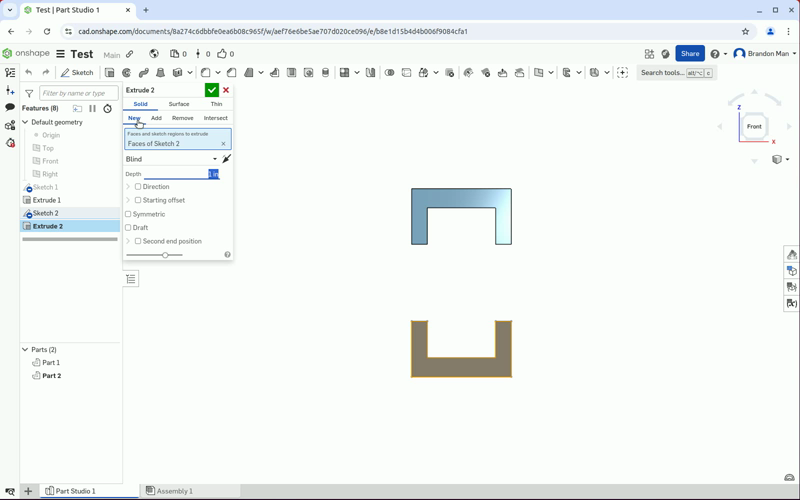
text(23.108)
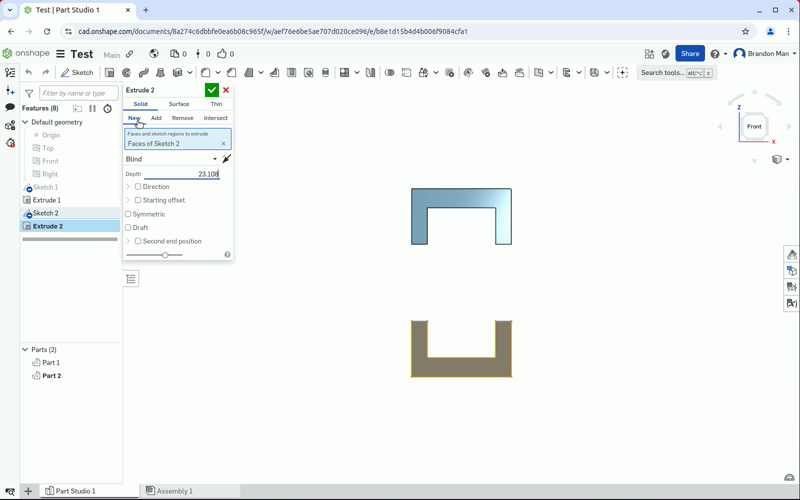
key(enter)
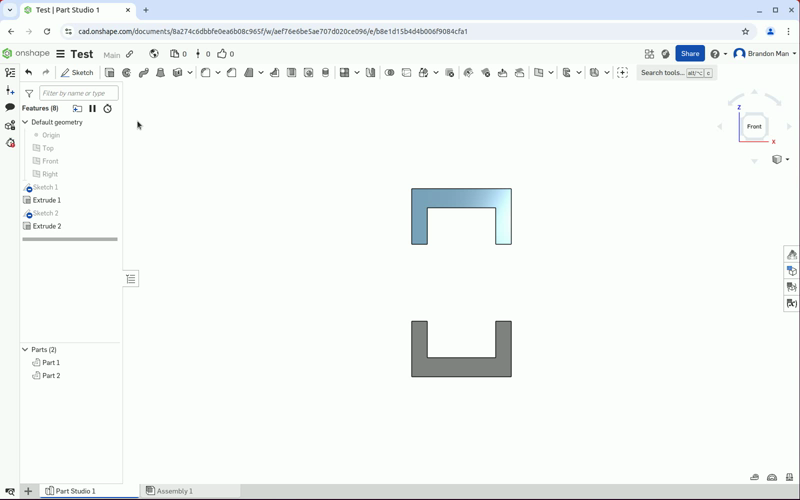
key(shift+h)
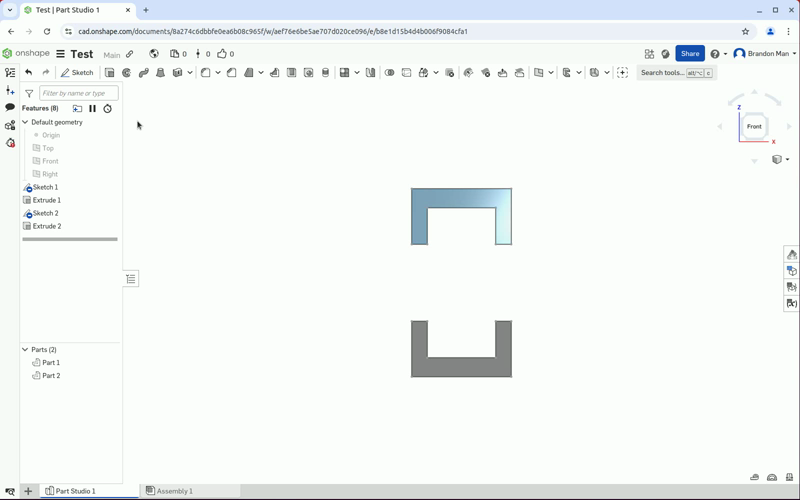
key(shift+h)
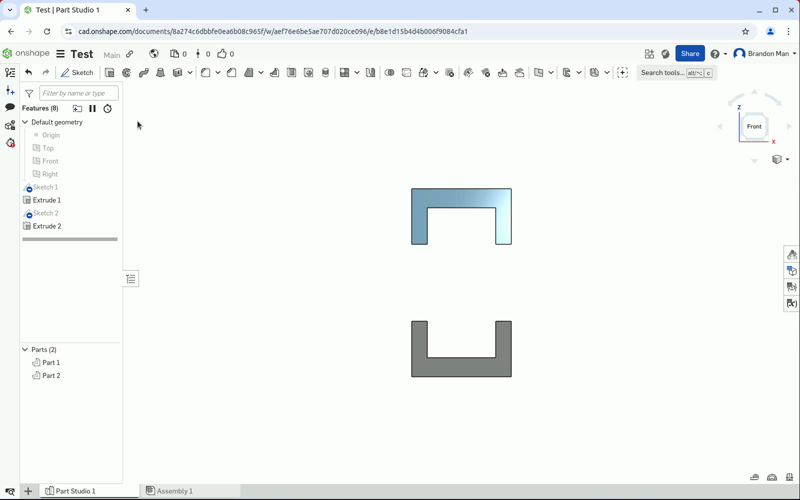
mouse_move(73, 189)
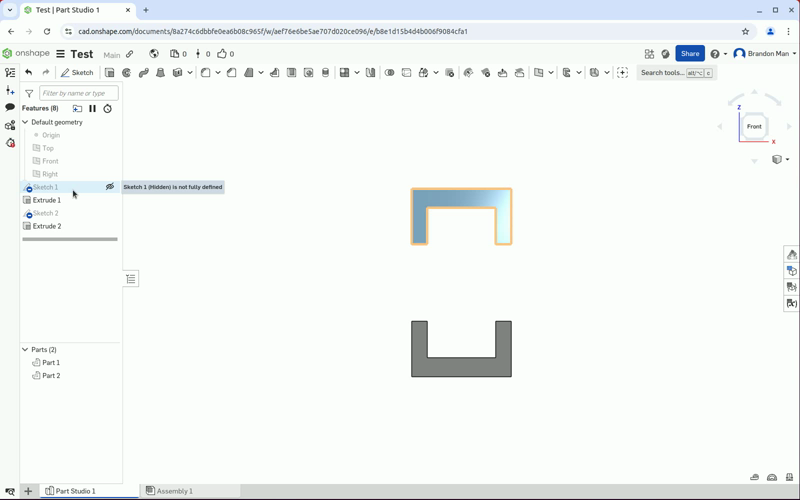
click(73, 189)
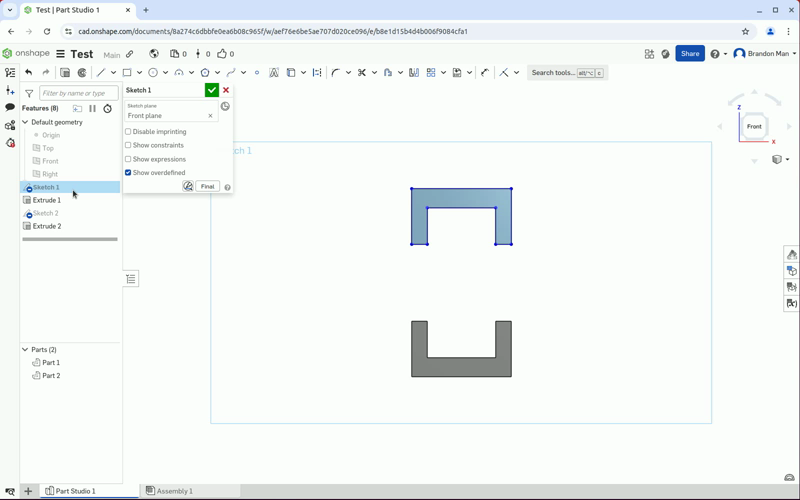
mouse_move(229, 92)
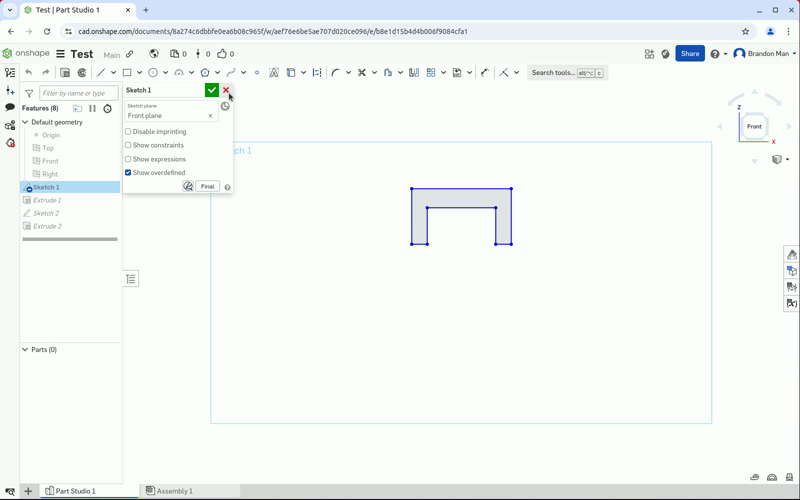
click(229, 92)
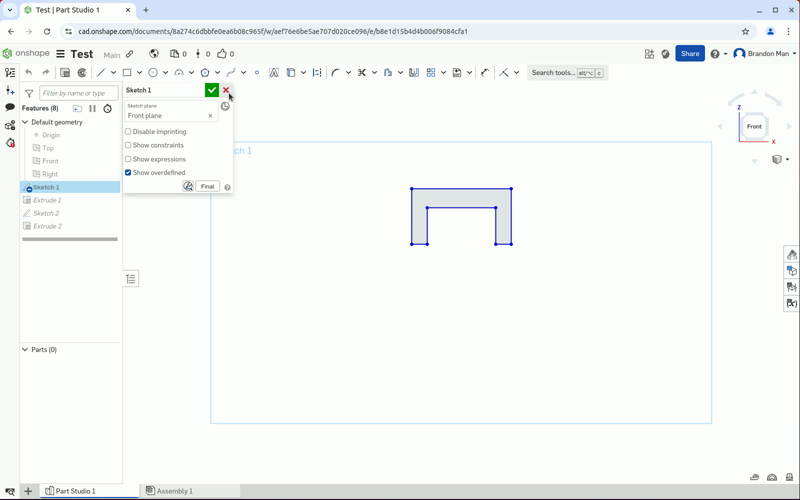
key(shift+s)
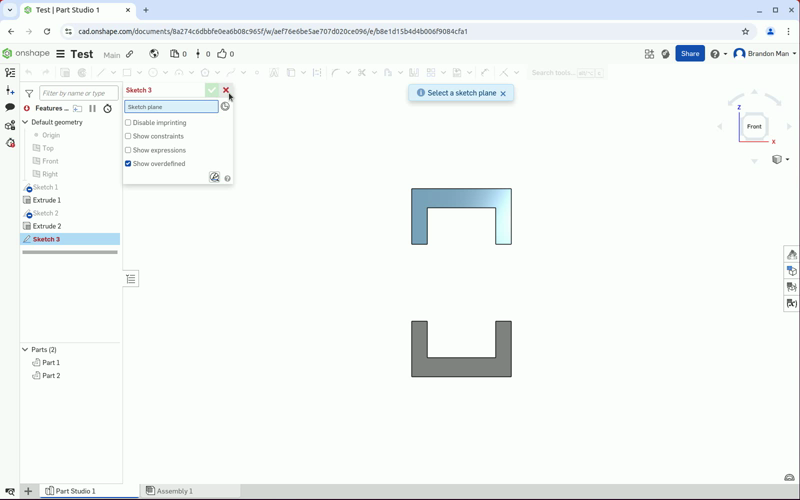
mouse_move(73, 163)
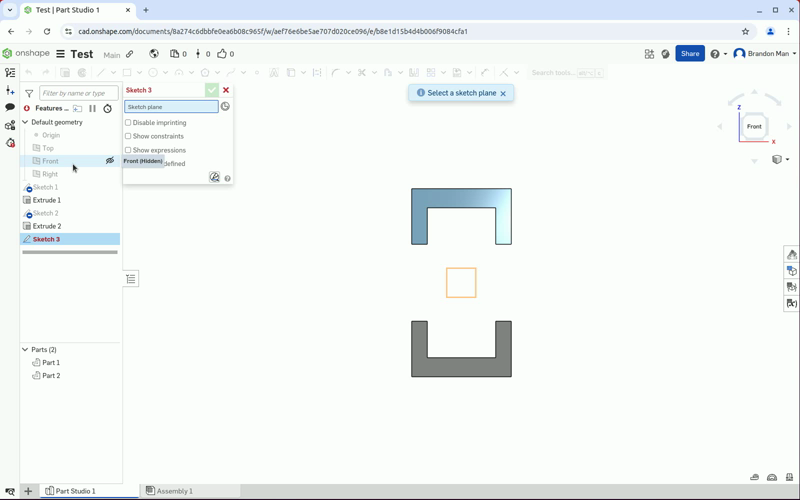
click(73, 163)
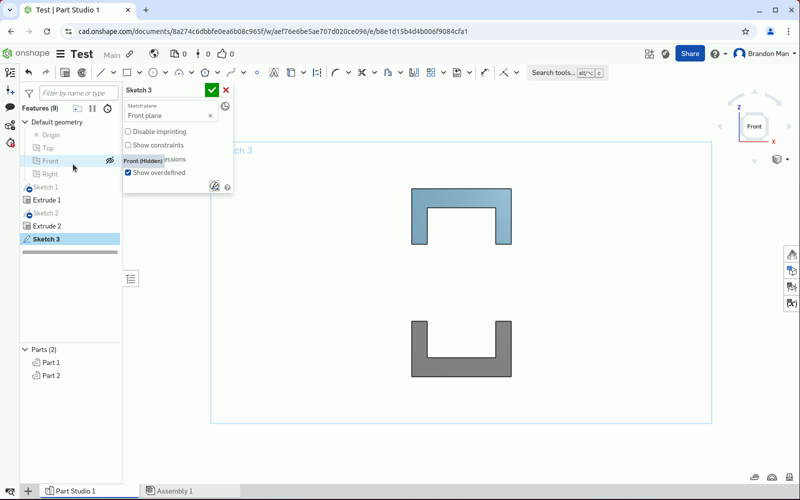
mouse_move(73, 352)
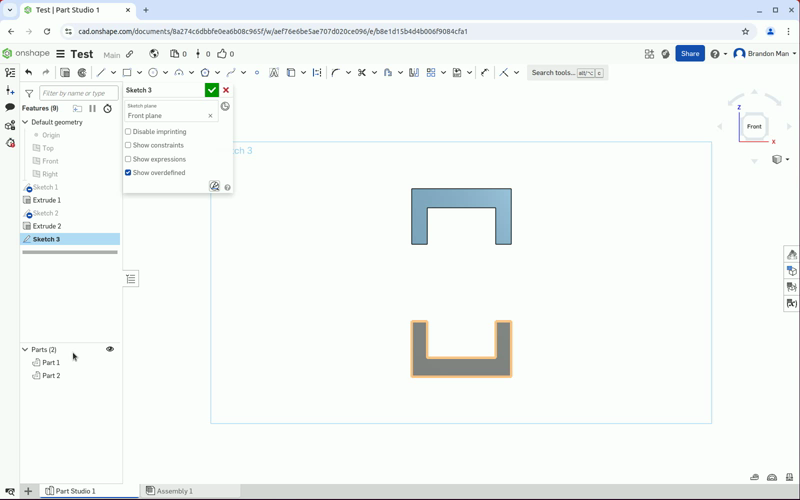
key(y)
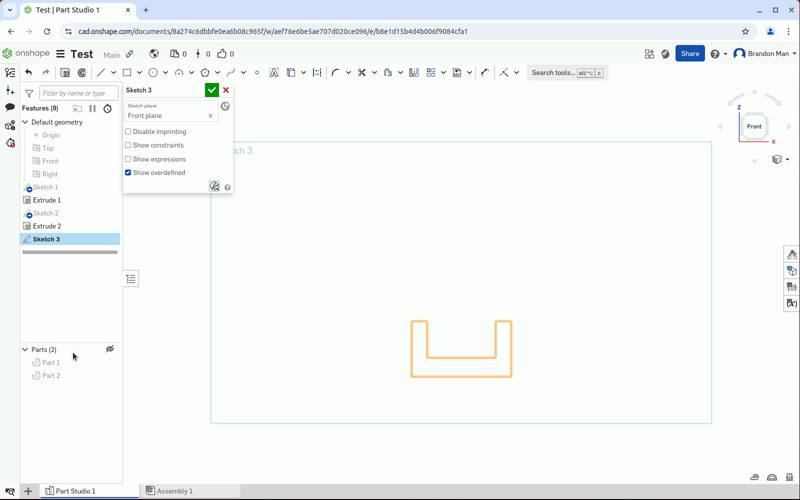
key(l)
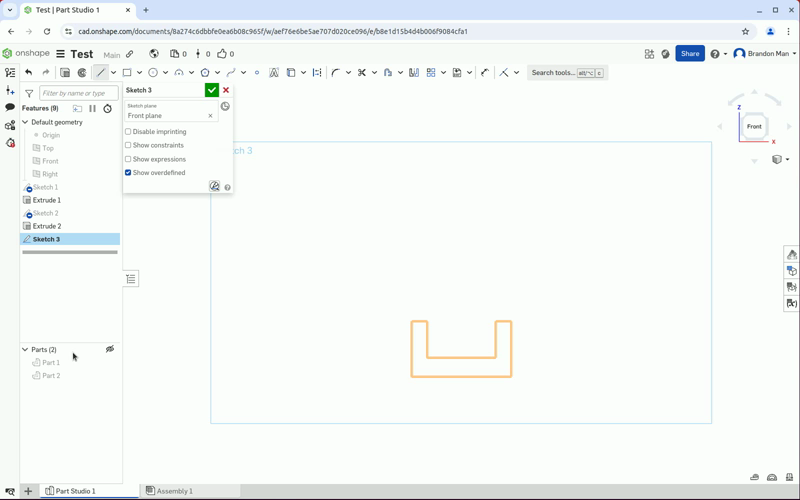
key_down(shift)
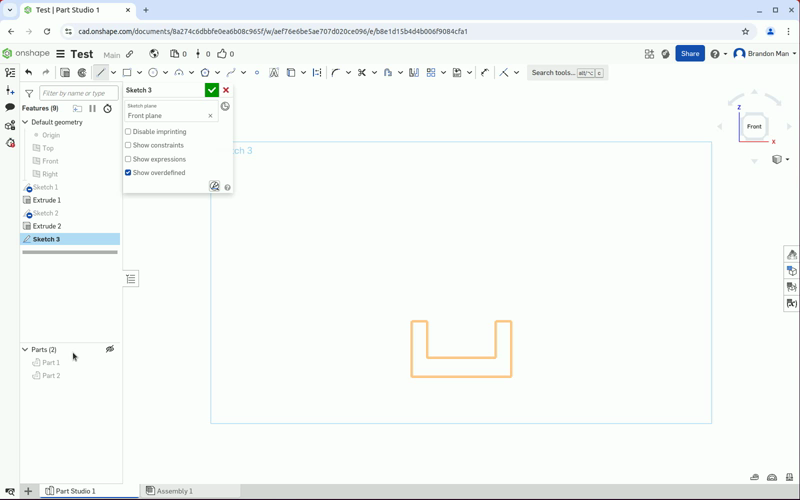
mouse_move(411, 321)
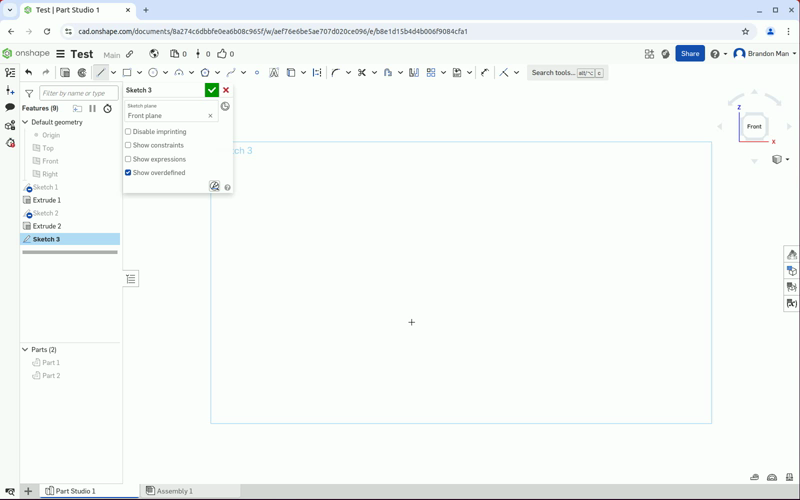
click(411, 321)
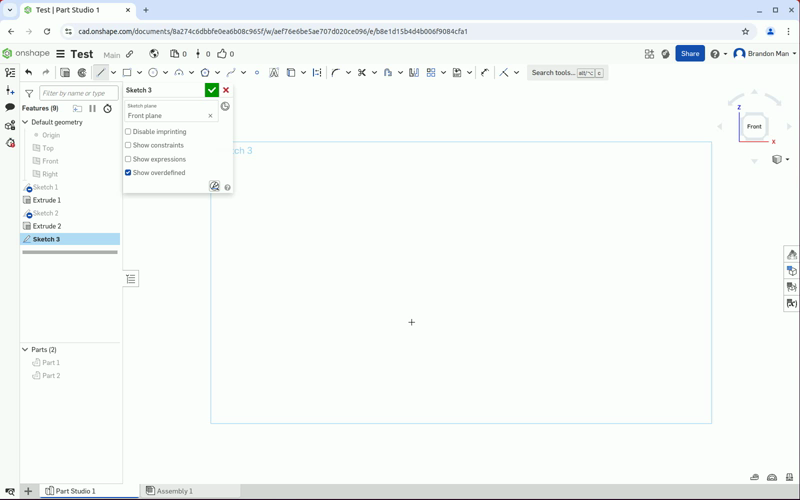
key_up(shift)
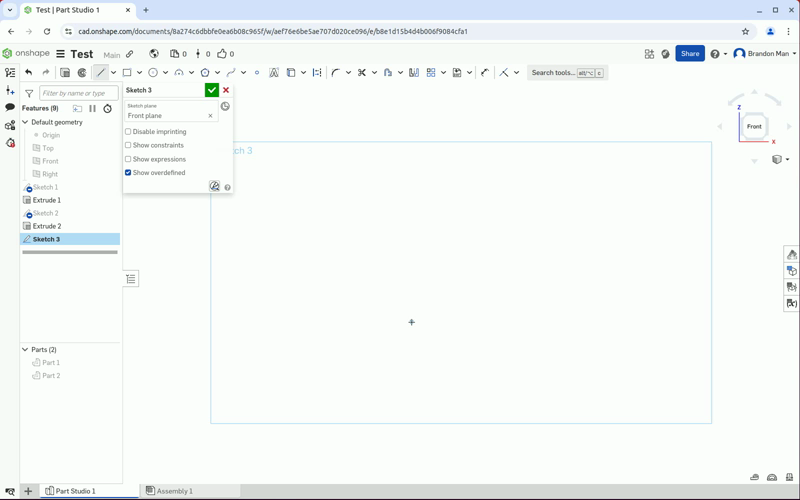
key_down(shift)
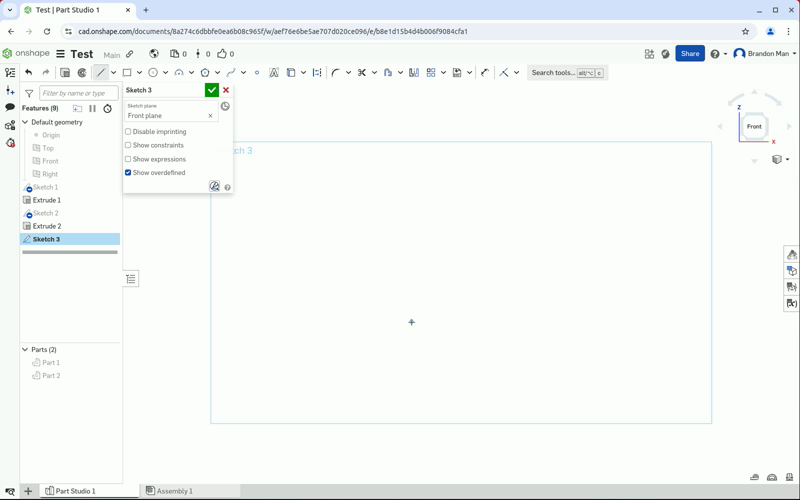
mouse_move(441, 321)
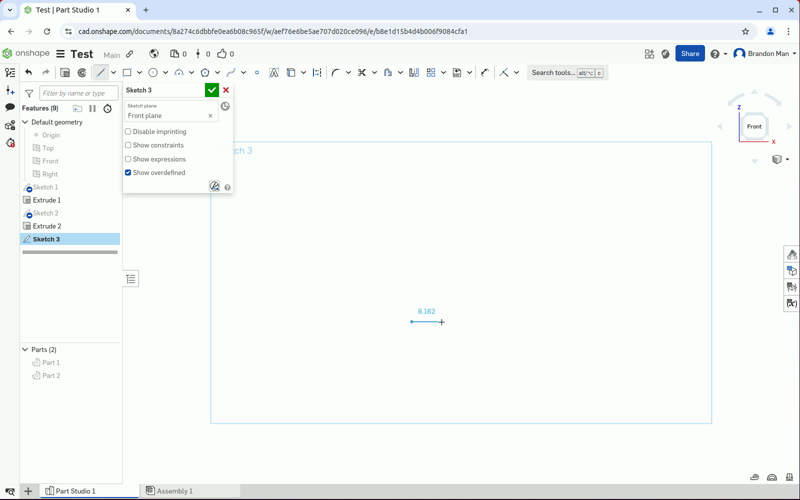
mouse_move(427, 321)
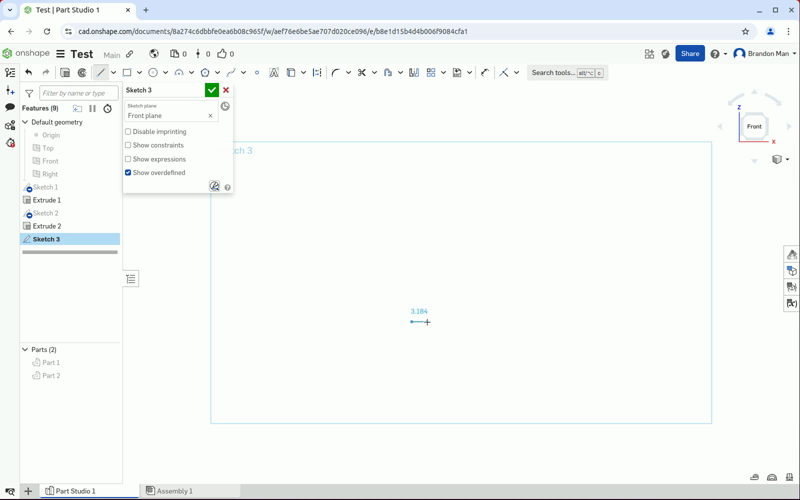
click(427, 321)
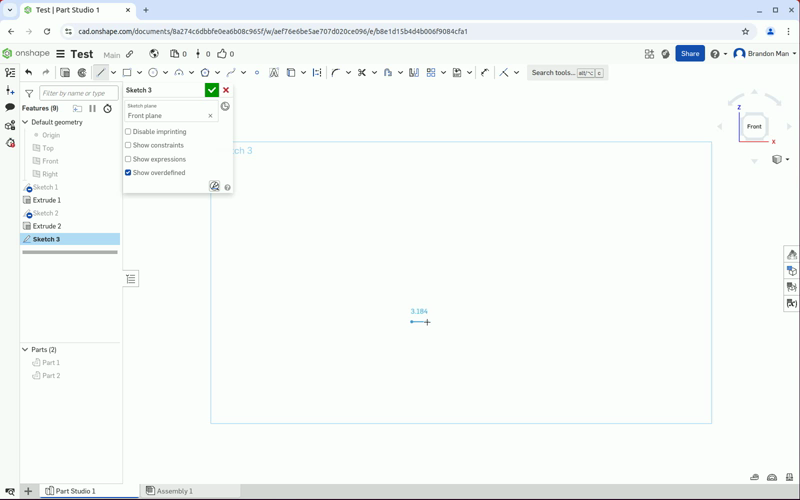
key_up(shift)
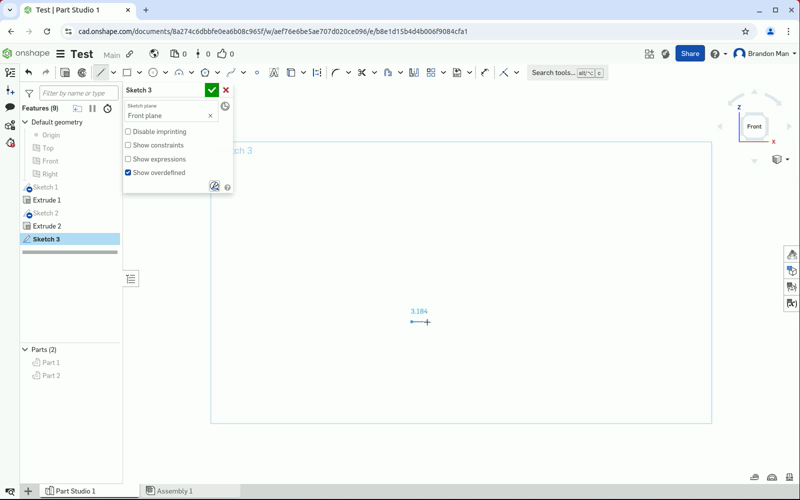
key_down(shift)
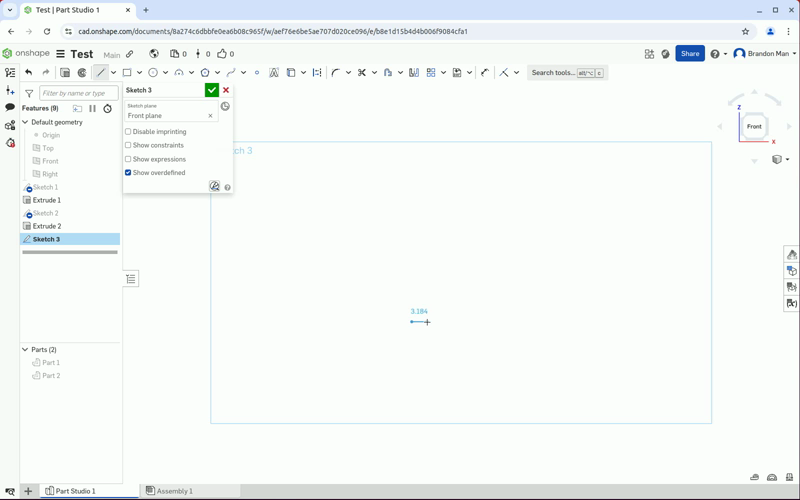
mouse_move(427, 243)
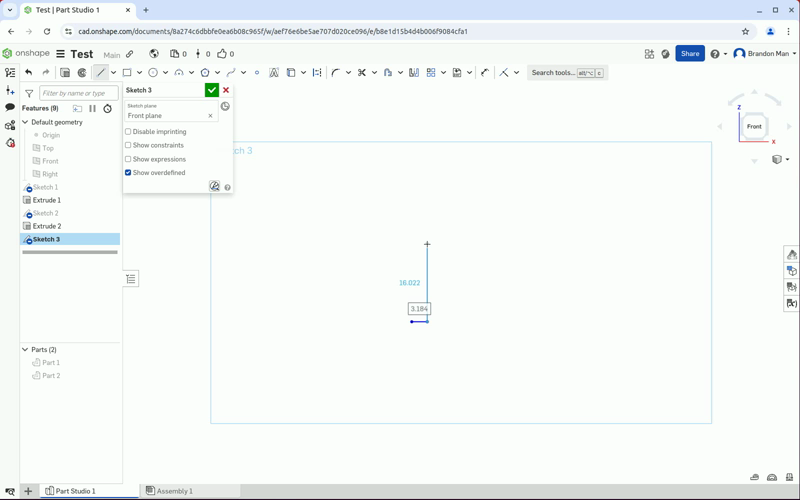
click(427, 243)
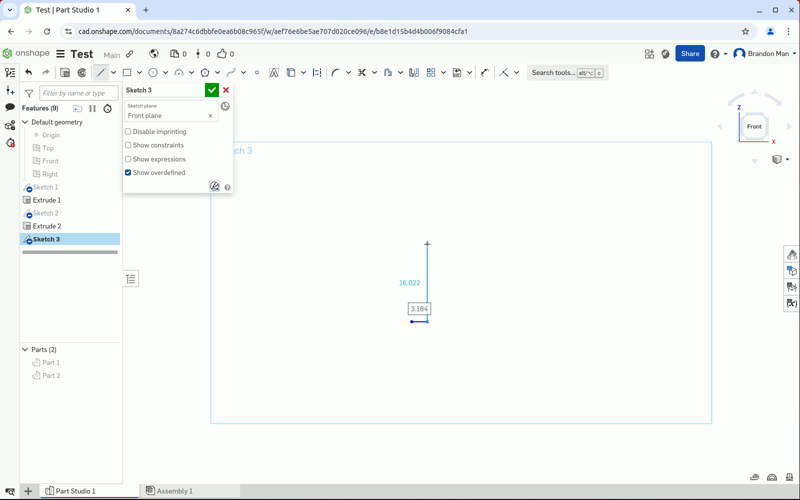
key_up(shift)
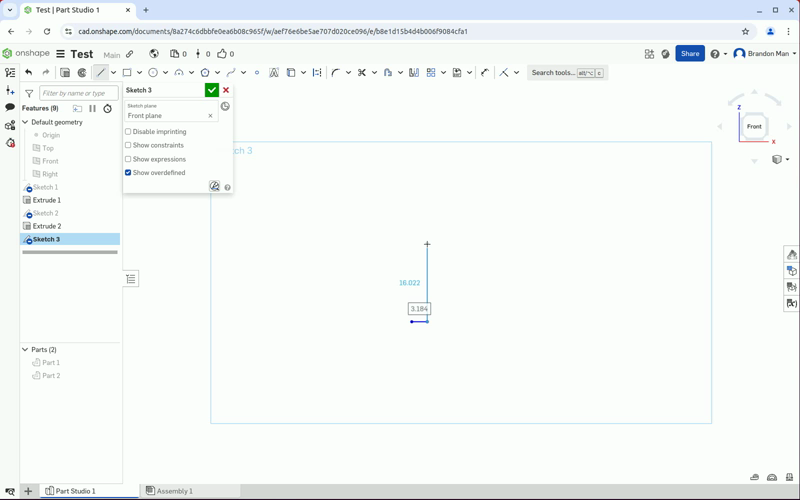
key_down(shift)
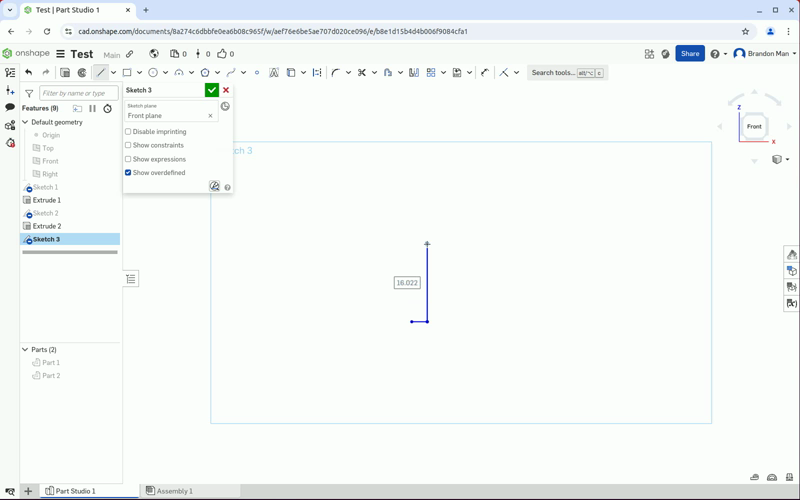
mouse_move(457, 243)
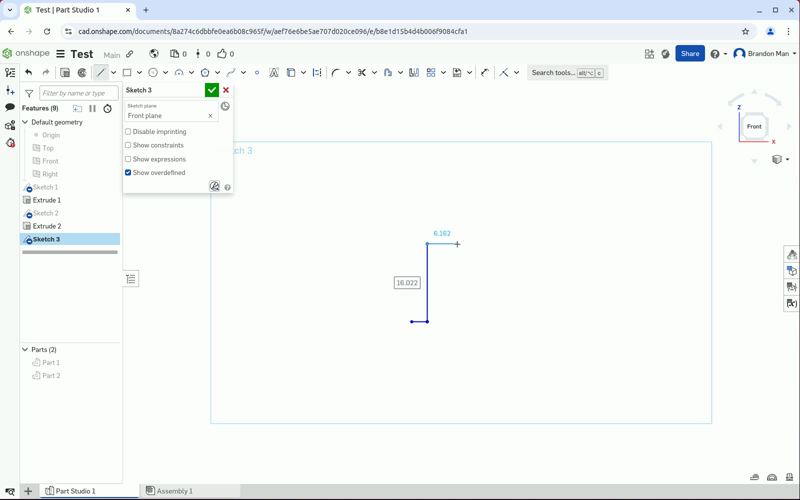
mouse_move(411, 243)
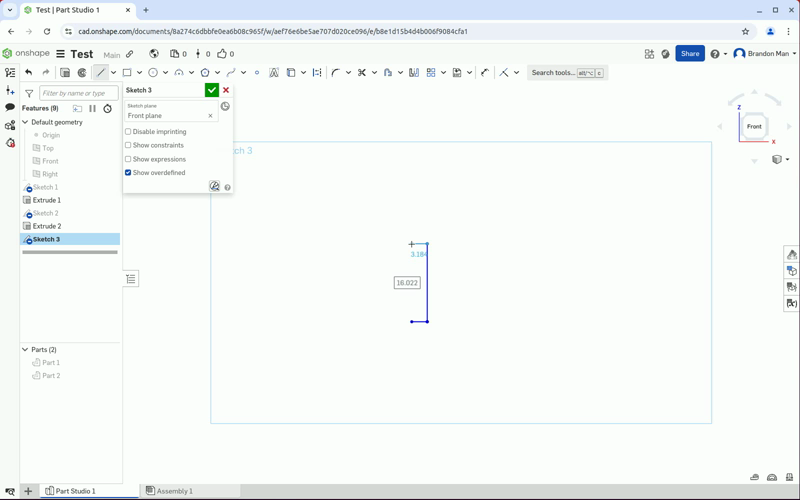
click(411, 243)
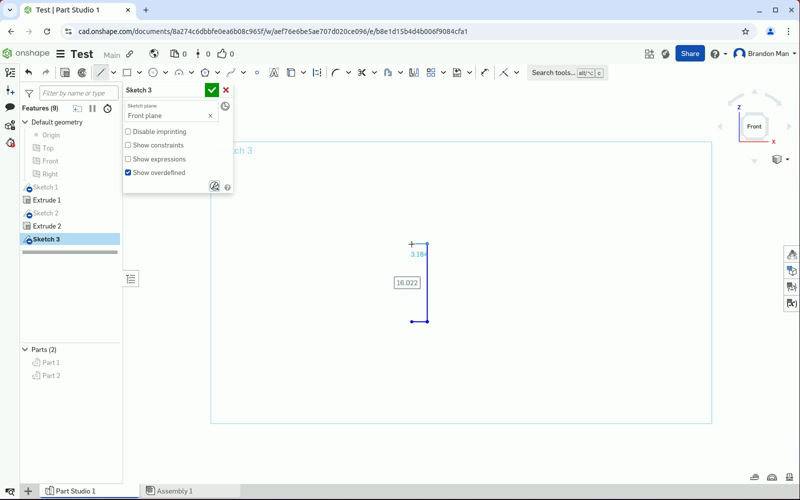
key_up(shift)
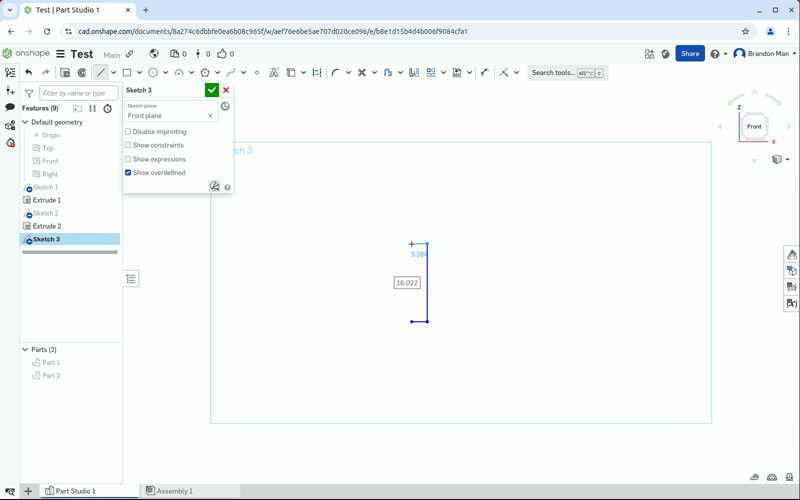
key_down(shift)
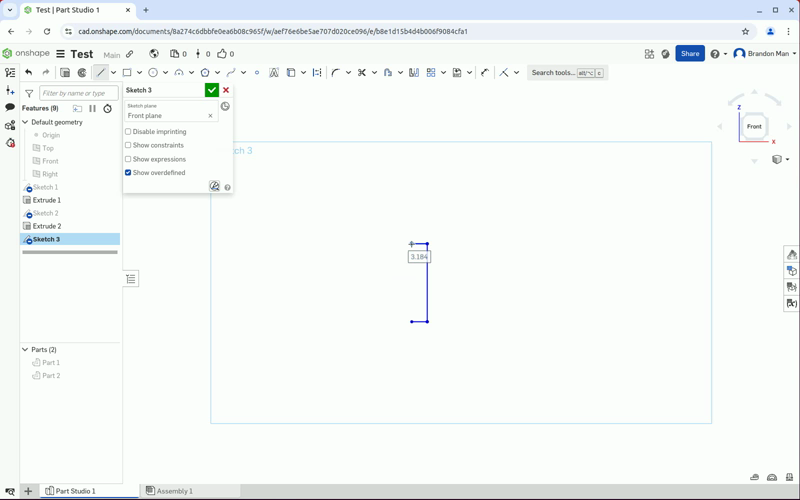
mouse_move(411, 321)
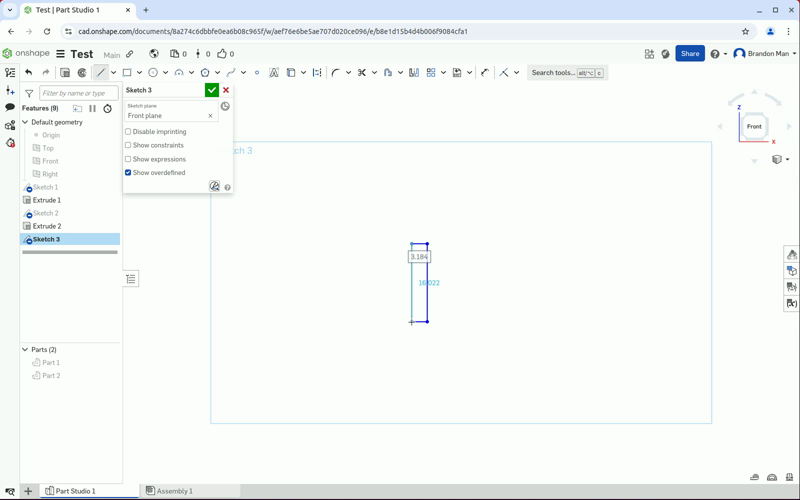
key_up(shift)
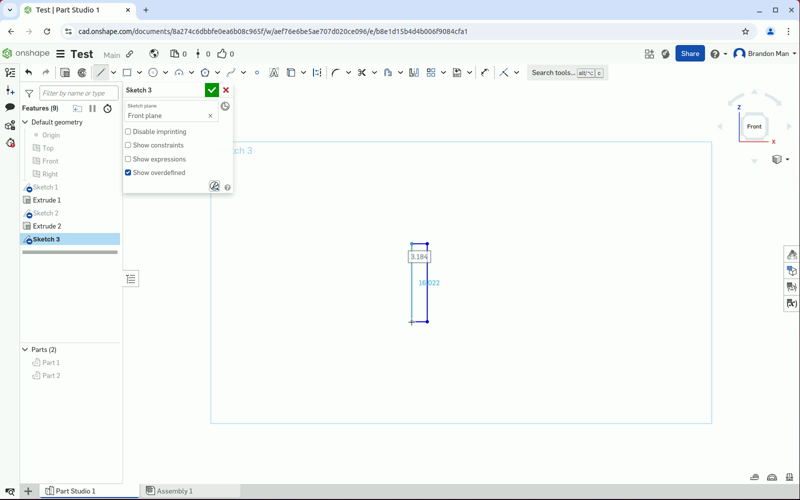
click(411, 321)
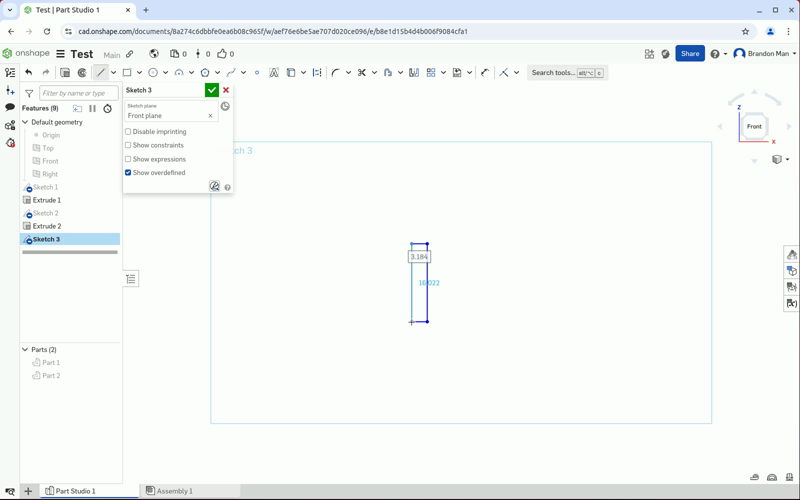
key(esc)
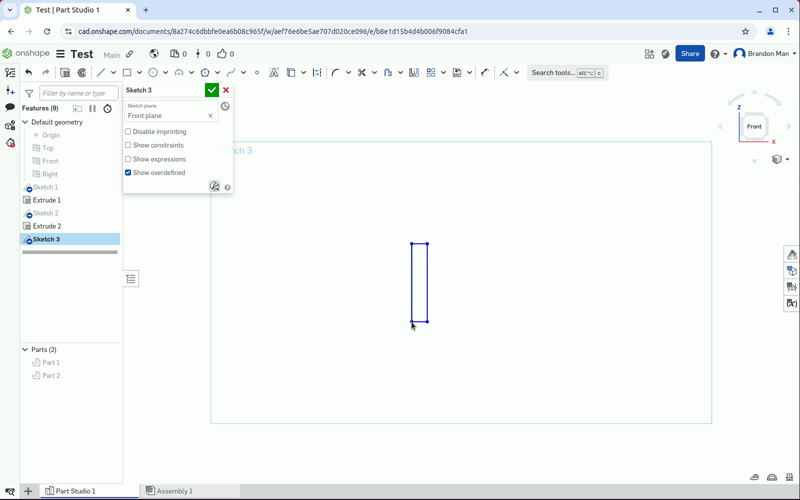
mouse_move(413, 274)
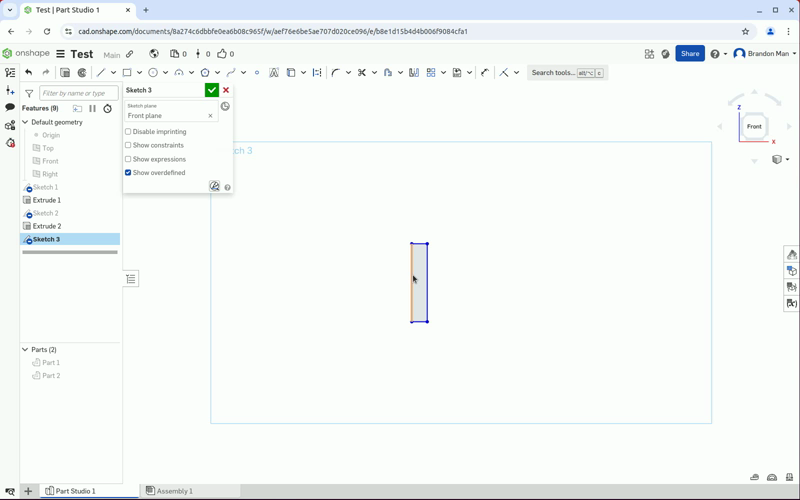
scroll(6)
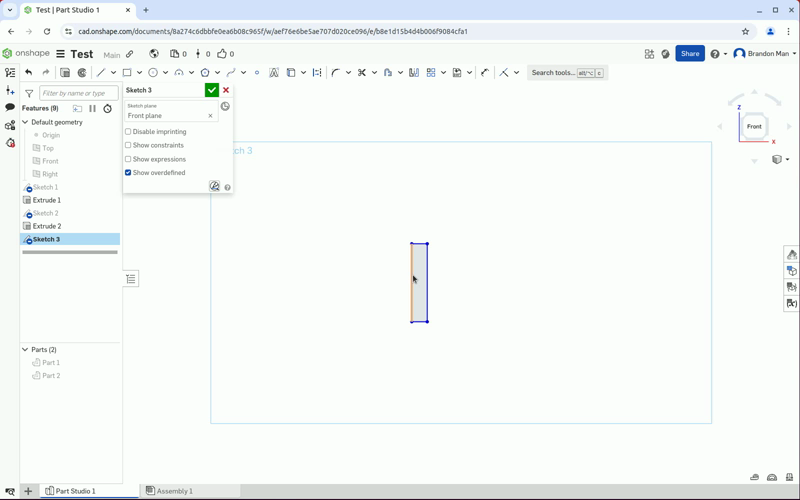
scroll(6)
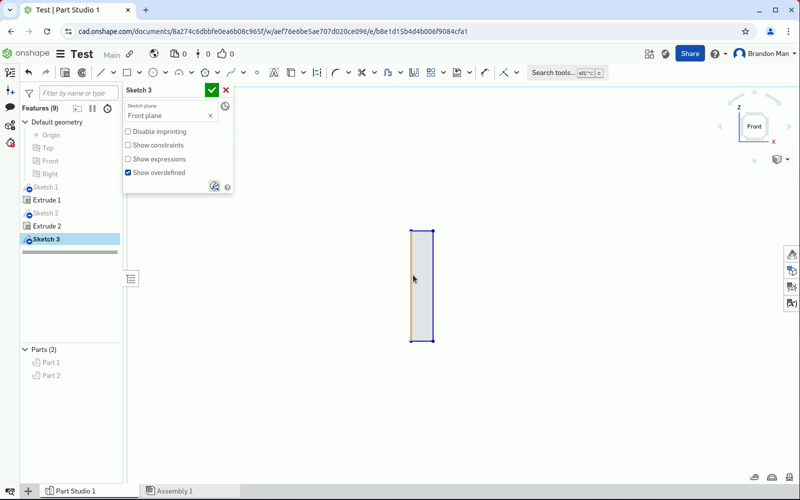
scroll(6)
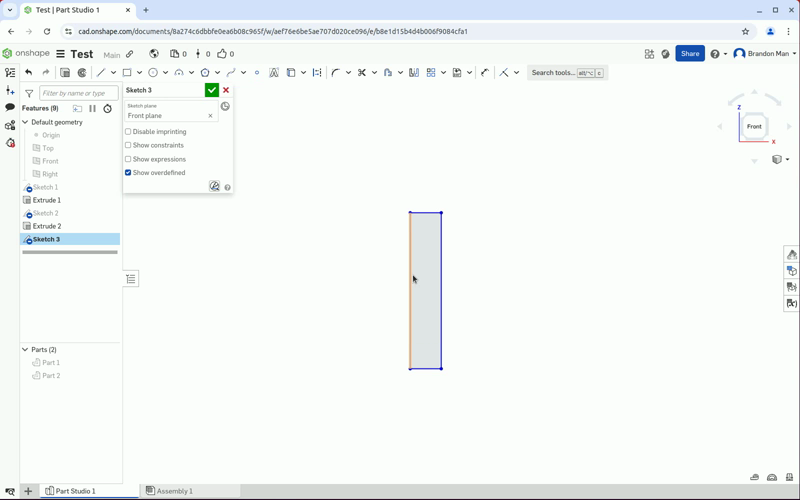
scroll(6)
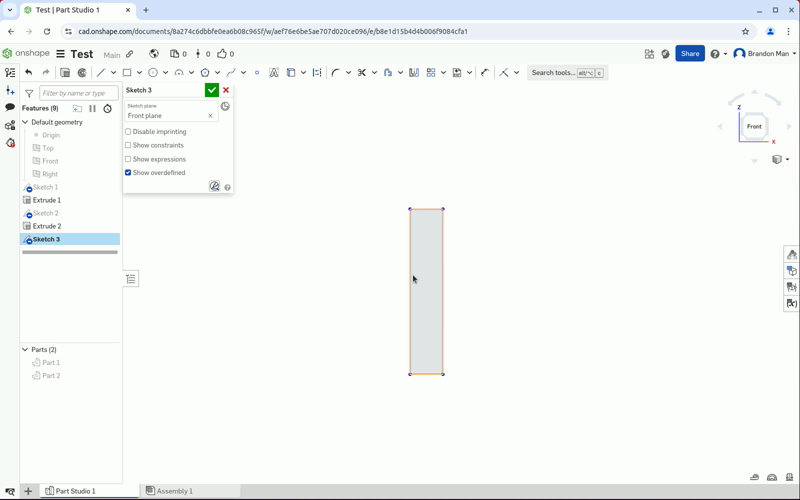
scroll(6)
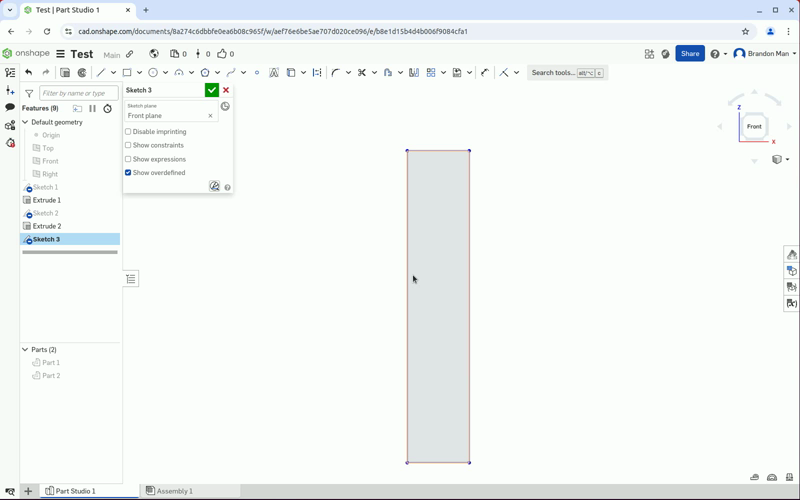
scroll(6)
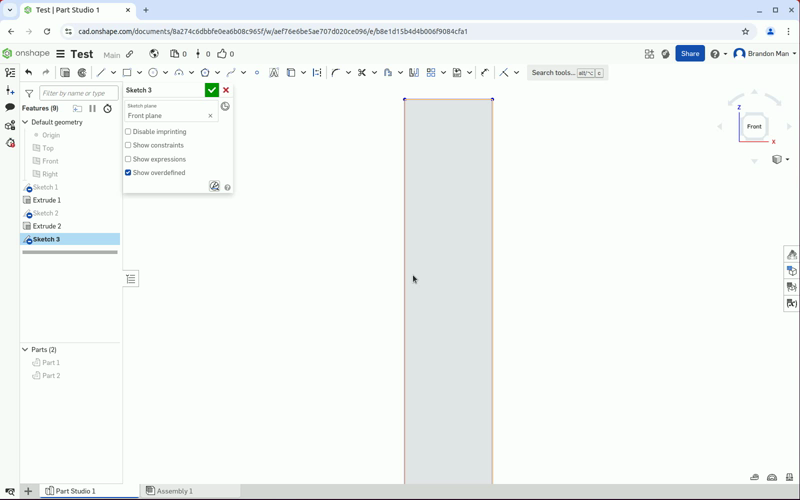
scroll(6)
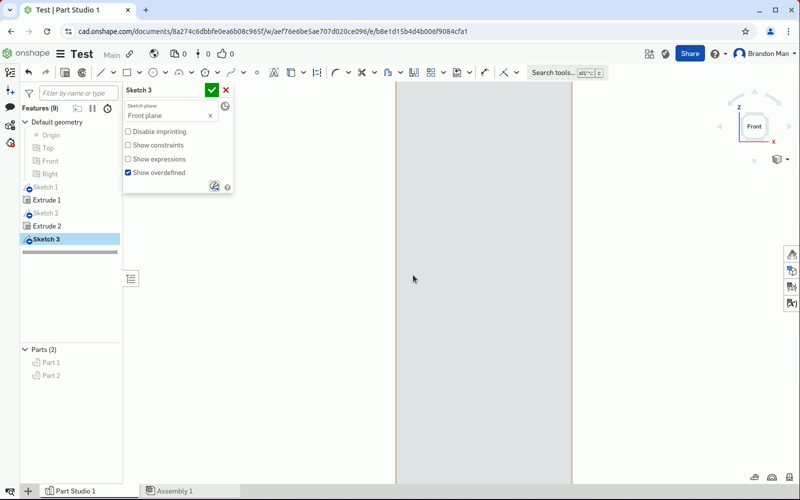
click(413, 274)
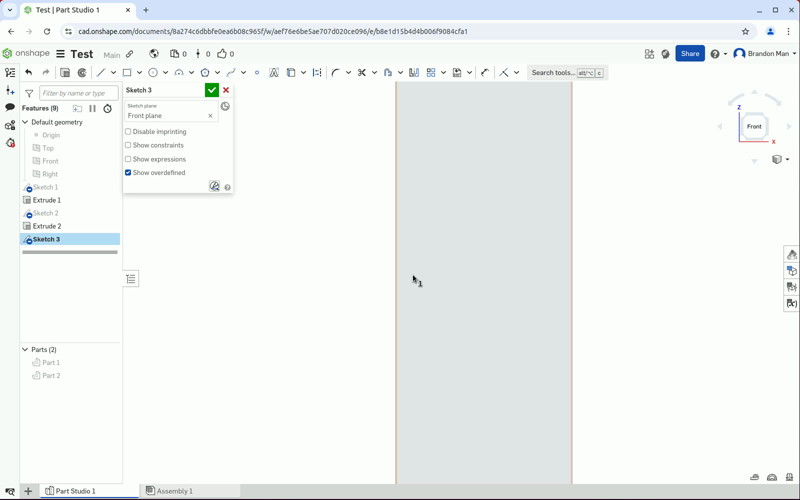
scroll(-6)
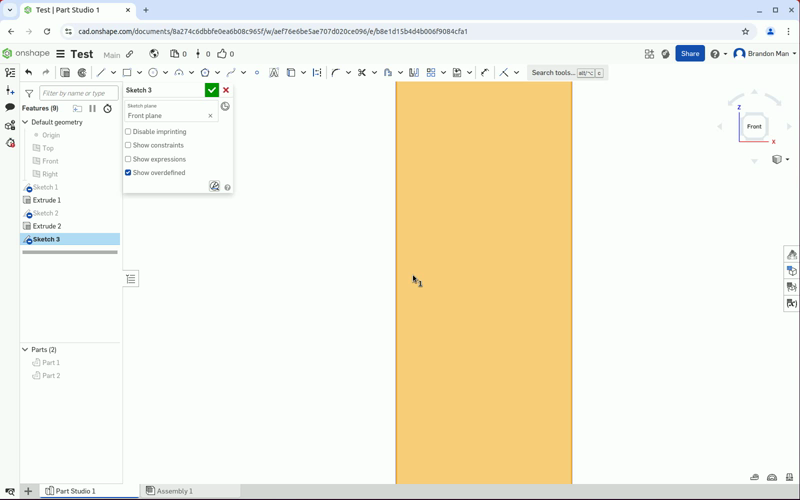
scroll(-6)
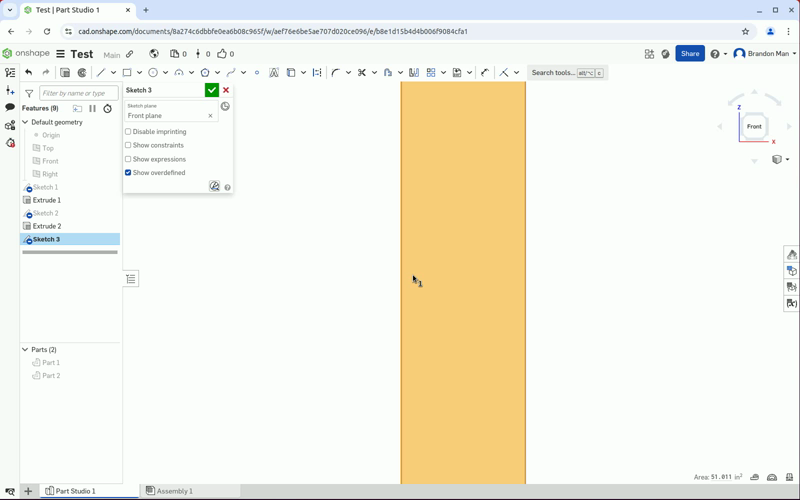
scroll(-6)
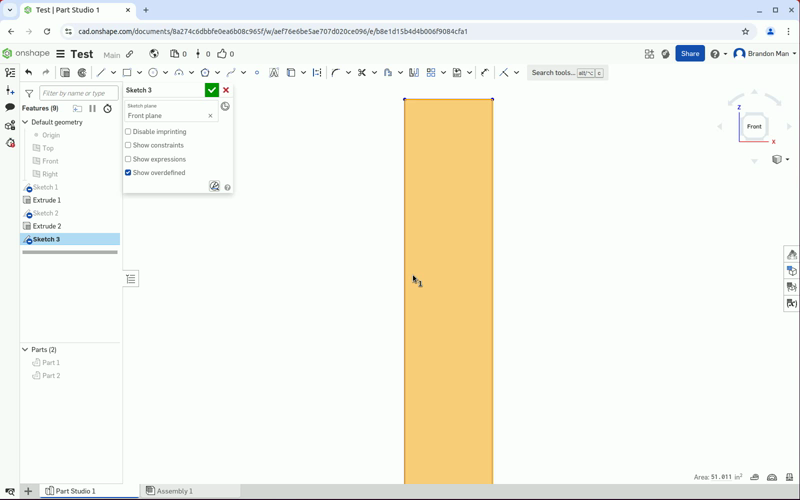
scroll(-6)
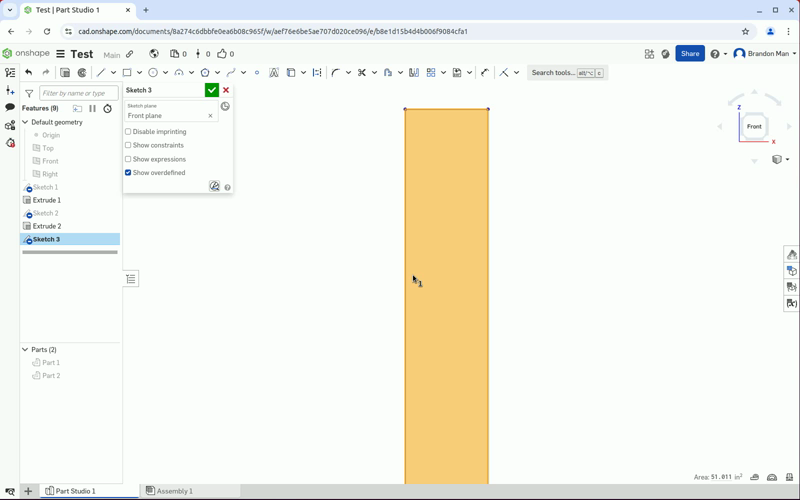
scroll(-6)
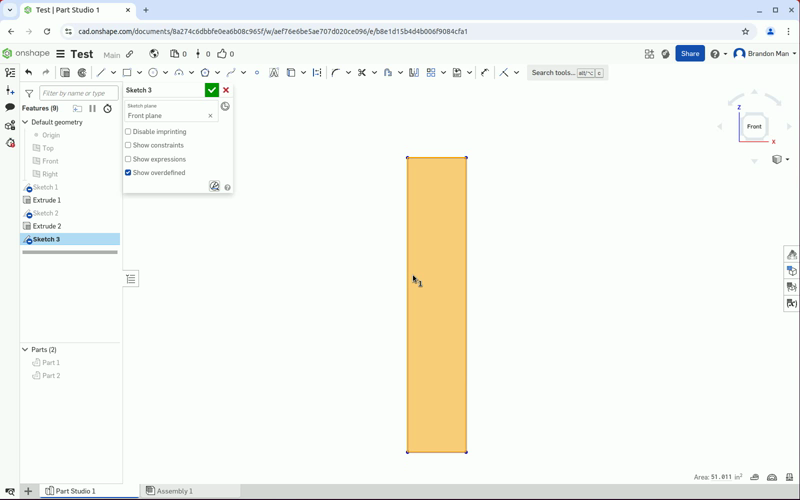
scroll(-6)
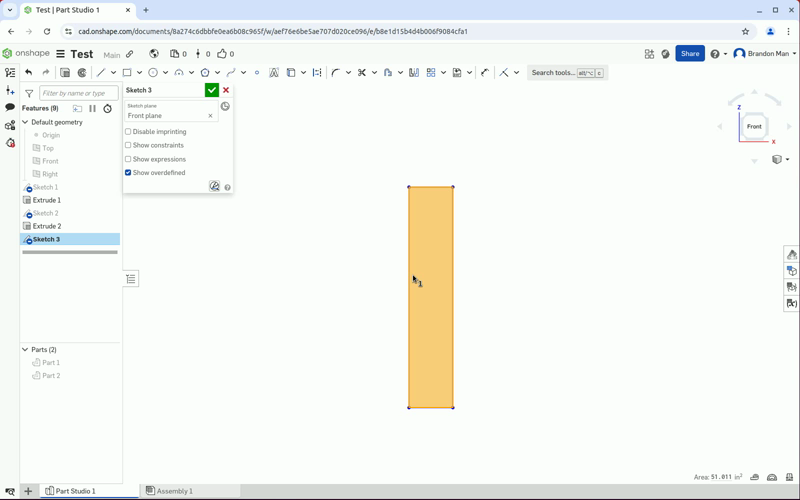
scroll(-6)
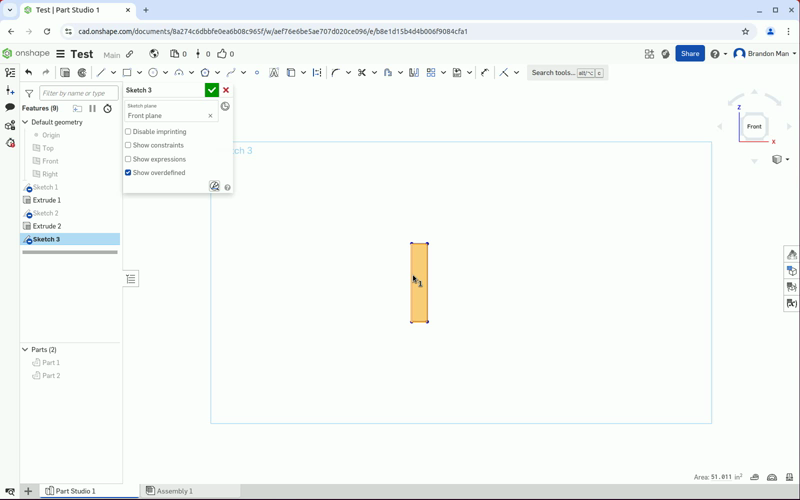
mouse_move(73, 352)
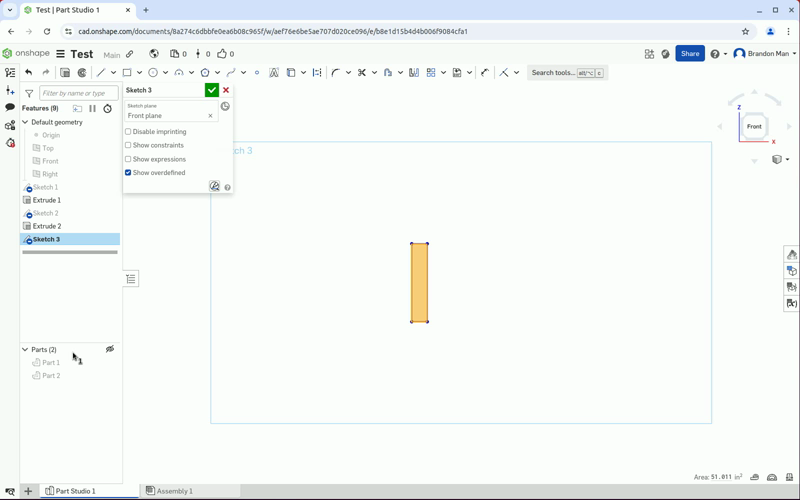
key(shift+y)
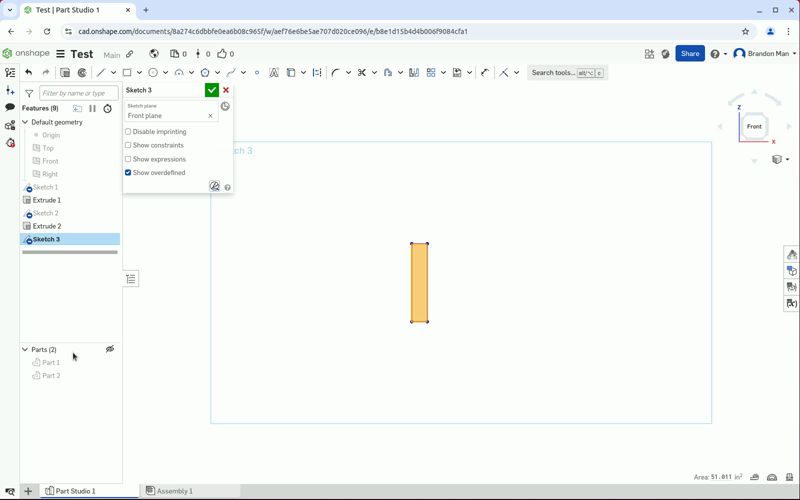
key(shift+e)
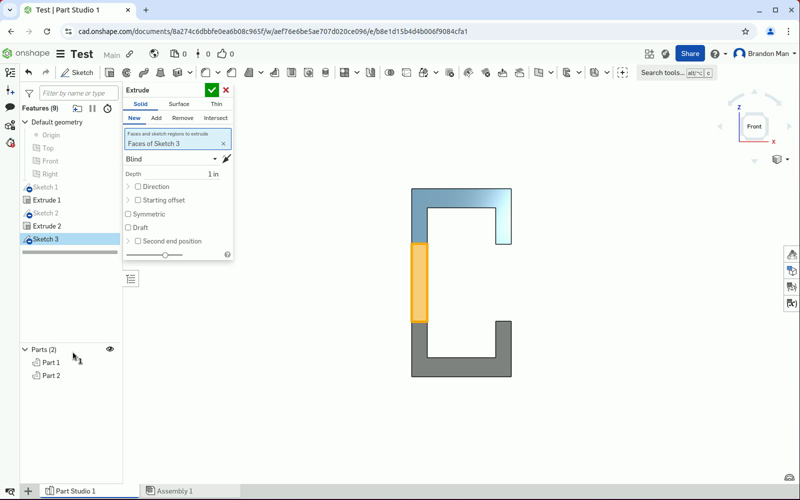
mouse_move(143, 106)
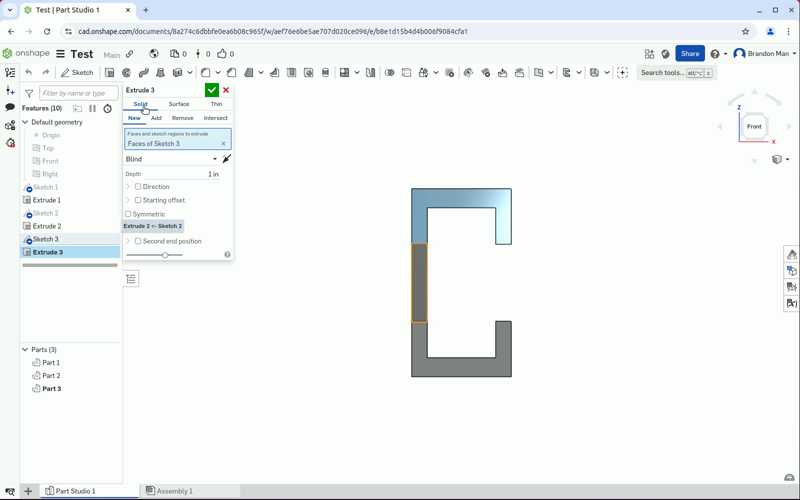
click(143, 106)
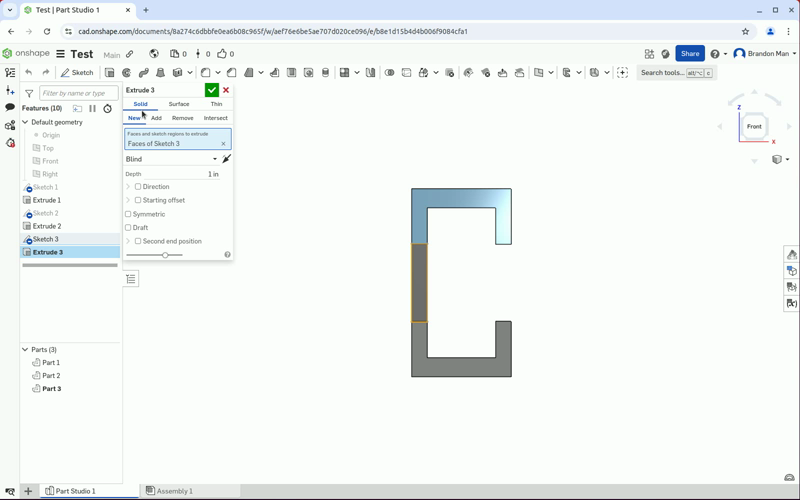
mouse_move(137, 120)
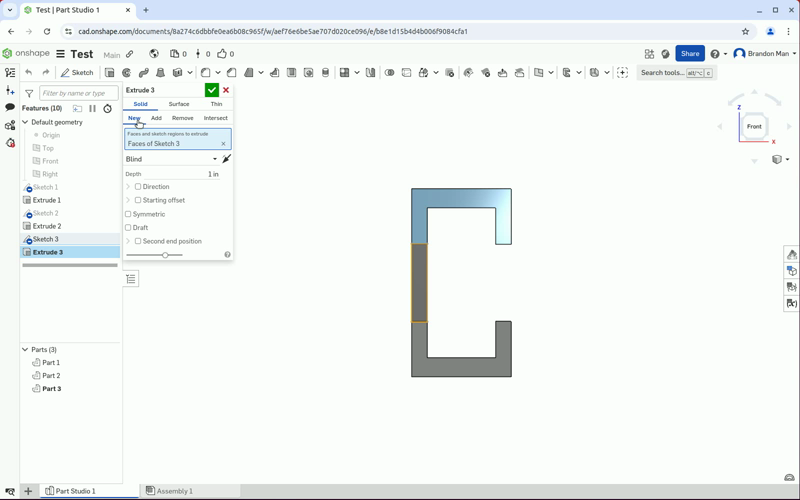
click(137, 120)
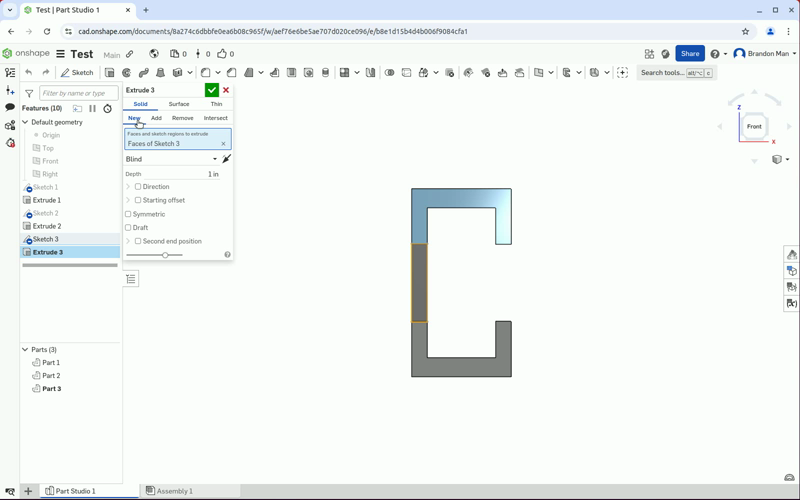
key(tab, 4)
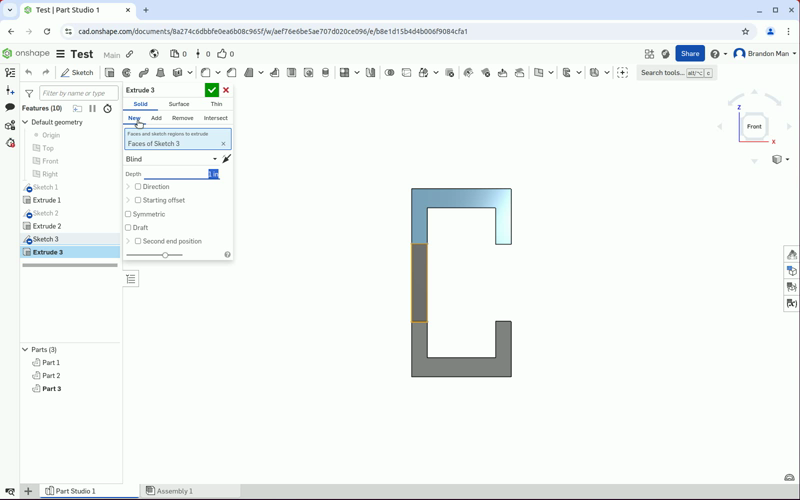
text(7.703)
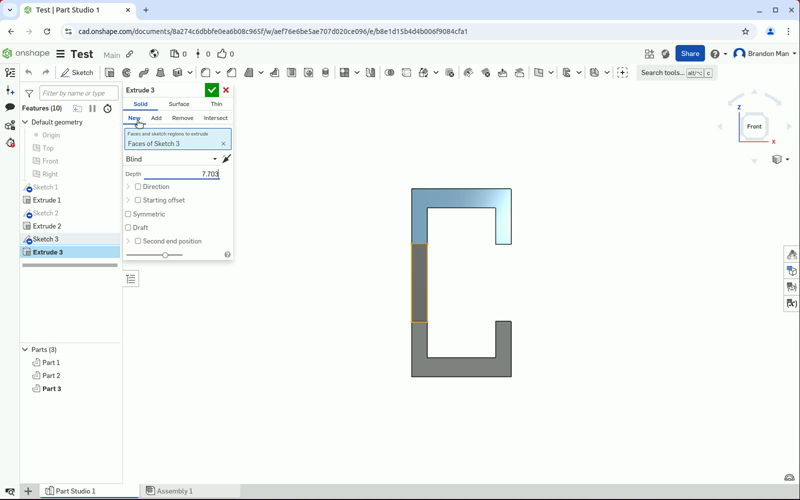
key(enter)
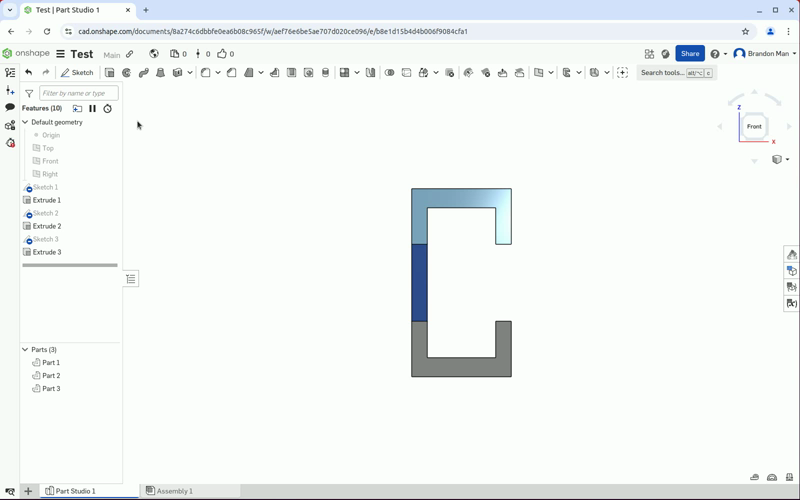
key(shift+h)
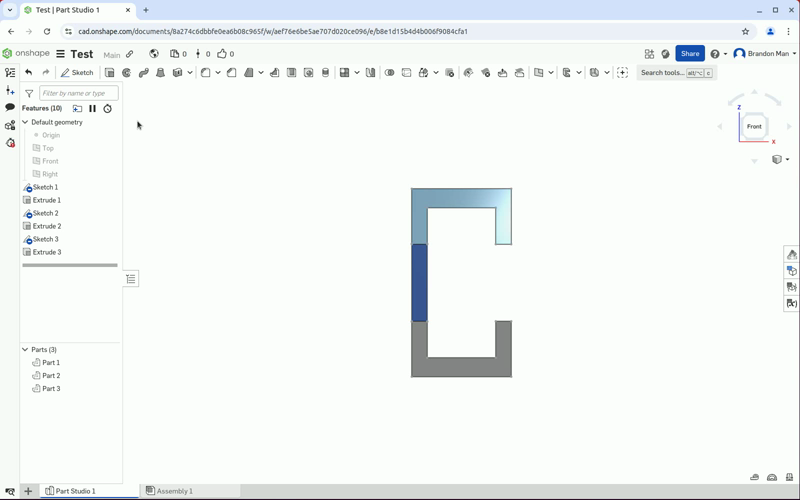
key(shift+h)
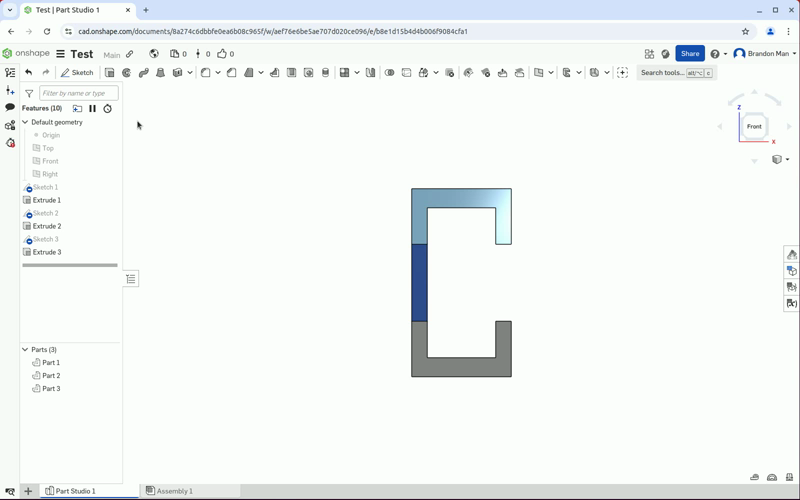
mouse_move(73, 189)
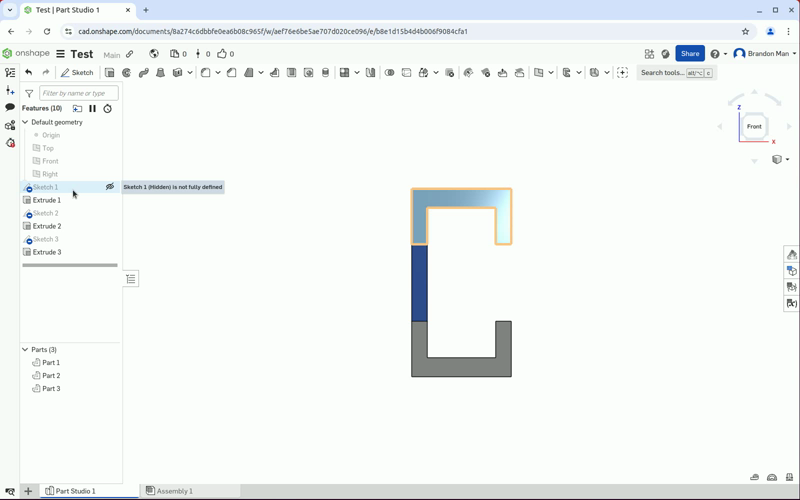
click(73, 189)
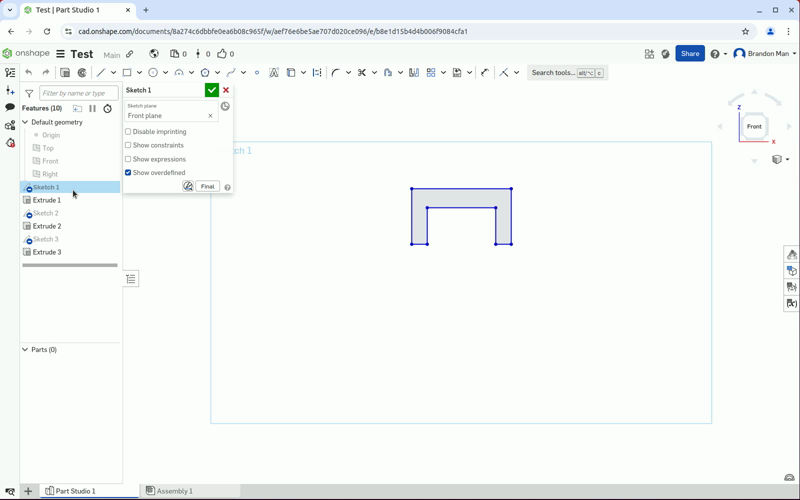
mouse_move(229, 92)
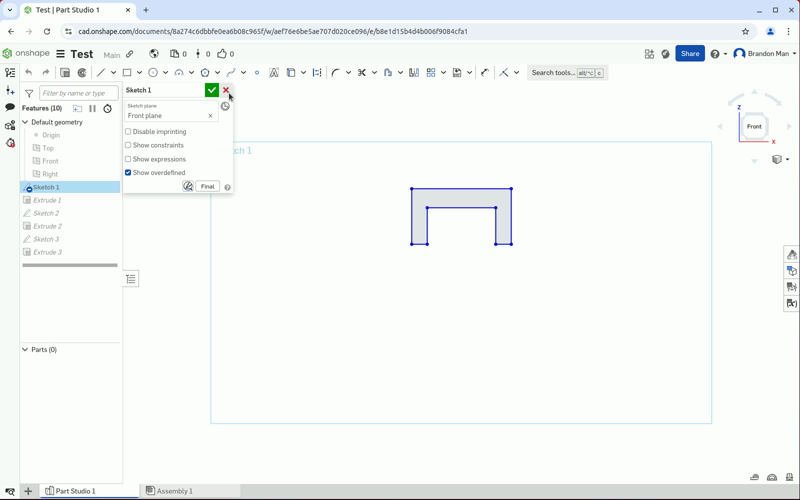
click(229, 92)
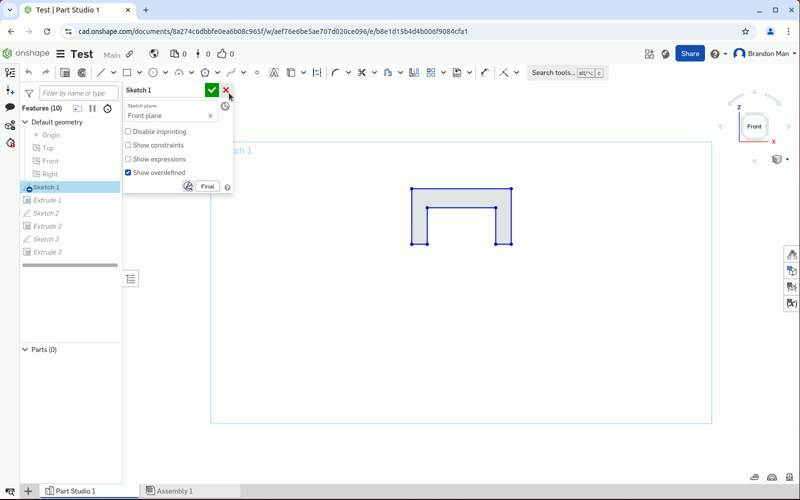
key(shift+s)
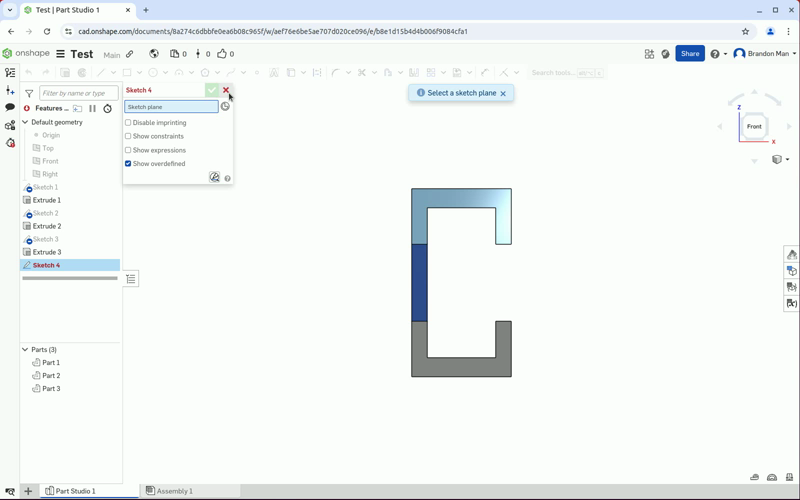
mouse_move(73, 163)
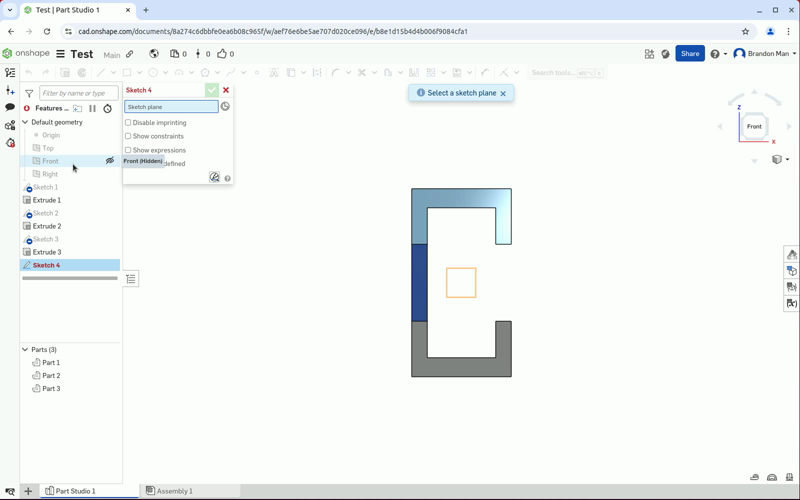
click(73, 163)
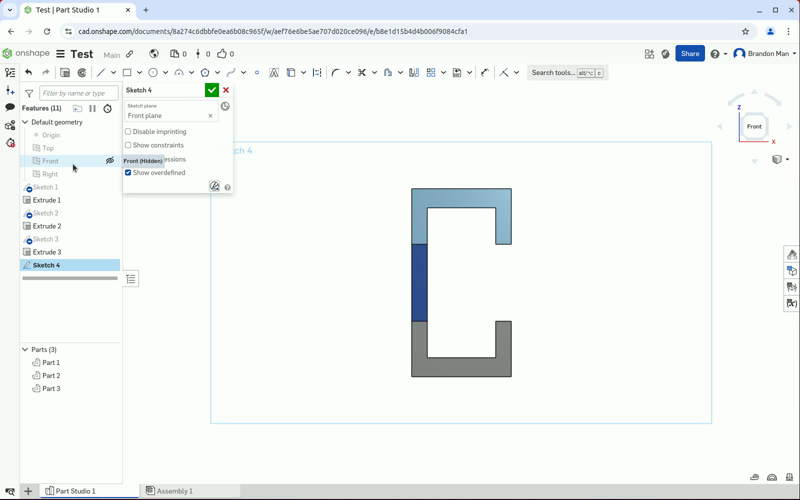
mouse_move(73, 352)
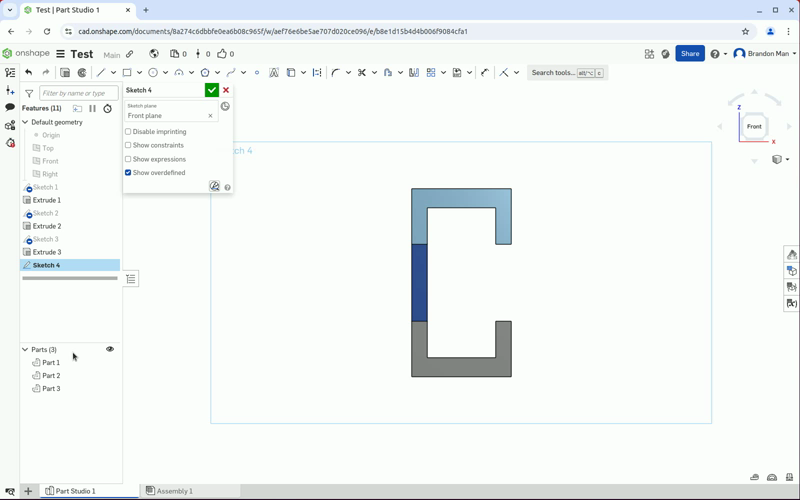
key(y)
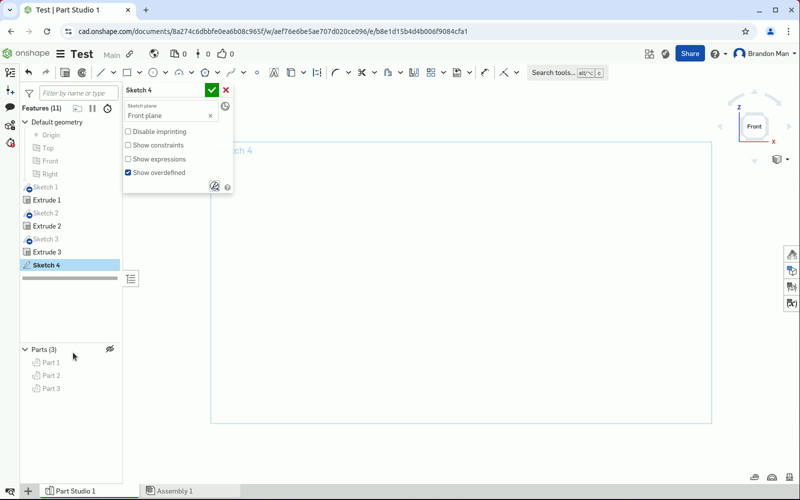
key(l)
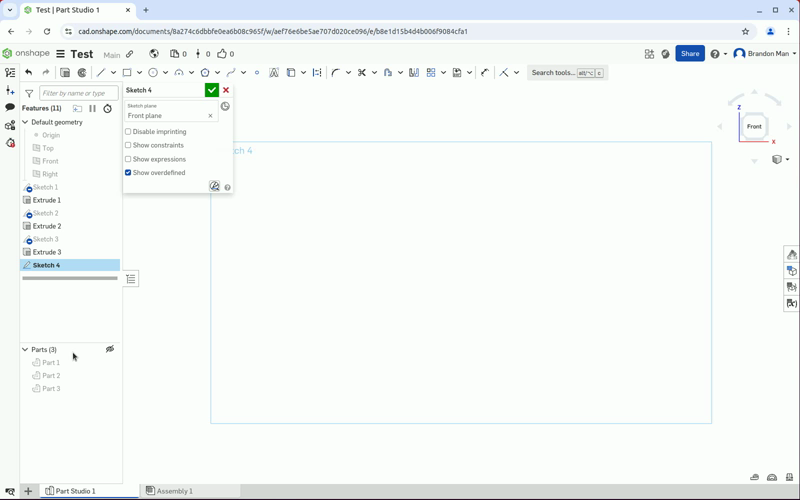
key_down(shift)
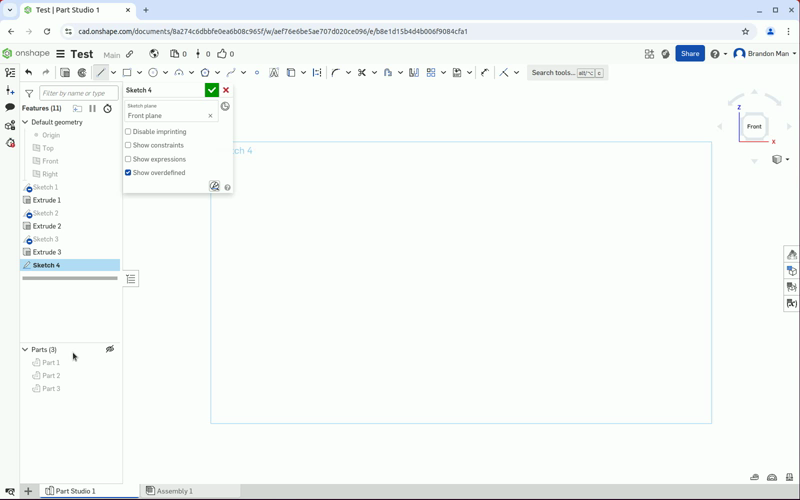
mouse_move(494, 321)
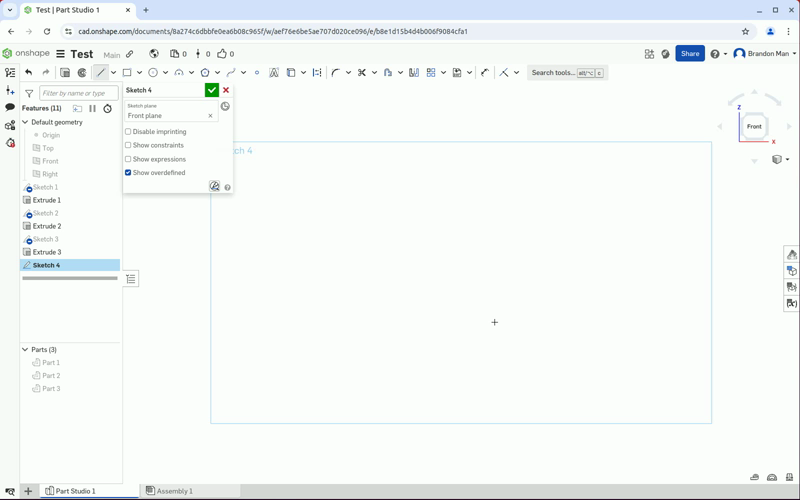
click(494, 321)
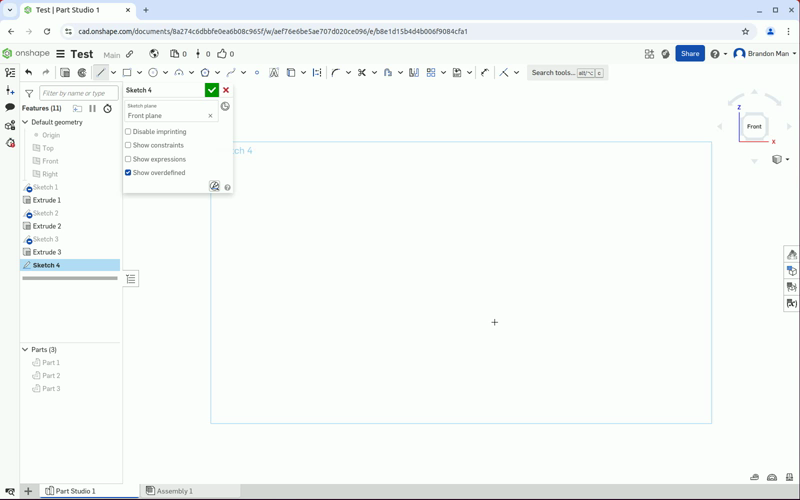
key_up(shift)
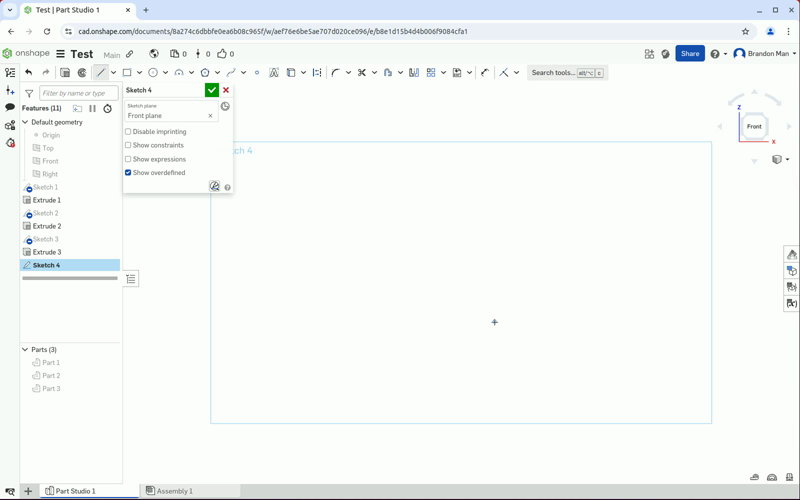
key_down(shift)
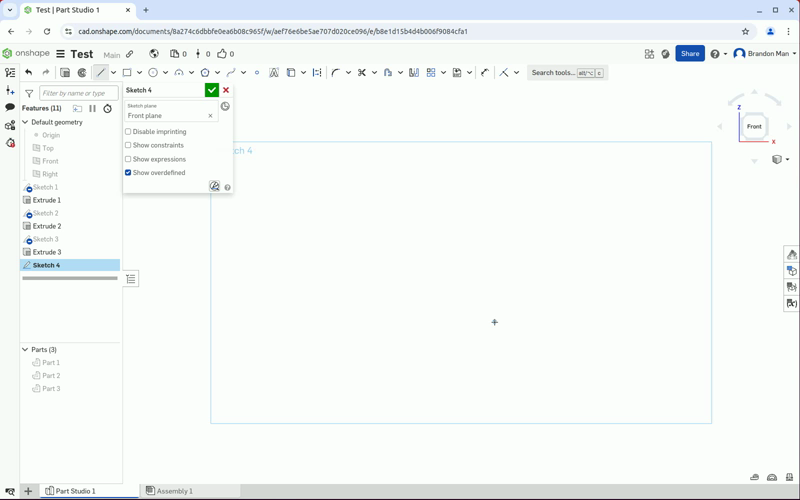
mouse_move(524, 321)
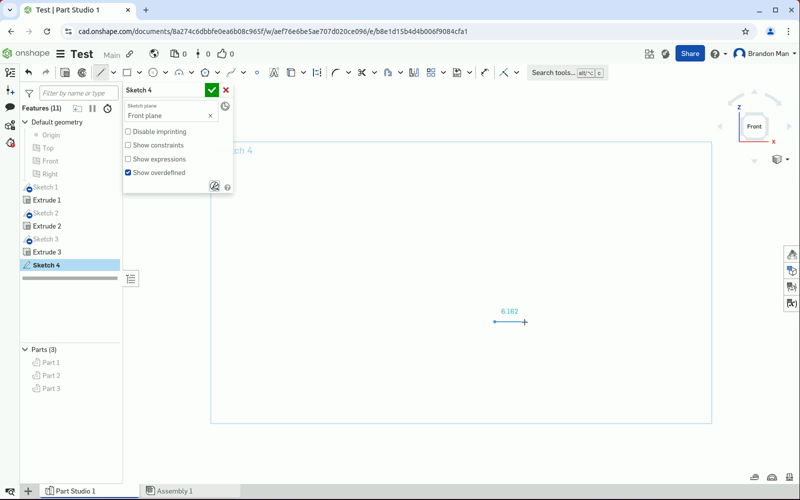
mouse_move(510, 321)
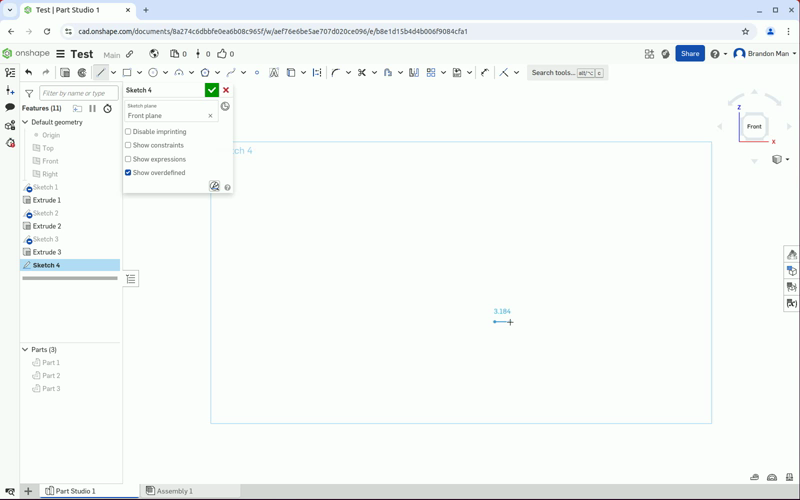
click(510, 321)
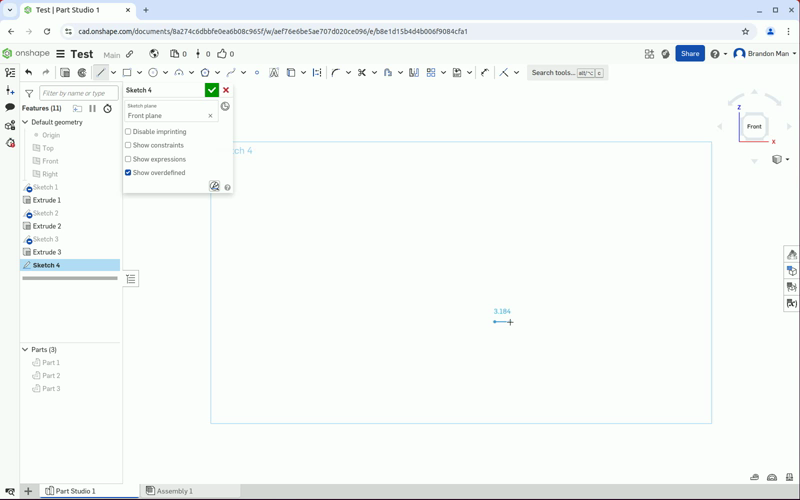
key_up(shift)
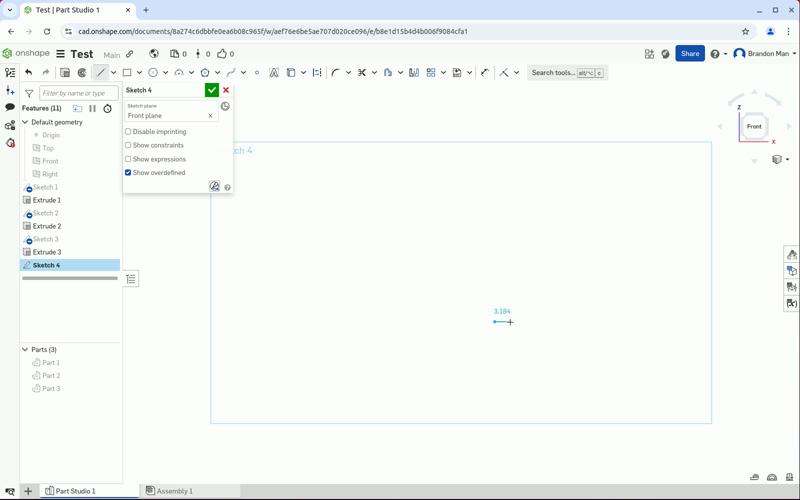
key_down(shift)
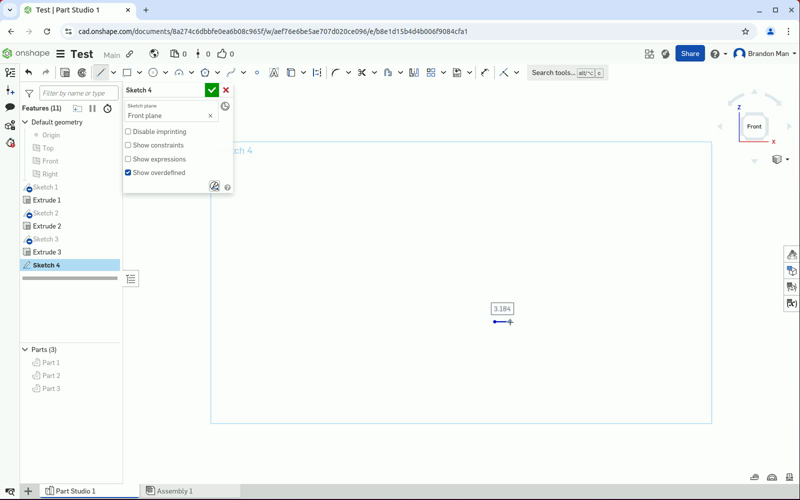
mouse_move(510, 243)
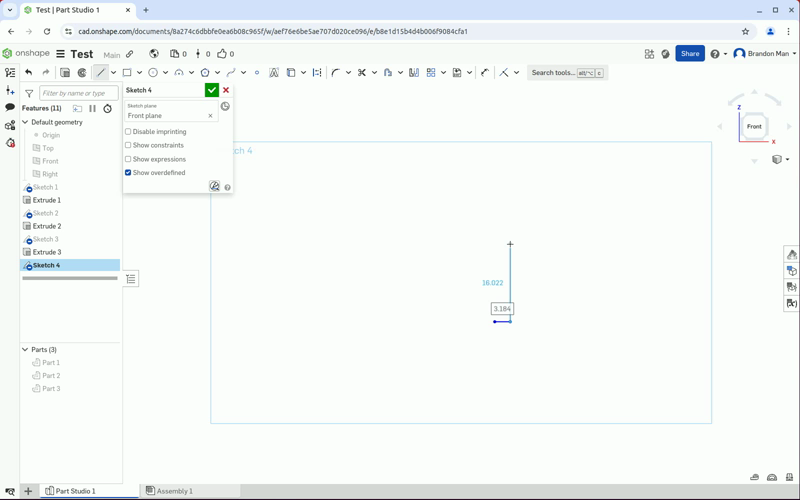
click(510, 243)
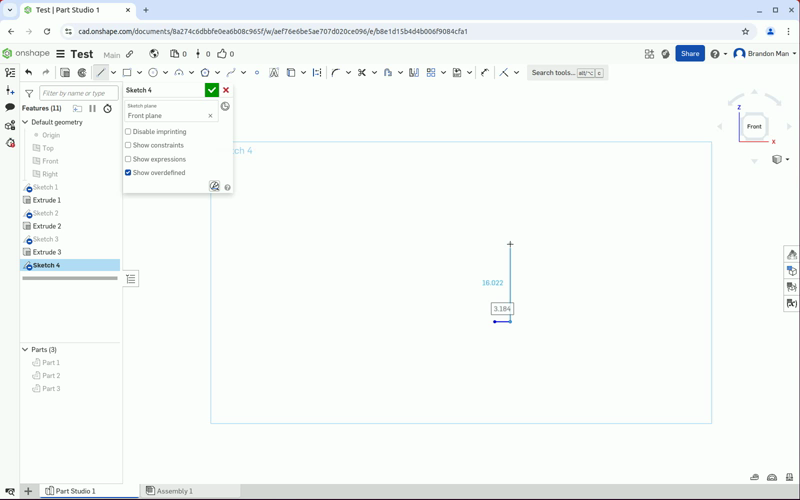
key_up(shift)
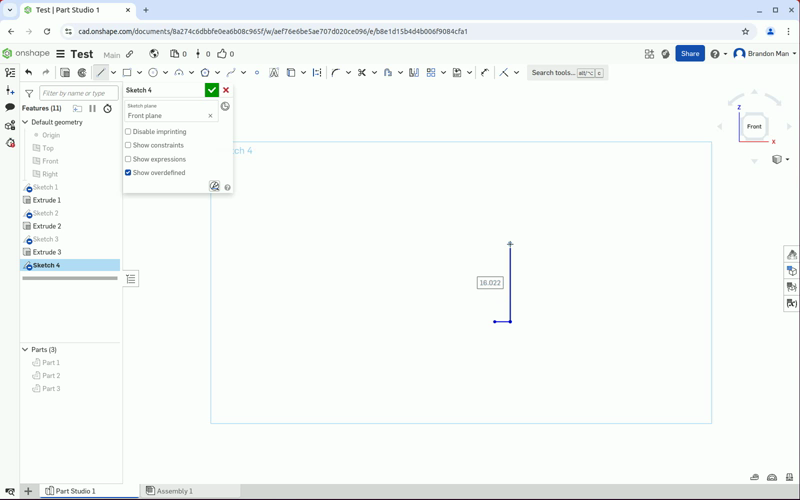
key_down(shift)
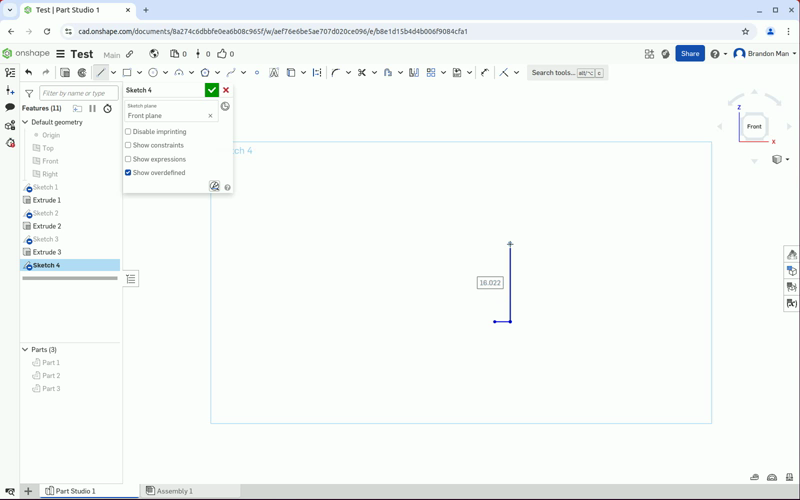
mouse_move(540, 243)
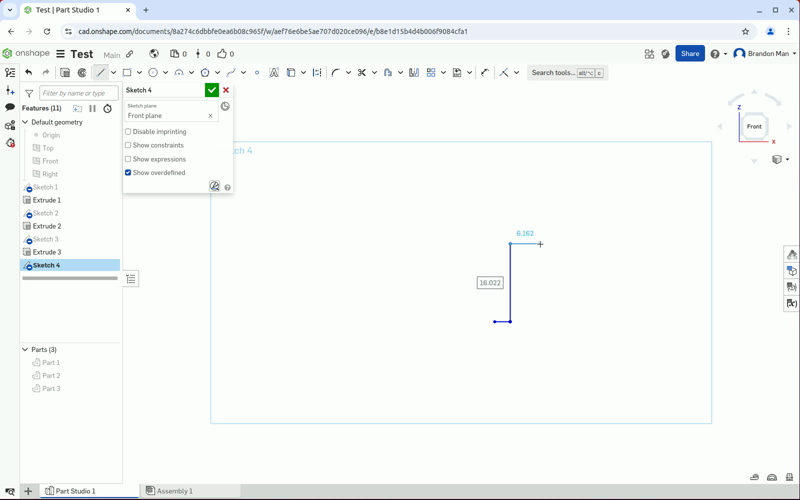
mouse_move(494, 243)
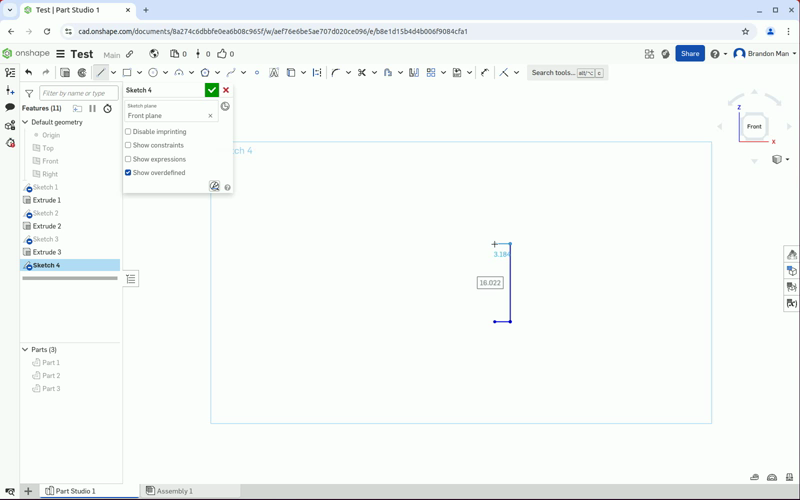
click(494, 243)
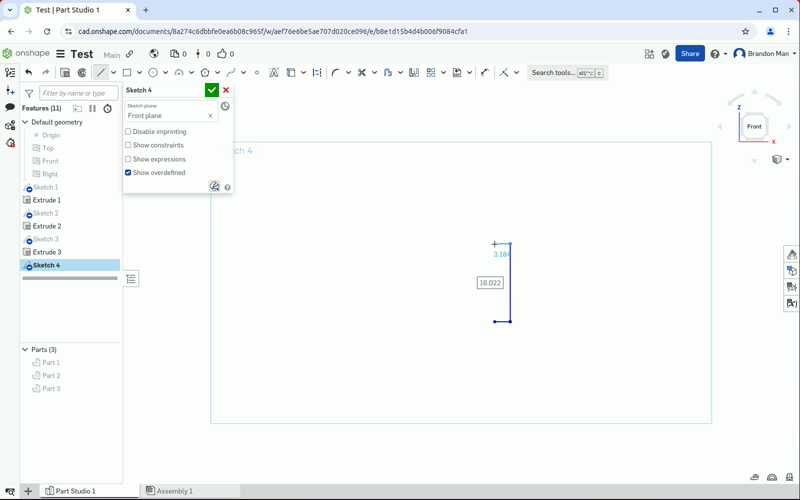
key_up(shift)
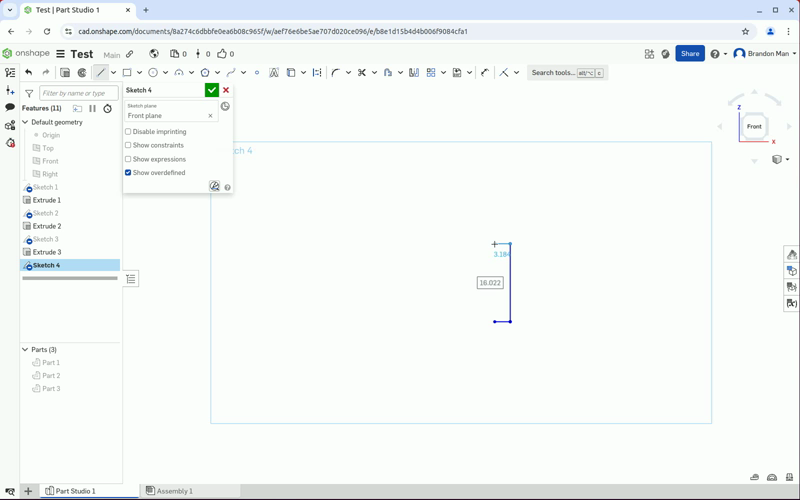
key_down(shift)
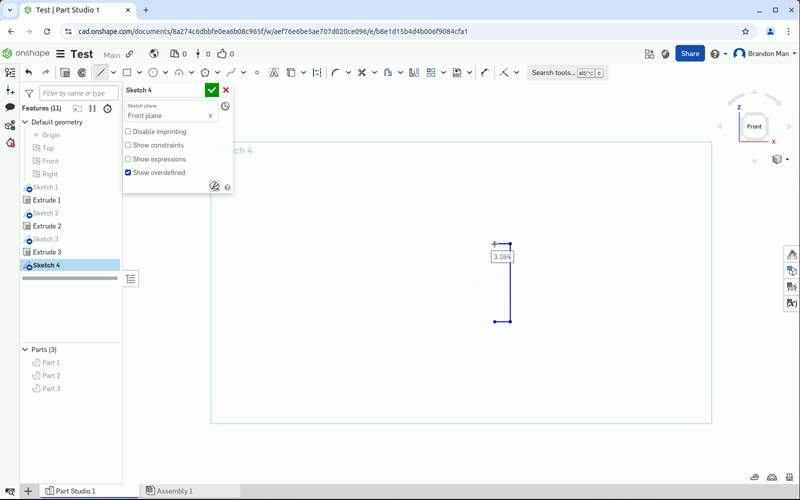
mouse_move(494, 321)
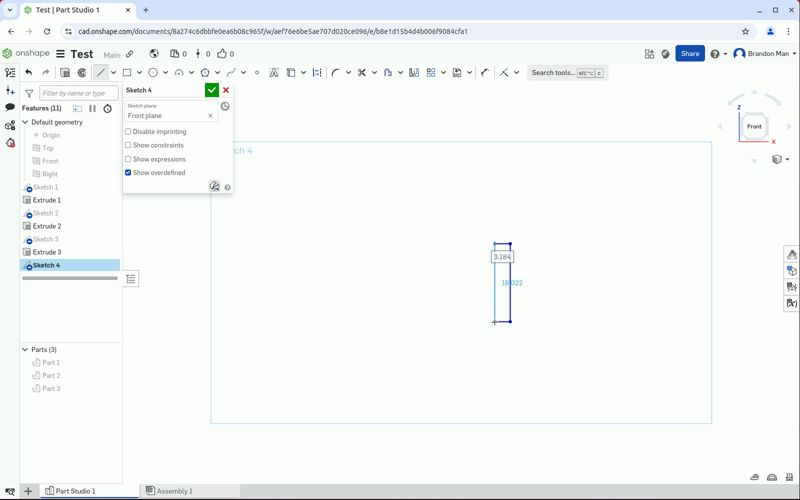
key_up(shift)
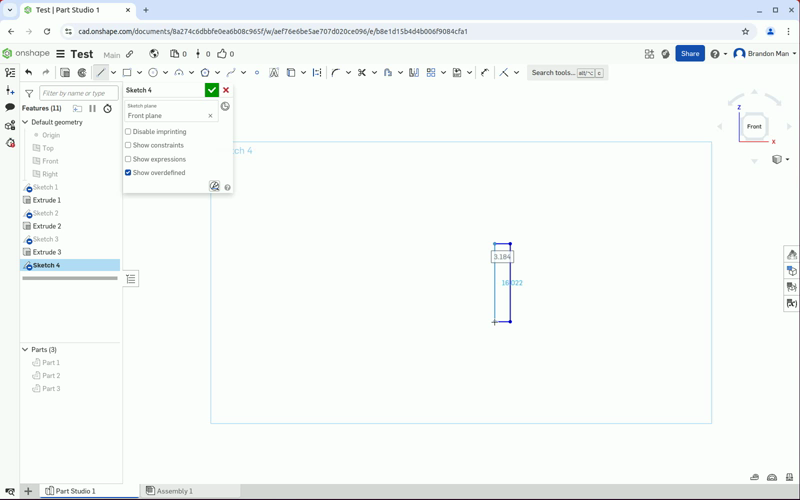
click(494, 321)
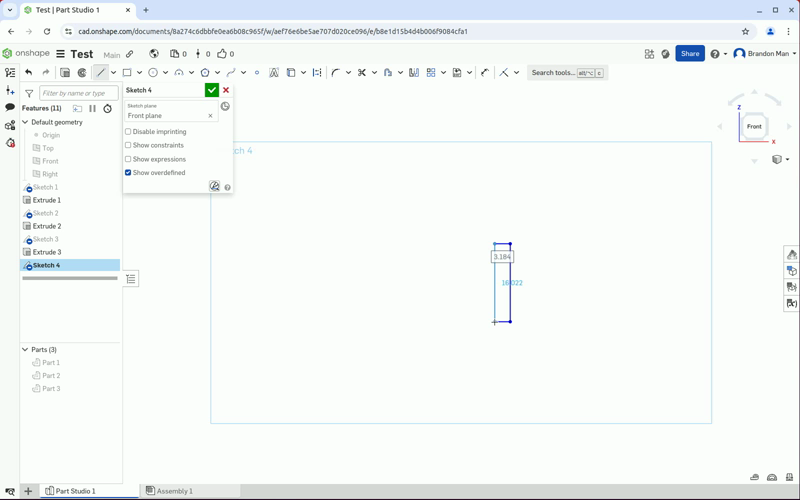
key(esc)
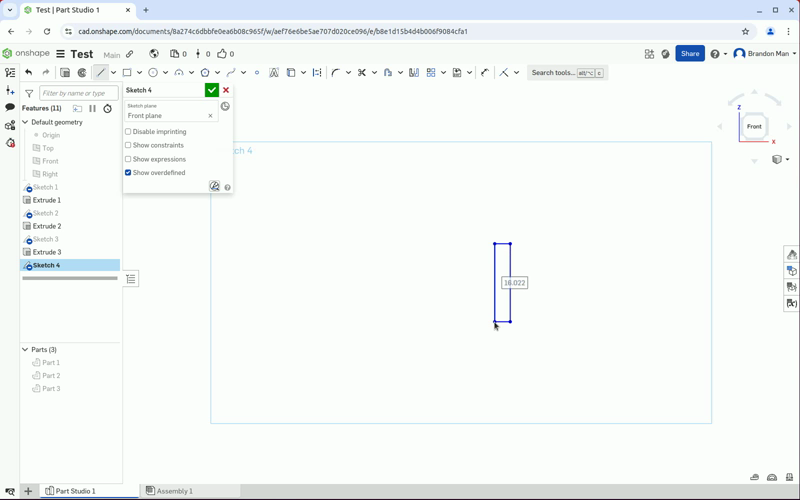
mouse_move(508, 289)
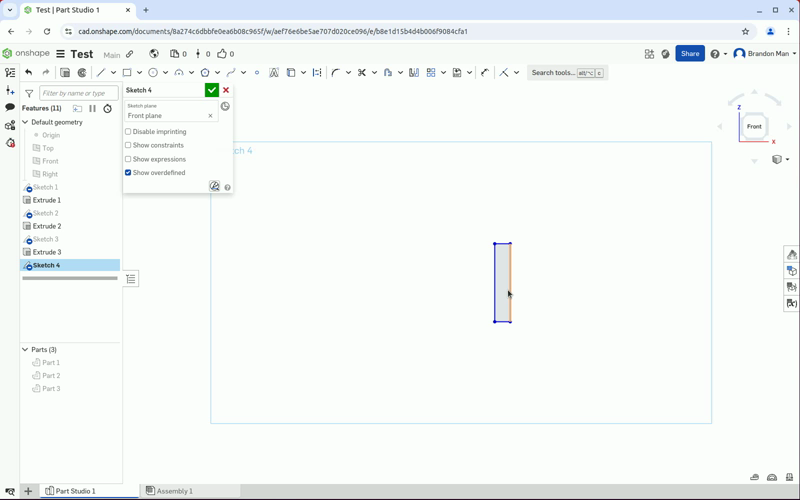
scroll(6)
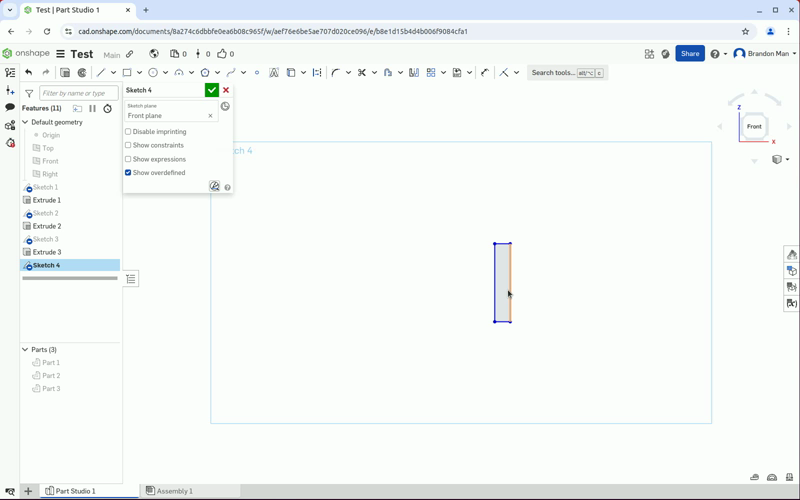
scroll(6)
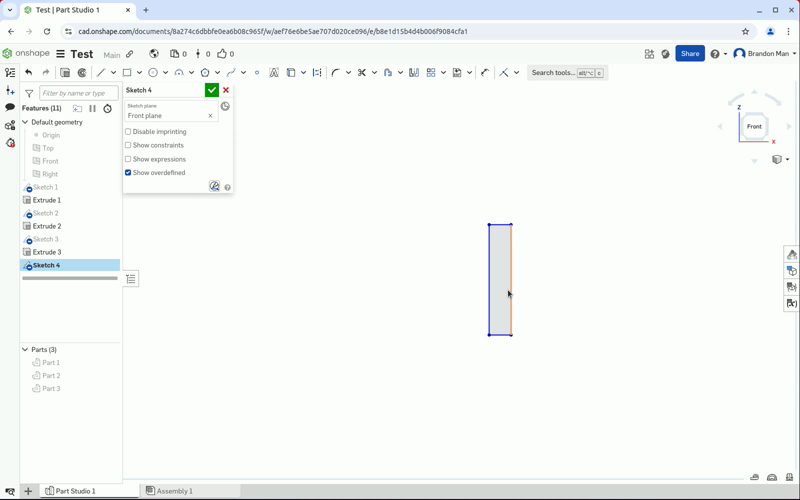
scroll(6)
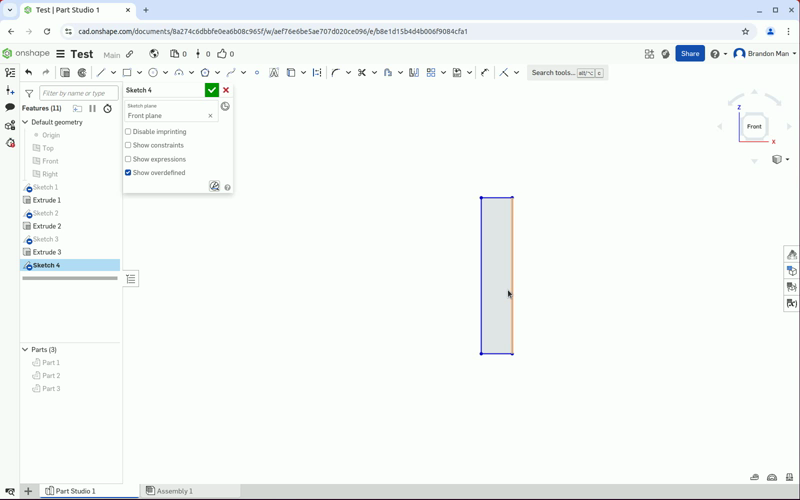
scroll(6)
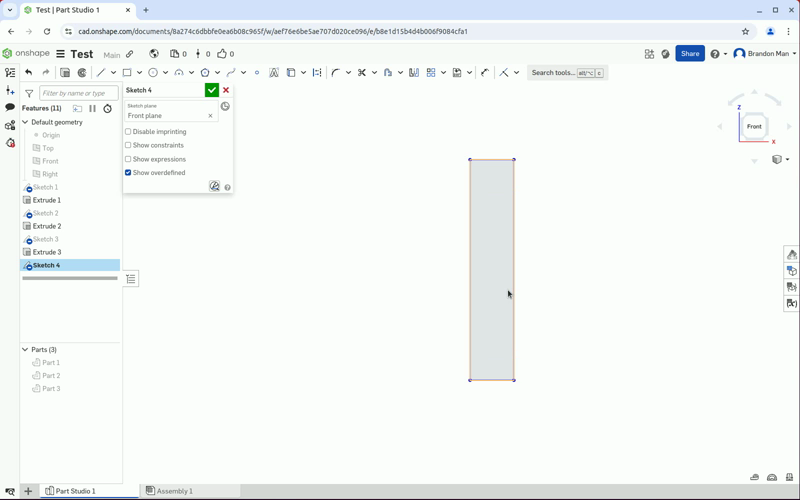
scroll(6)
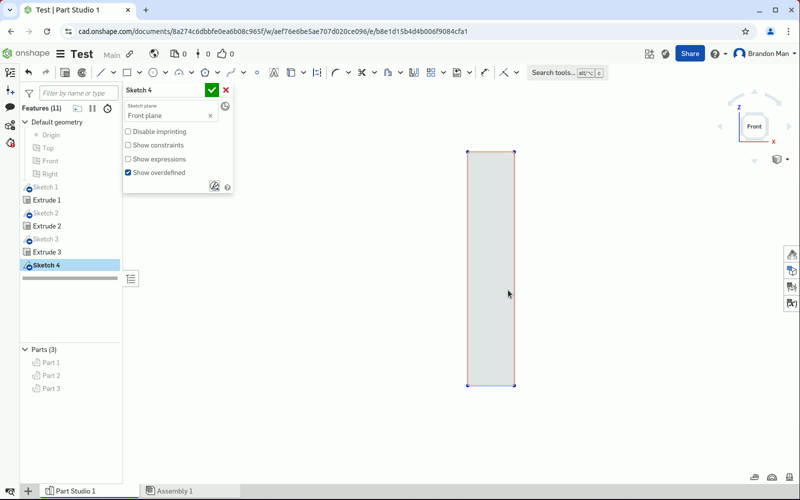
scroll(6)
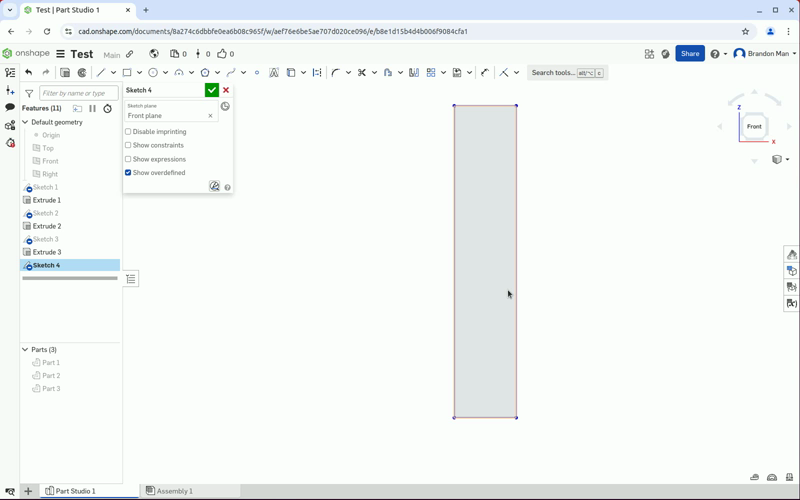
scroll(6)
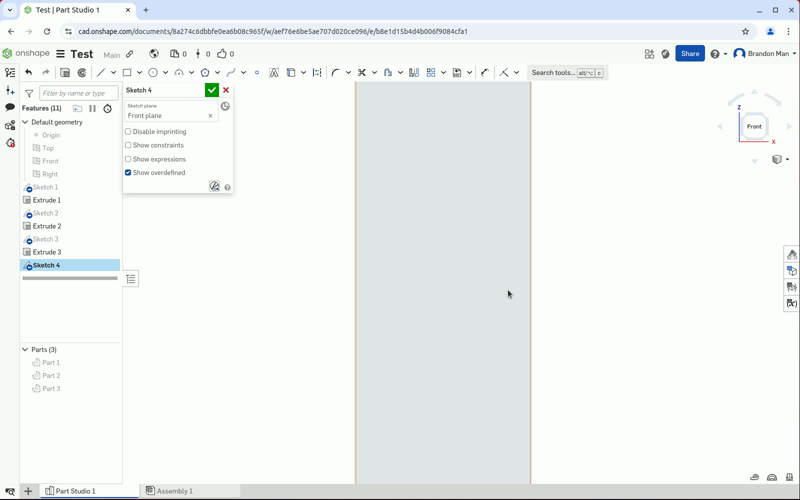
click(508, 289)
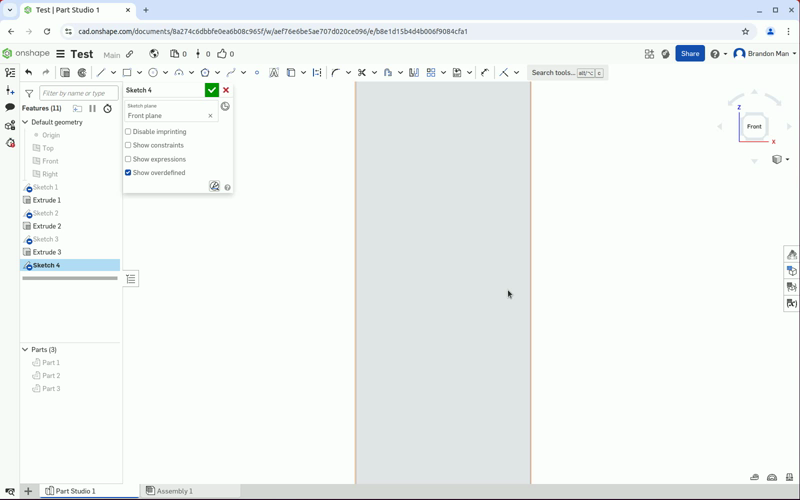
scroll(-6)
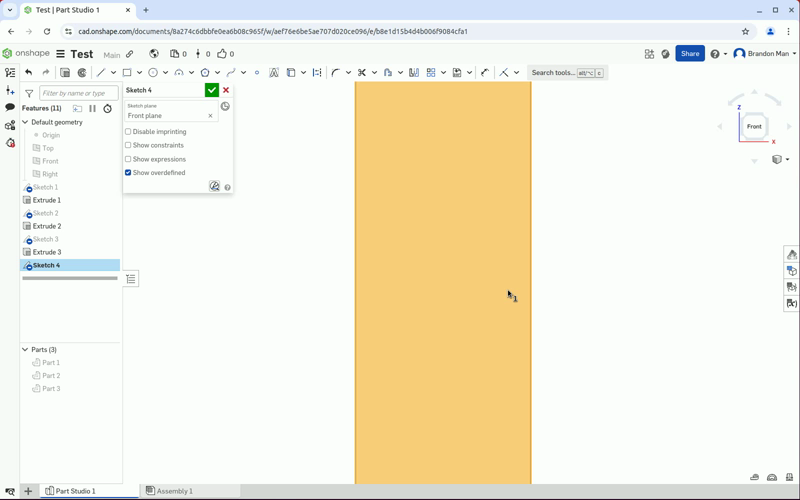
scroll(-6)
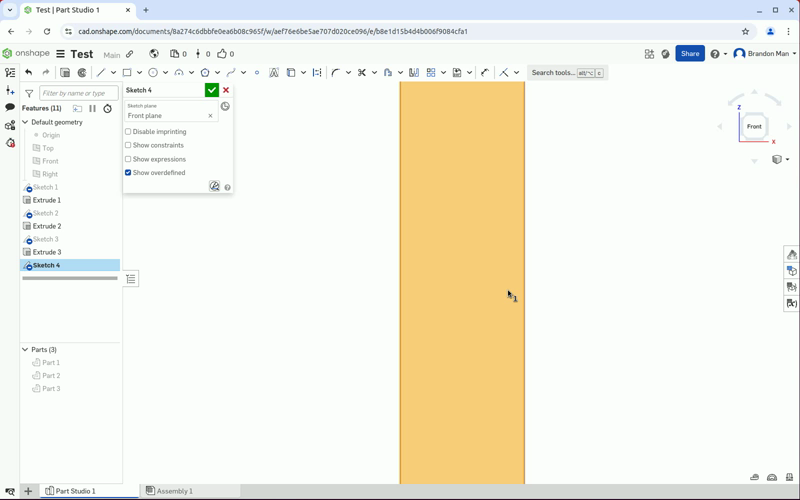
scroll(-6)
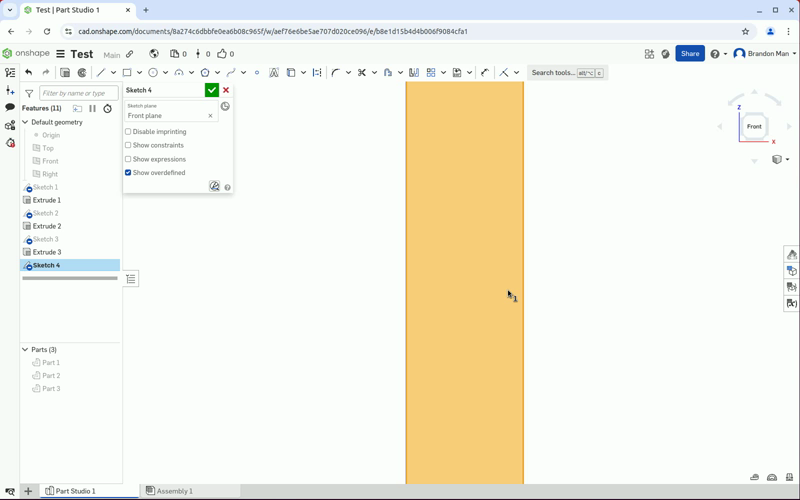
scroll(-6)
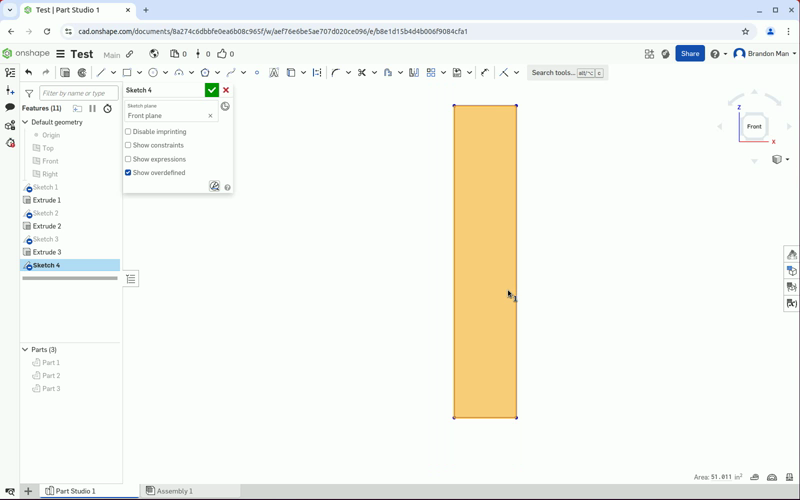
scroll(-6)
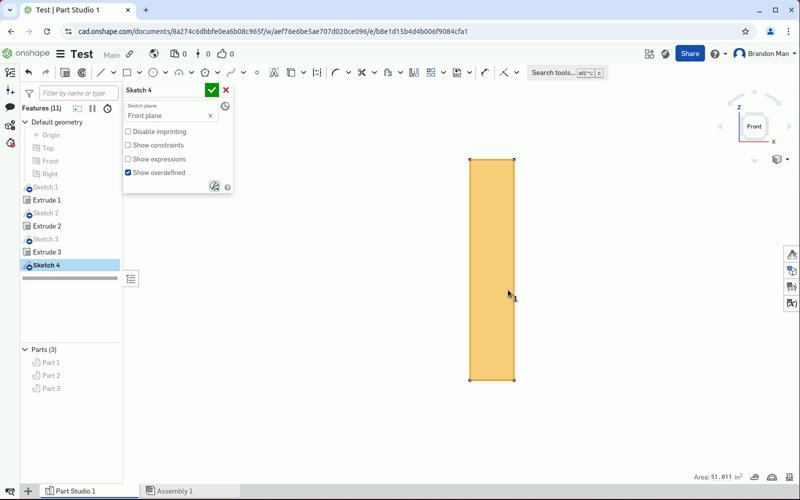
scroll(-6)
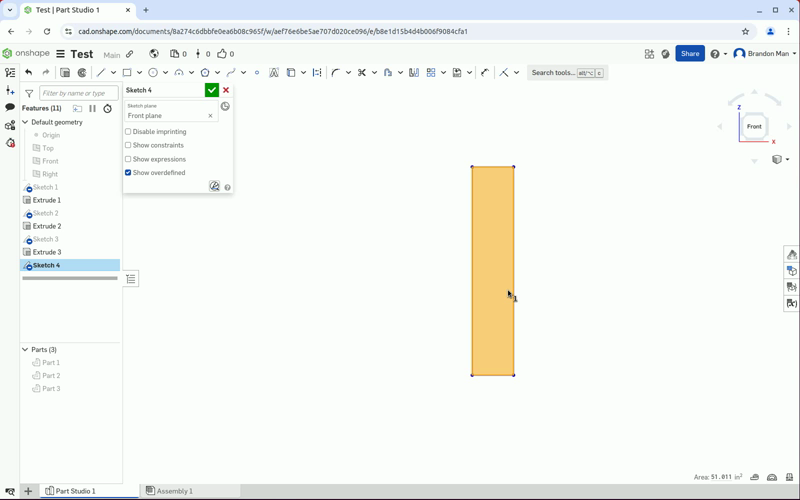
scroll(-6)
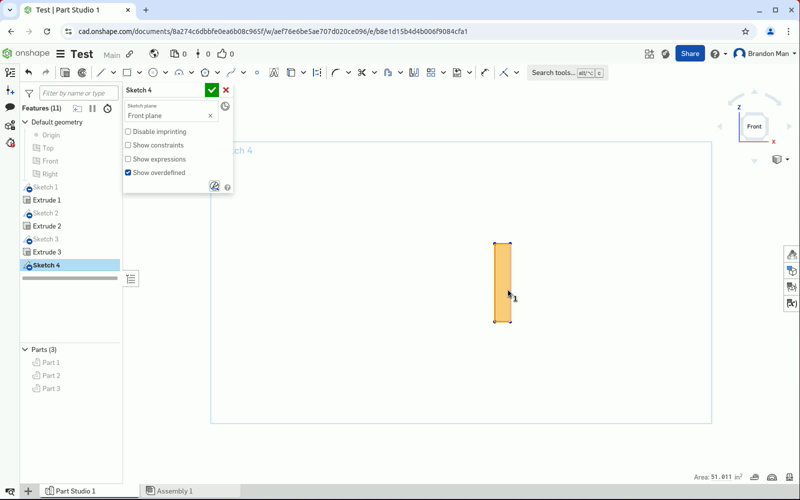
mouse_move(73, 352)
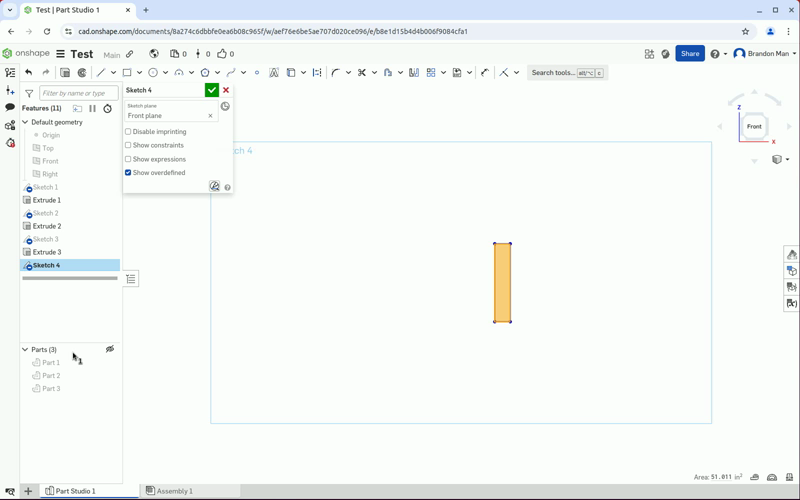
key(shift+y)
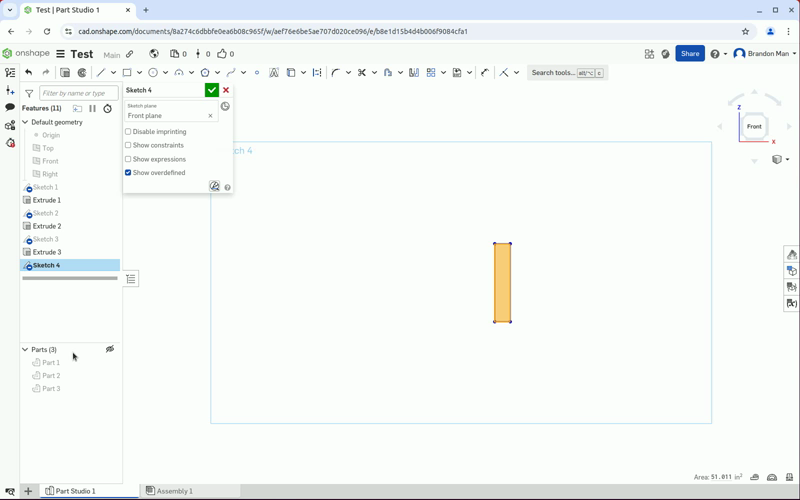
key(shift+e)
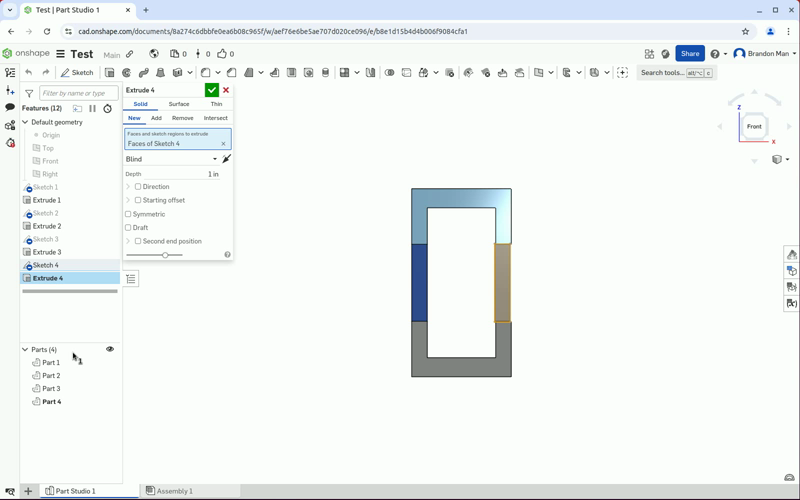
mouse_move(143, 106)
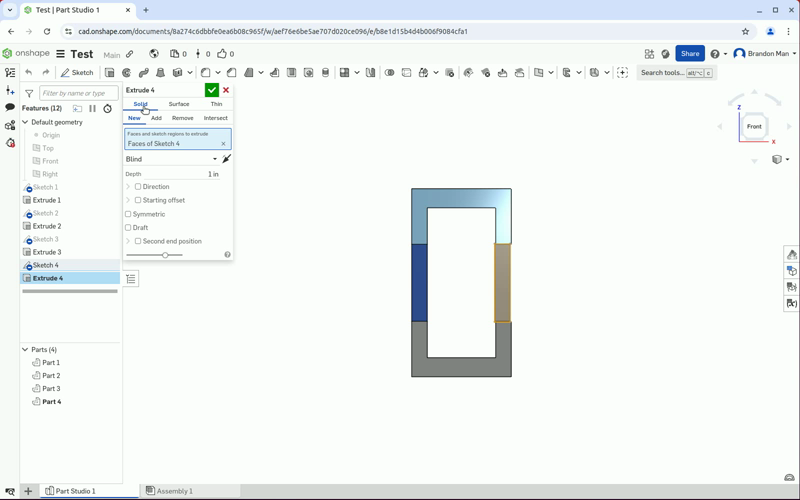
click(143, 106)
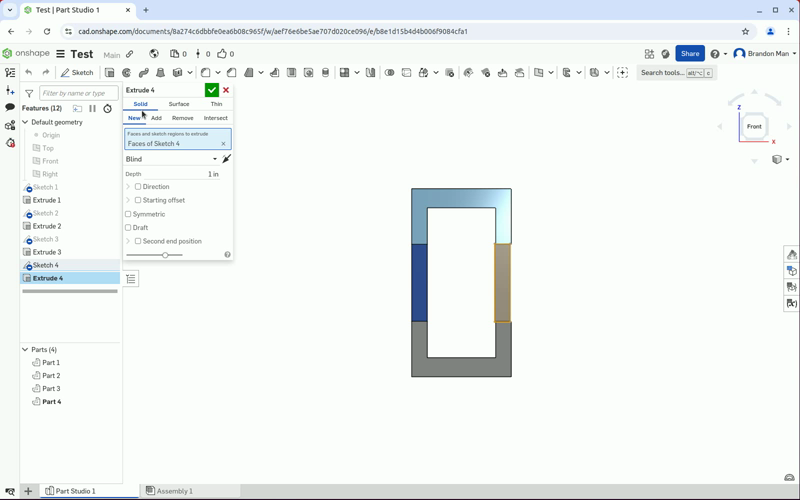
mouse_move(137, 120)
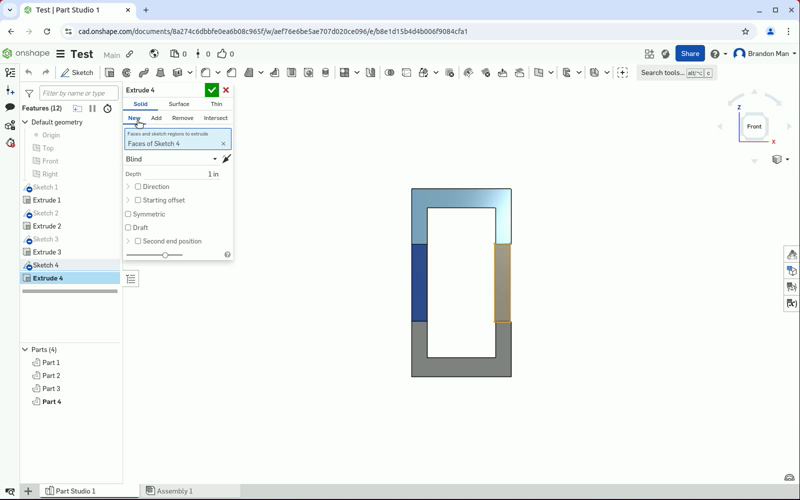
click(137, 120)
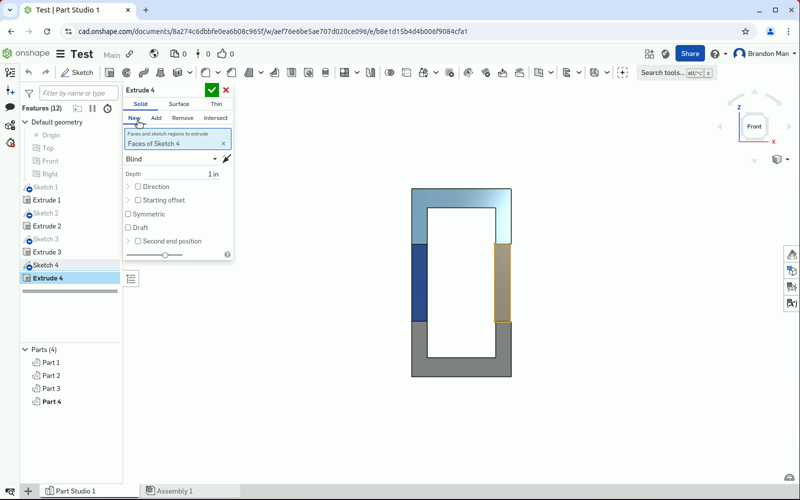
key(tab, 4)
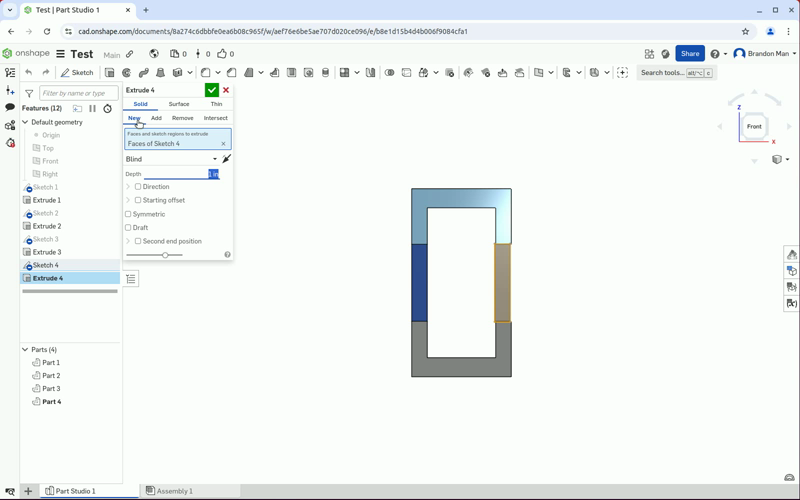
text(7.703)
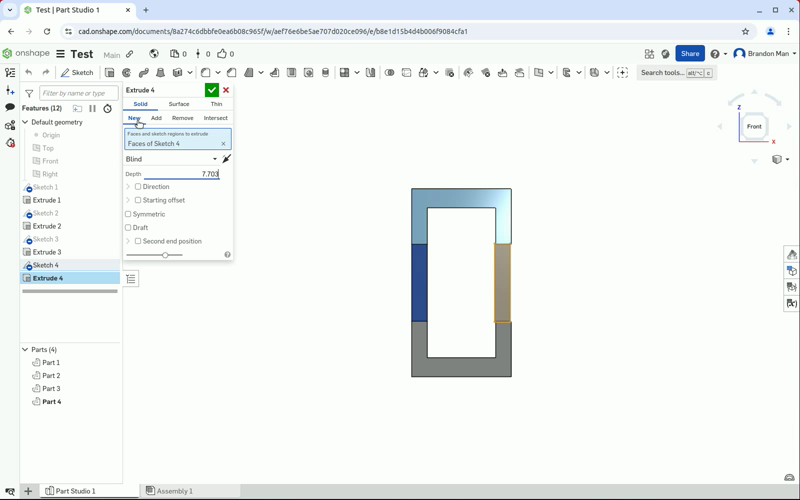
key(enter)
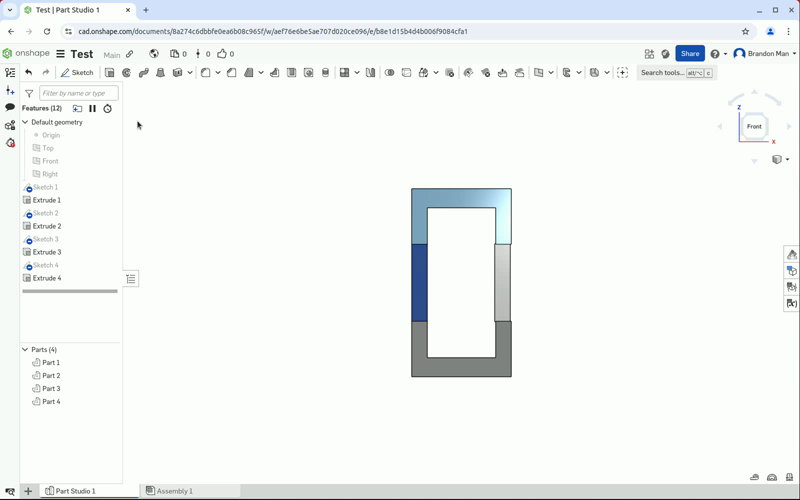
key(shift+h)
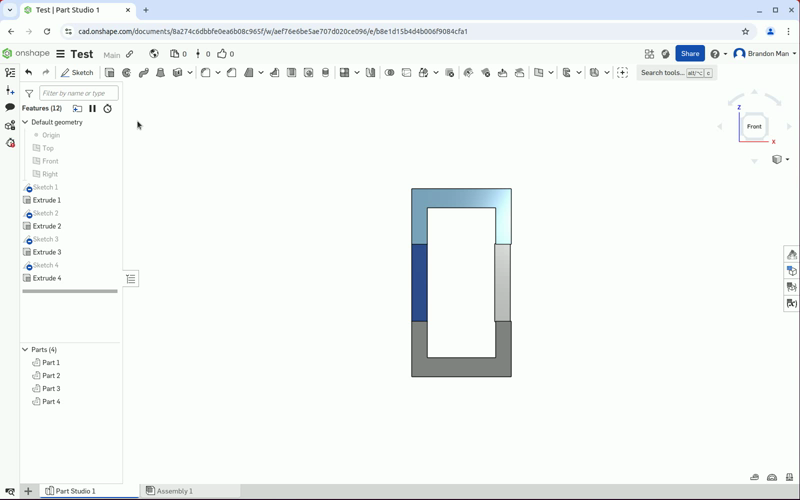
key(shift+h)
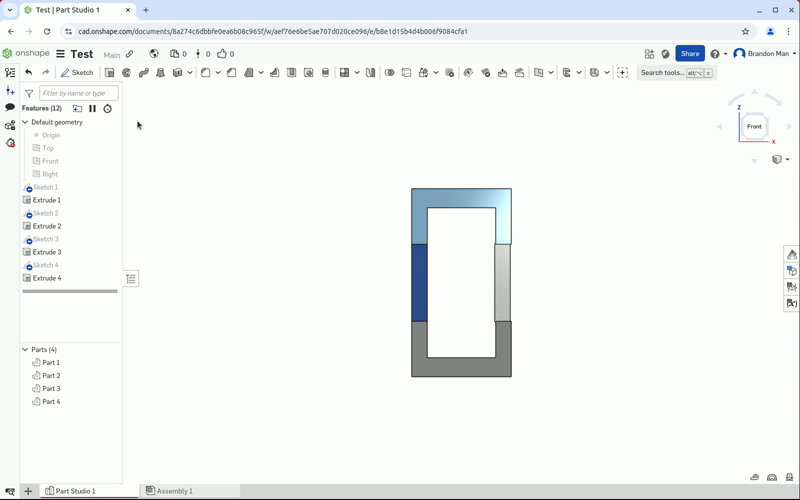
mouse_move(73, 189)
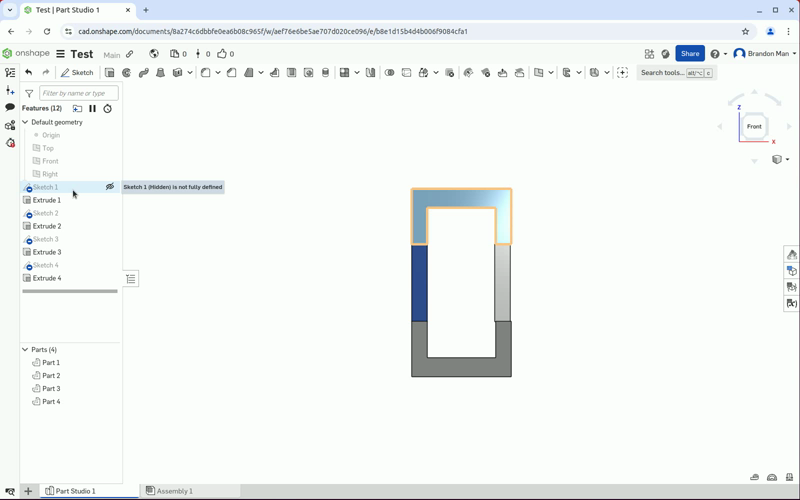
click(73, 189)
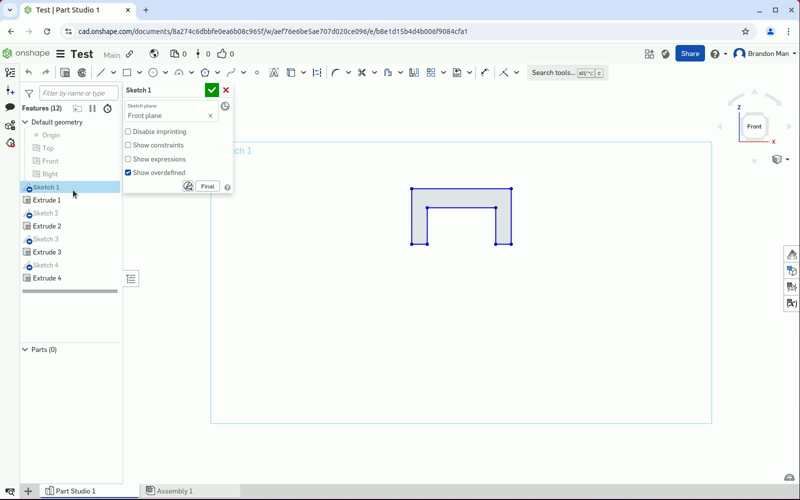
mouse_move(229, 92)
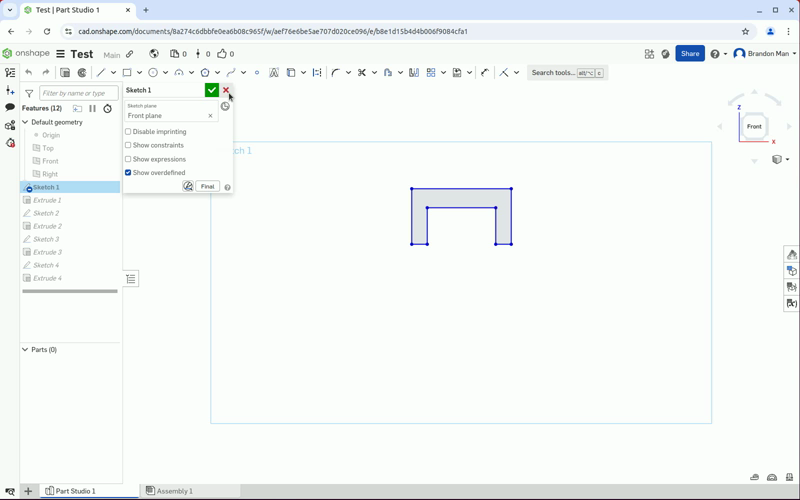
click(229, 92)
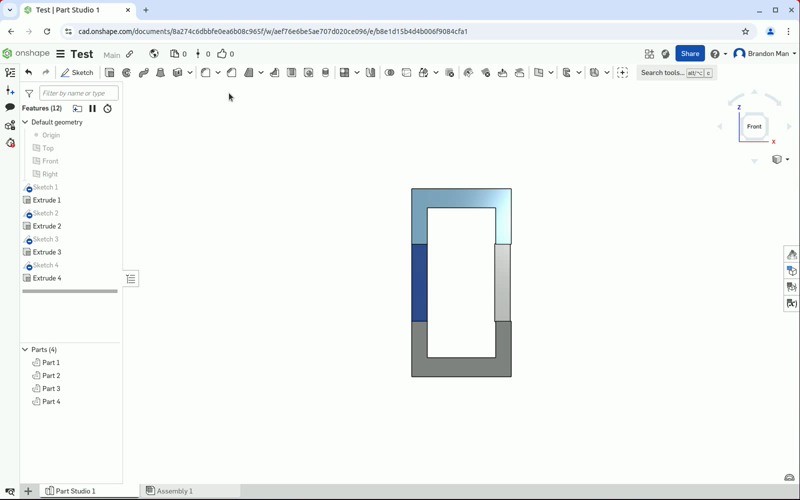
mouse_move(73, 352)
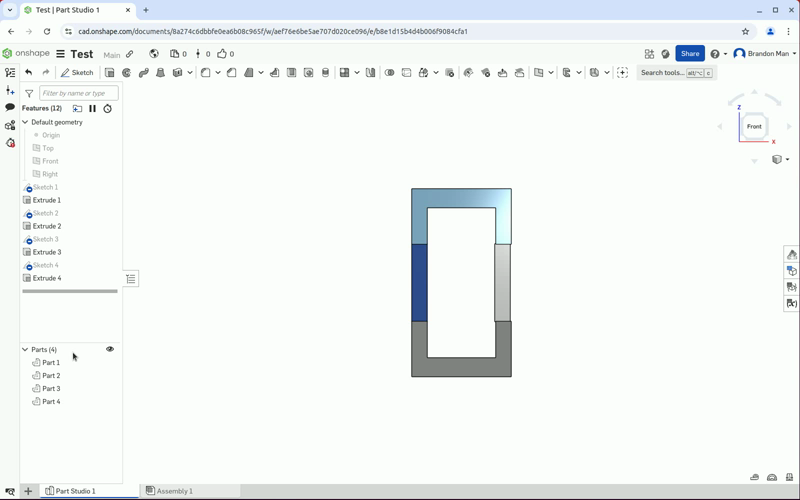
key(y)
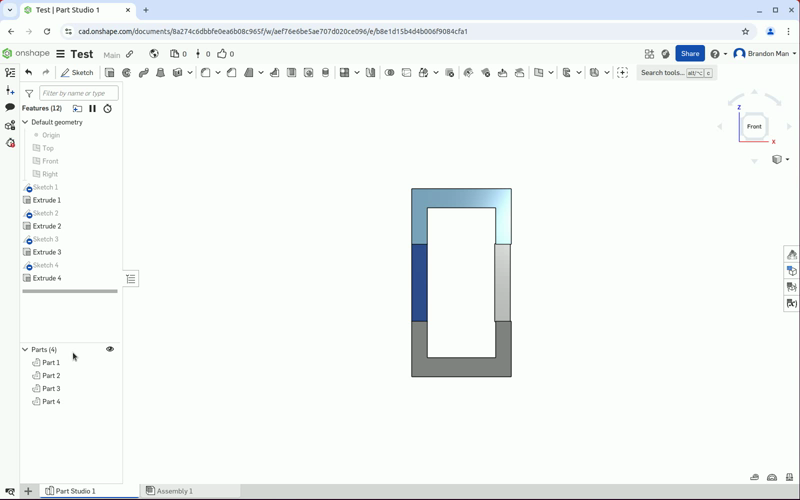
key(shift+p)
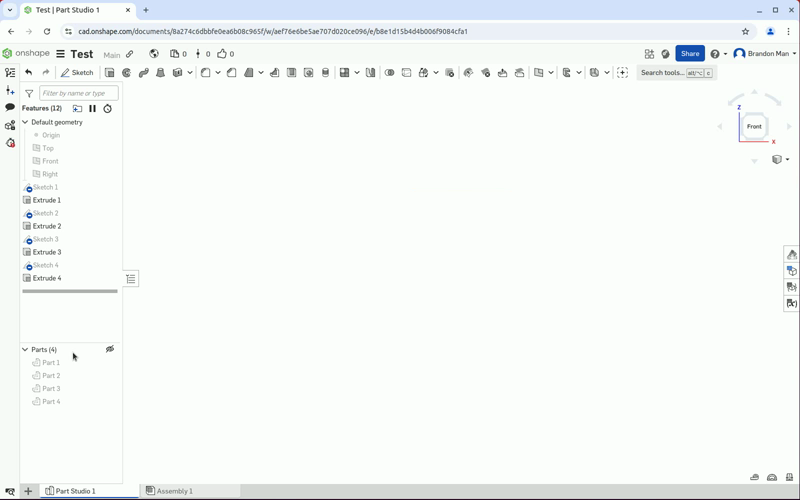
key(space)
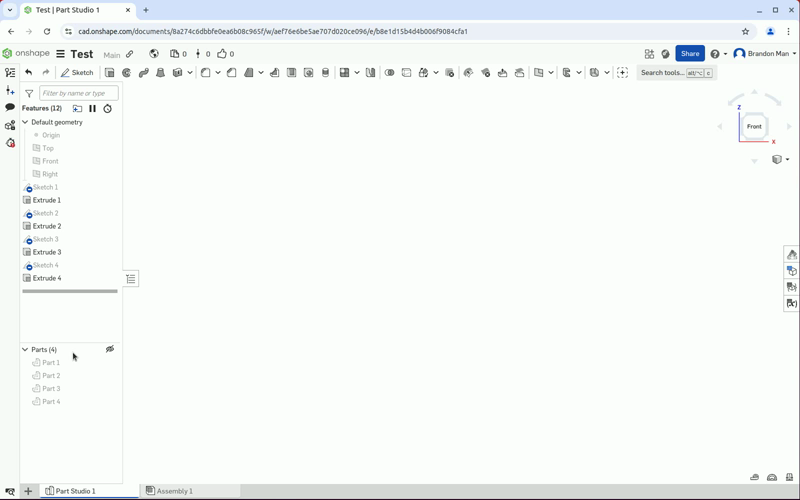
key_down(shift)
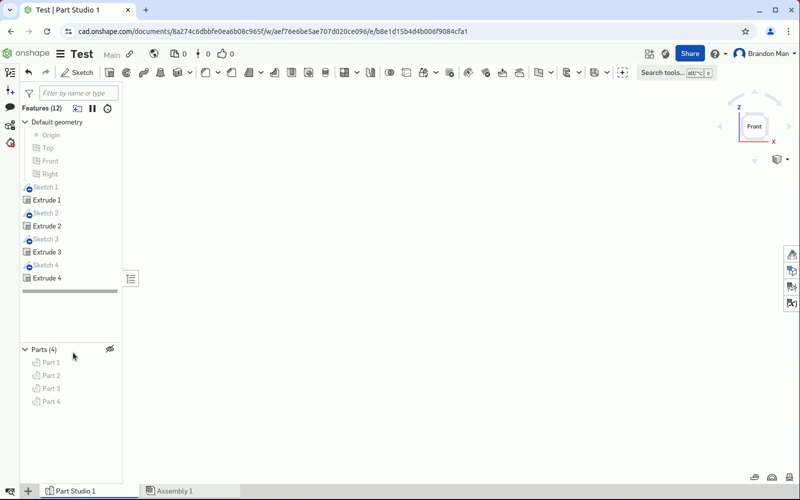
key(down)
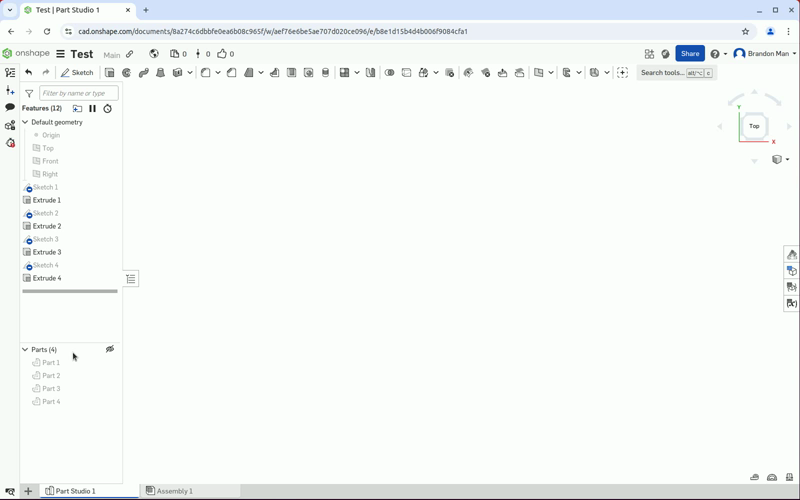
key_up(shift)
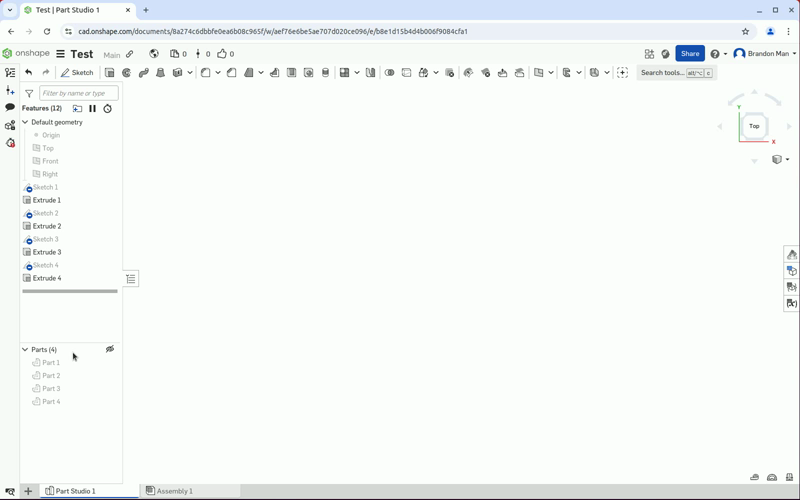
mouse_move(73, 352)
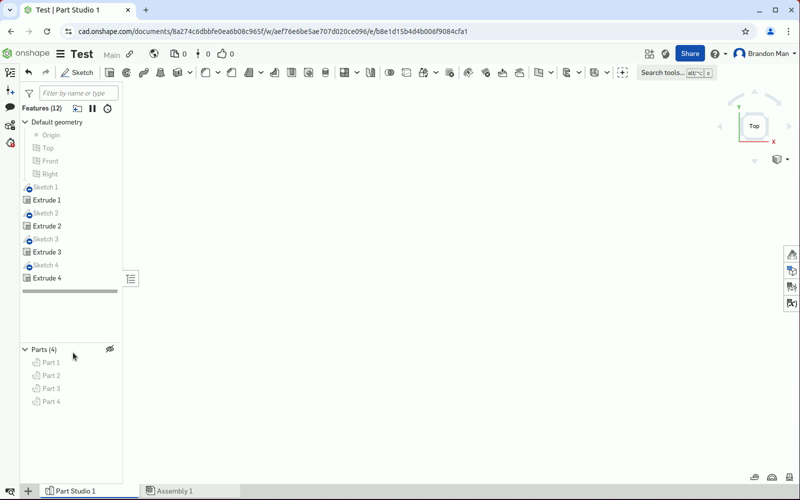
key(shift+y)
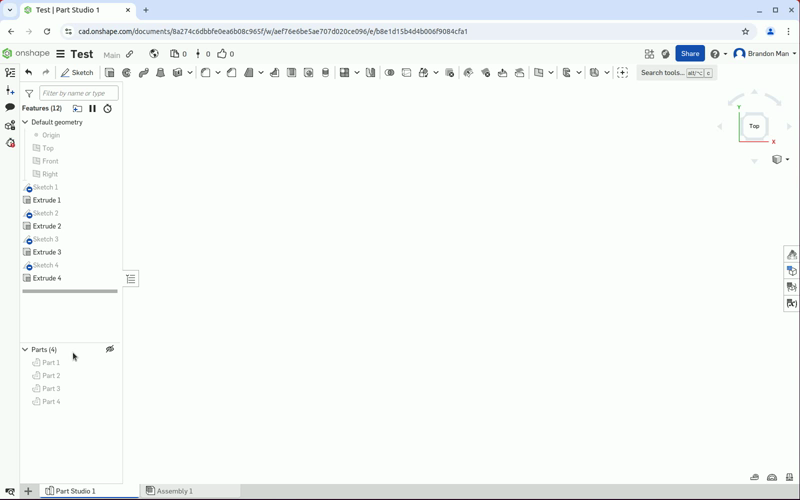
key(shift+s)
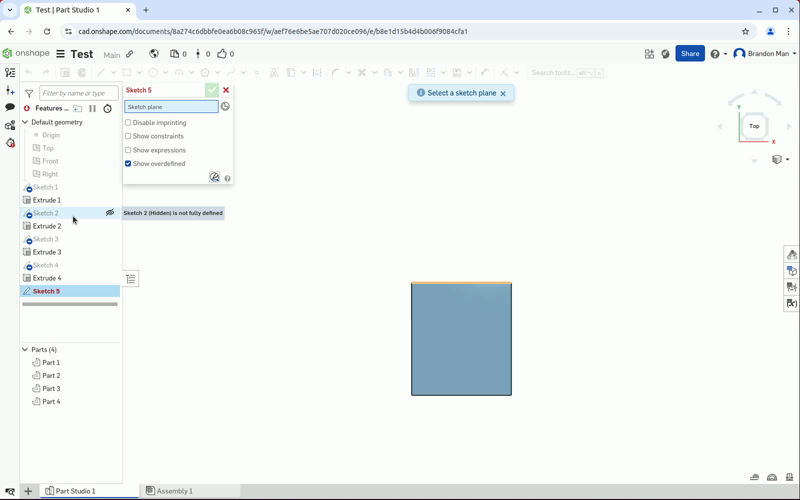
scroll(3)
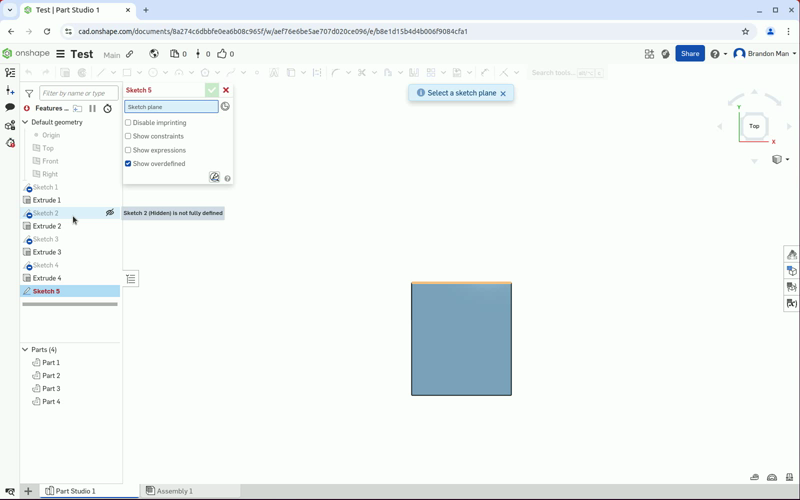
mouse_move(73, 150)
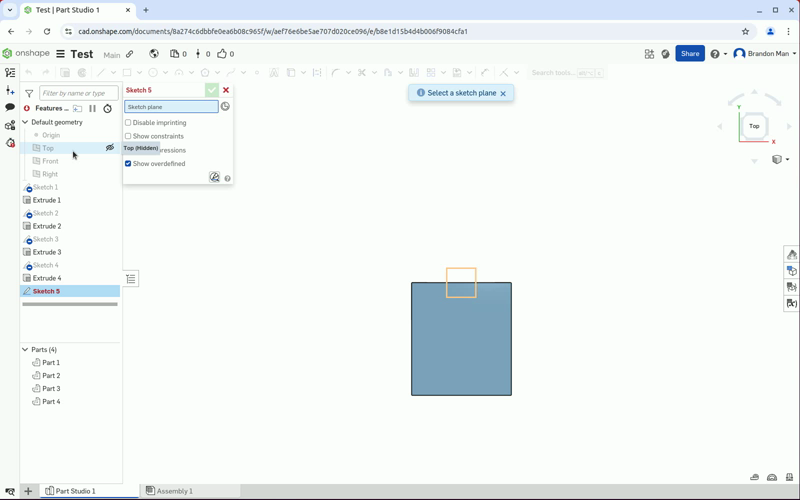
click(73, 150)
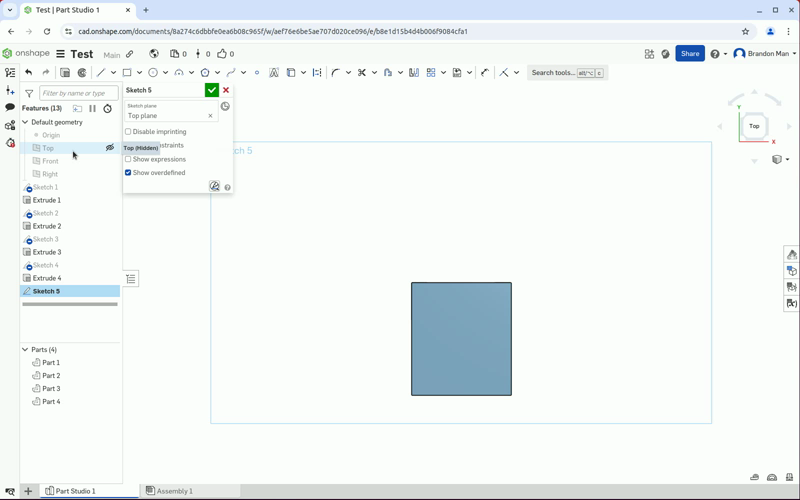
mouse_move(73, 352)
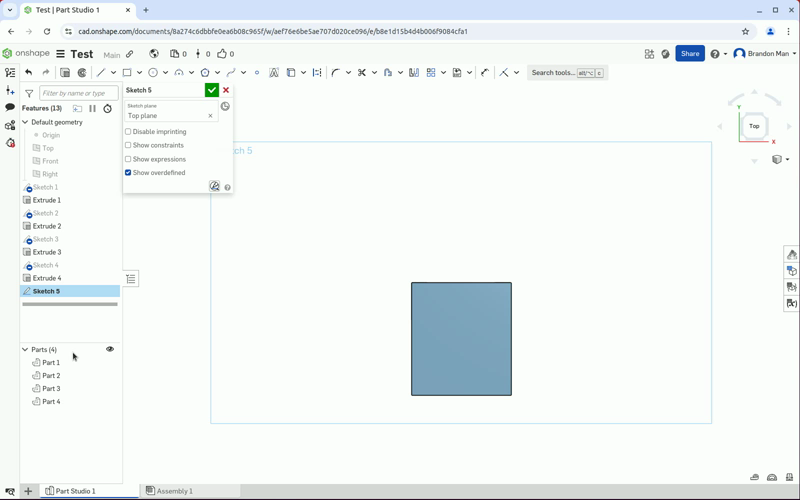
key(y)
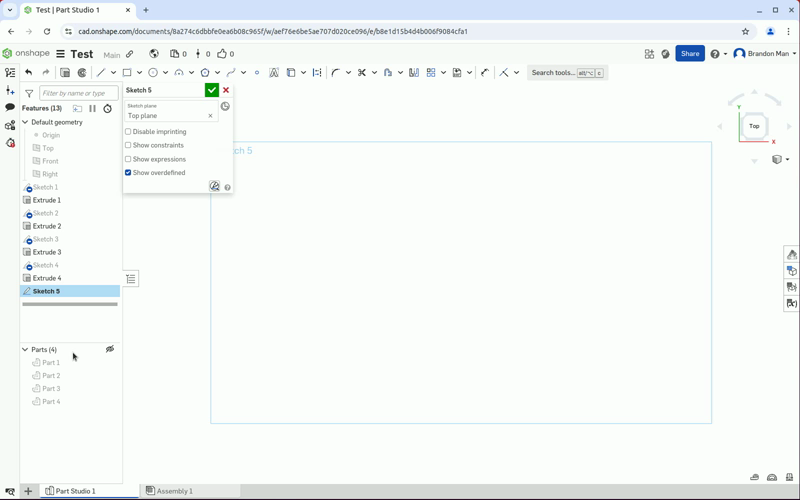
key(c)
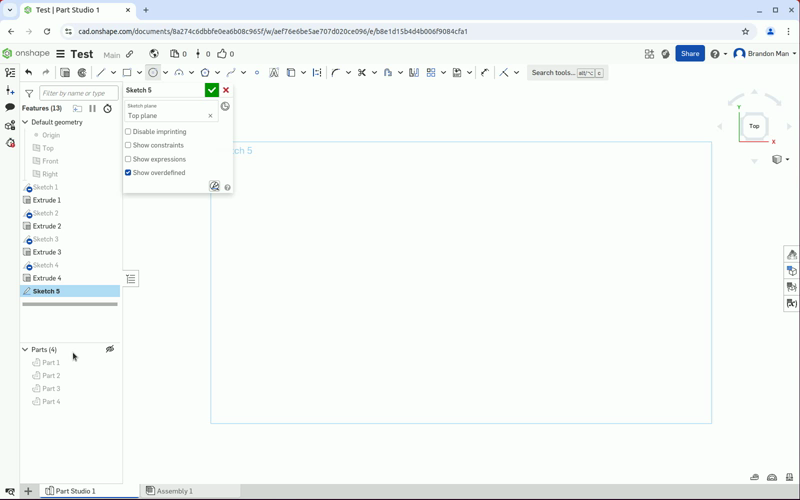
key_down(shift)
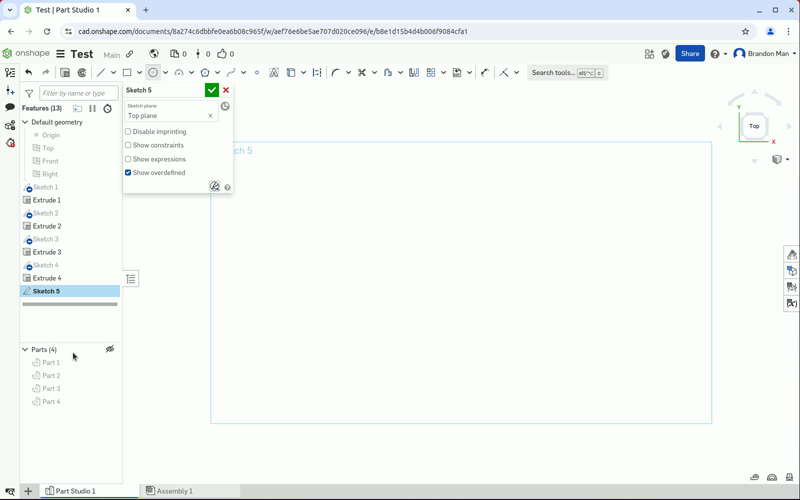
mouse_move(460, 340)
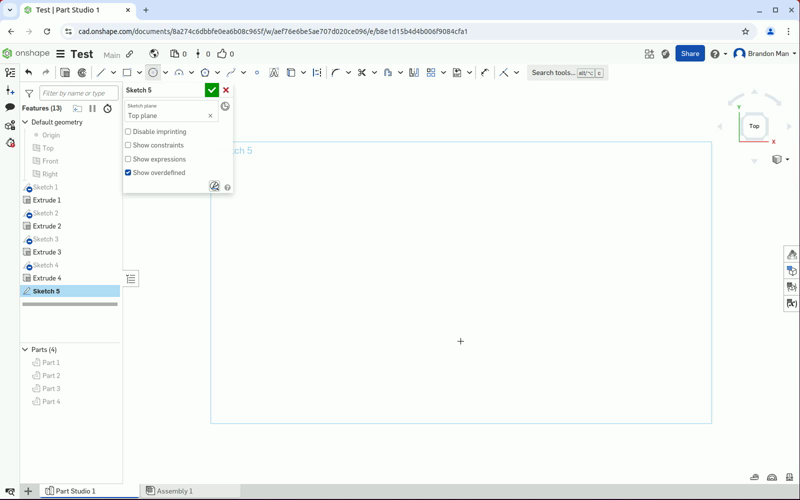
click(460, 340)
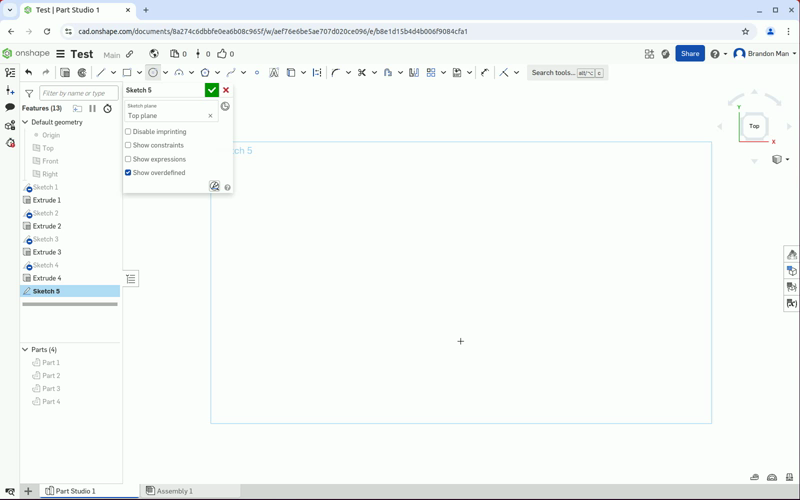
key_up(shift)
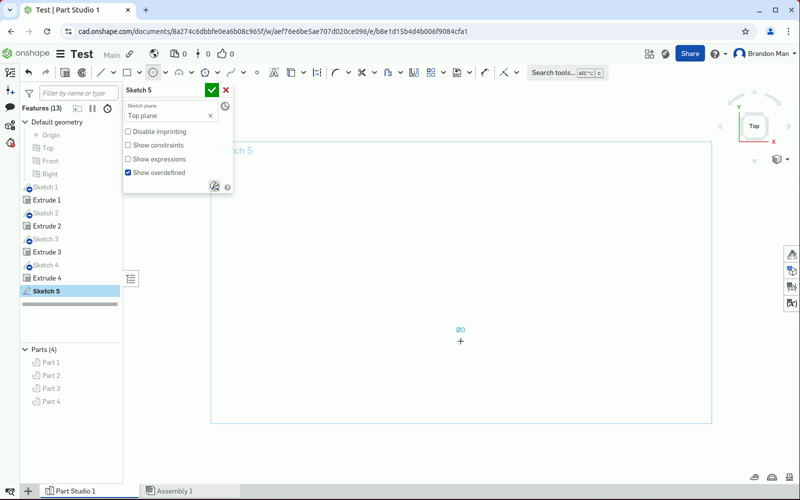
mouse_move(480, 340)
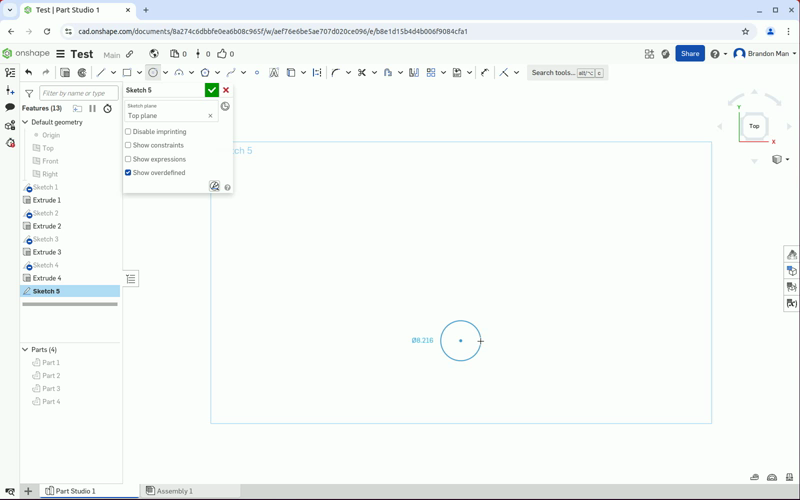
click(480, 340)
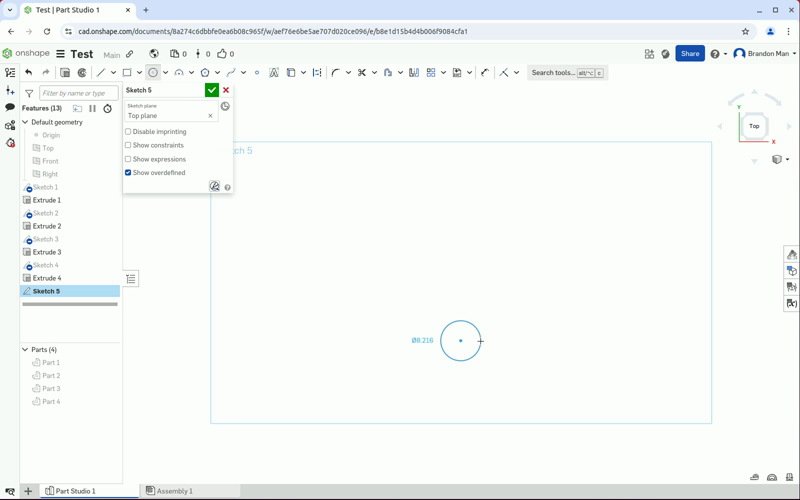
key(esc)
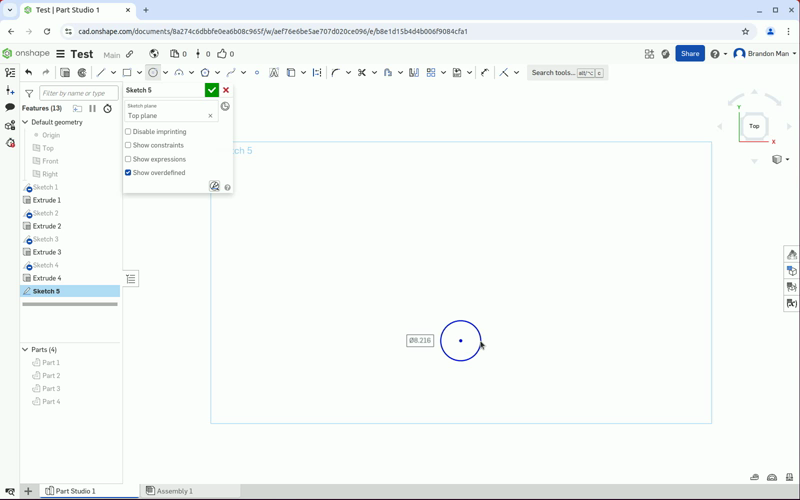
mouse_move(464, 341)
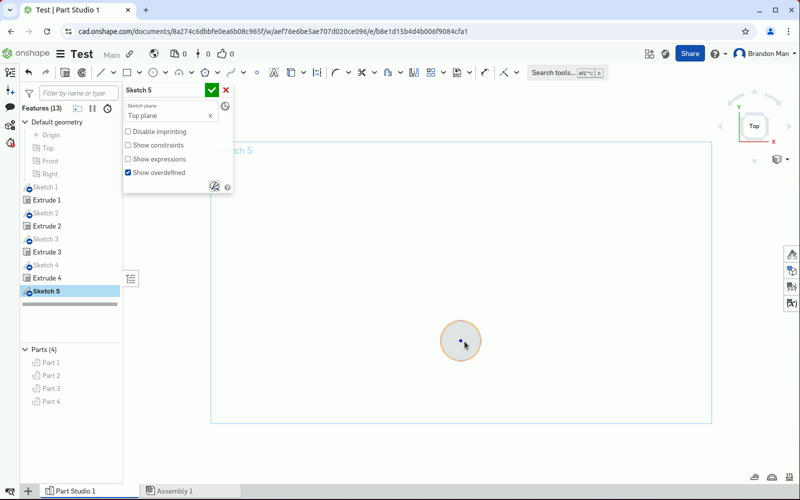
scroll(6)
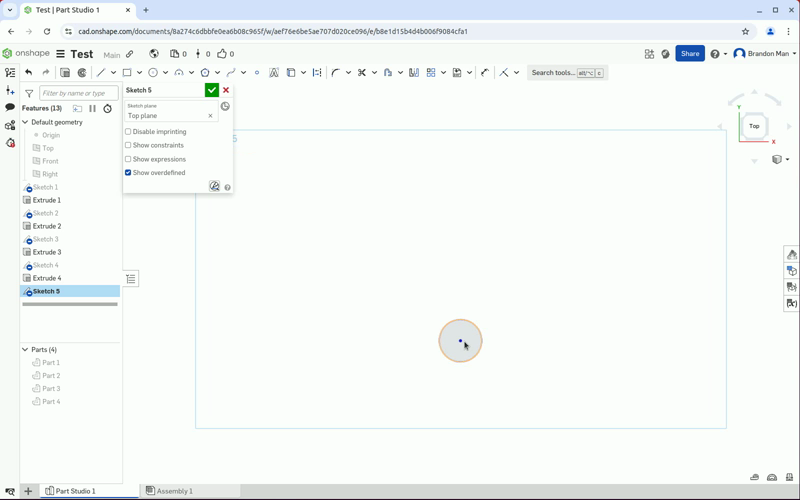
scroll(6)
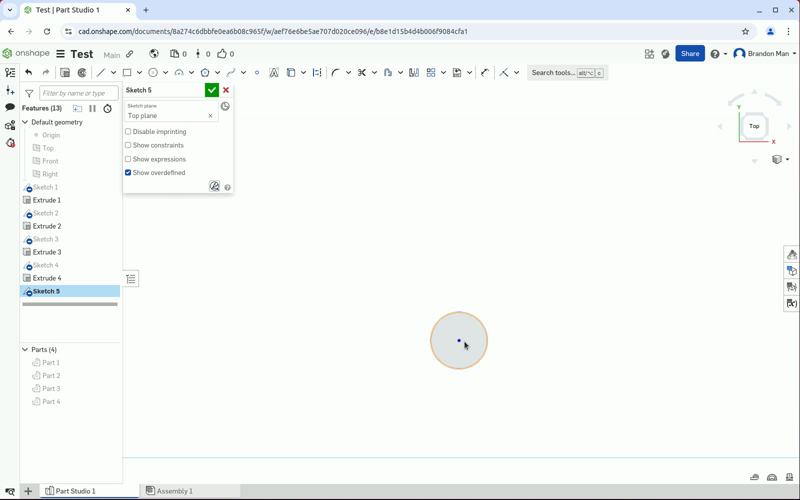
scroll(6)
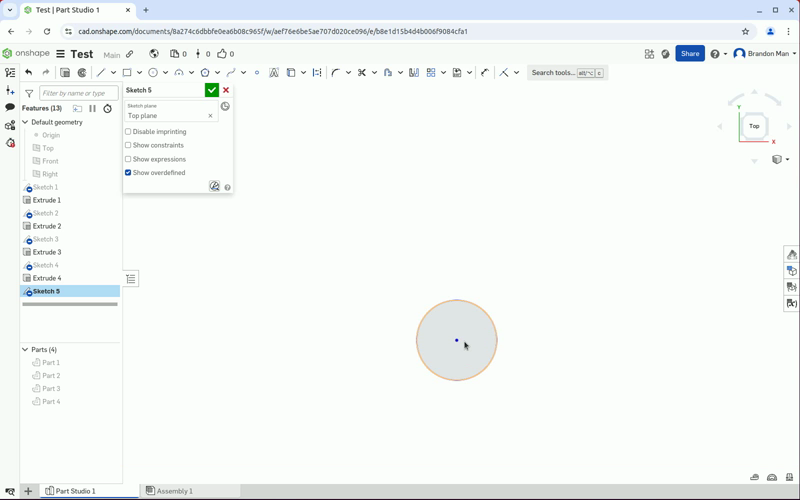
scroll(6)
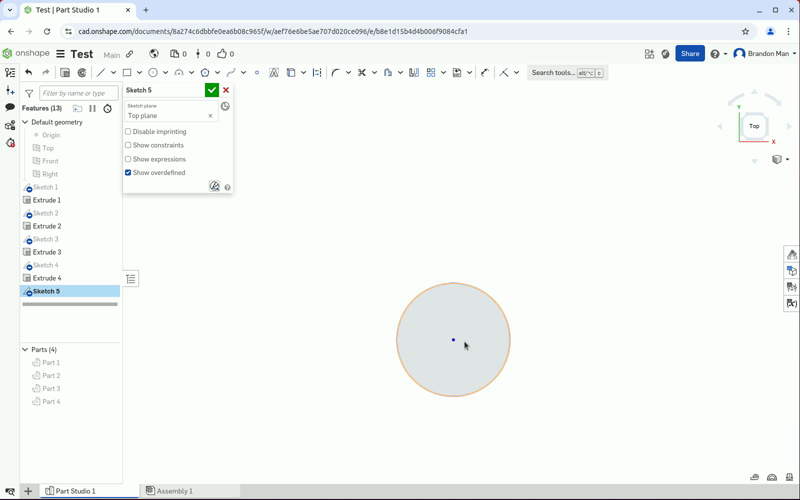
scroll(6)
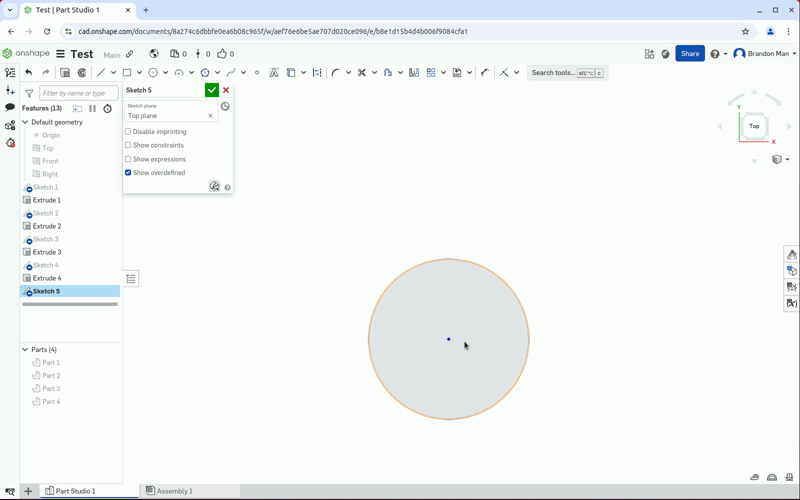
scroll(6)
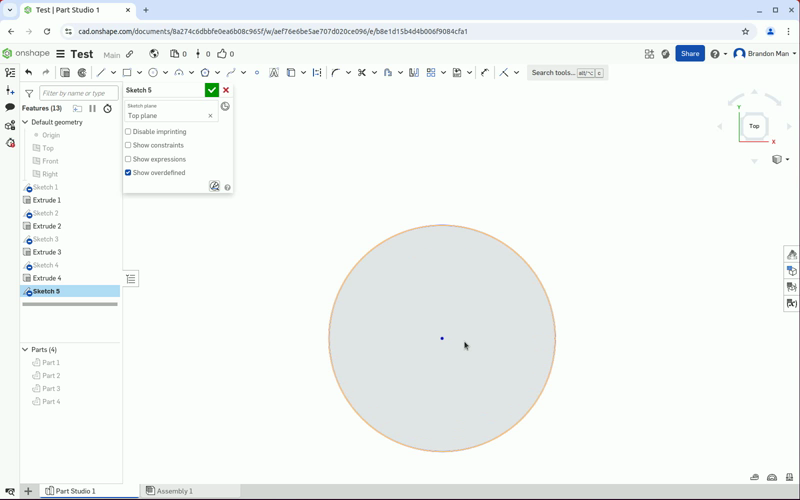
scroll(6)
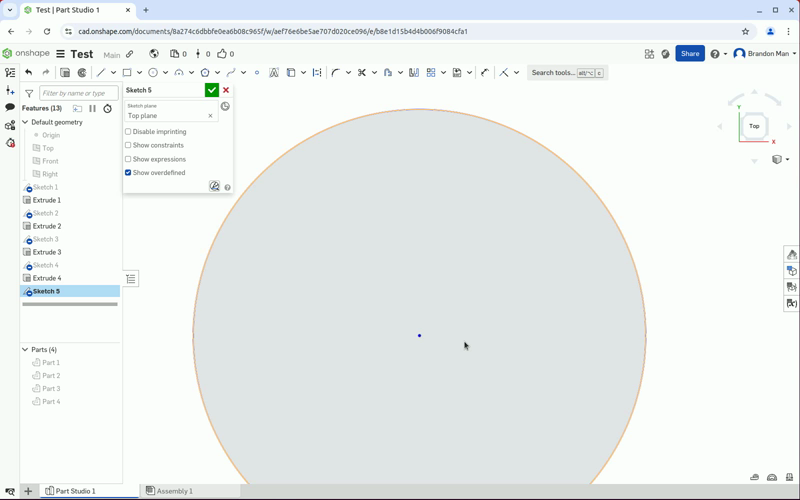
click(464, 341)
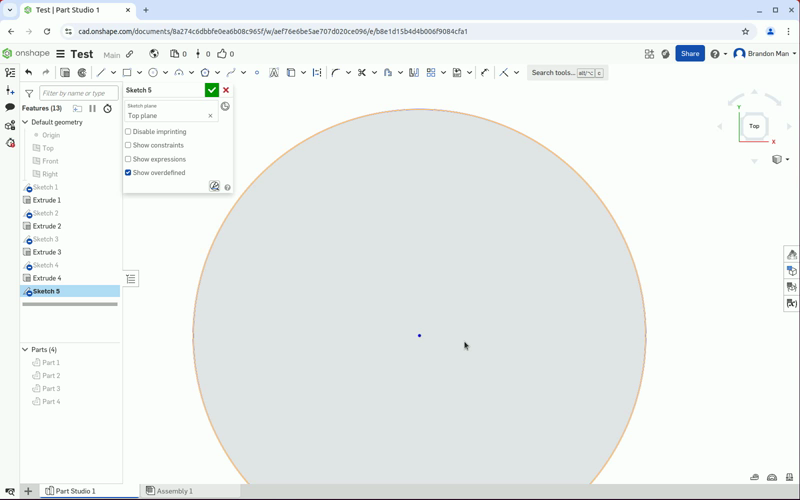
scroll(-6)
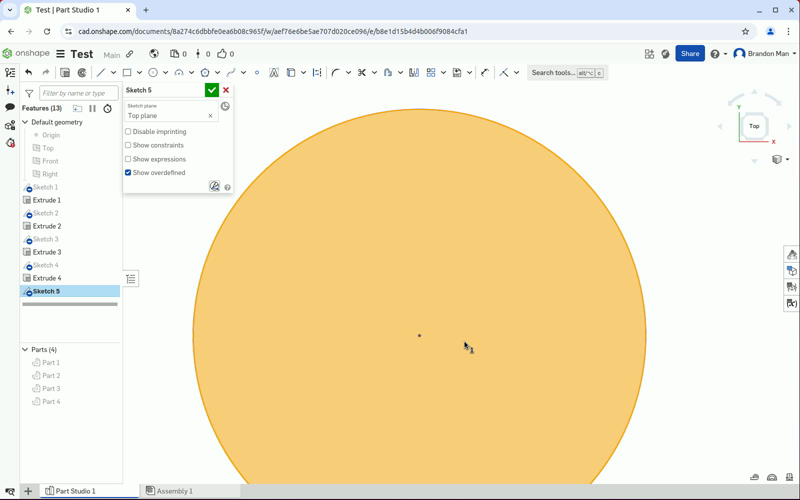
scroll(-6)
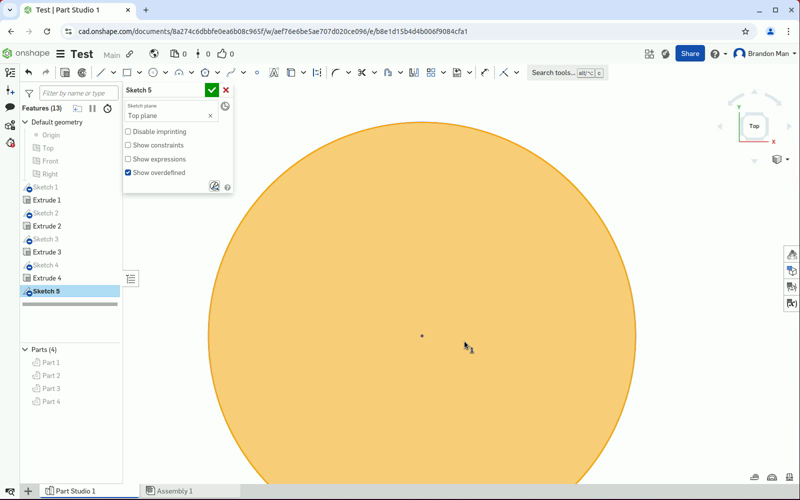
scroll(-6)
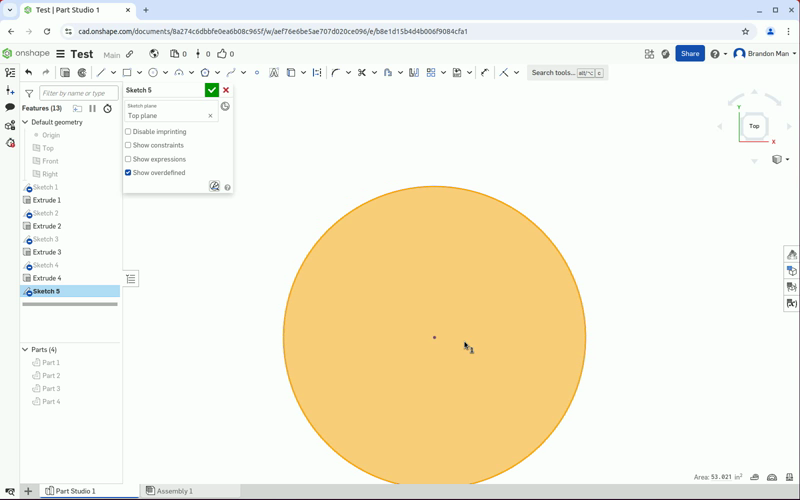
scroll(-6)
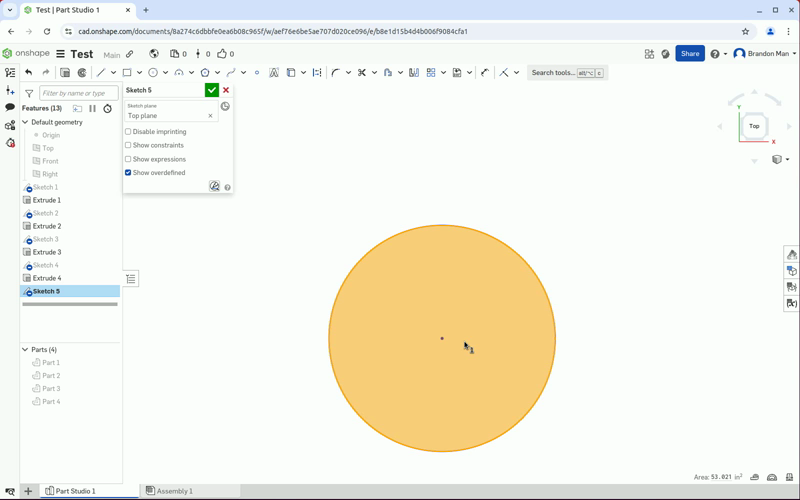
scroll(-6)
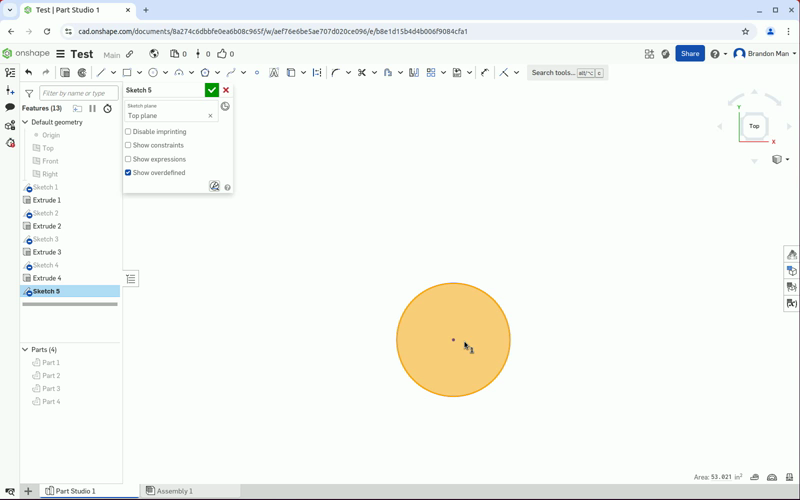
scroll(-6)
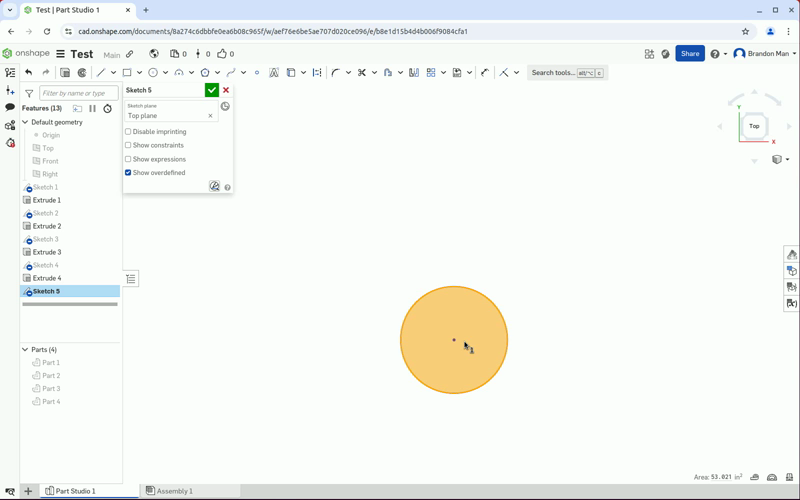
scroll(-6)
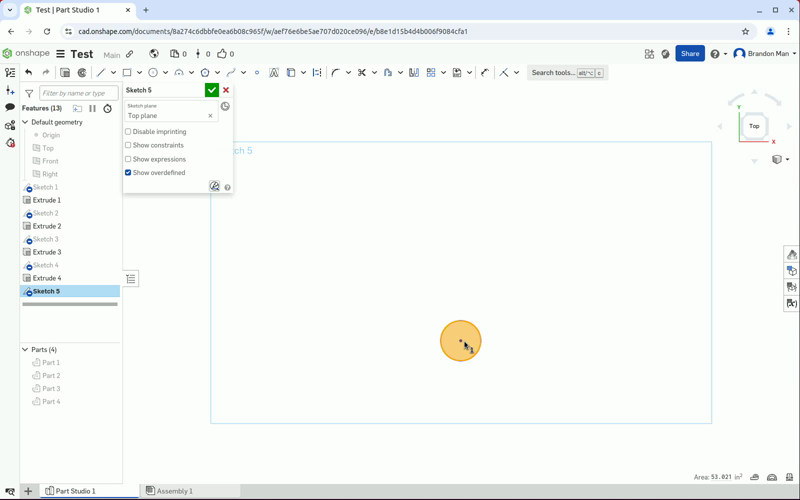
mouse_move(73, 352)
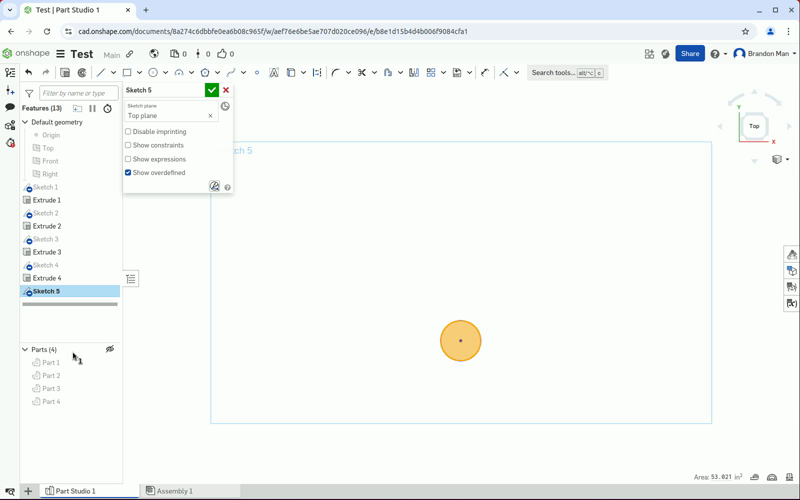
key(shift+y)
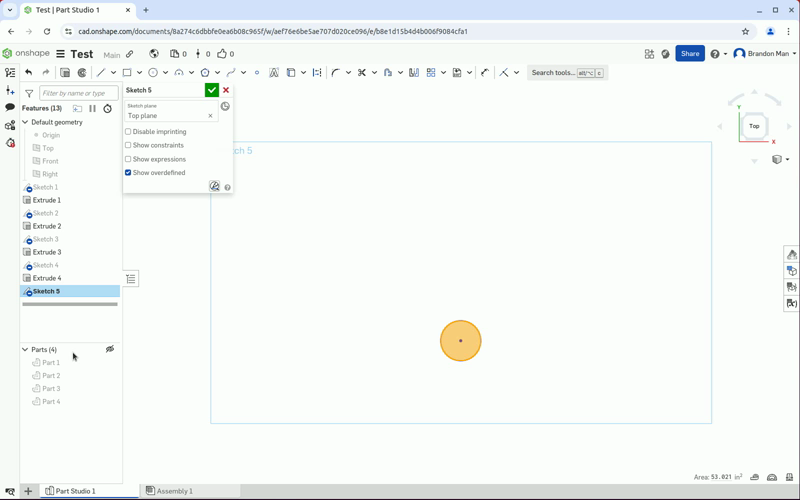
key(shift+e)
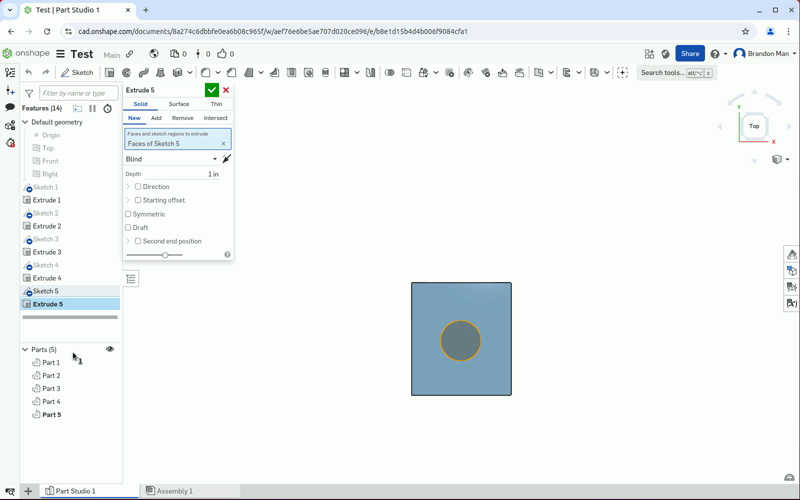
mouse_move(143, 106)
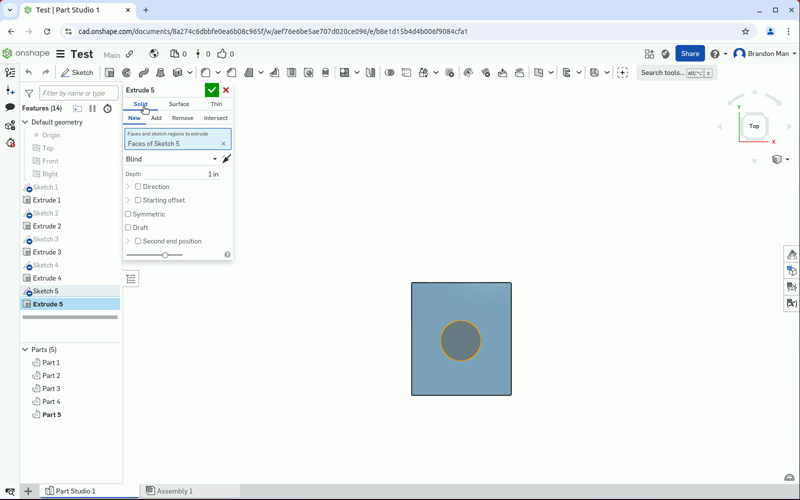
click(143, 106)
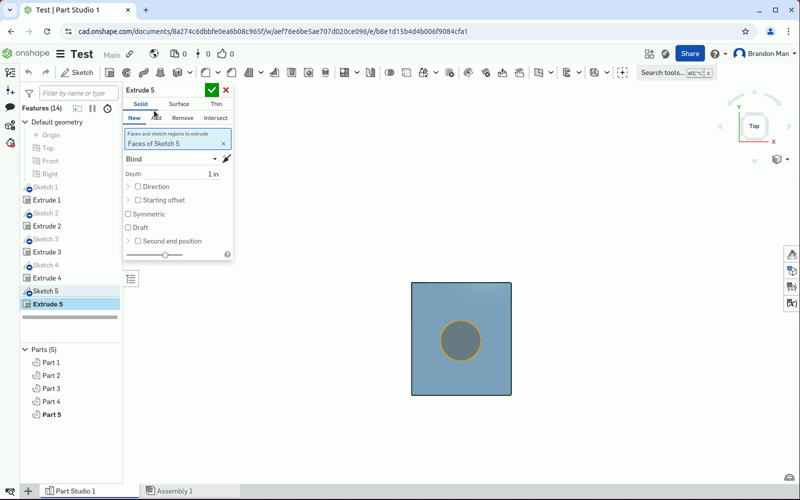
mouse_move(186, 120)
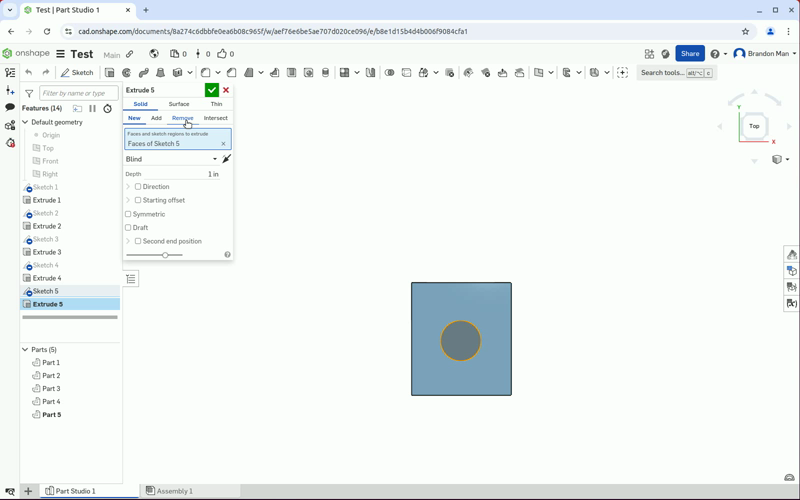
click(186, 120)
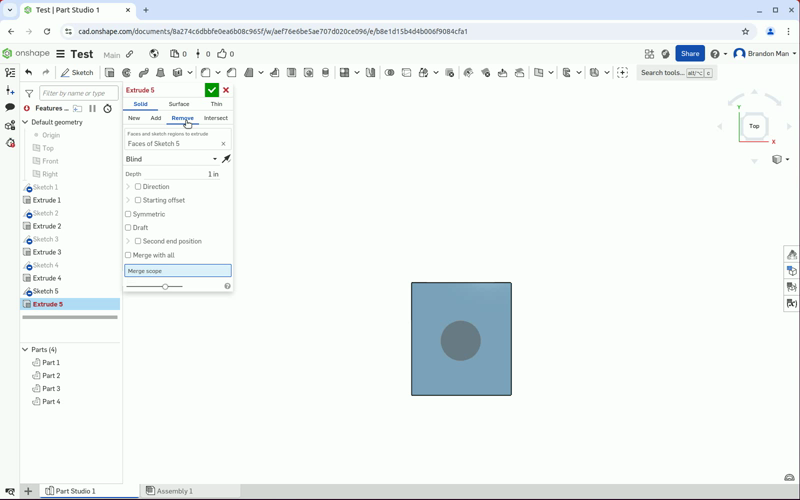
key(tab, 4)
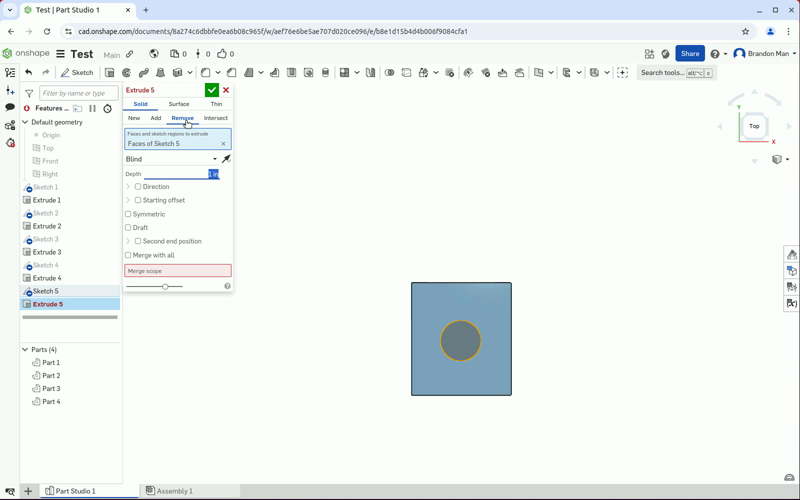
text(30.811)
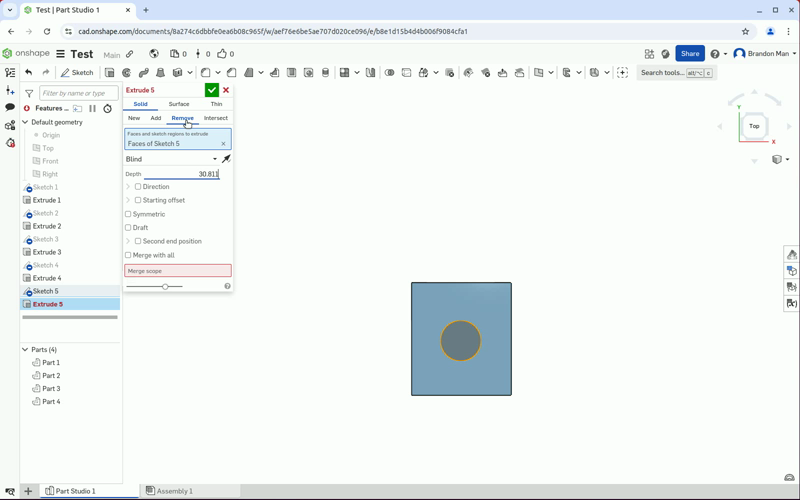
key(tab, 3)
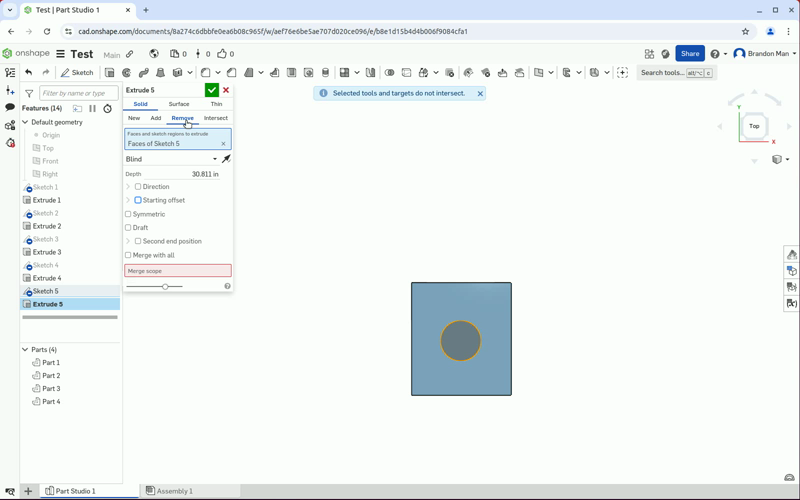
key(tab, 2)
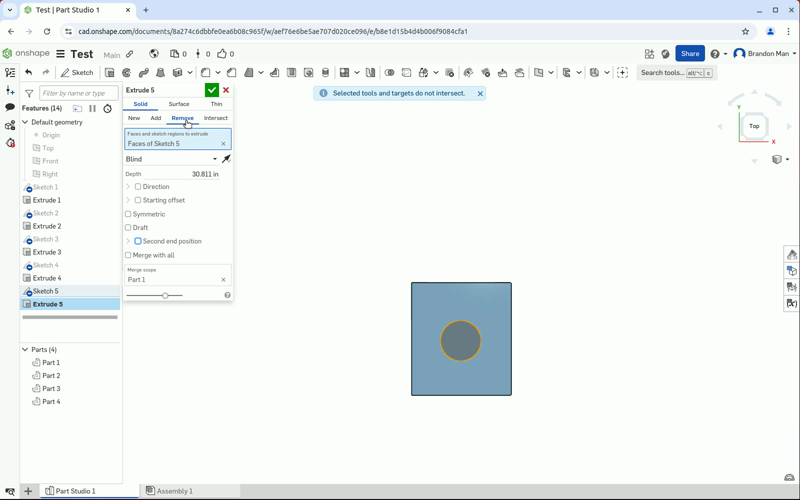
key(space)
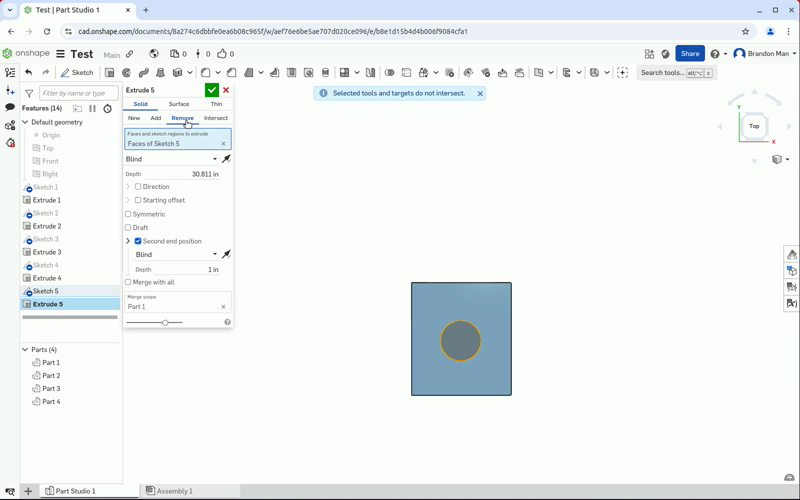
key(tab, 3)
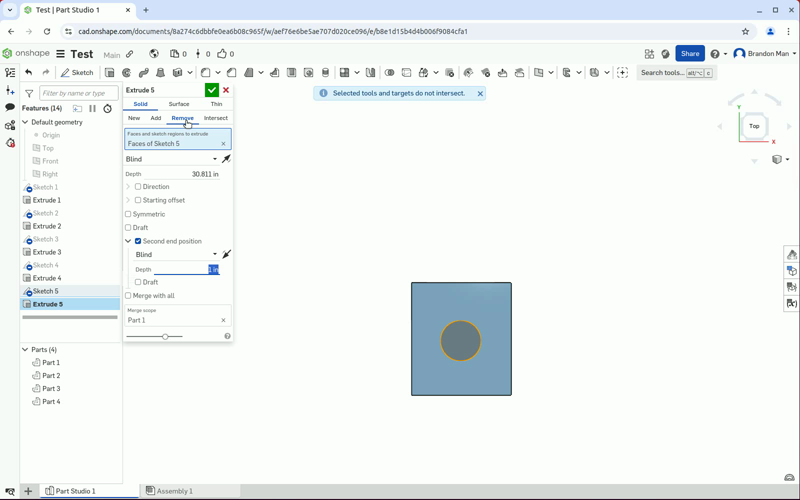
text(4.092)
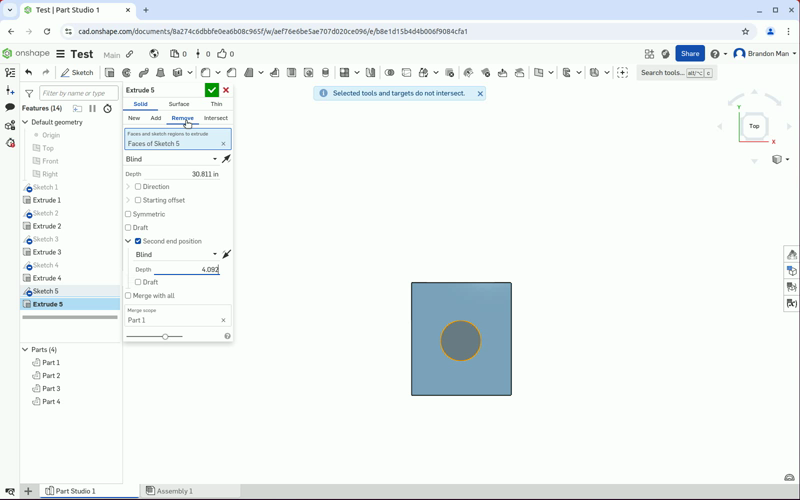
key(tab, 2)
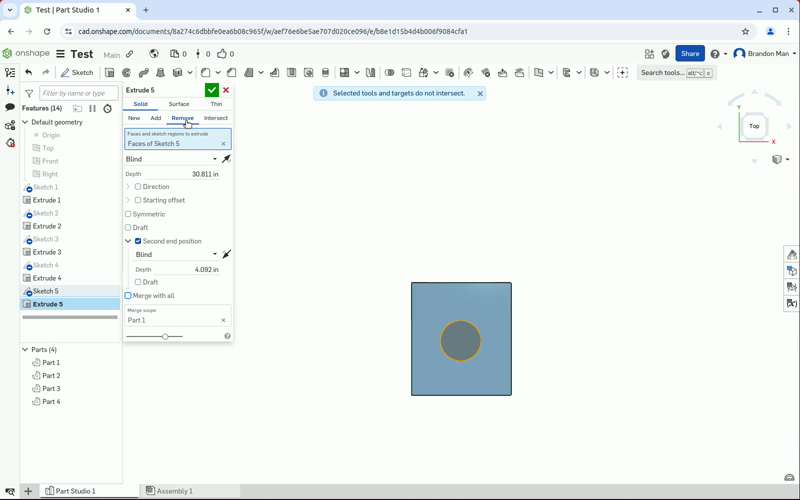
key(space)
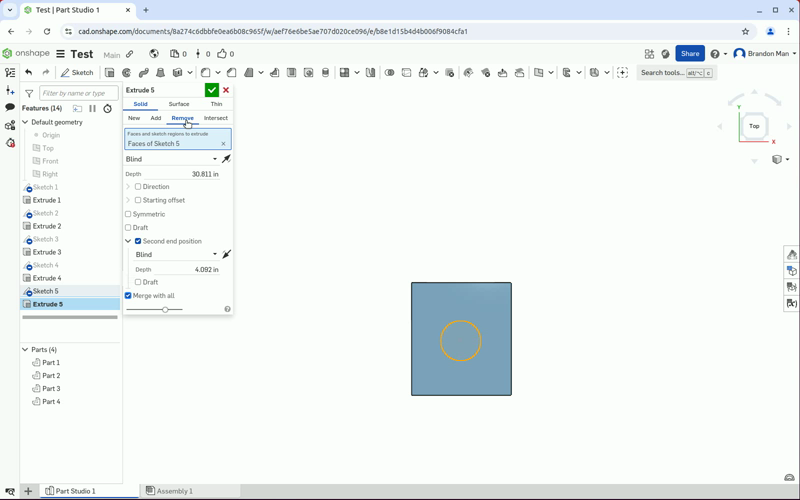
key(enter)
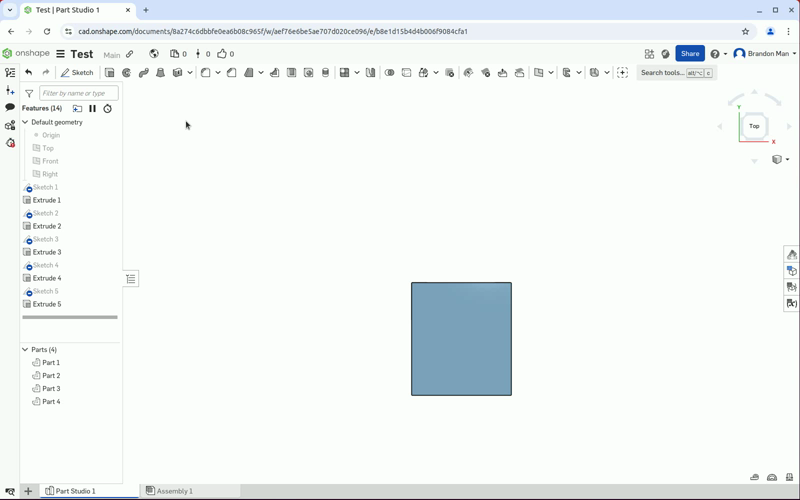
key(shift+h)
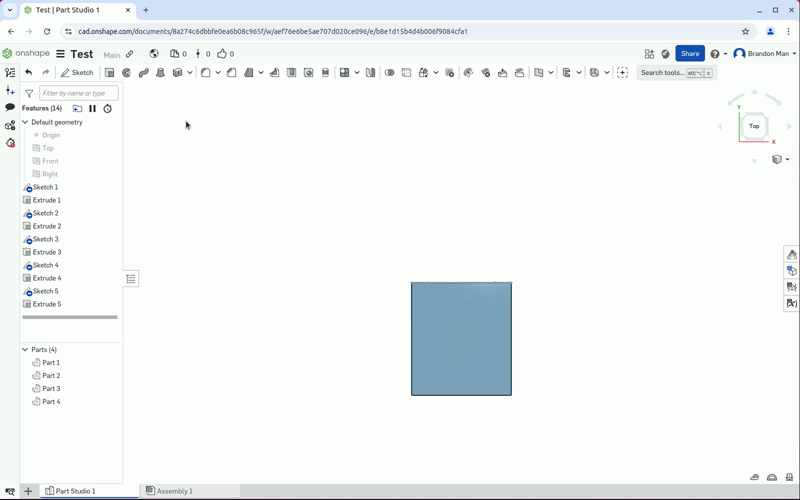
key(shift+h)
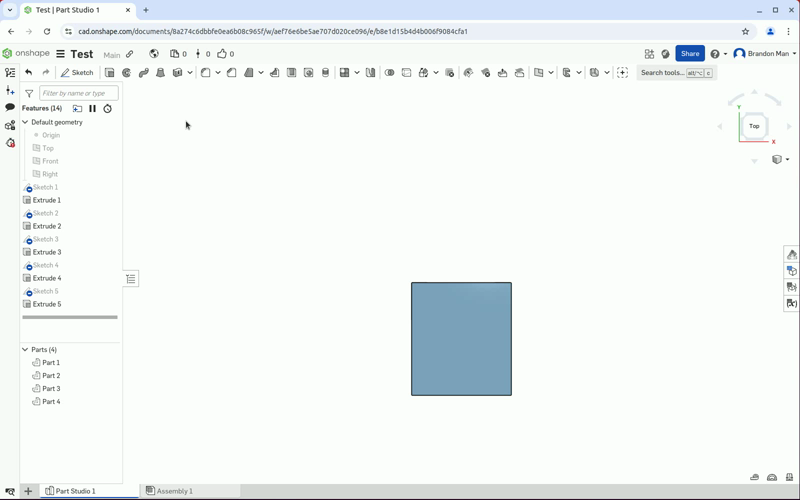
mouse_move(73, 189)
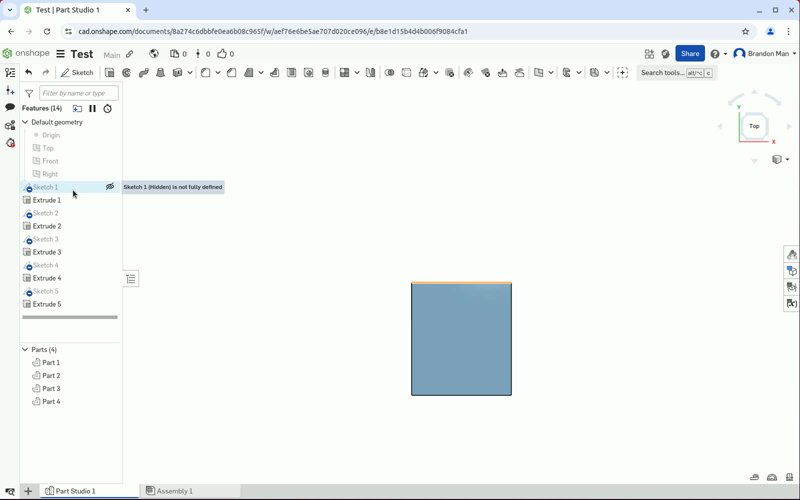
click(73, 189)
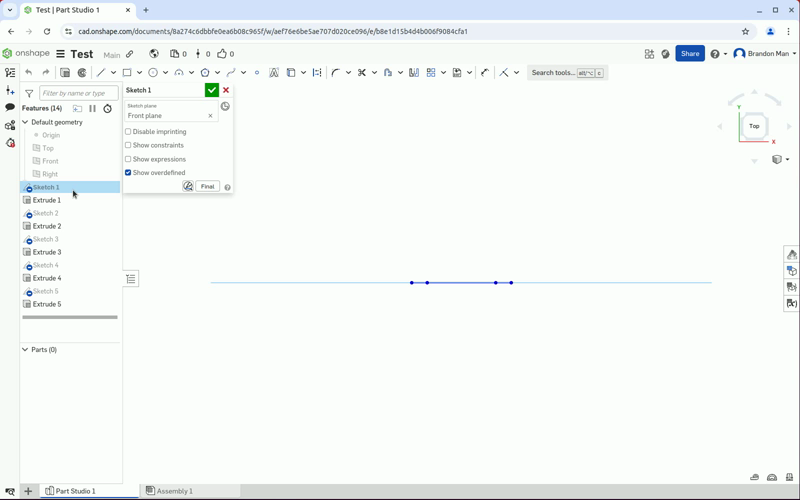
mouse_move(229, 92)
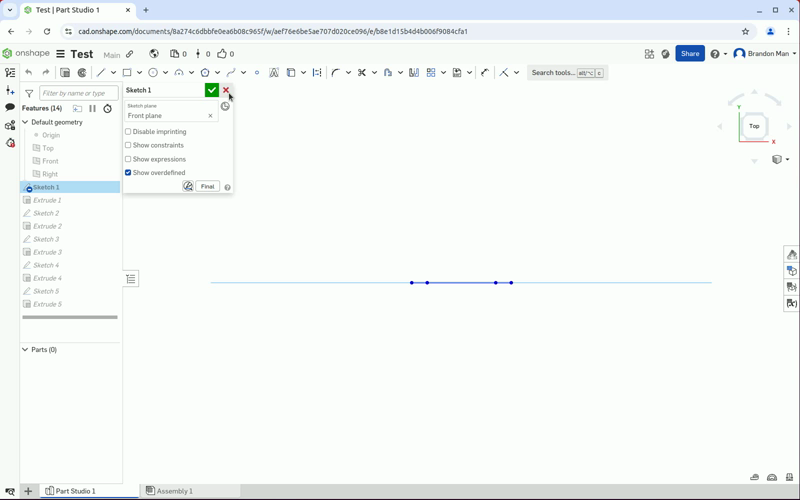
click(229, 92)
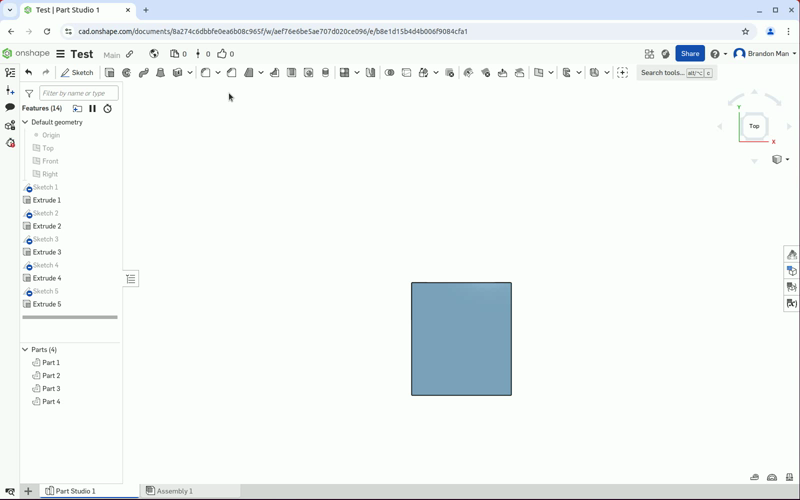
mouse_move(541, 75)
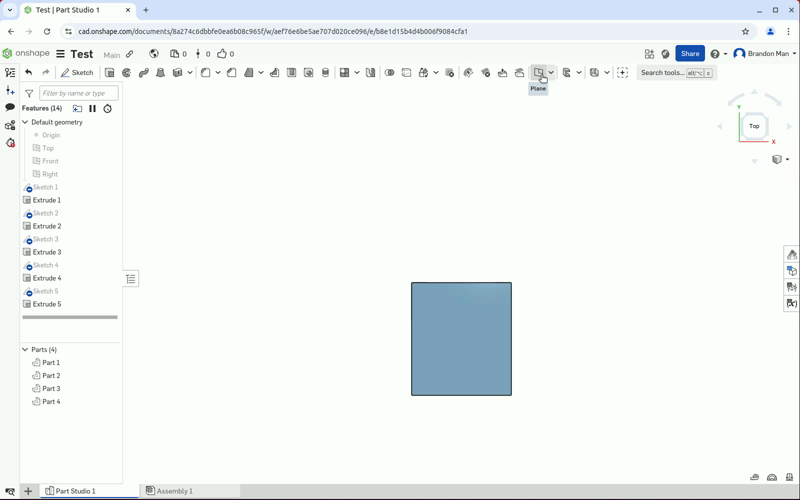
click(541, 75)
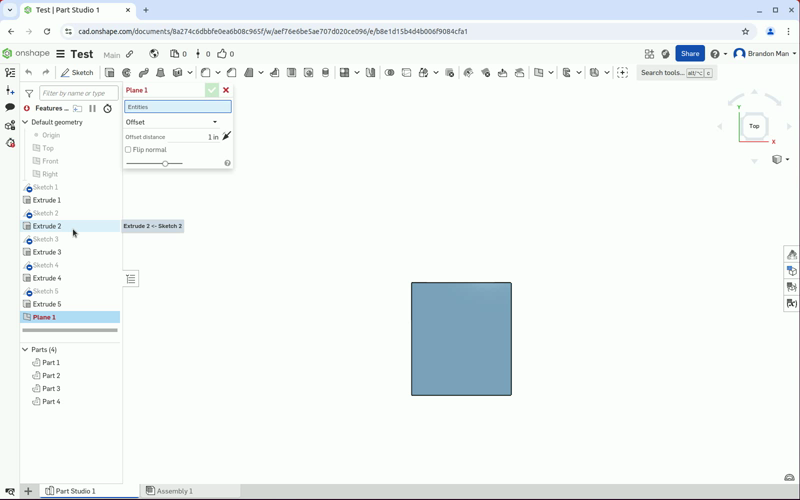
scroll(3)
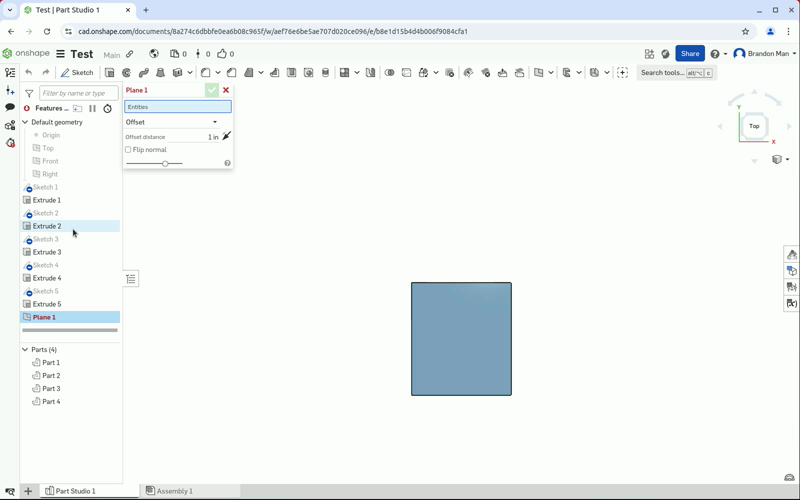
mouse_move(73, 150)
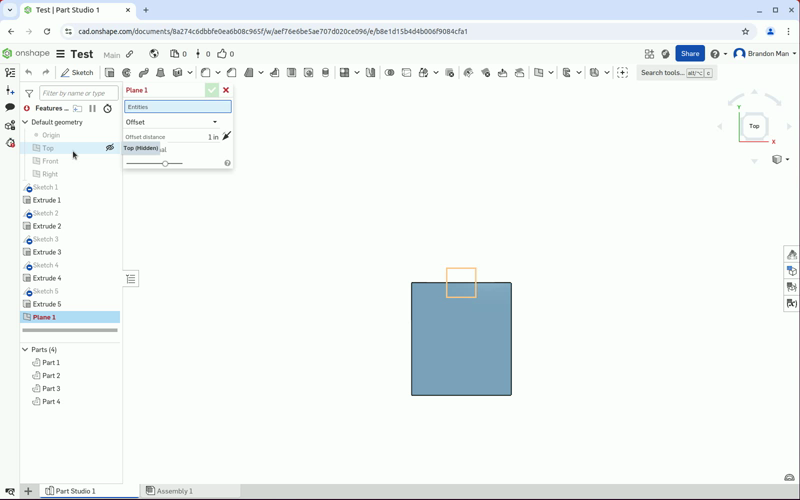
click(73, 150)
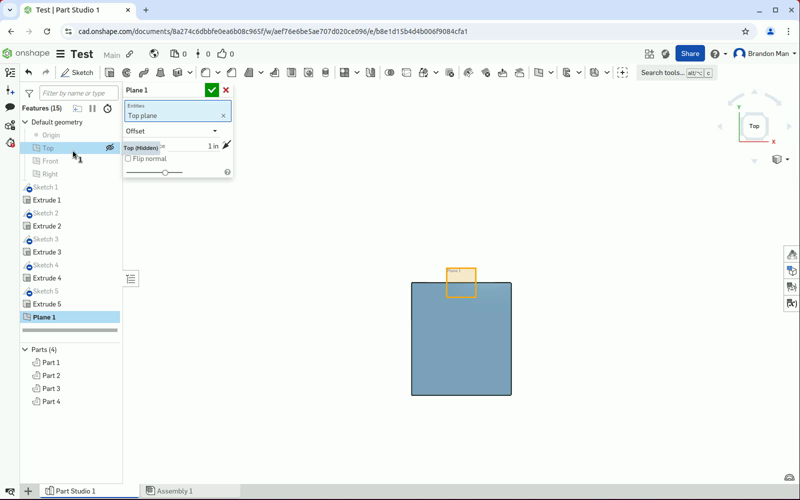
key(tab, 2)
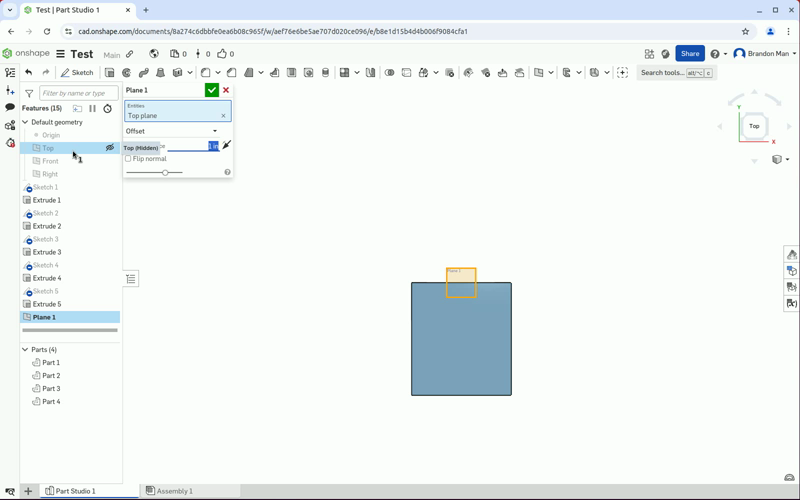
text(19.257)
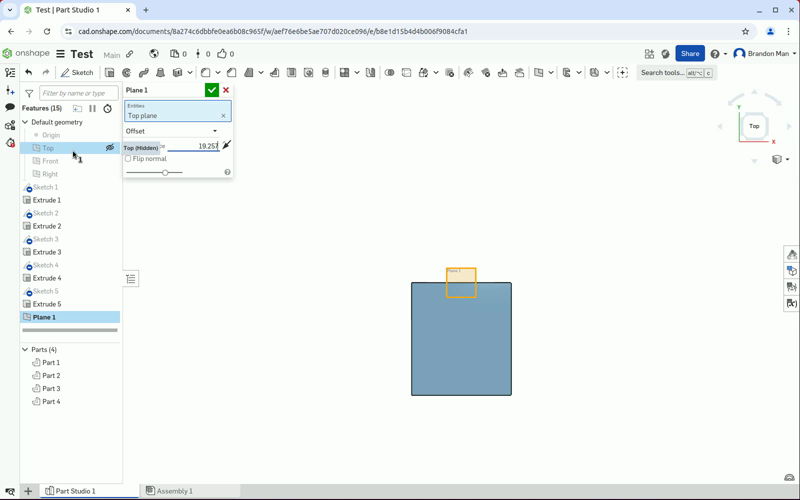
key(enter, 2)
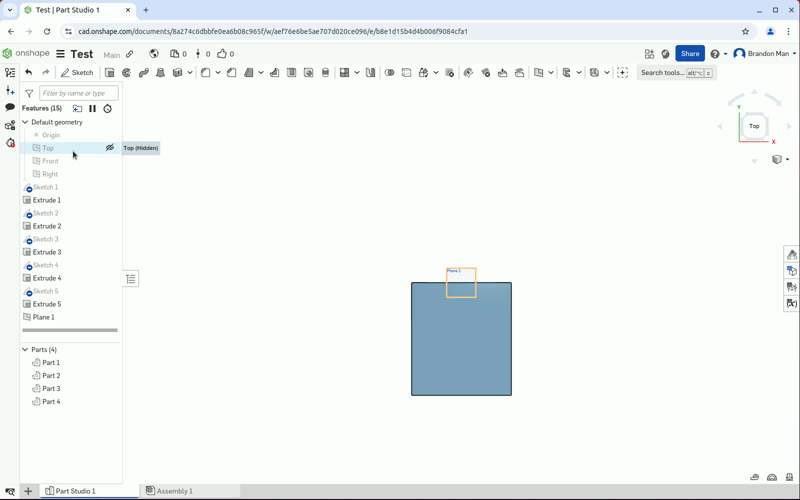
key(shift+s)
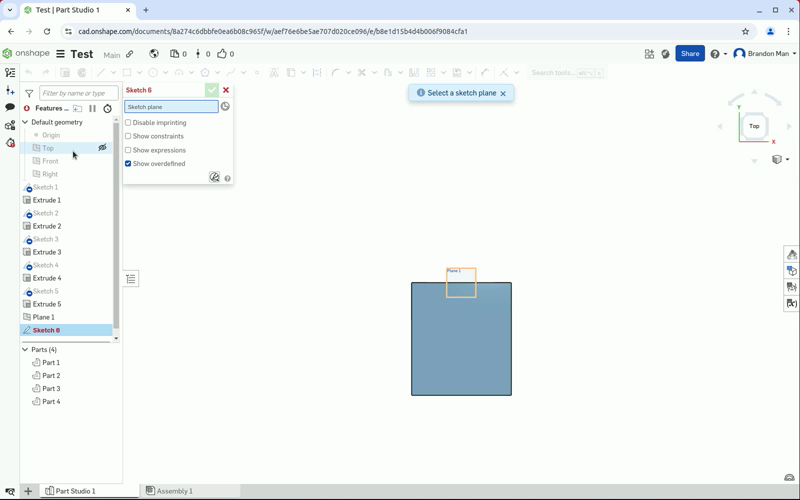
mouse_move(69, 319)
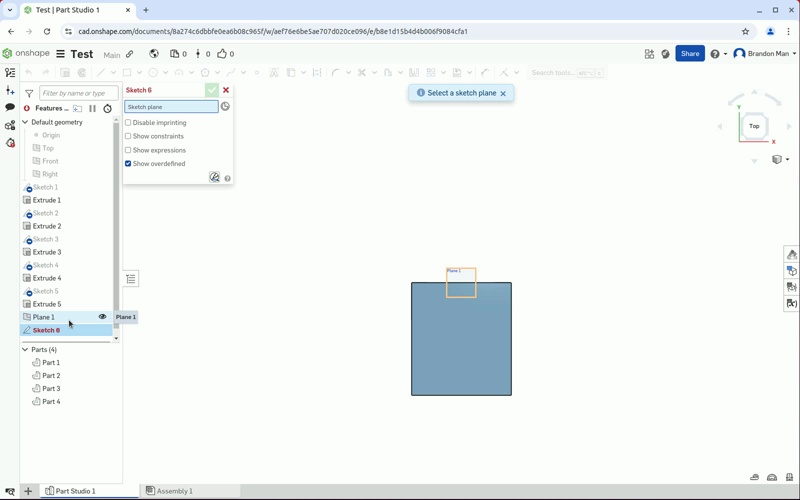
click(69, 319)
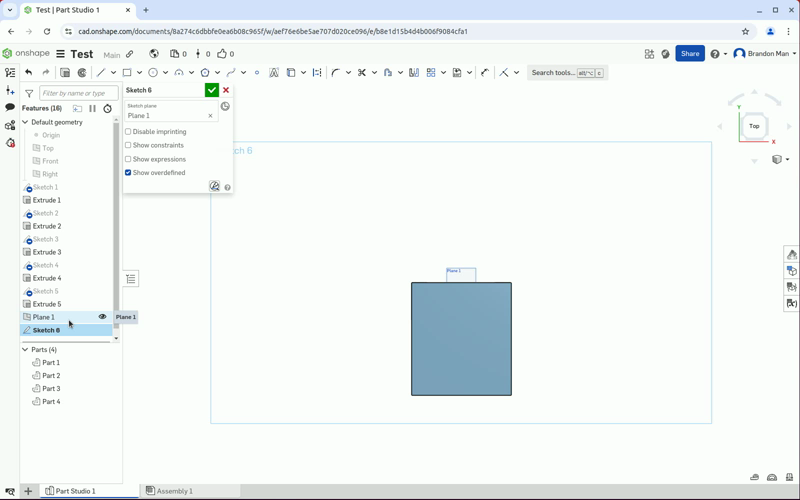
mouse_move(73, 352)
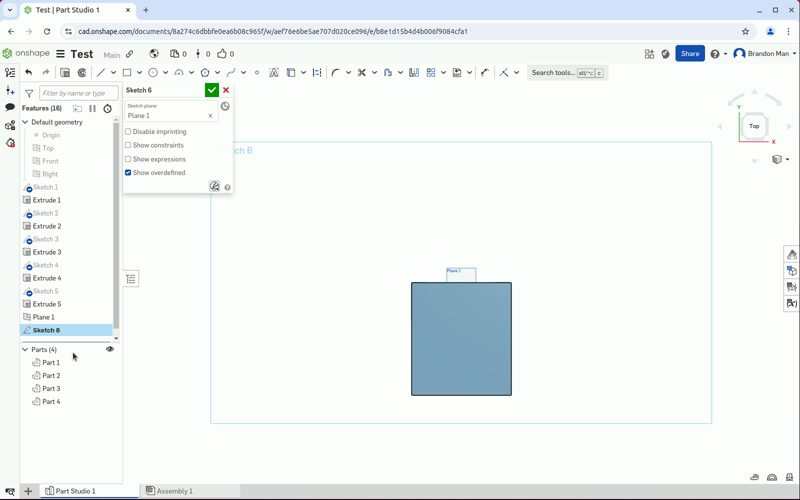
key(y)
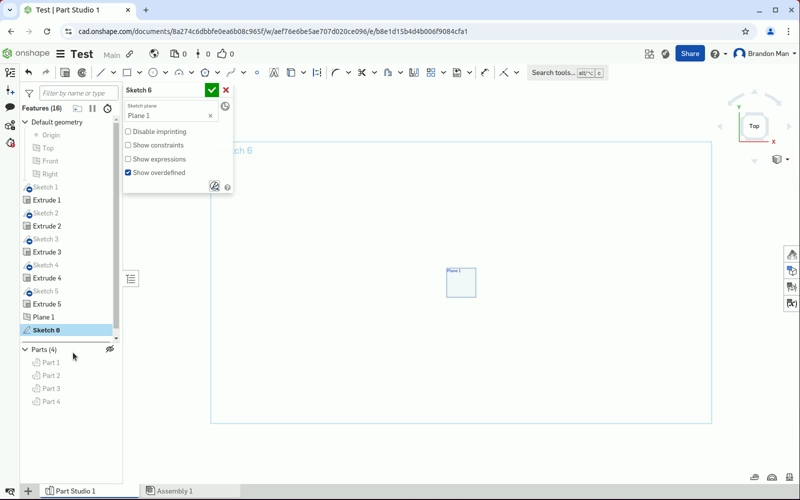
key(c)
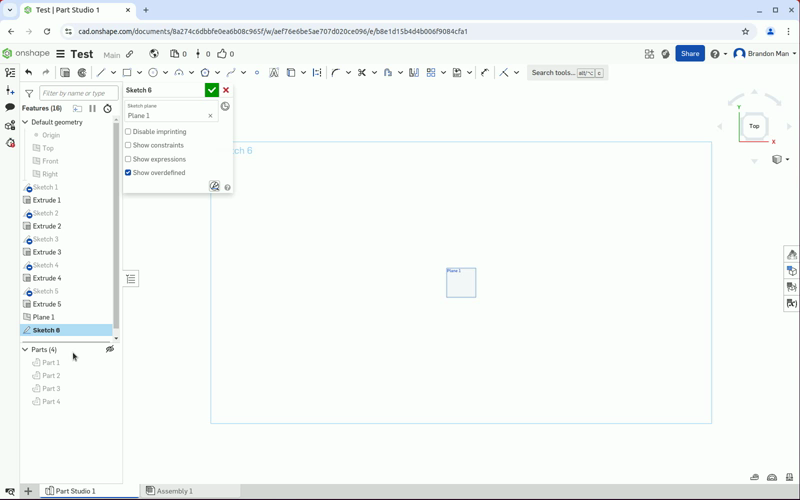
key_down(shift)
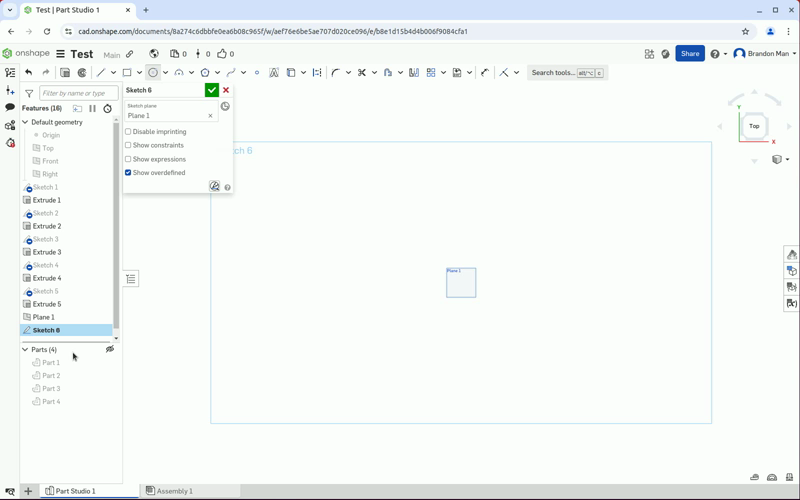
mouse_move(460, 340)
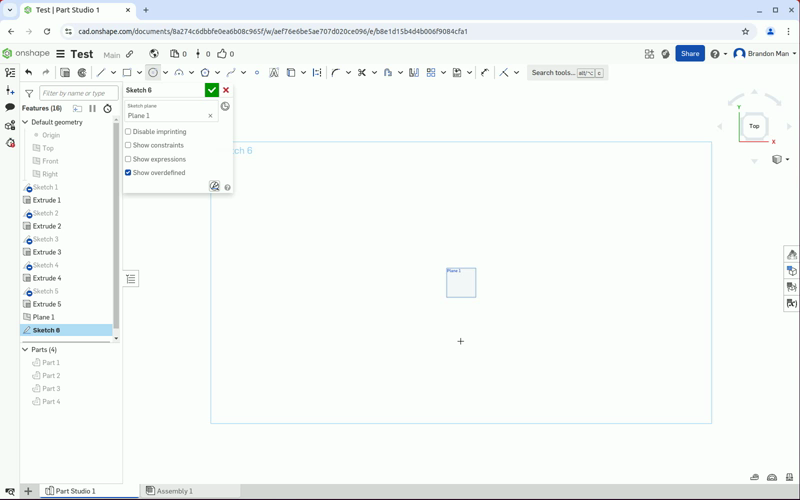
click(460, 340)
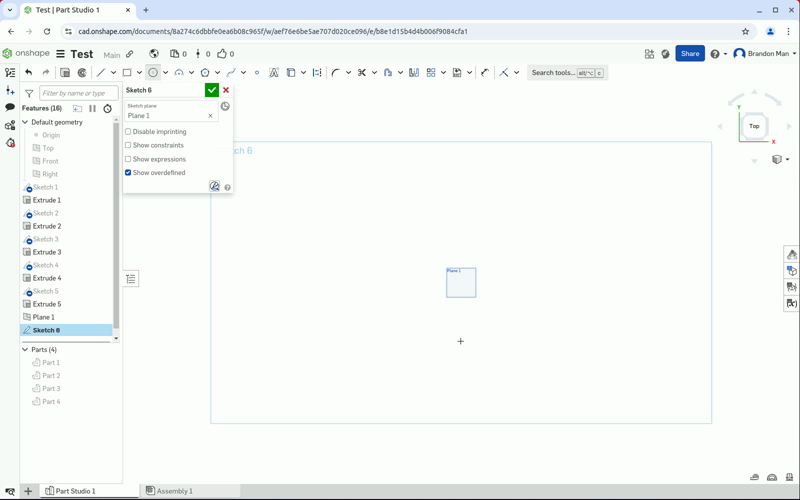
key_up(shift)
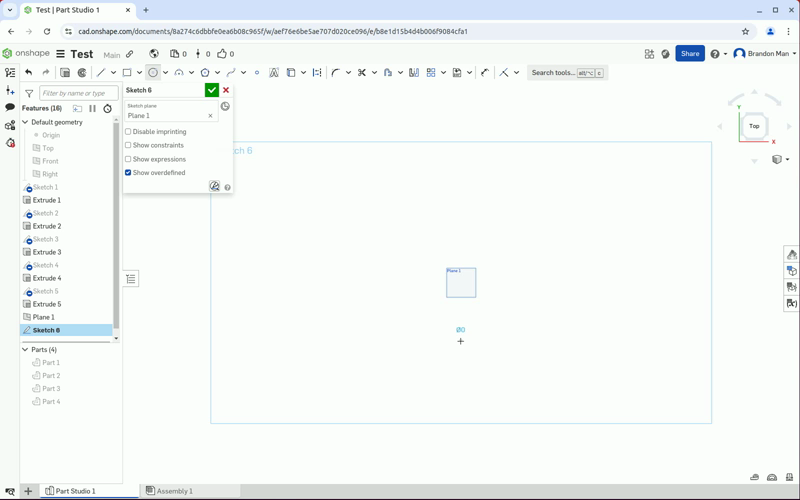
mouse_move(481, 340)
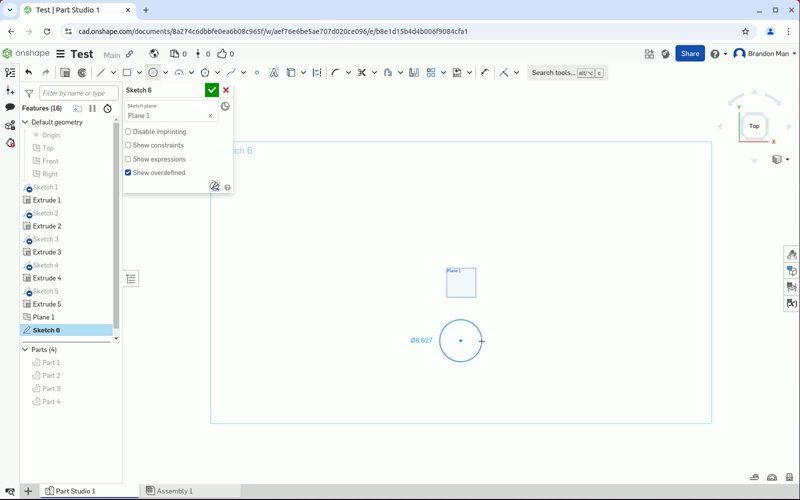
click(481, 340)
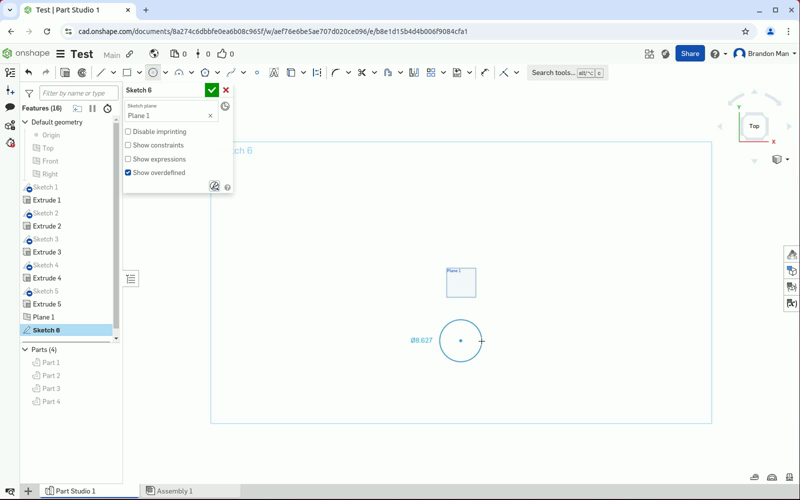
key(esc)
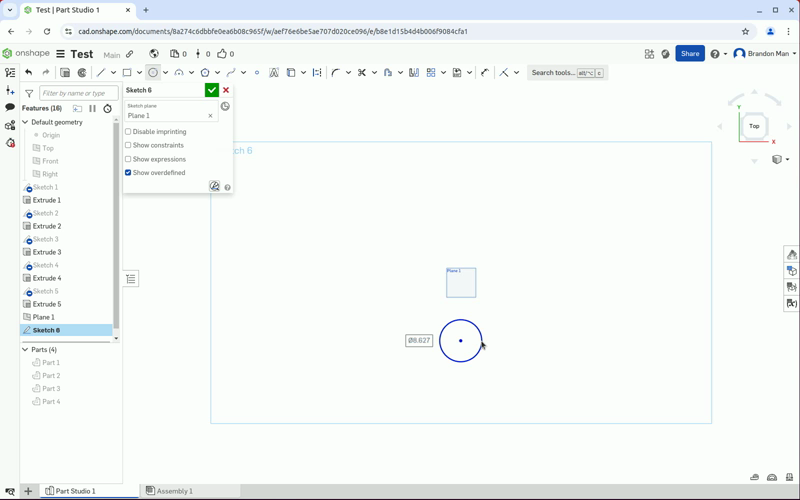
mouse_move(471, 343)
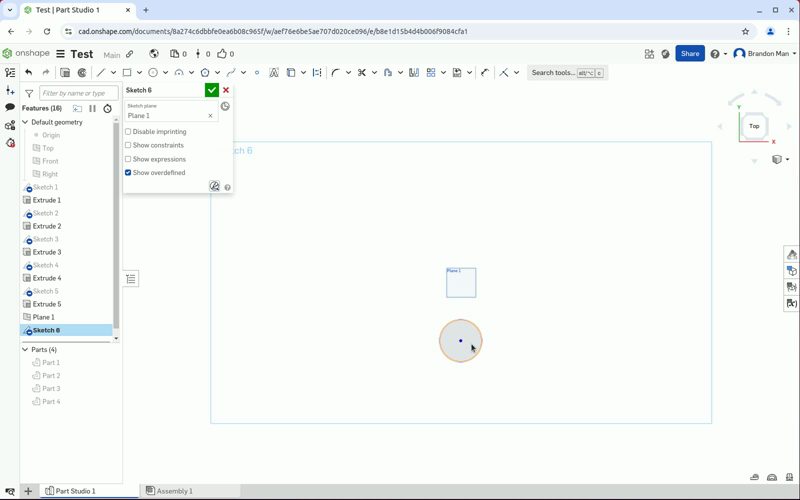
scroll(6)
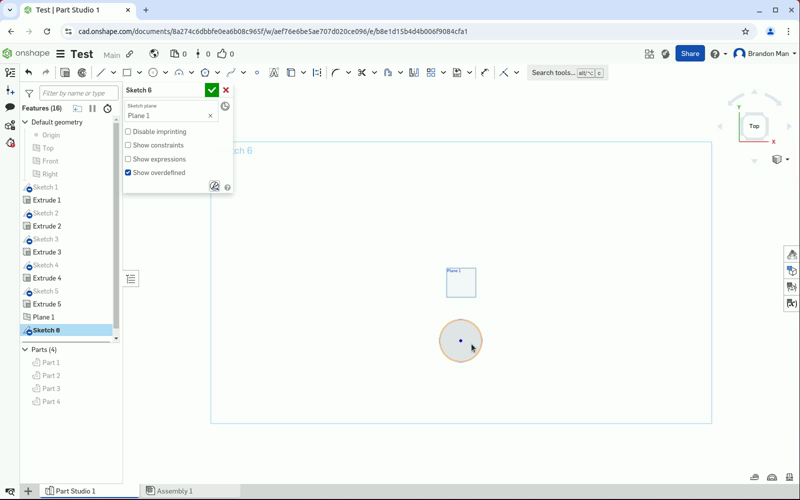
scroll(6)
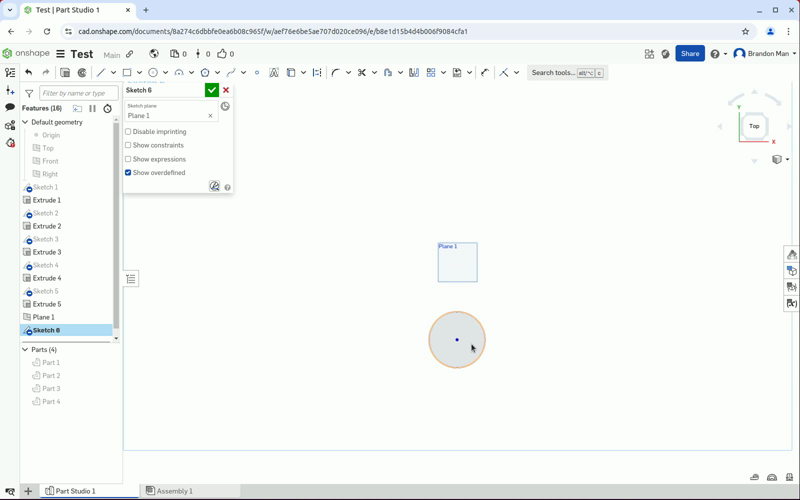
scroll(6)
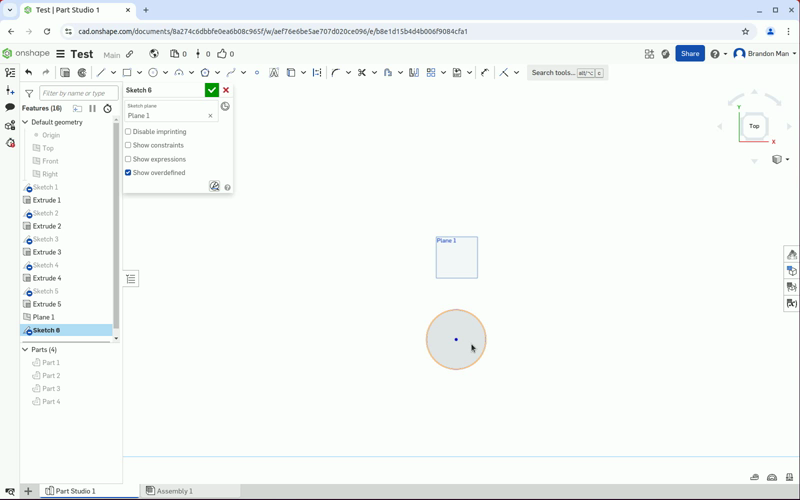
scroll(6)
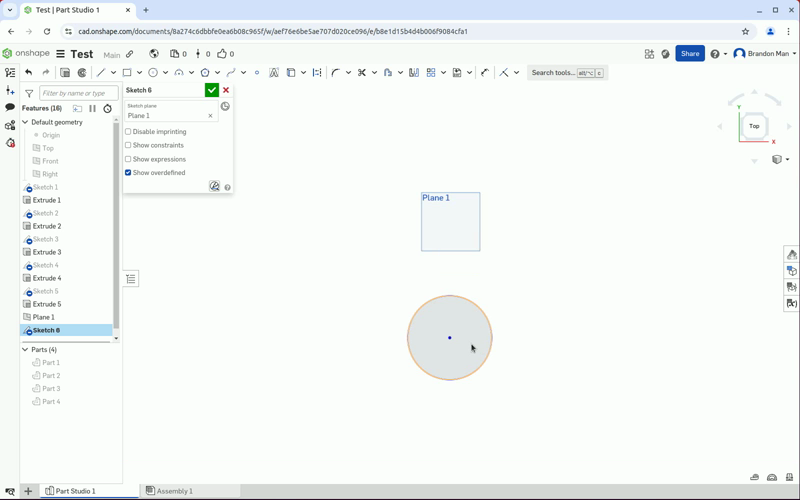
scroll(6)
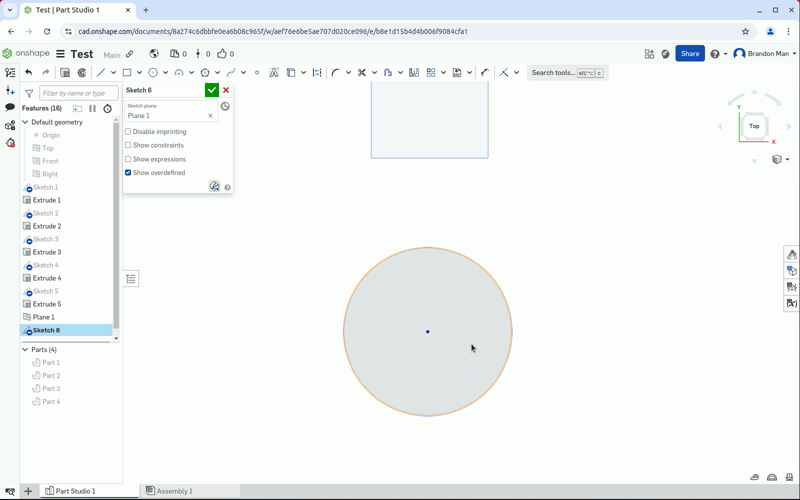
scroll(6)
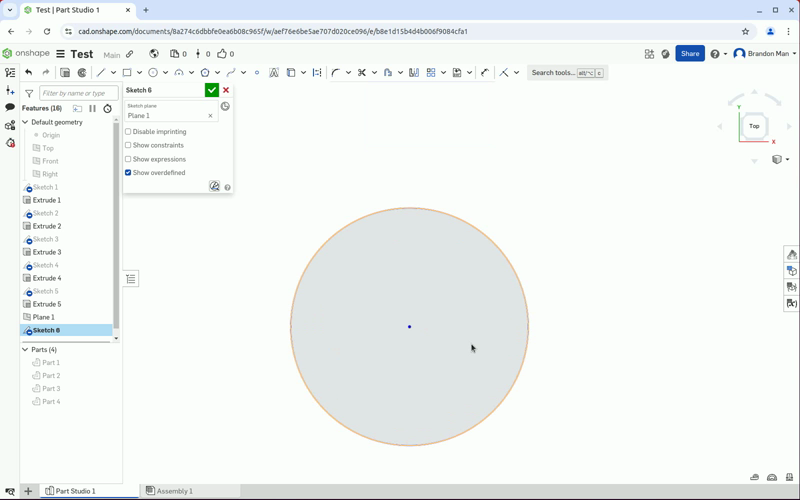
scroll(6)
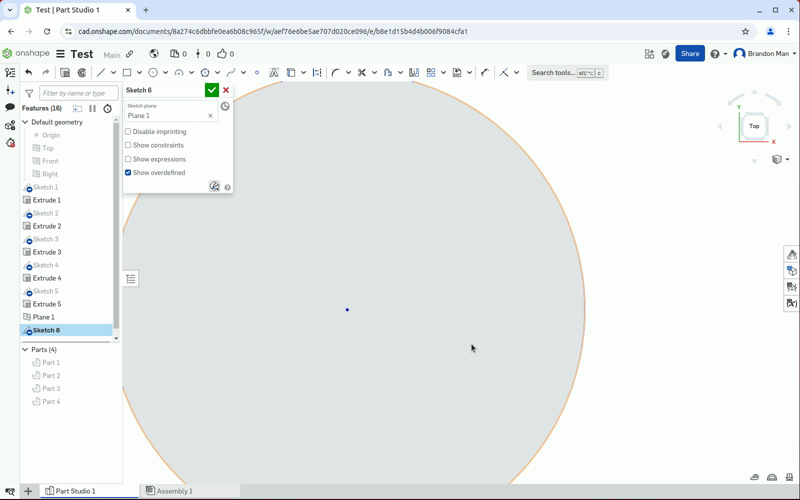
click(471, 343)
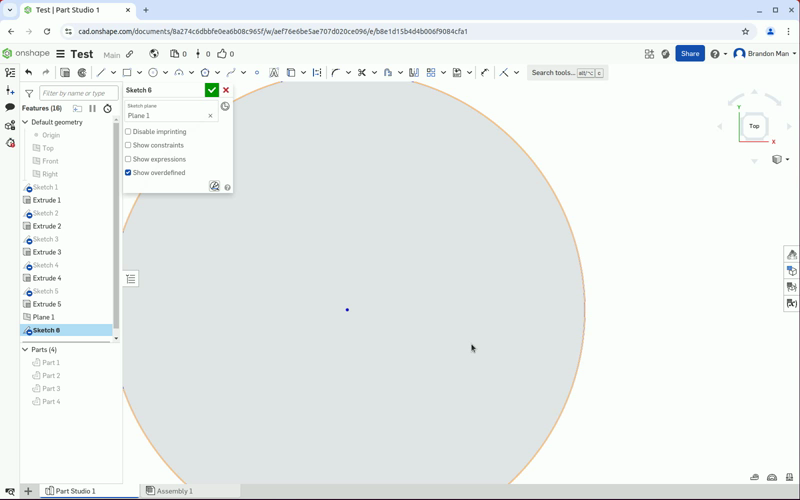
scroll(-6)
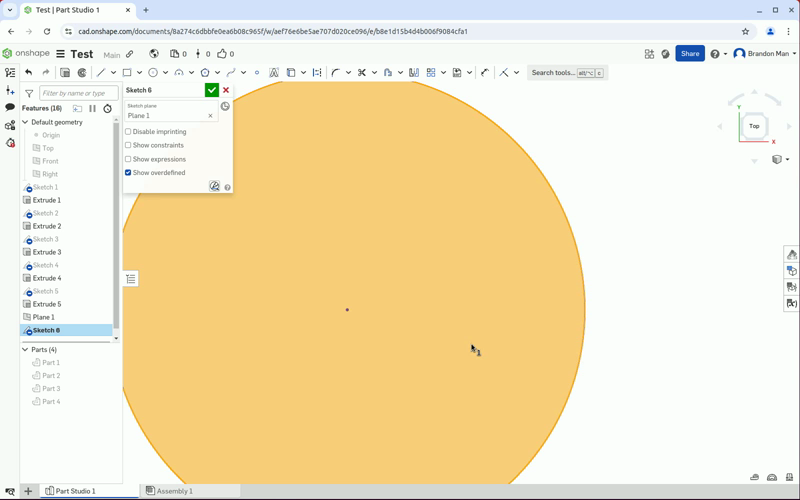
scroll(-6)
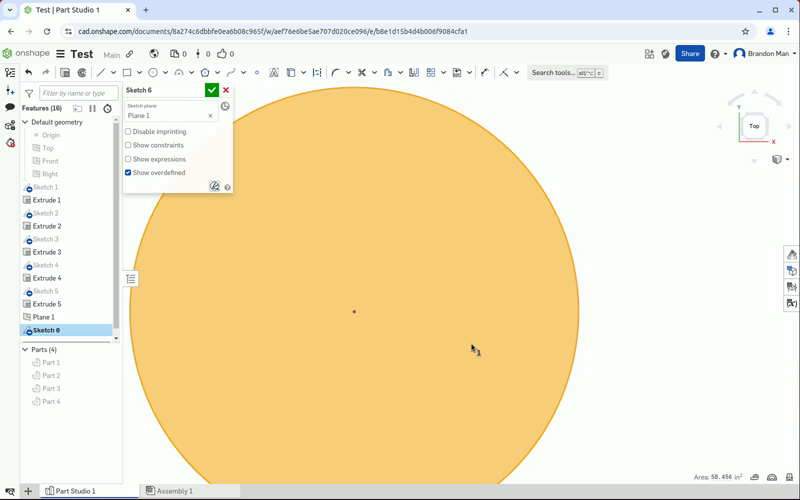
scroll(-6)
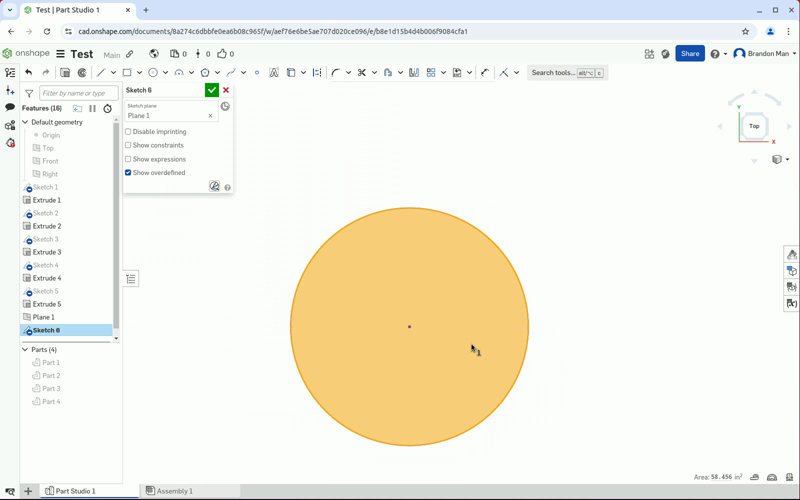
scroll(-6)
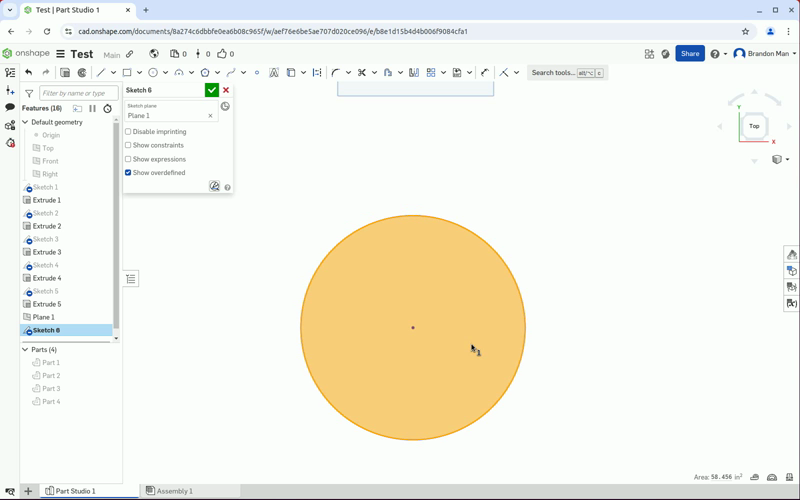
scroll(-6)
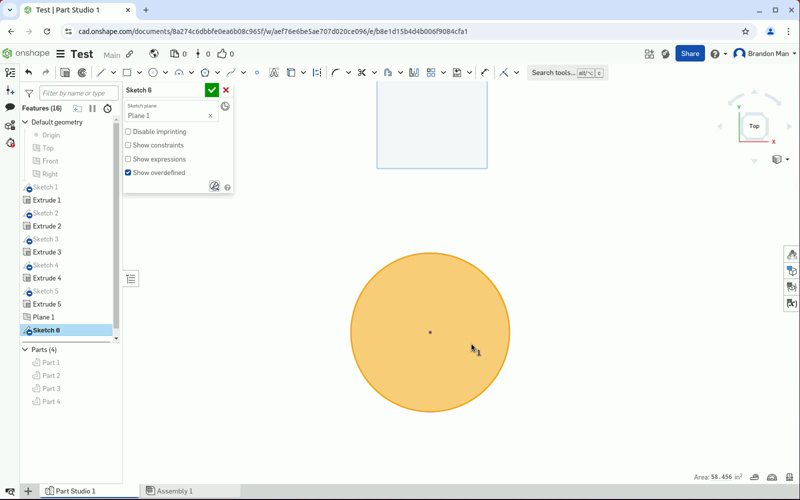
scroll(-6)
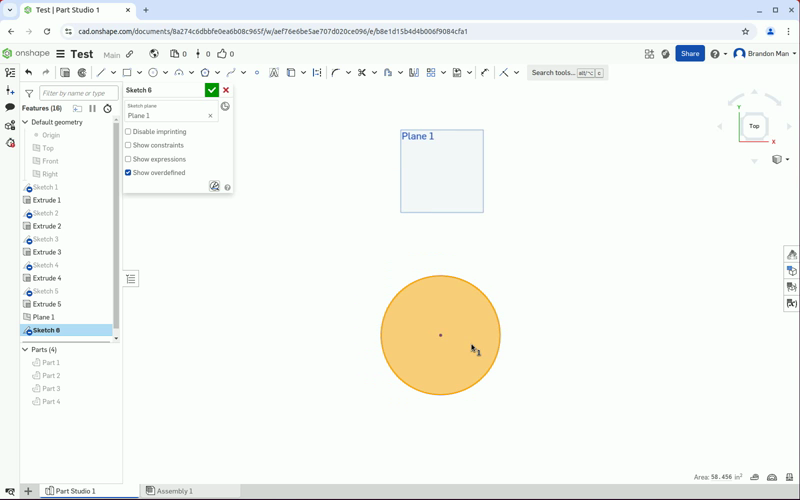
scroll(-6)
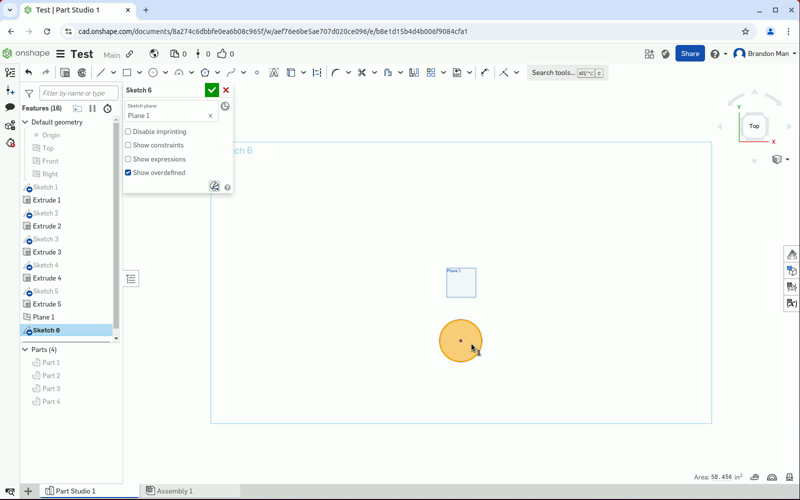
mouse_move(73, 352)
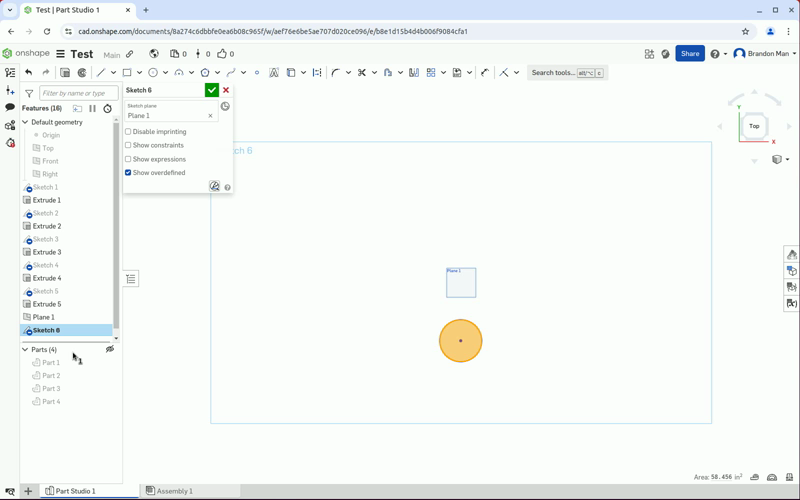
key(shift+y)
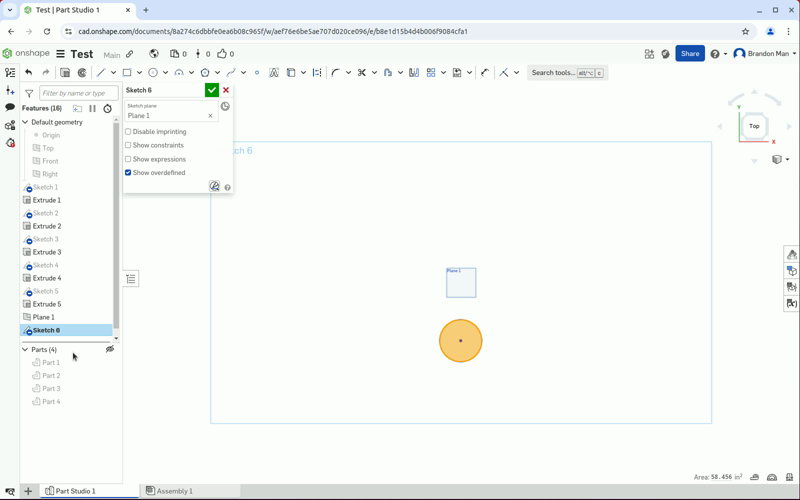
key(shift+e)
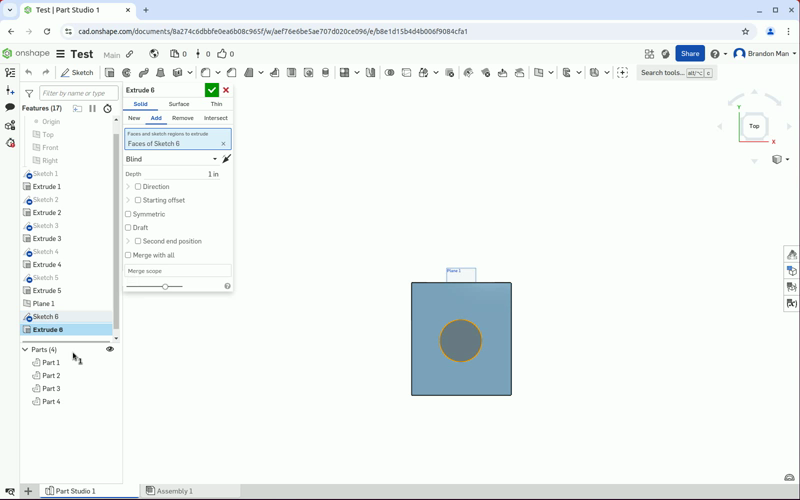
mouse_move(143, 106)
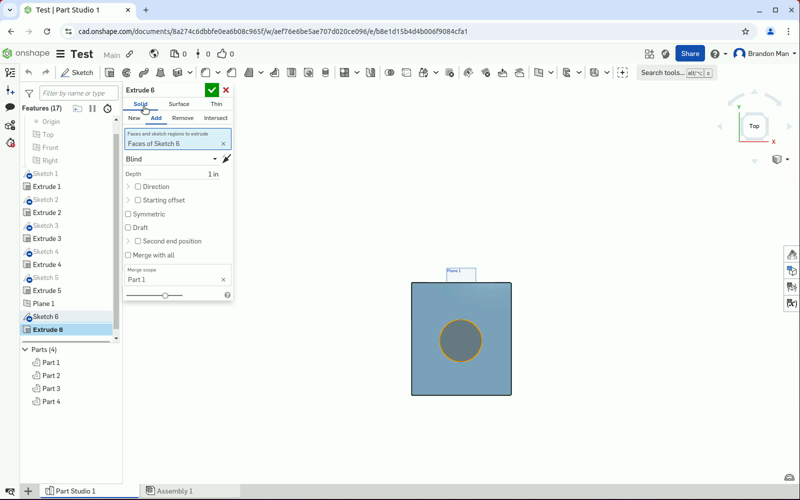
click(143, 106)
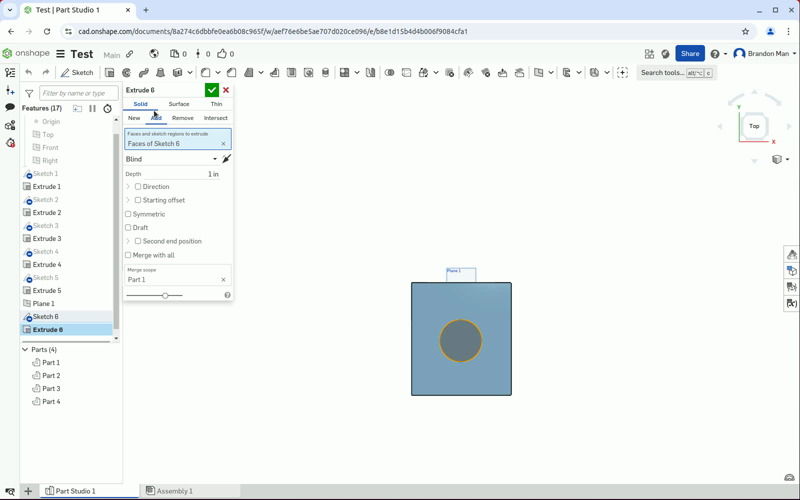
mouse_move(186, 120)
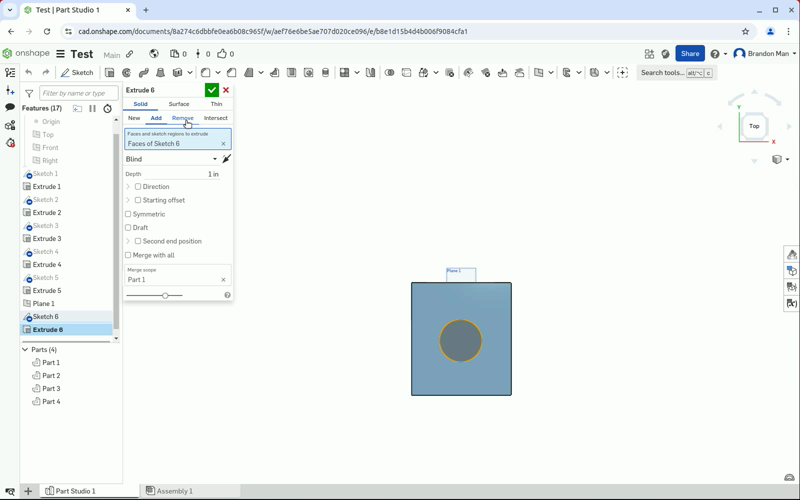
click(186, 120)
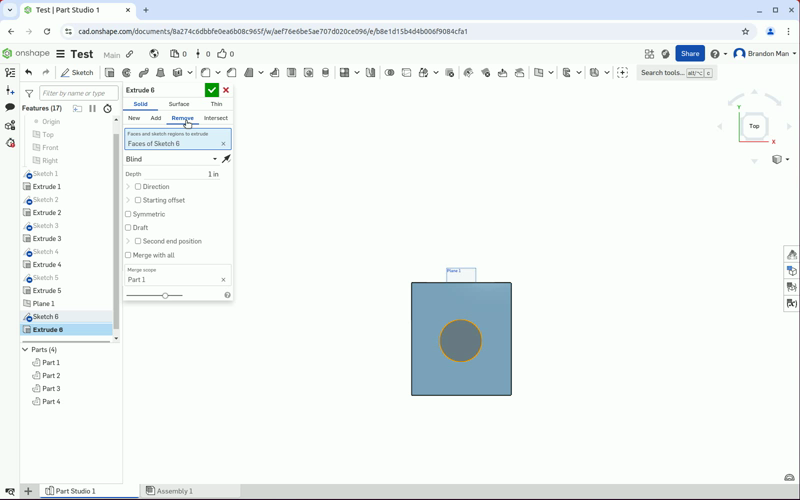
key(tab, 4)
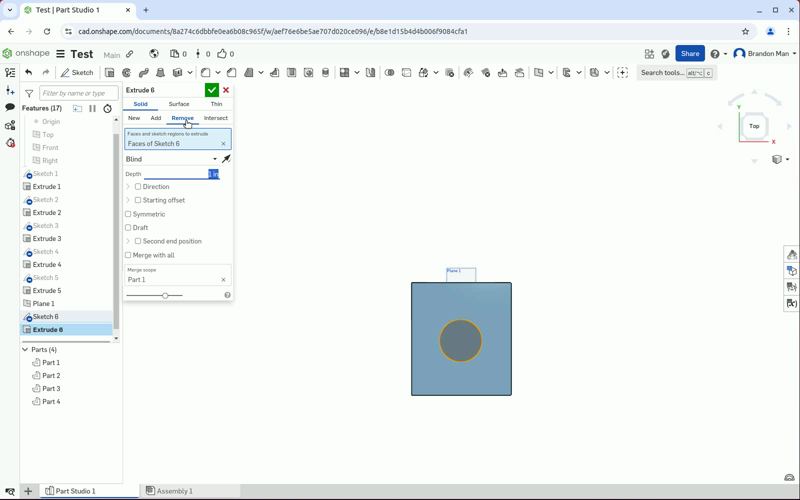
text(30.811)
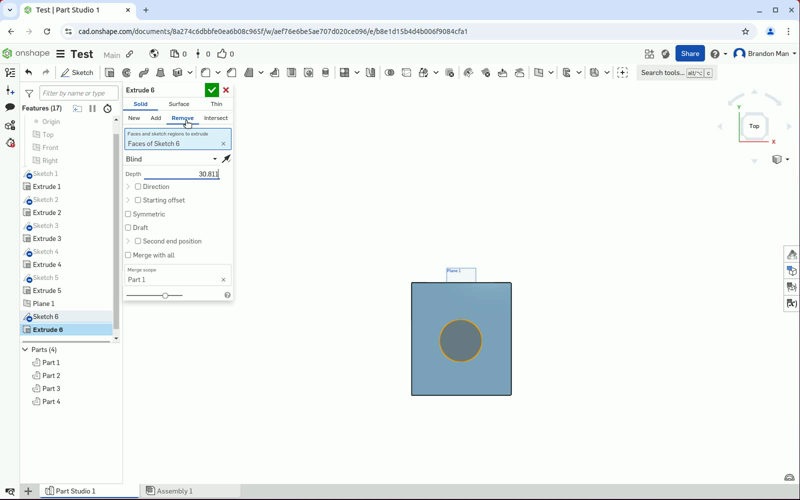
key(tab, 6)
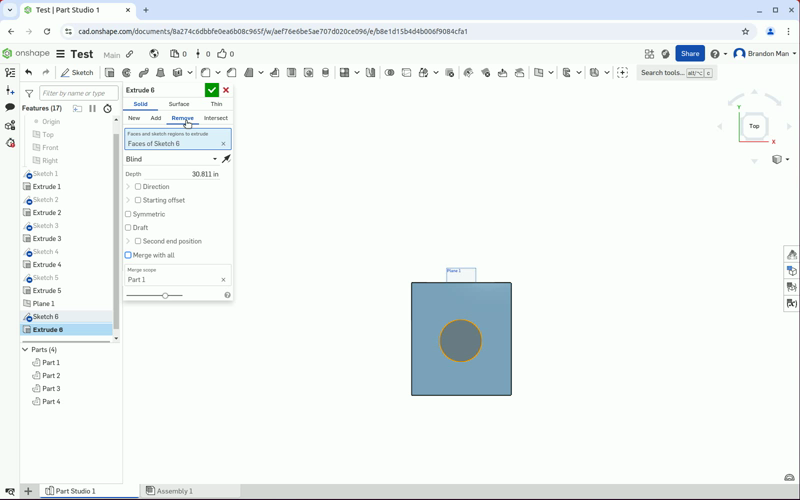
key(space)
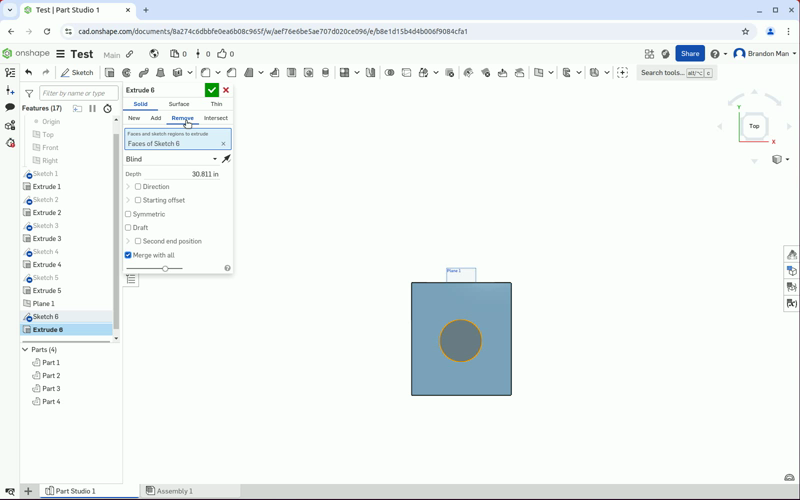
key(enter)
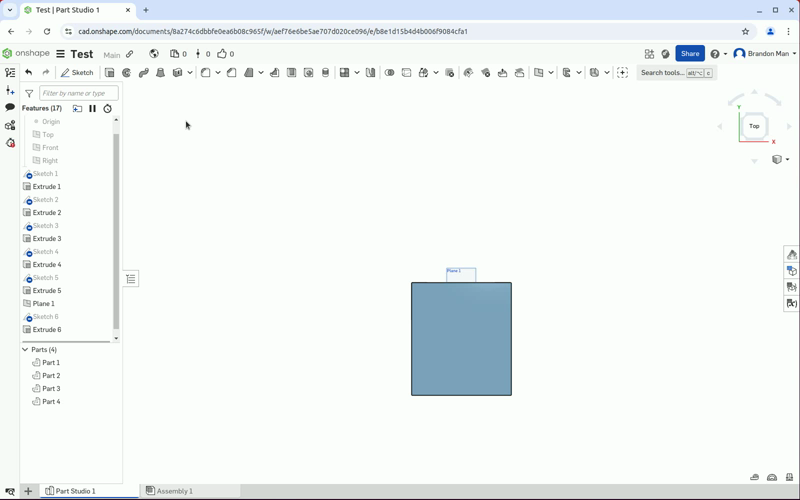
key(shift+h)
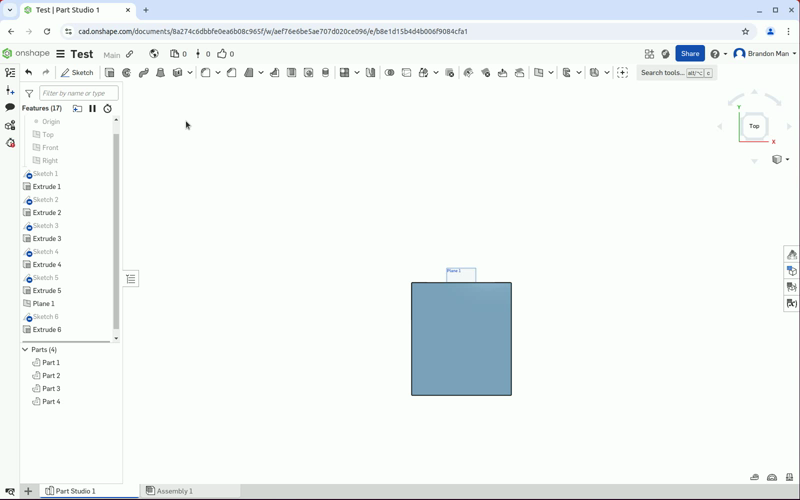
key(shift+h)
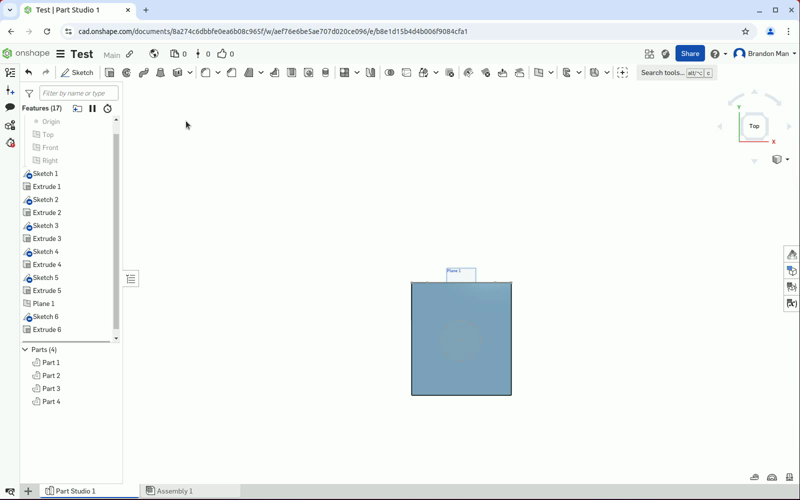
key(shift+7)
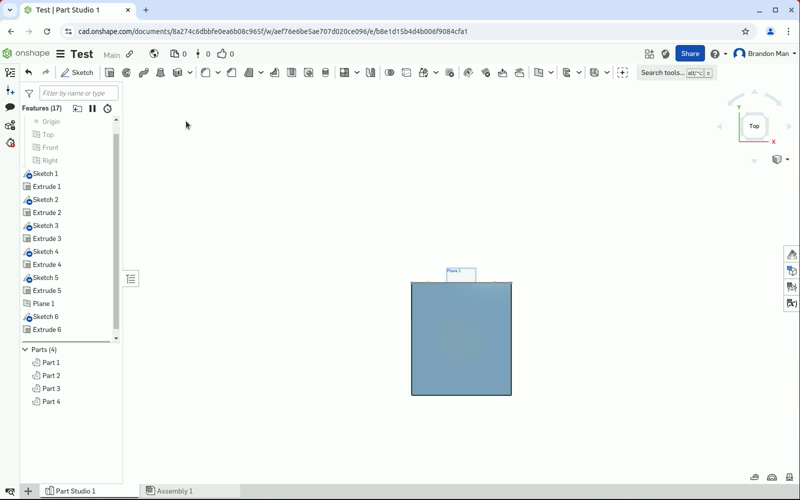
key(up, 3)
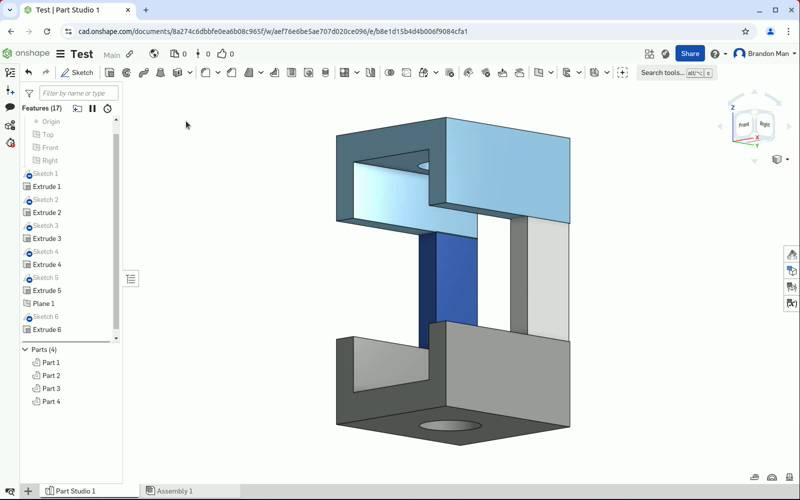
key(left, 3)
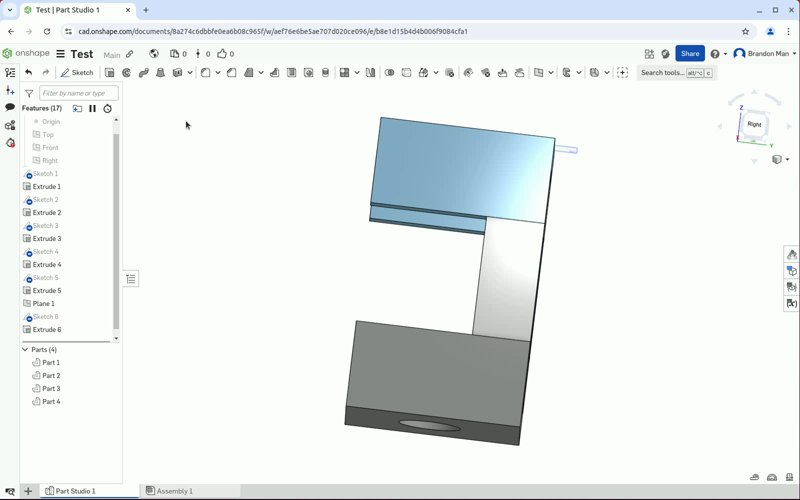
key(right, 3)
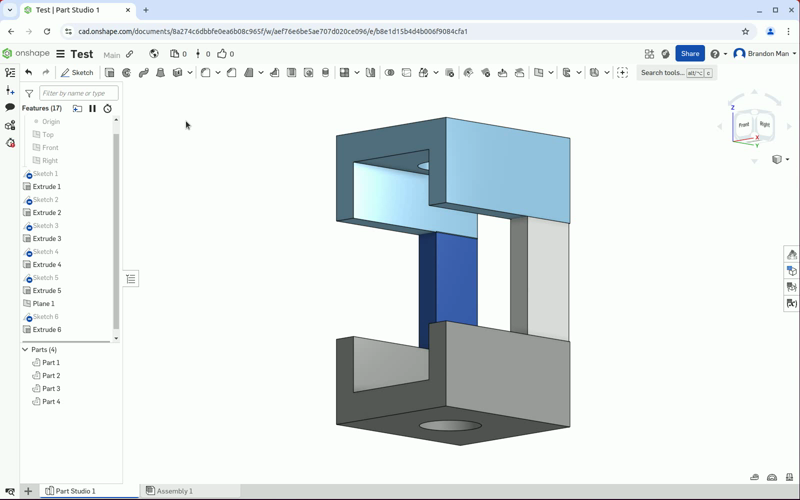
key(down, 3)
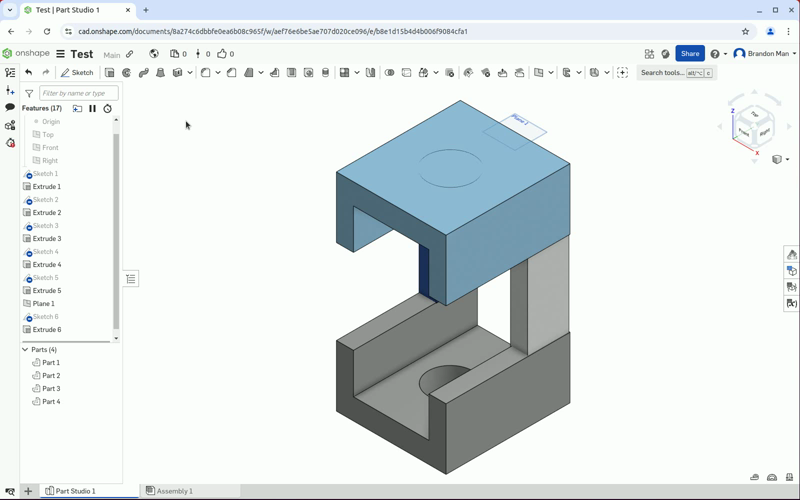
mouse_move(69, 176)
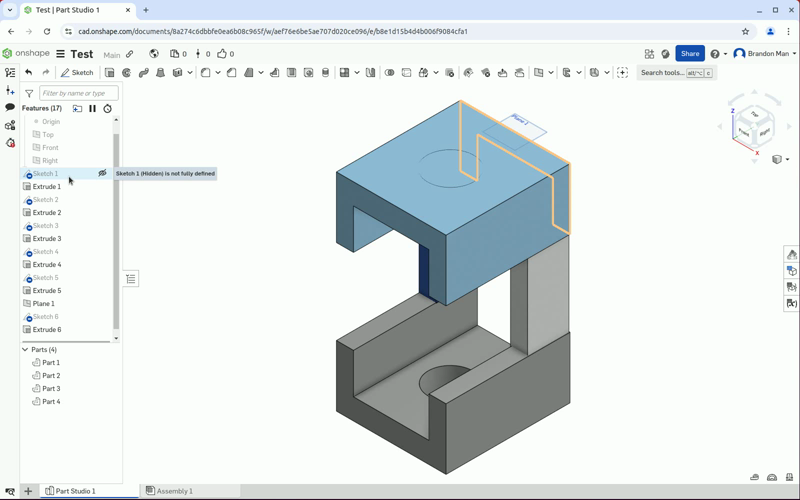
click(69, 176)